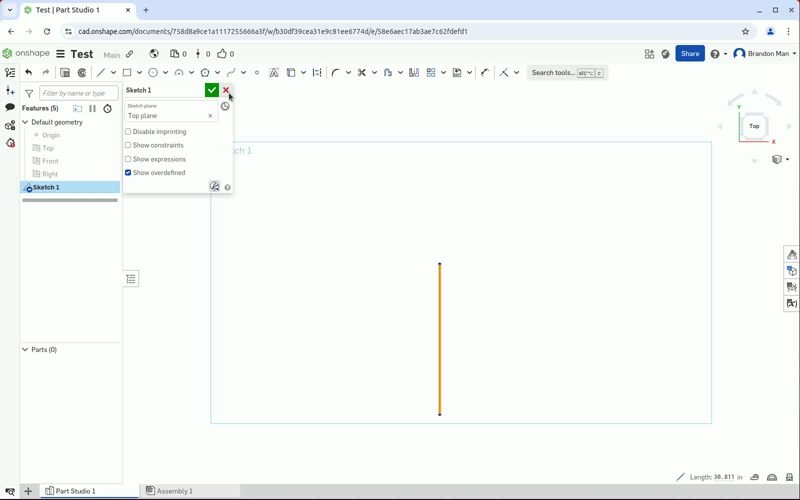
key(shift+h)
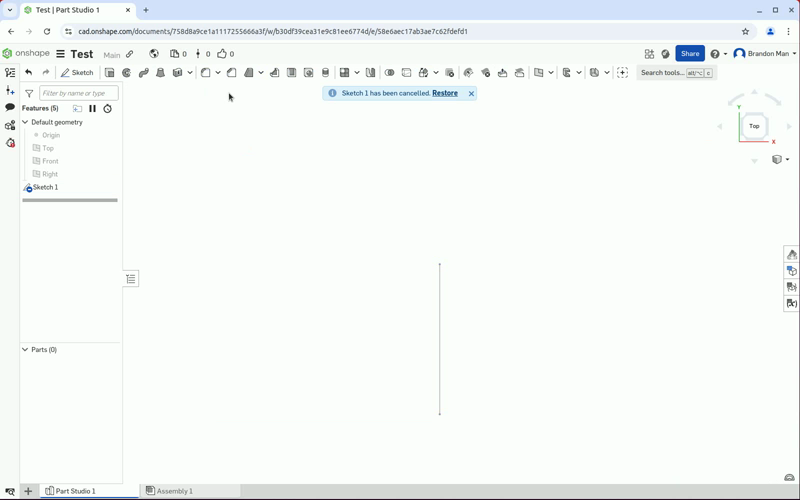
key(shift+s)
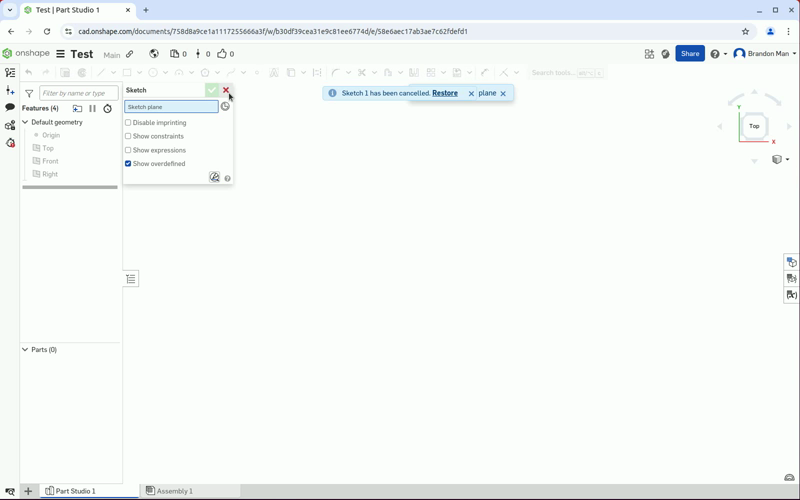
mouse_move(73, 150)
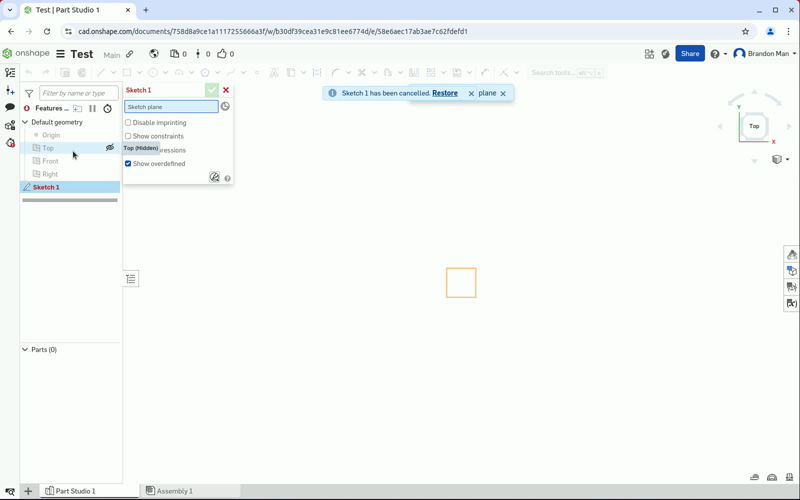
click(73, 150)
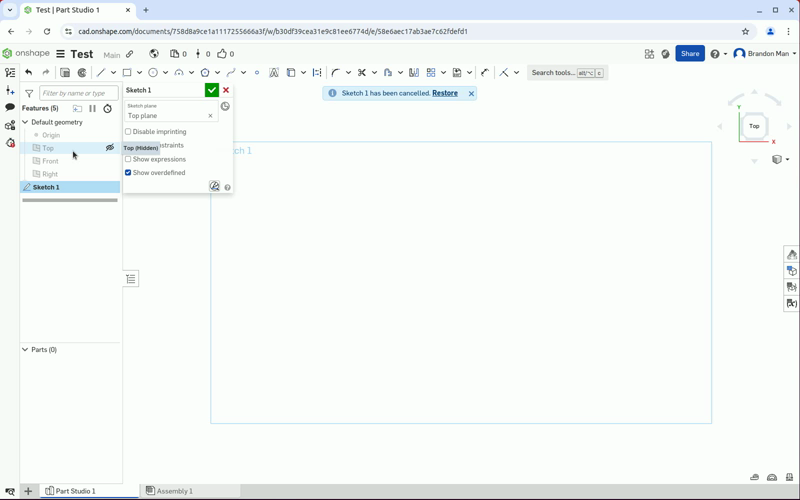
mouse_move(73, 352)
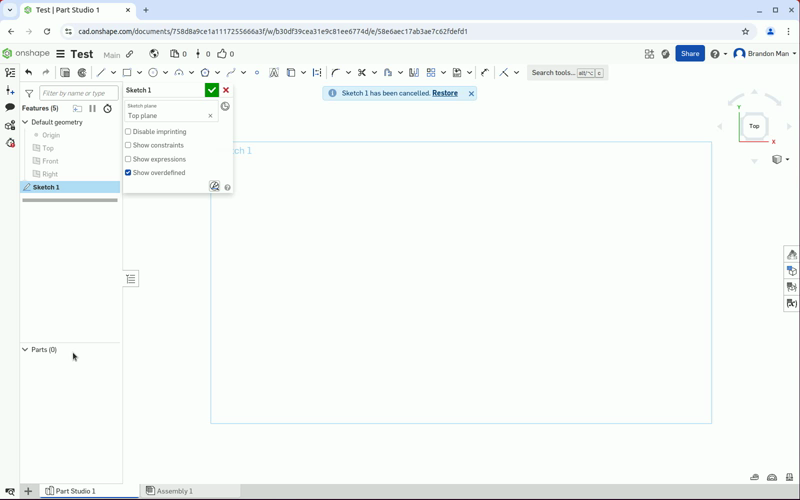
key(y)
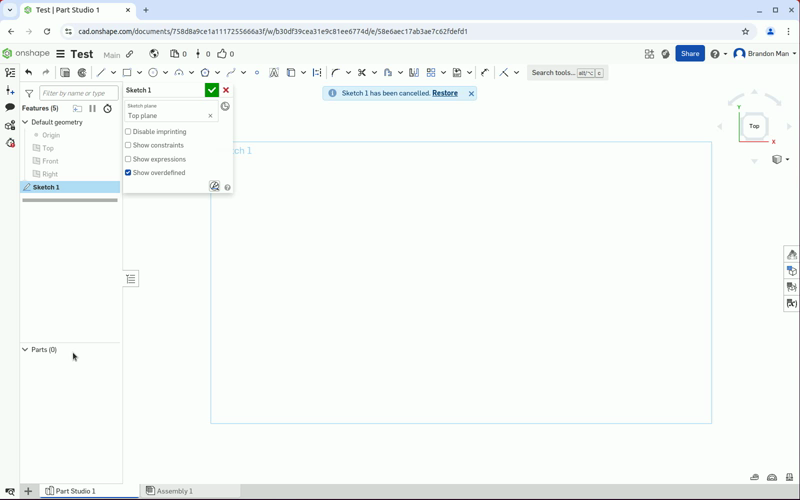
key(l)
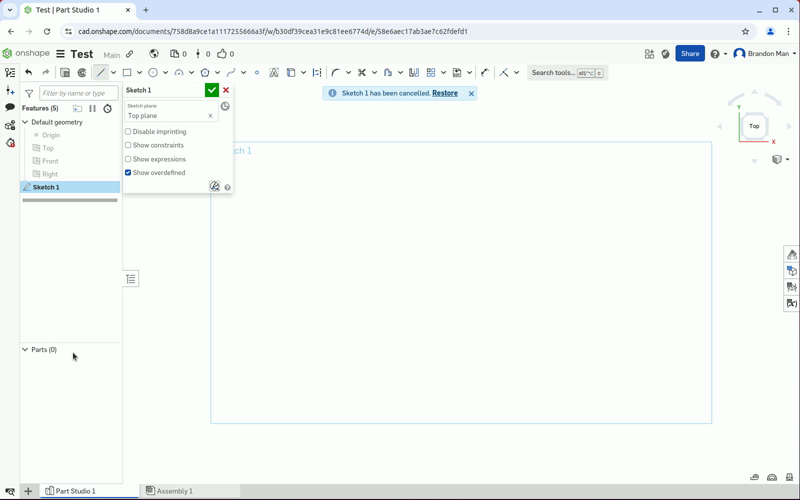
key_down(shift)
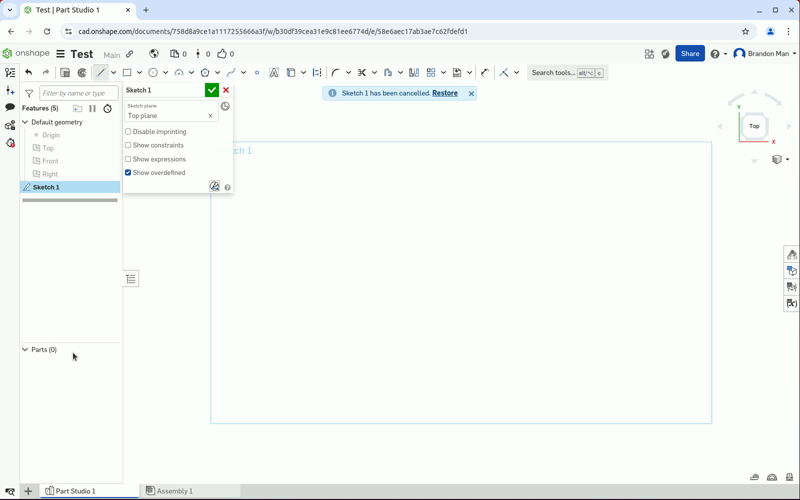
mouse_move(351, 335)
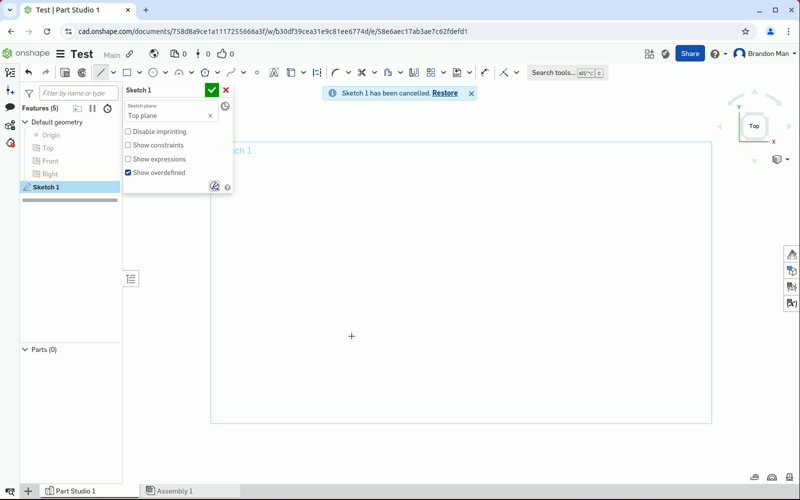
click(351, 335)
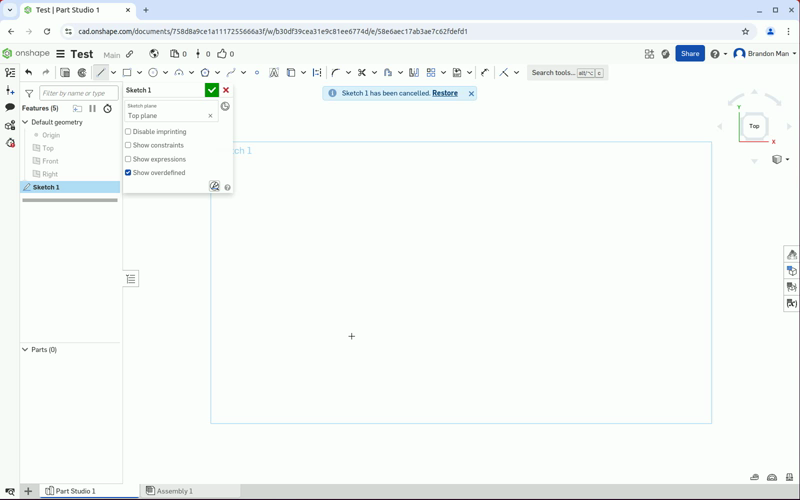
key_up(shift)
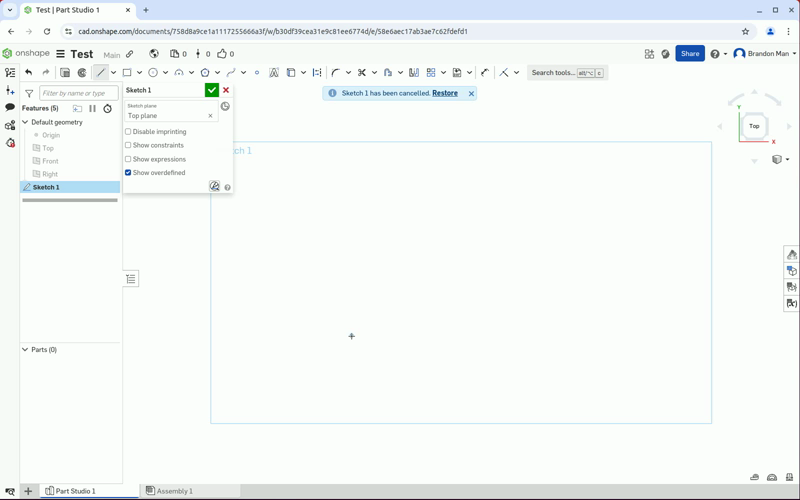
key_down(shift)
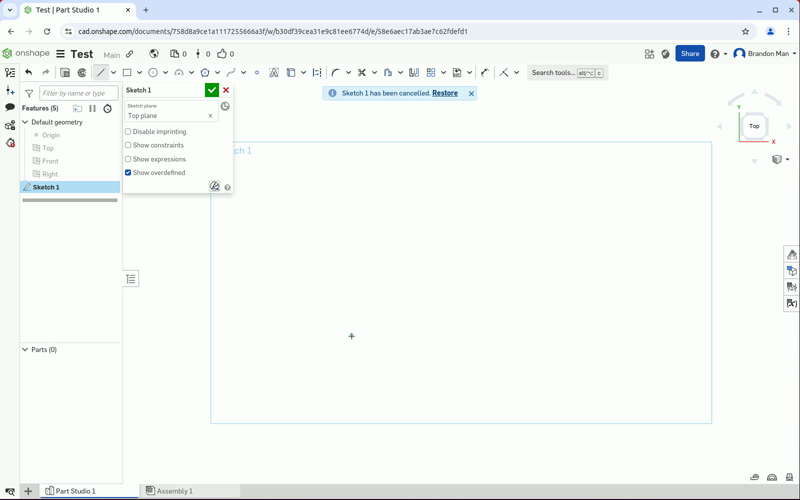
mouse_move(569, 335)
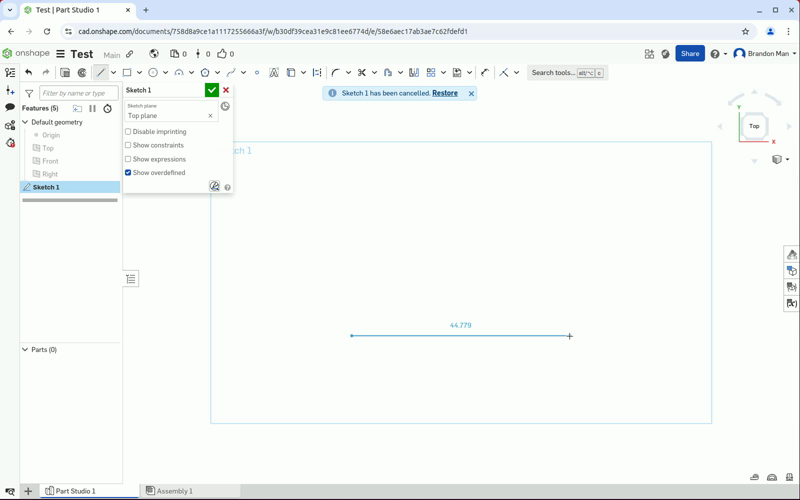
click(569, 335)
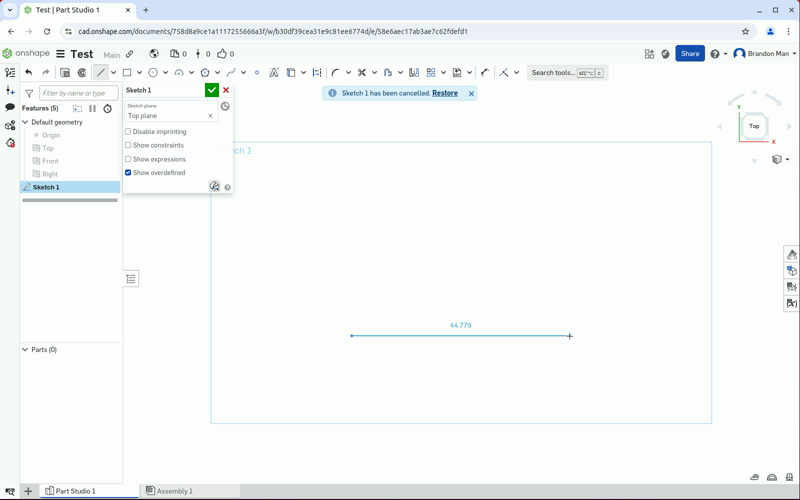
key_up(shift)
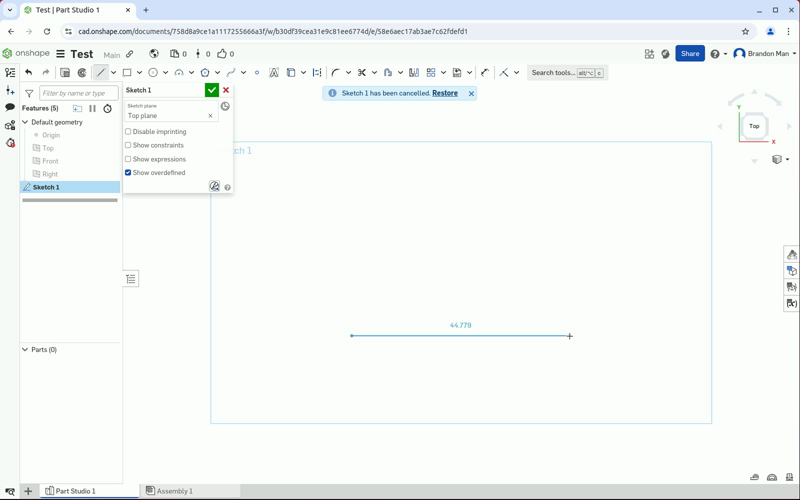
key_down(shift)
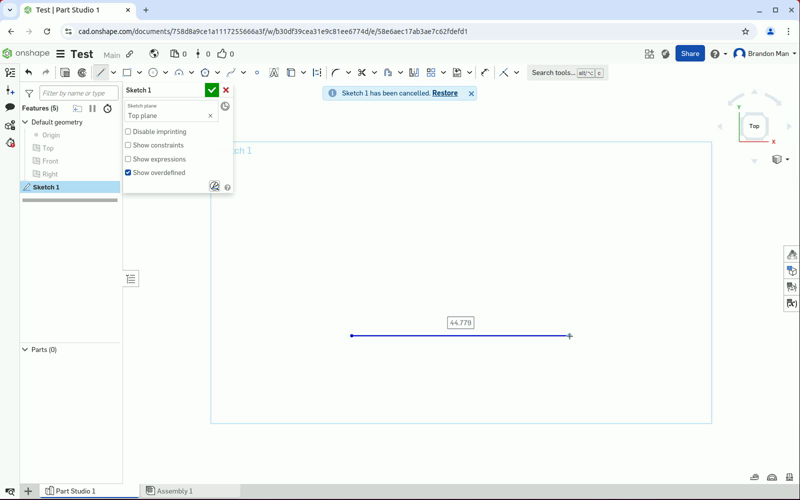
mouse_move(569, 230)
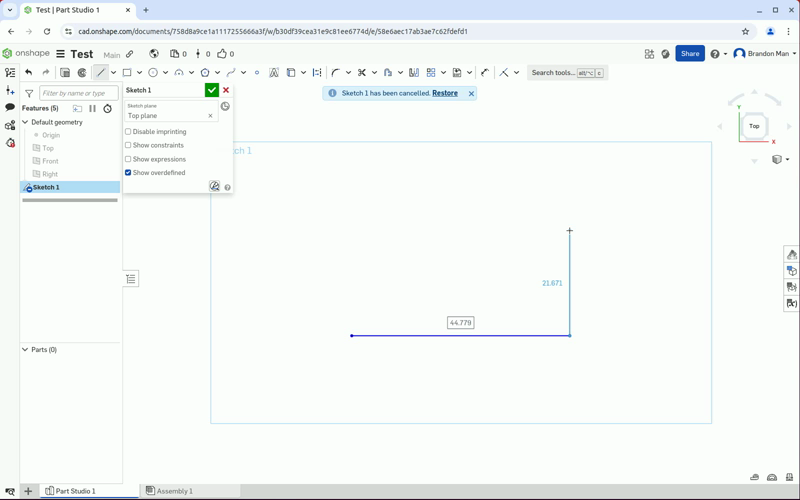
click(569, 230)
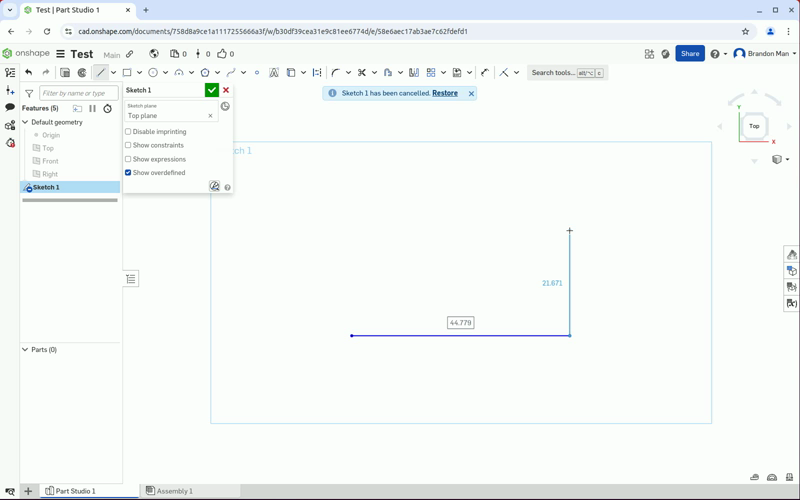
key_up(shift)
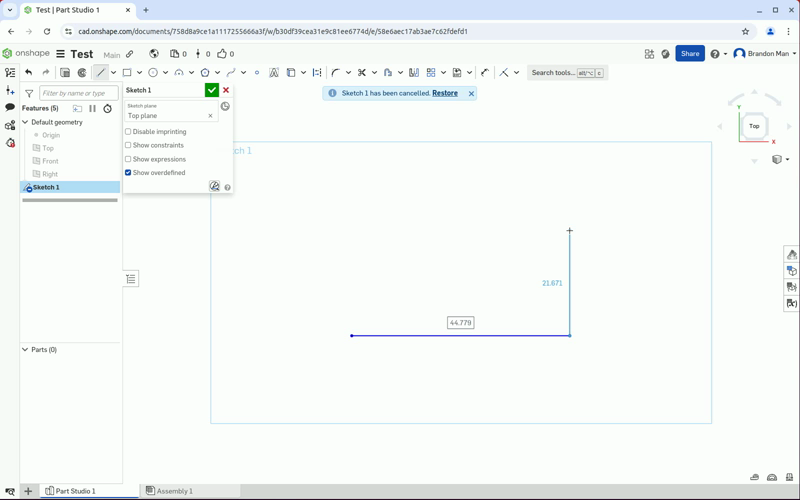
key_down(shift)
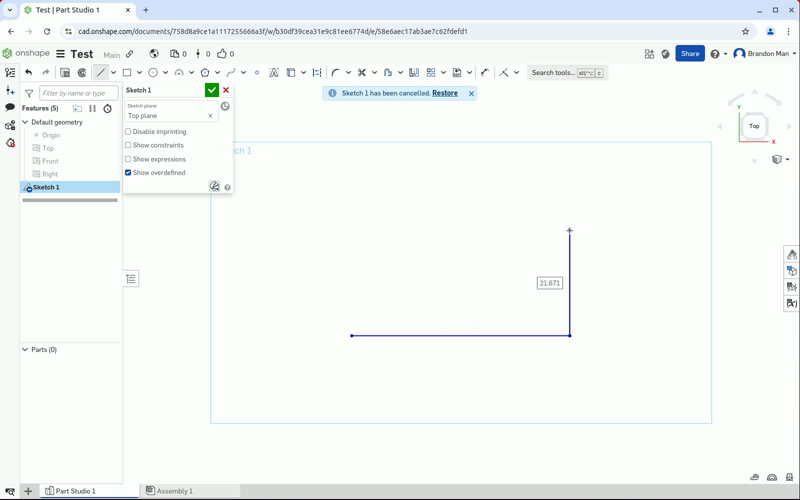
mouse_move(351, 230)
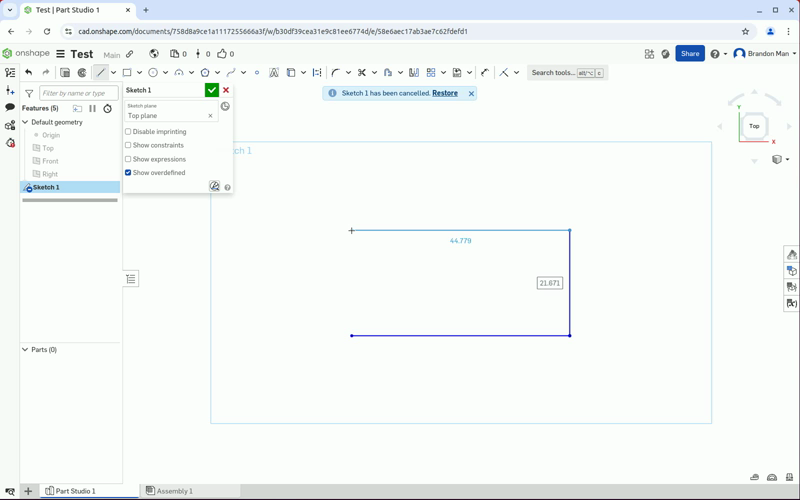
click(351, 230)
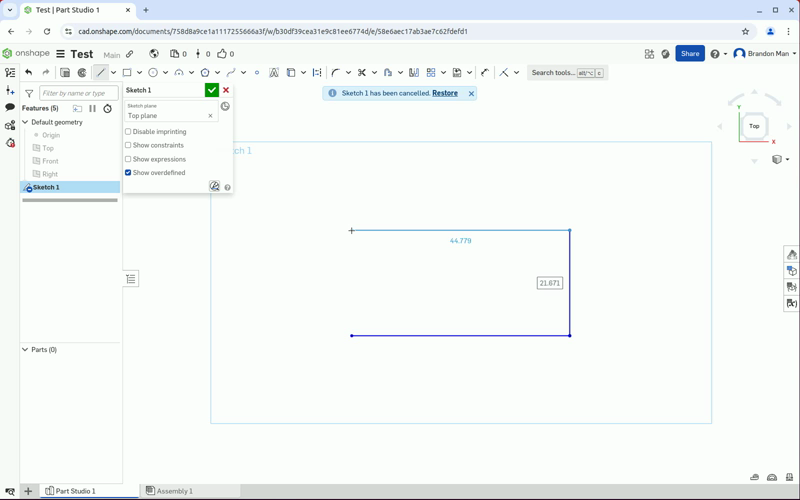
key_up(shift)
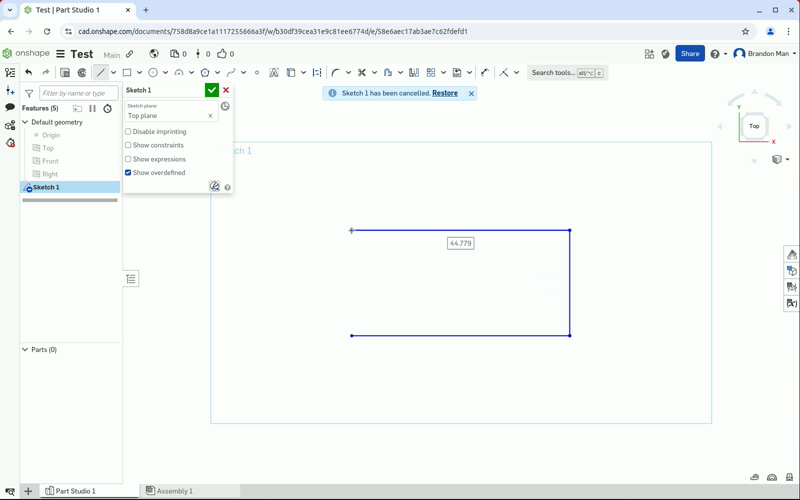
key_down(shift)
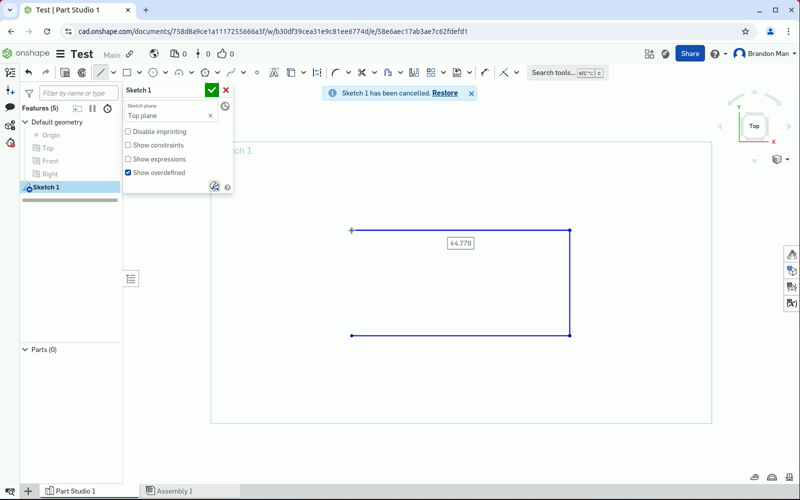
mouse_move(351, 335)
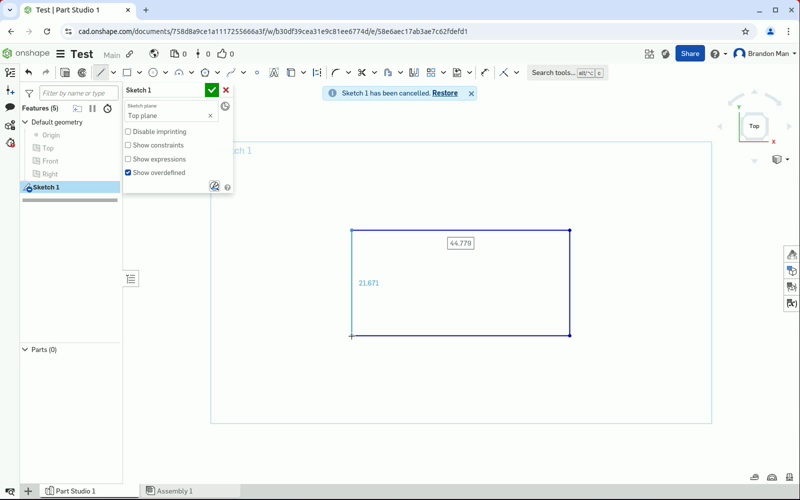
key_up(shift)
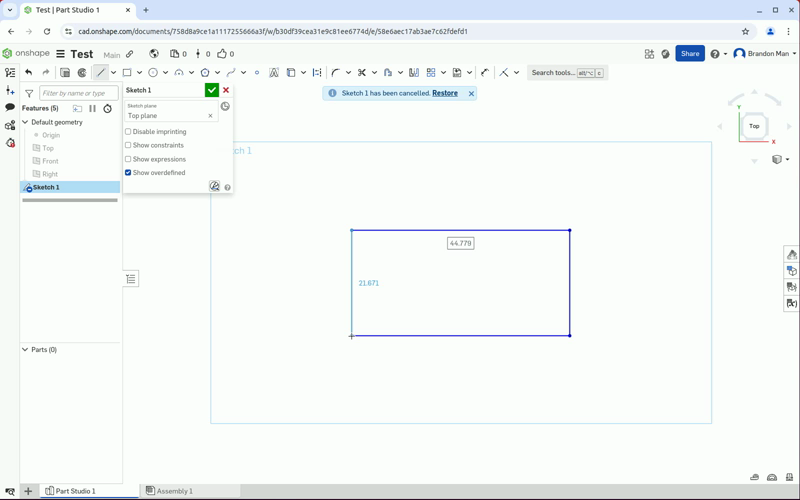
click(351, 335)
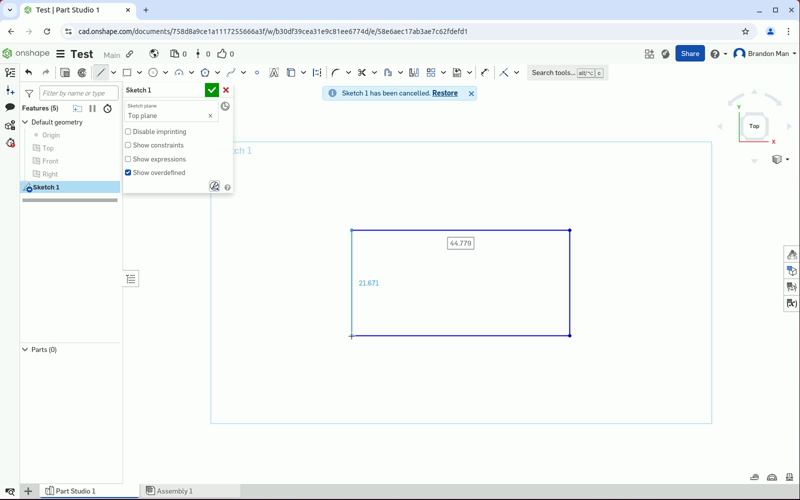
key(esc)
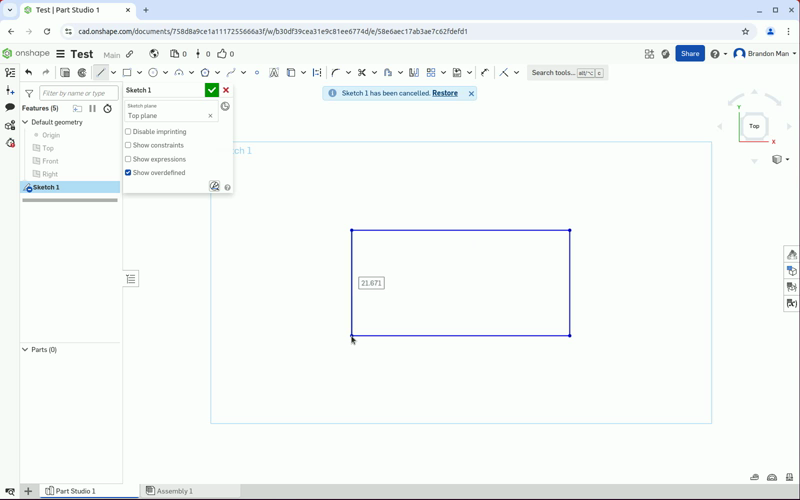
mouse_move(537, 297)
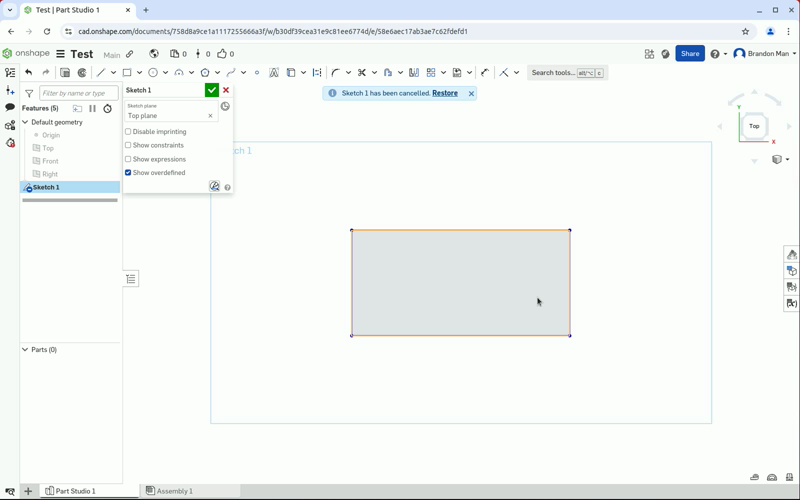
click(537, 297)
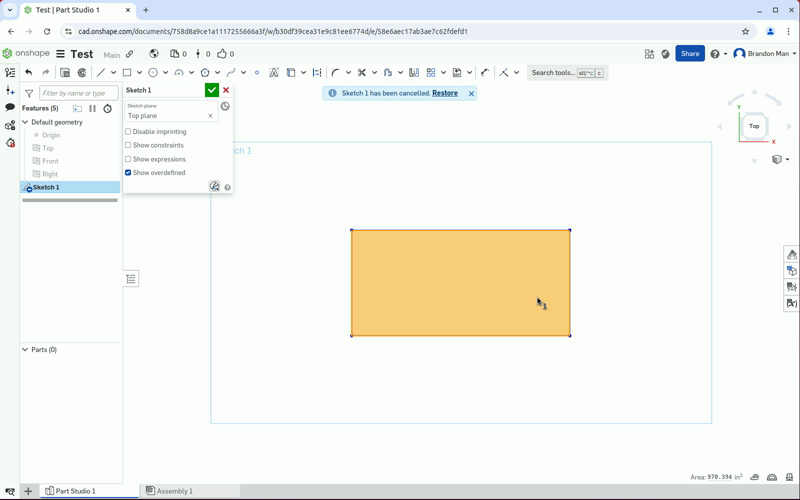
mouse_move(73, 352)
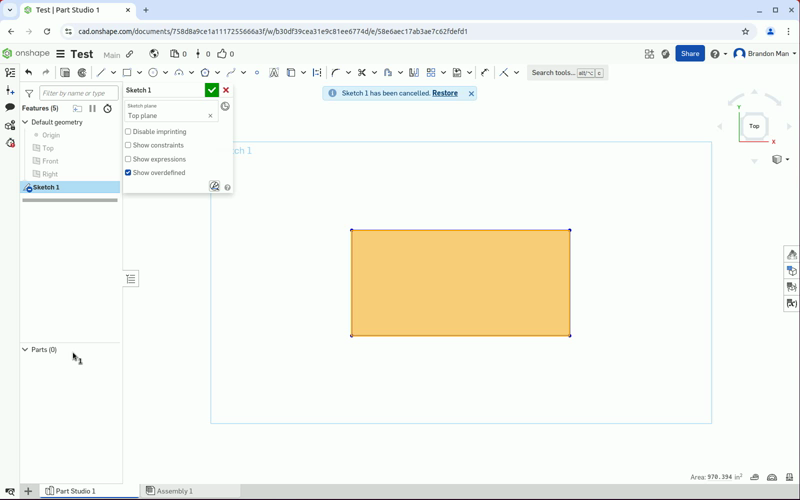
key(shift+y)
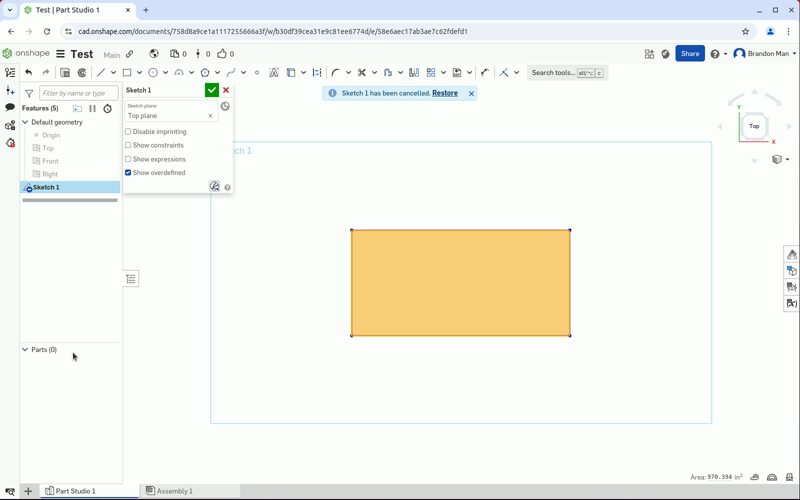
key(shift+e)
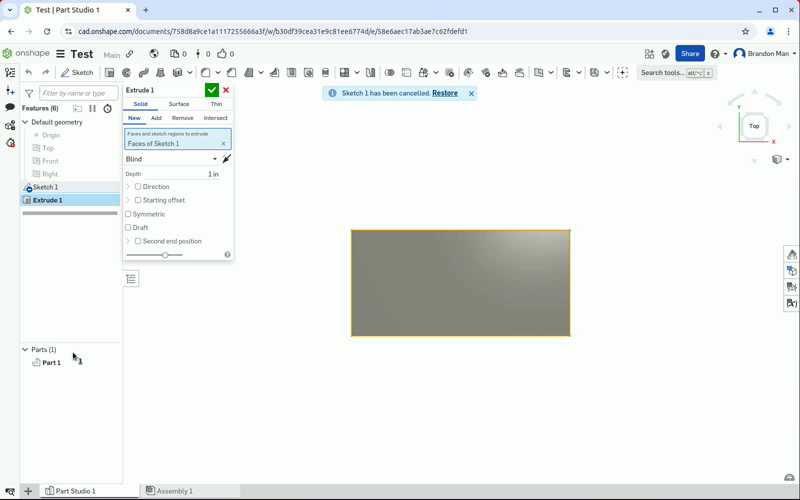
mouse_move(143, 106)
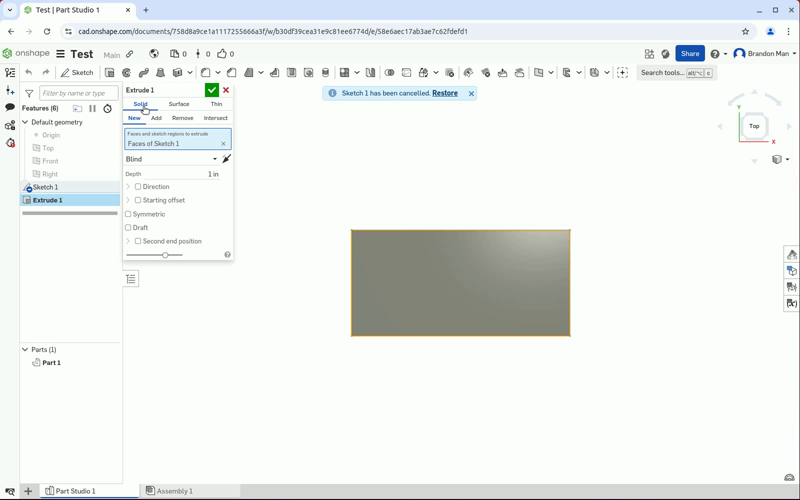
click(143, 106)
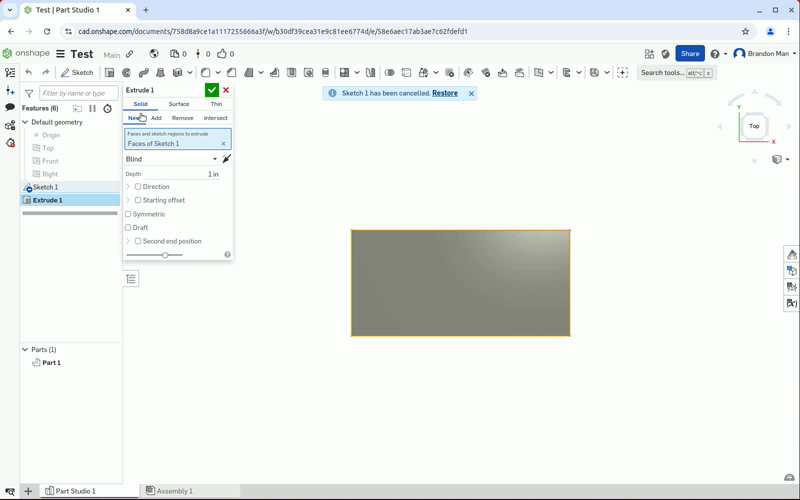
mouse_move(137, 120)
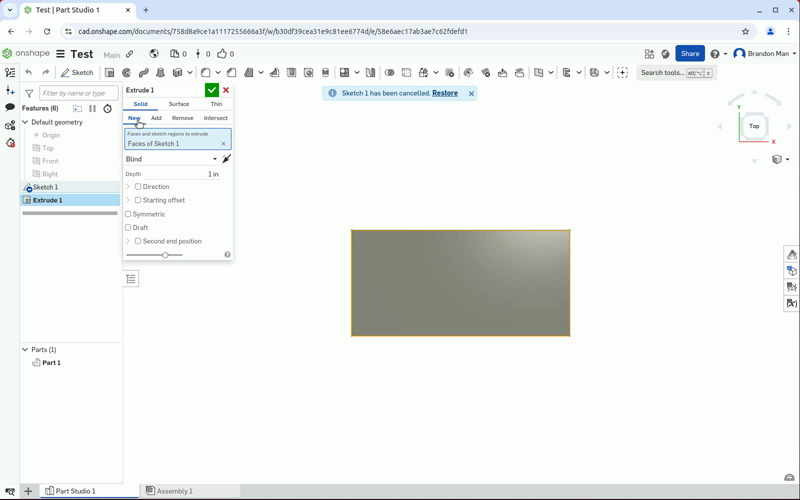
click(137, 120)
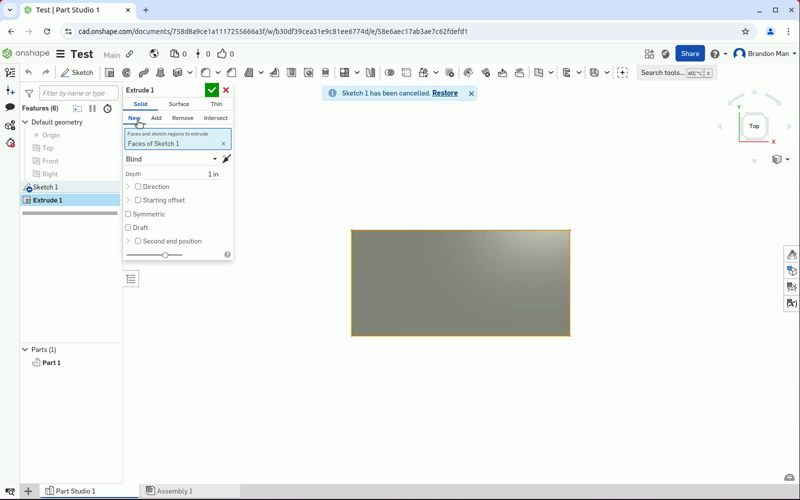
key(tab, 4)
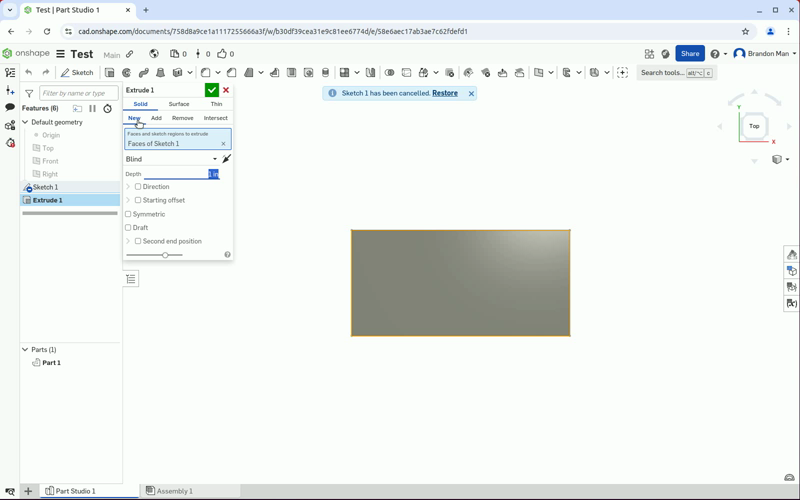
text(4.574)
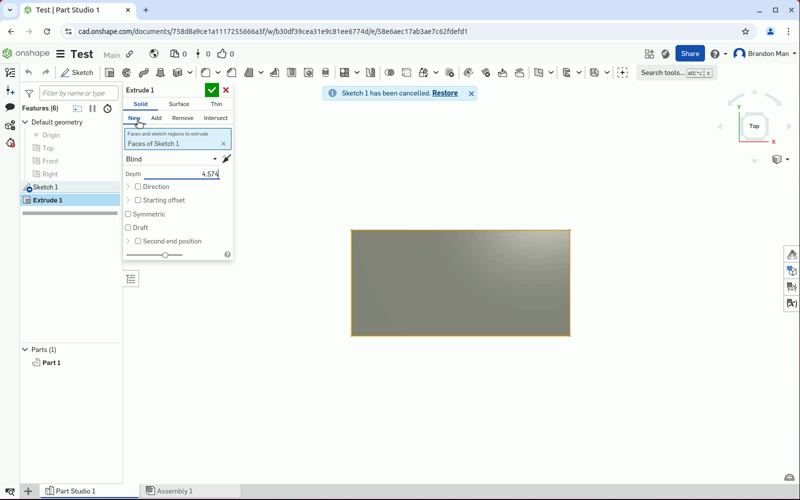
key(enter)
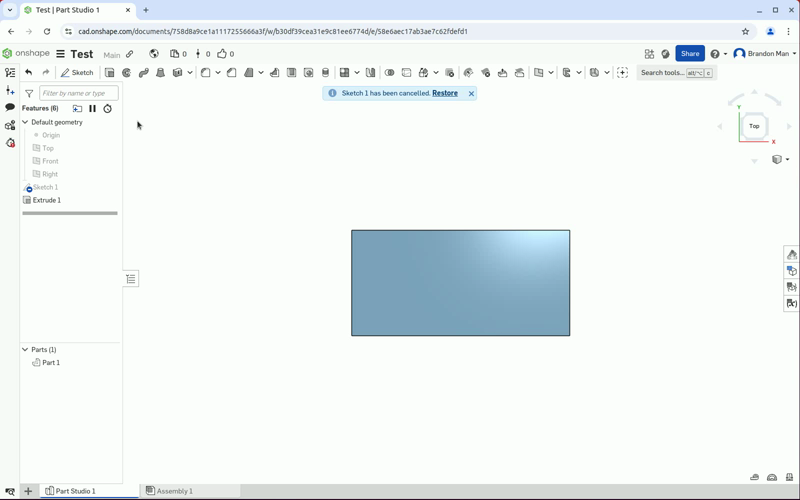
key(shift+h)
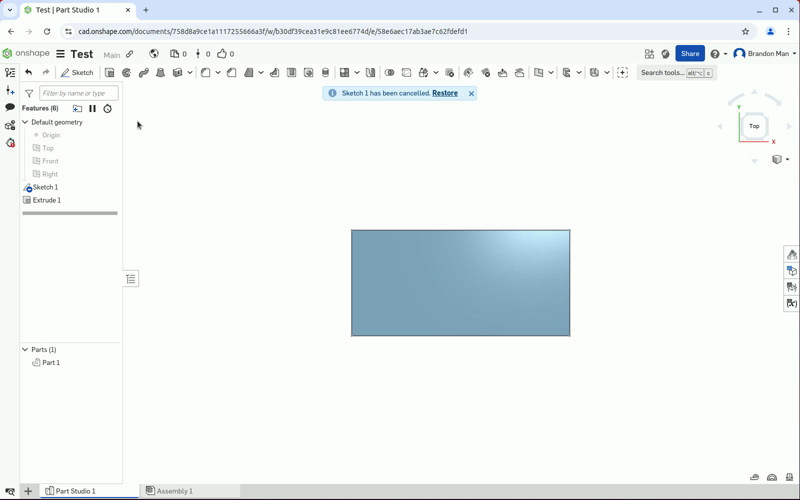
key(shift+h)
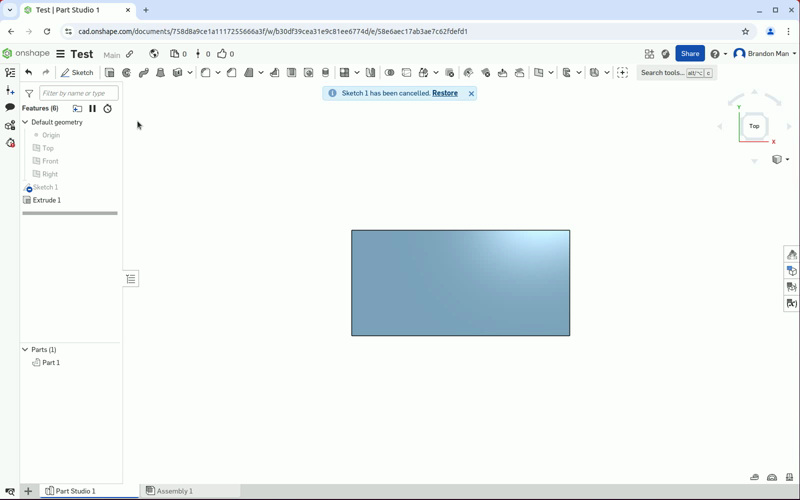
mouse_move(73, 189)
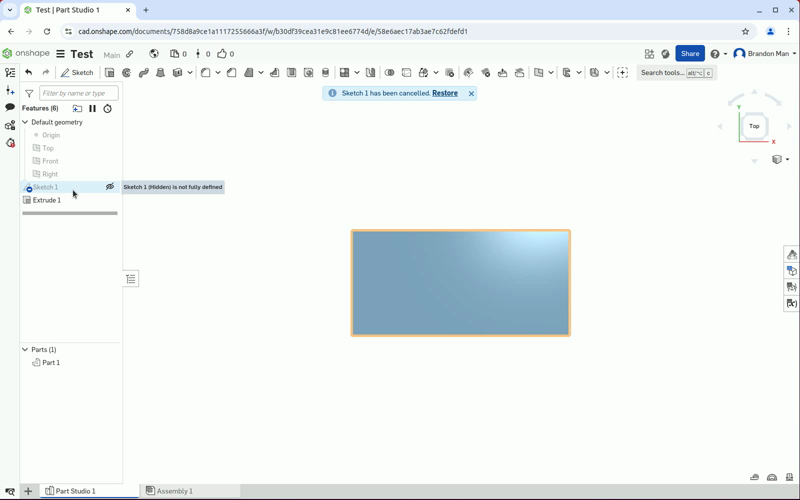
click(73, 189)
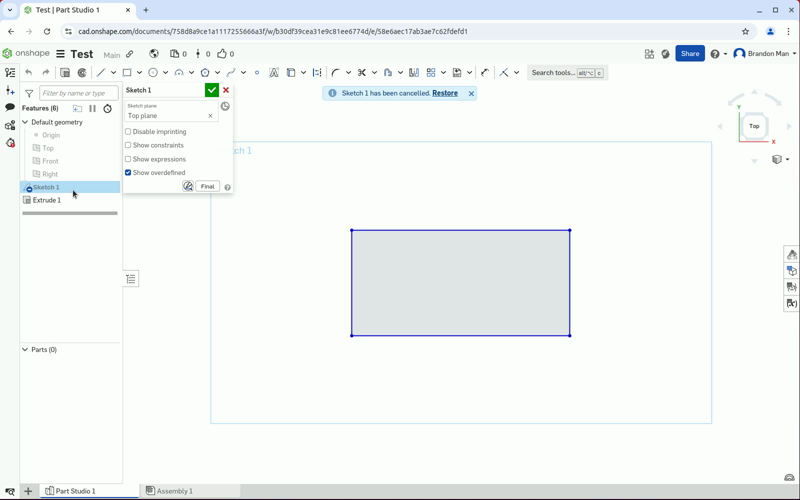
mouse_move(229, 92)
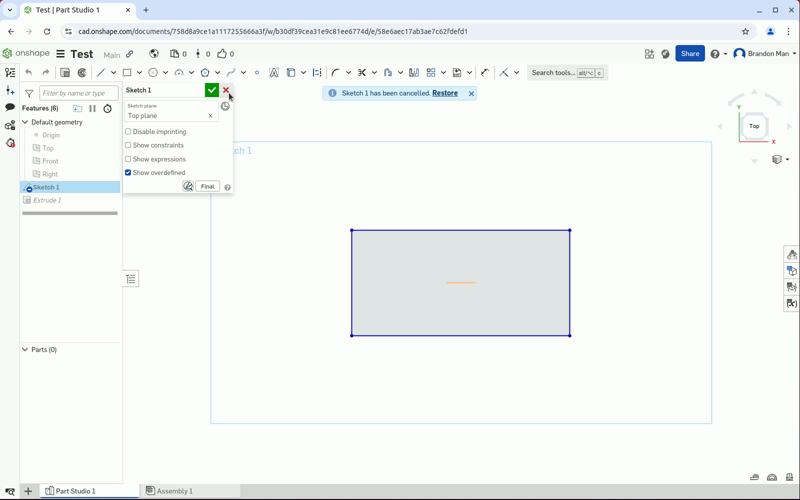
click(229, 92)
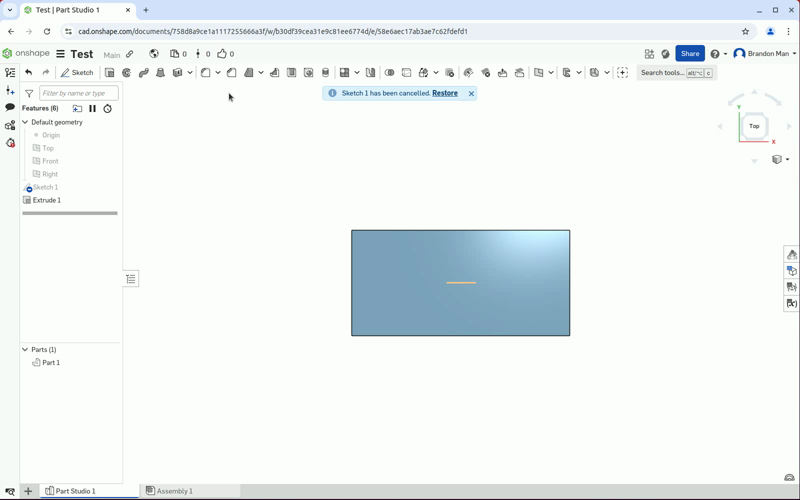
mouse_move(73, 352)
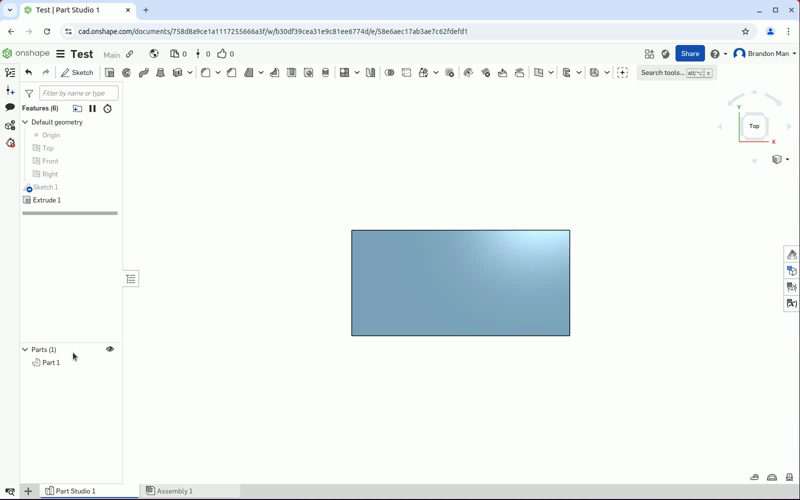
key(y)
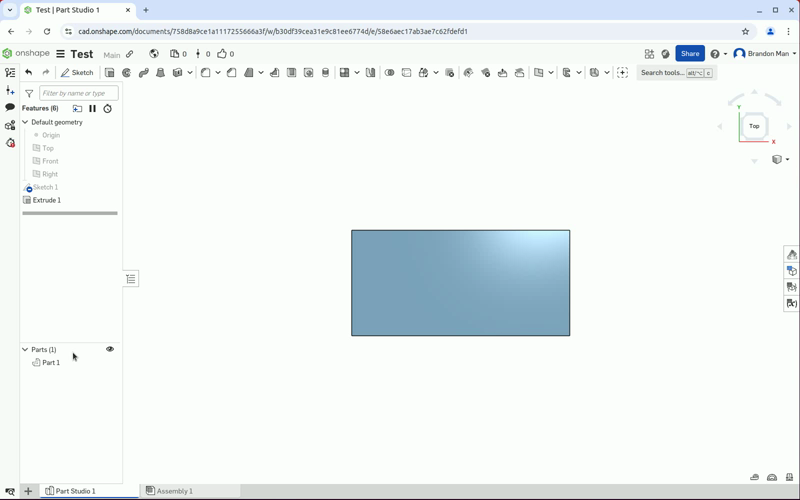
key(shift+p)
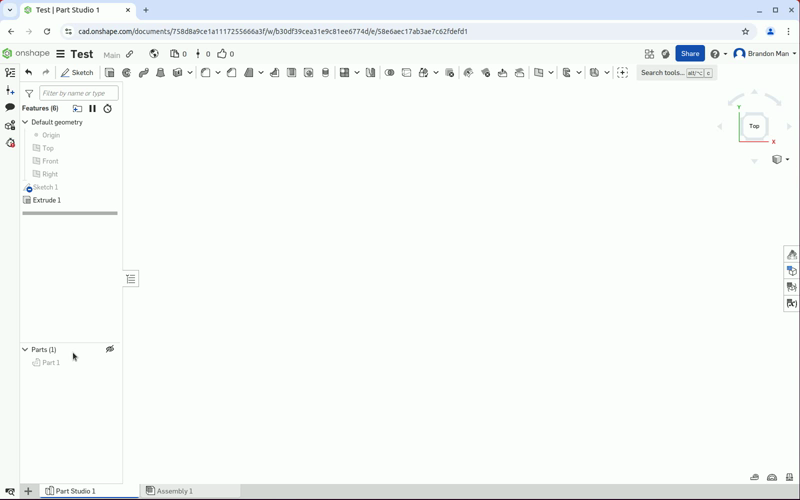
key(space)
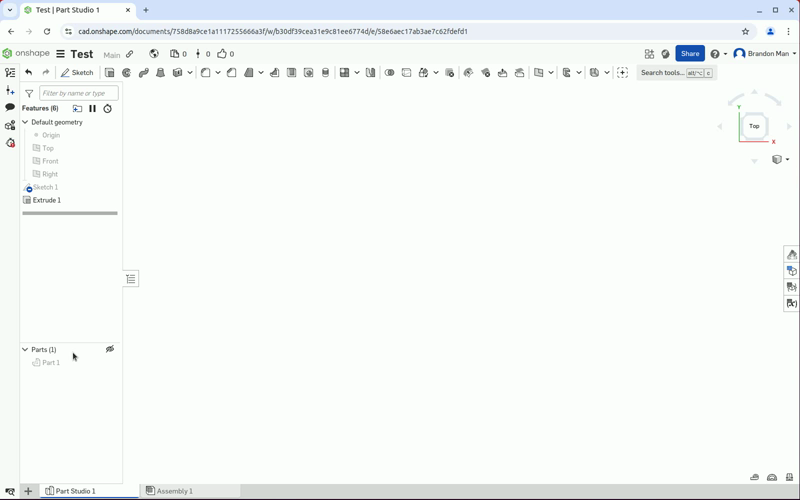
key_down(shift)
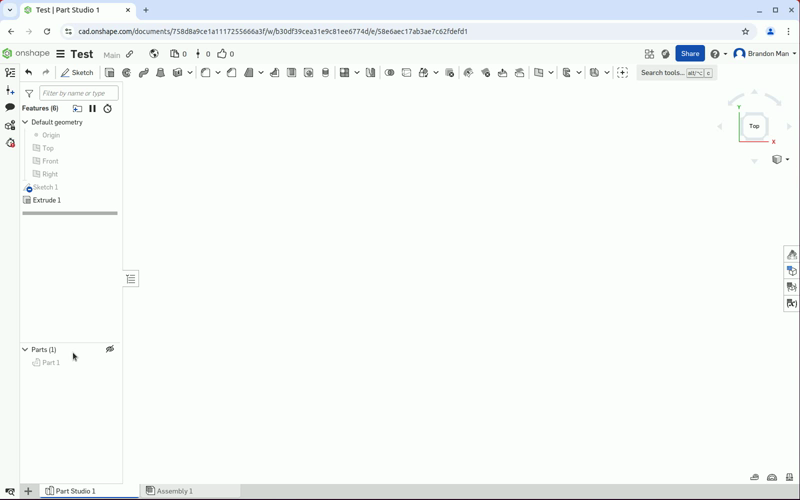
key(up)
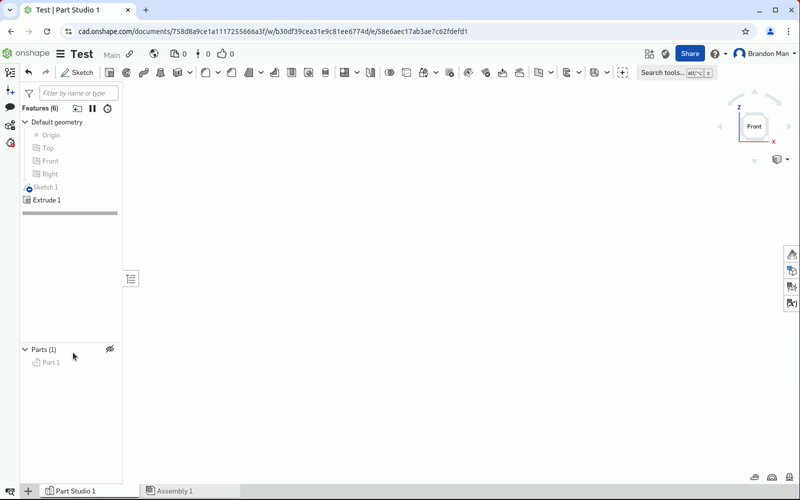
key_up(shift)
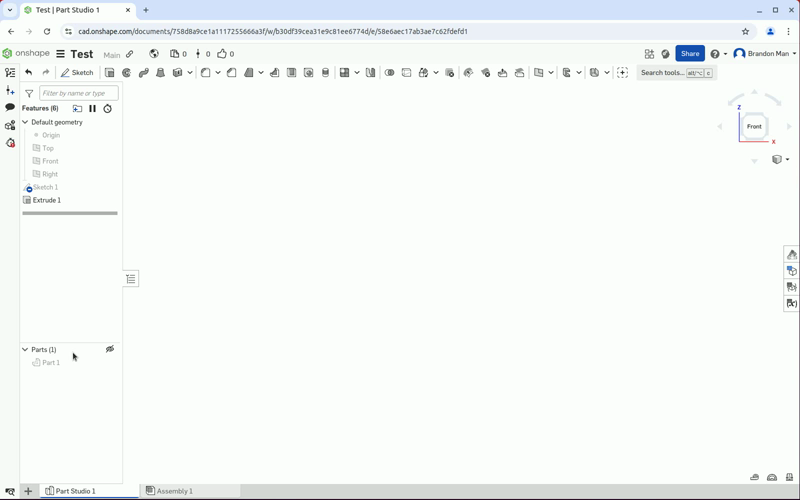
key(space)
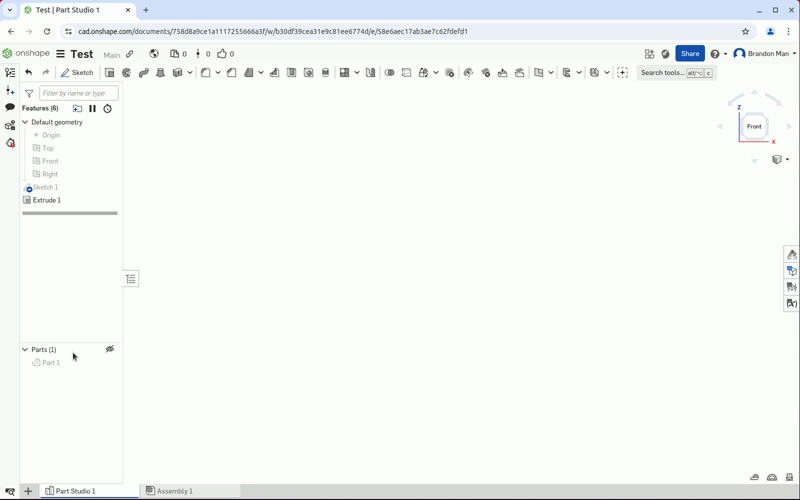
key_down(shift)
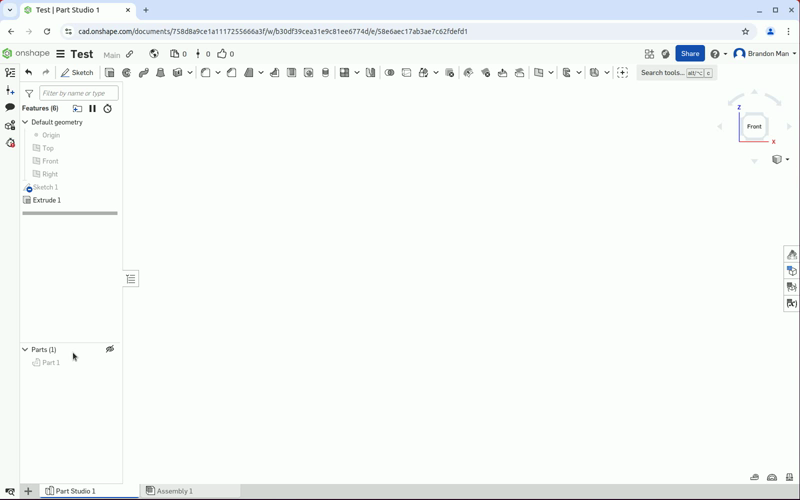
key(left)
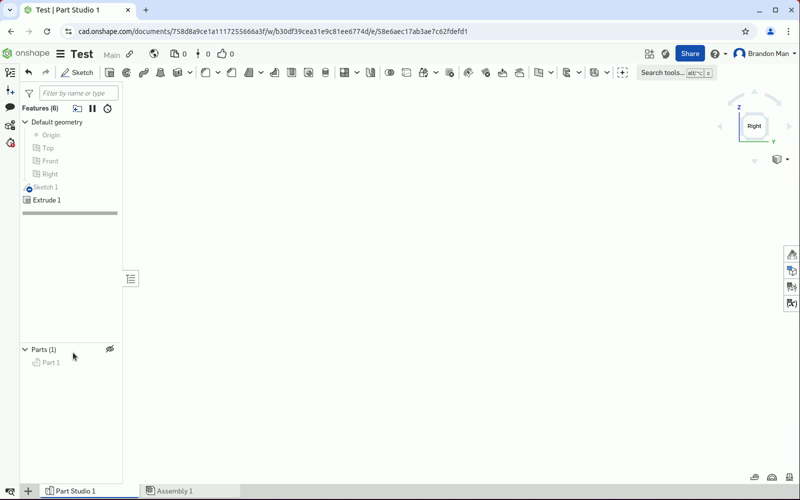
key_up(shift)
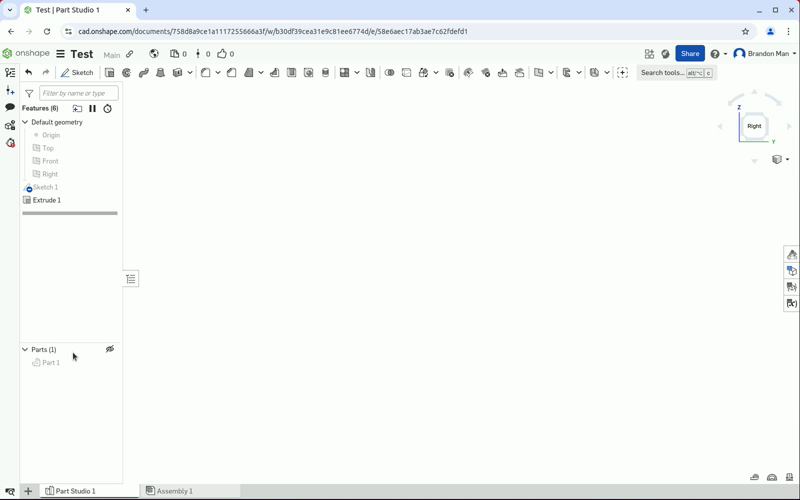
mouse_move(73, 352)
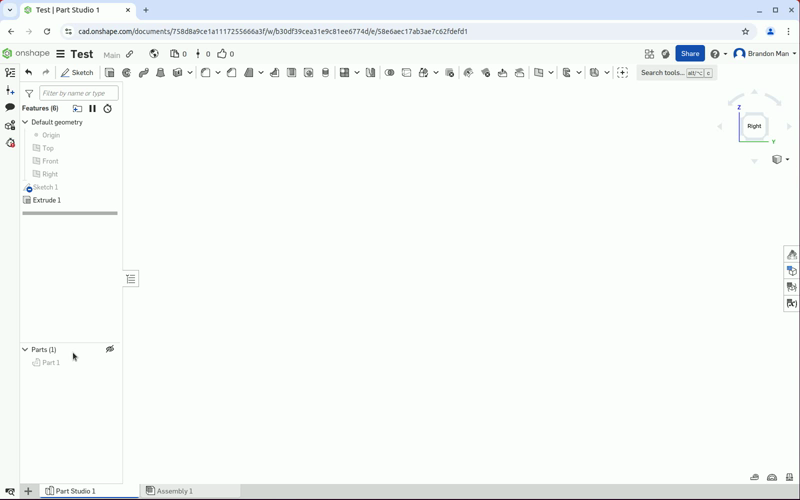
key(shift+y)
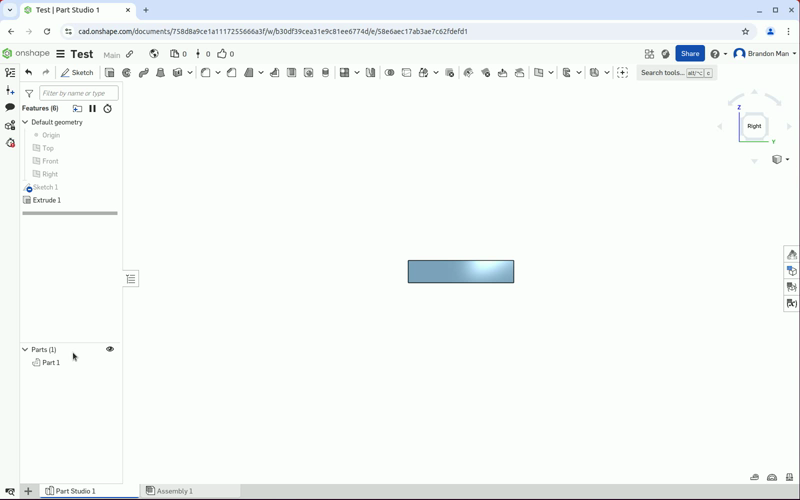
mouse_move(541, 75)
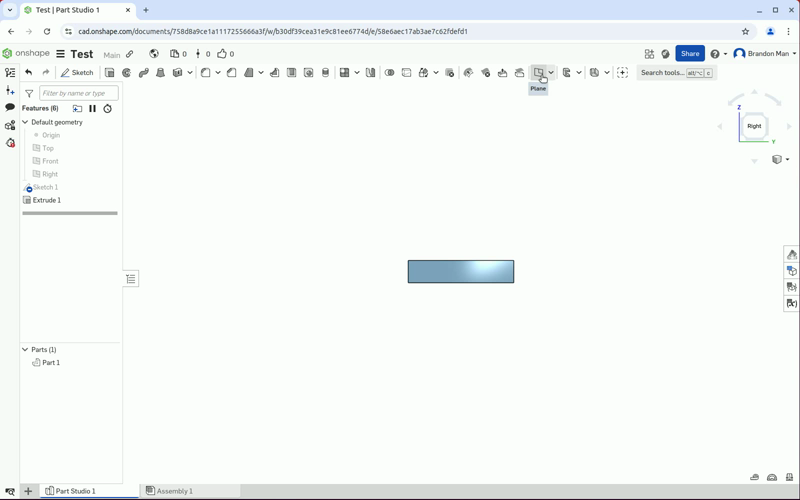
click(541, 75)
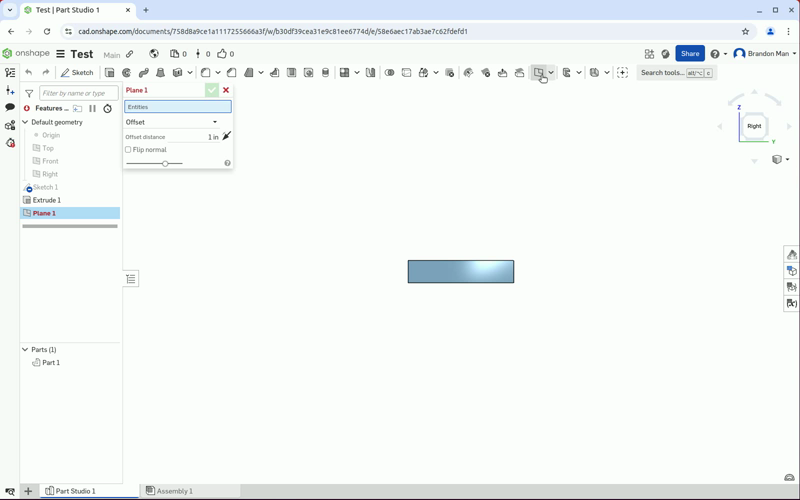
mouse_move(73, 176)
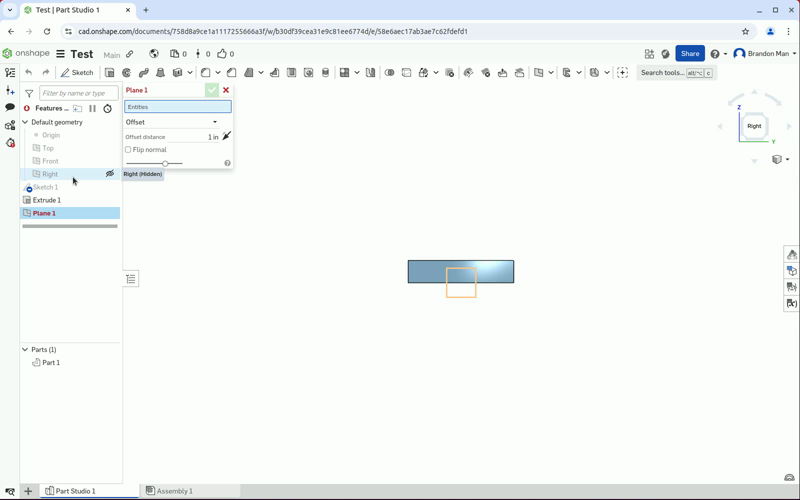
click(73, 176)
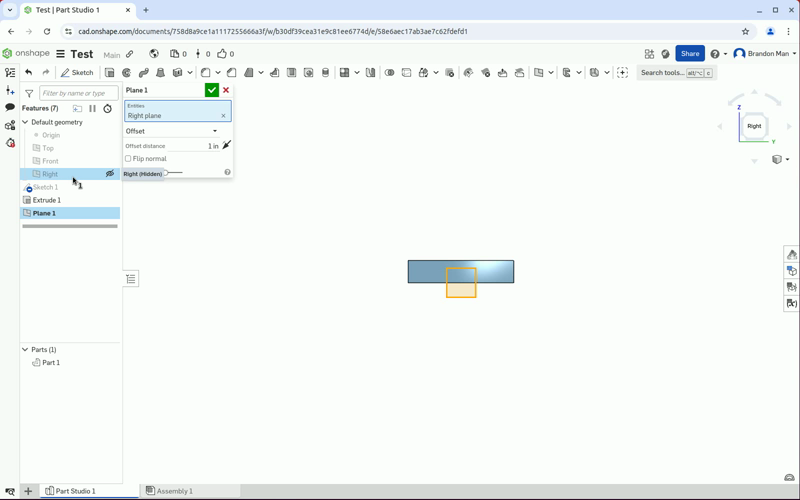
key(tab, 2)
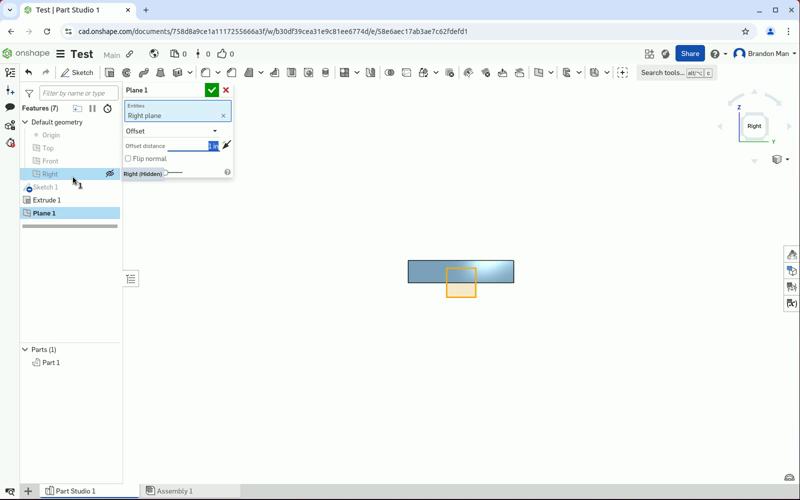
text(22.4)
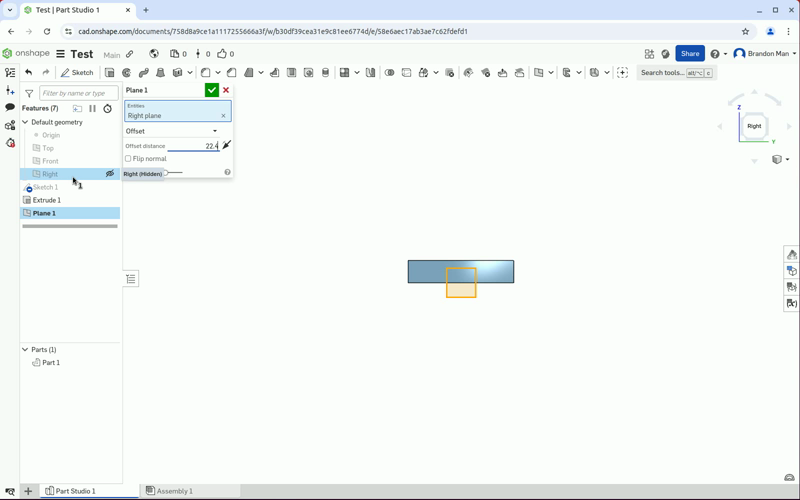
key(enter, 2)
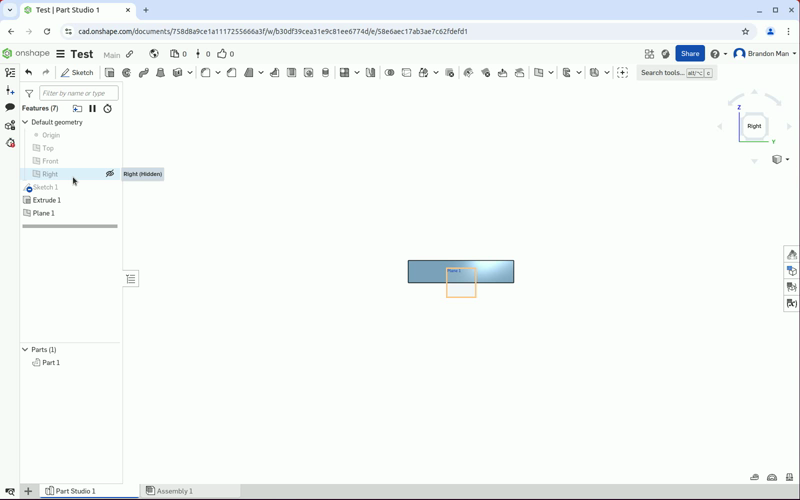
key(shift+s)
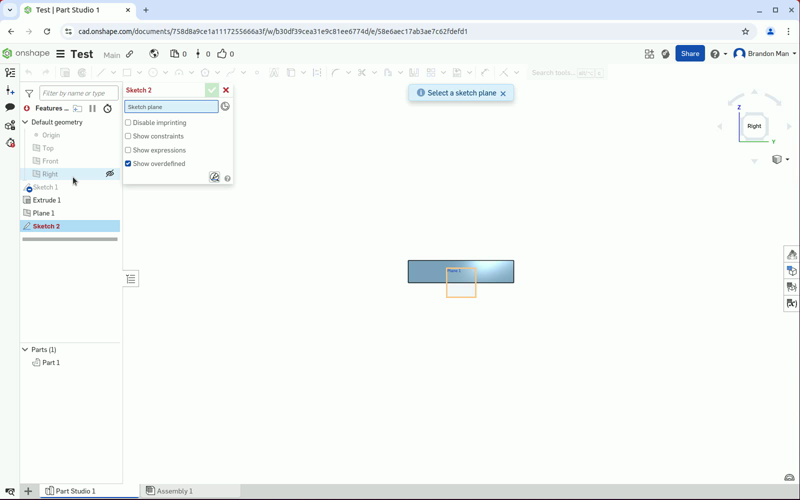
mouse_move(73, 215)
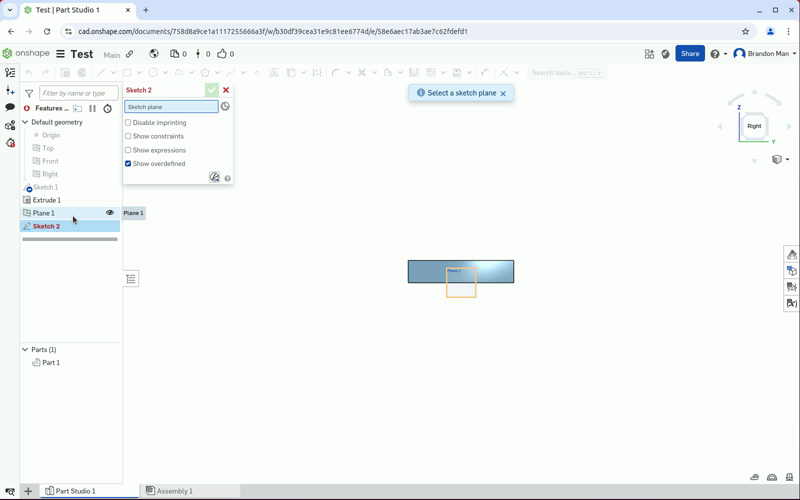
click(73, 215)
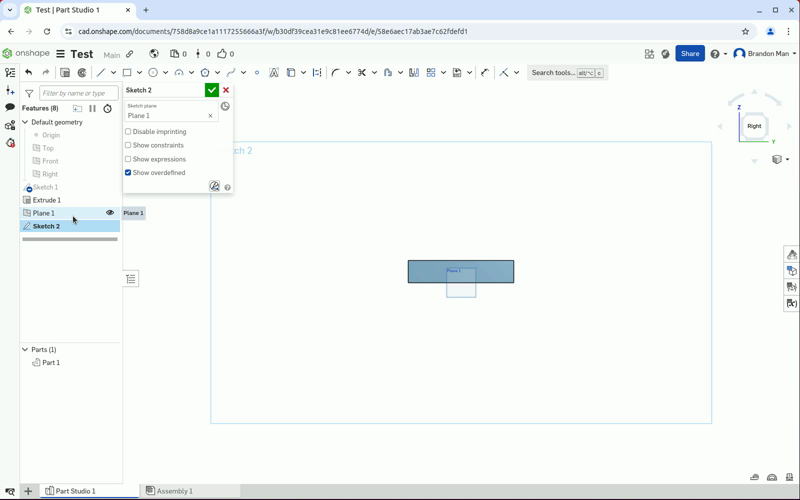
mouse_move(73, 352)
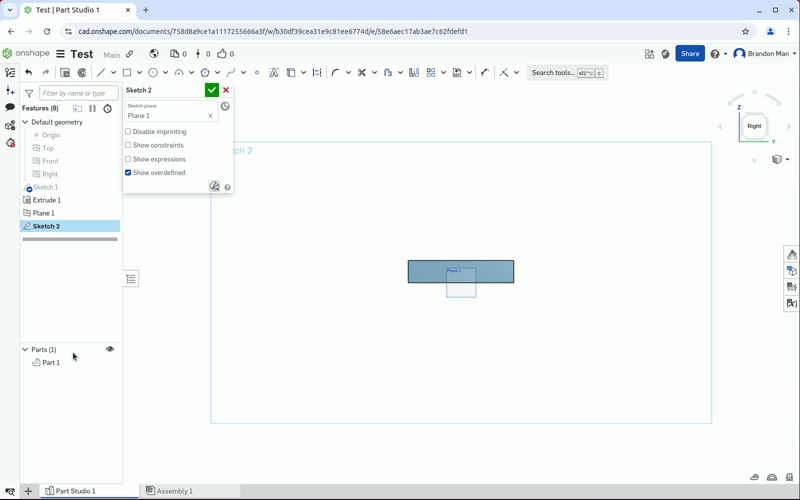
key(y)
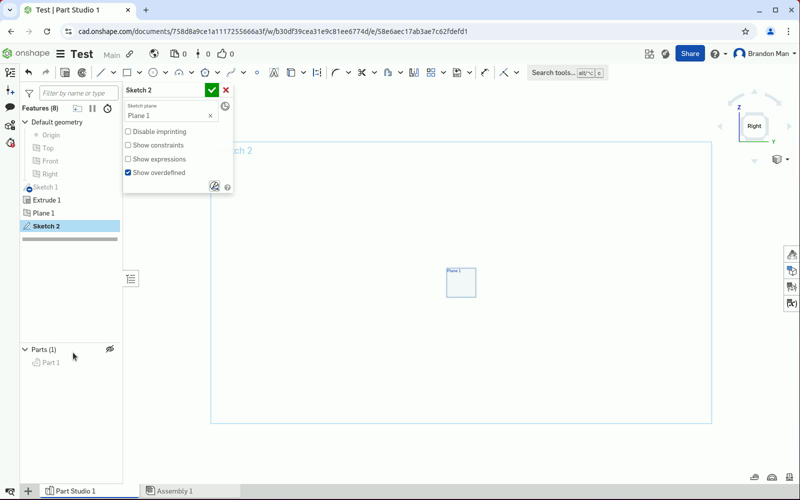
key(l)
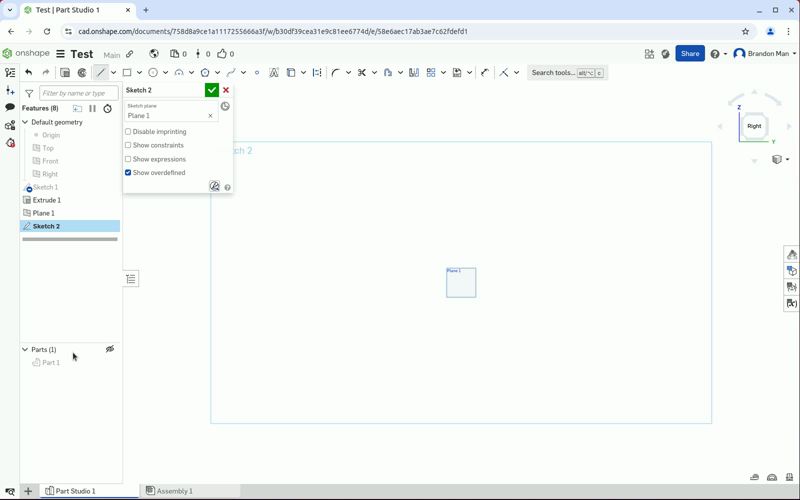
key_down(shift)
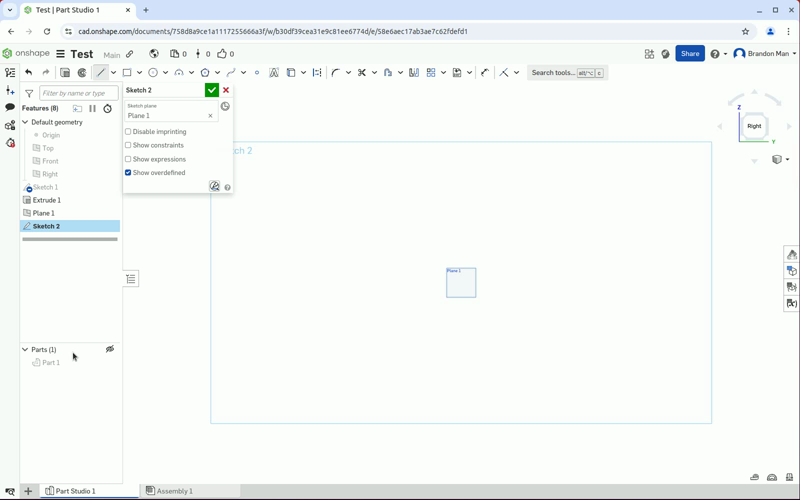
mouse_move(407, 282)
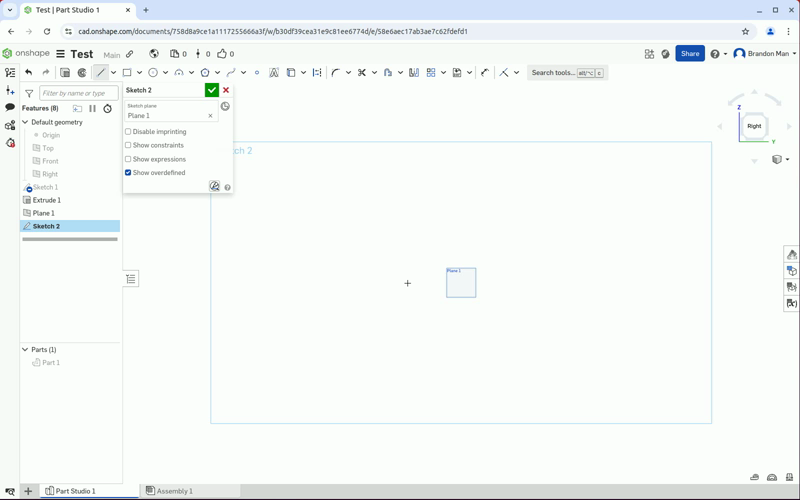
click(407, 282)
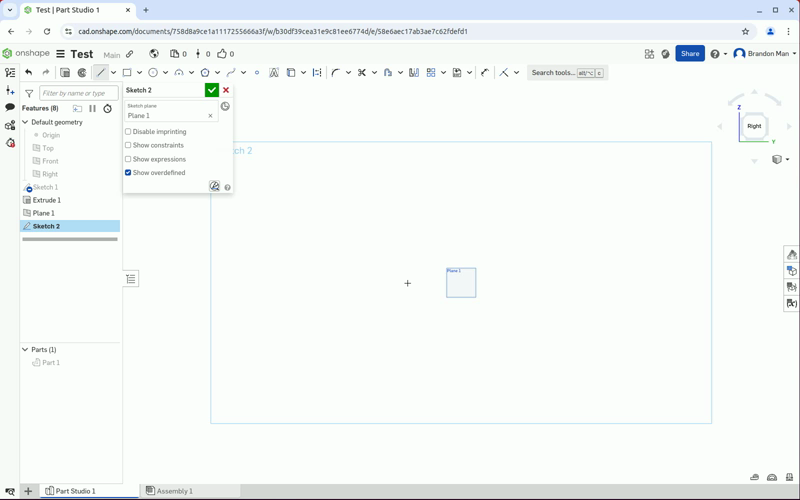
key_up(shift)
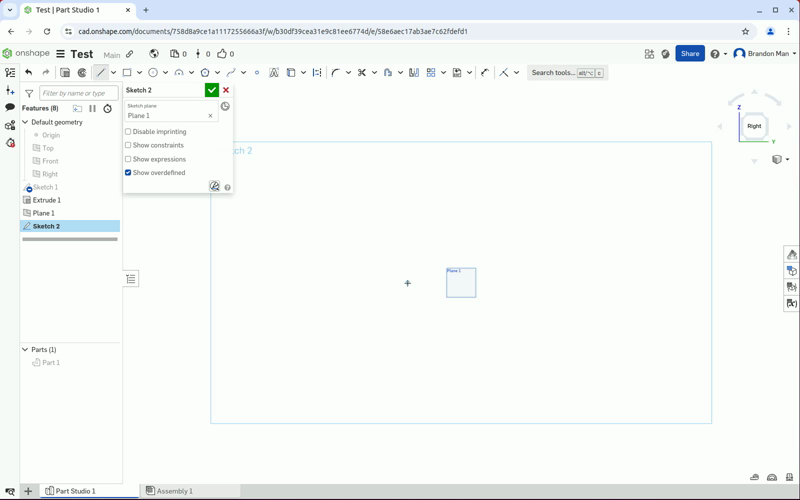
key_down(shift)
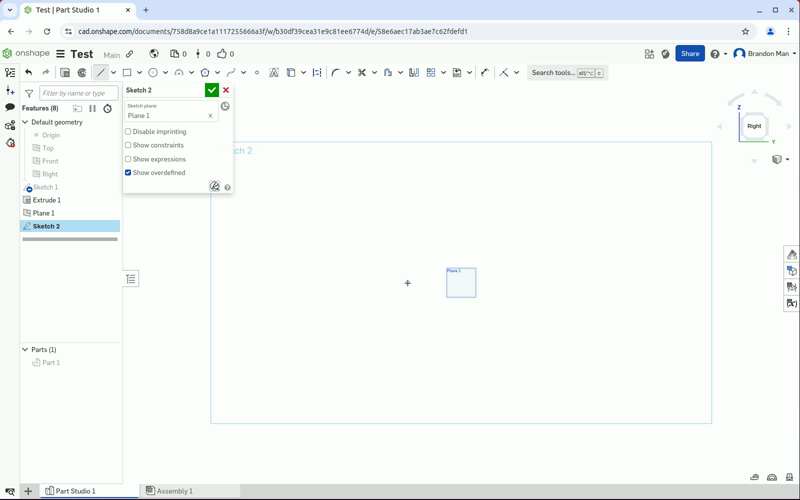
mouse_move(513, 282)
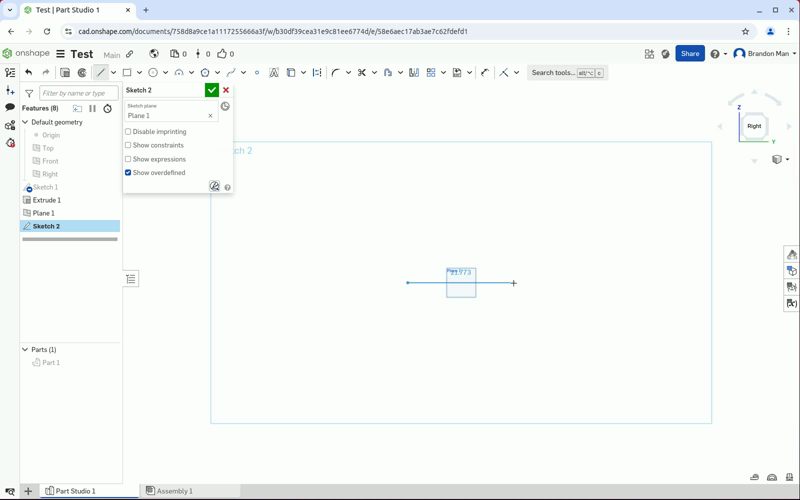
click(513, 282)
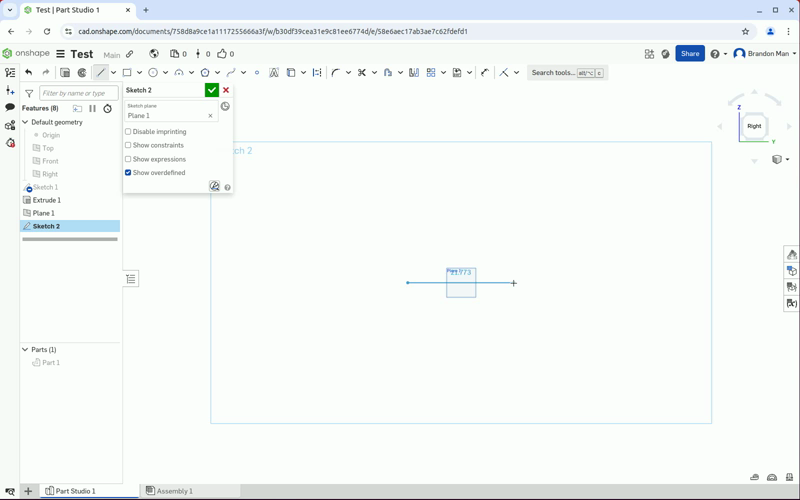
key_up(shift)
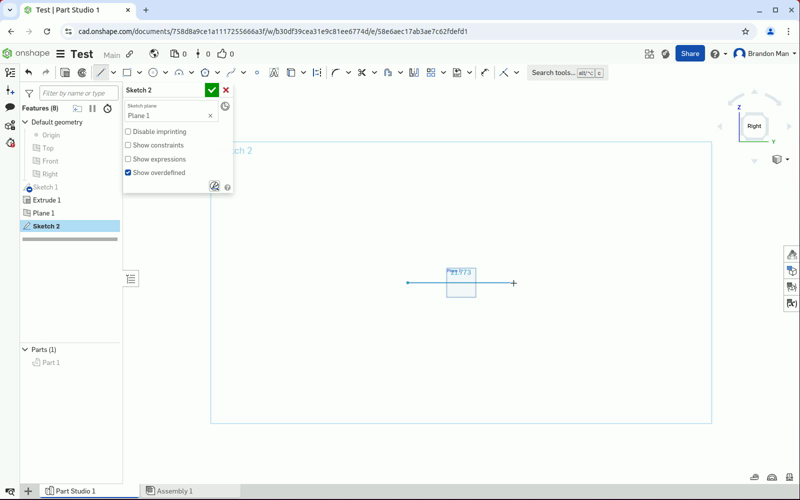
key_down(shift)
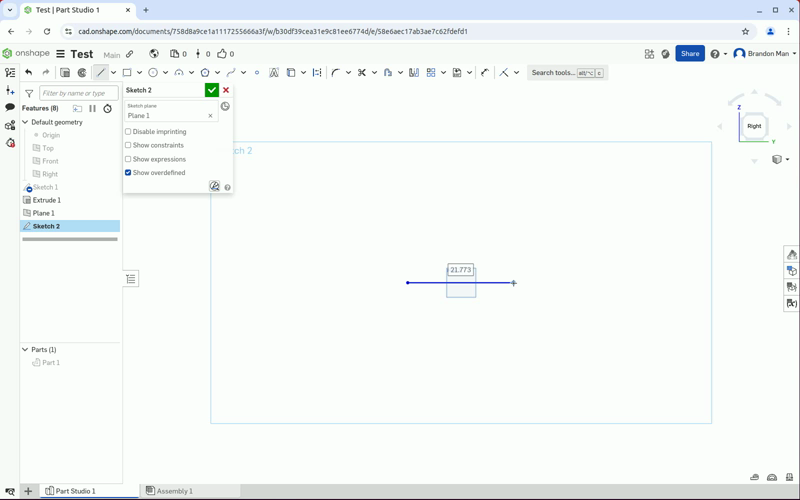
mouse_move(543, 282)
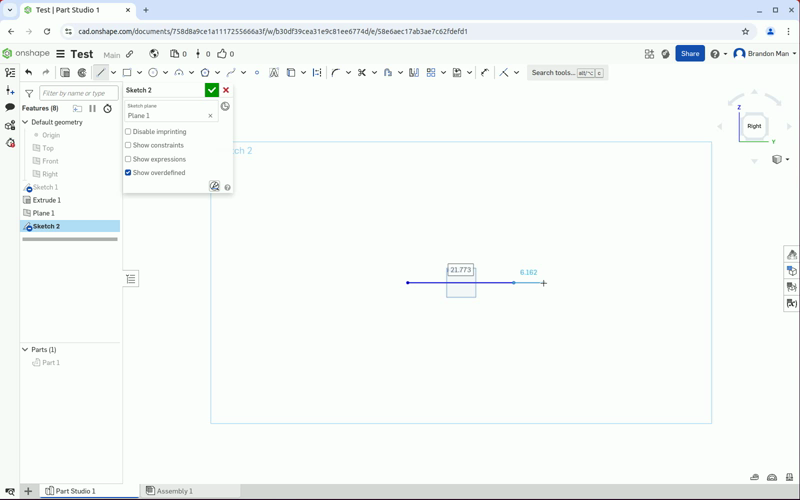
mouse_move(513, 260)
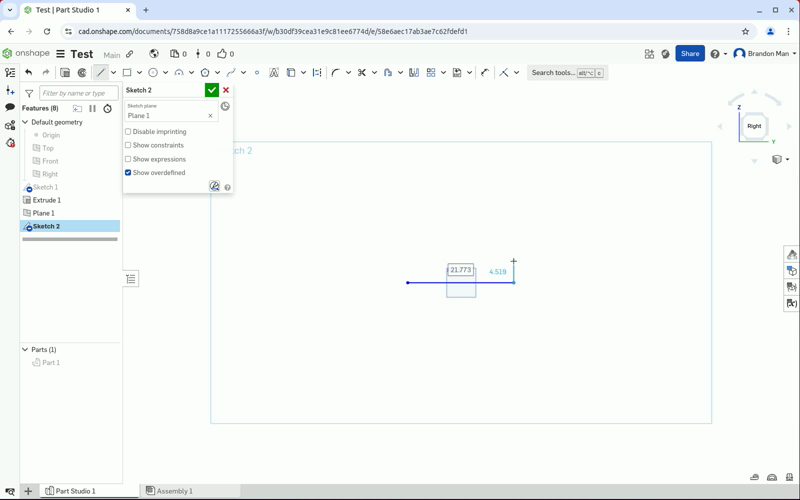
click(513, 260)
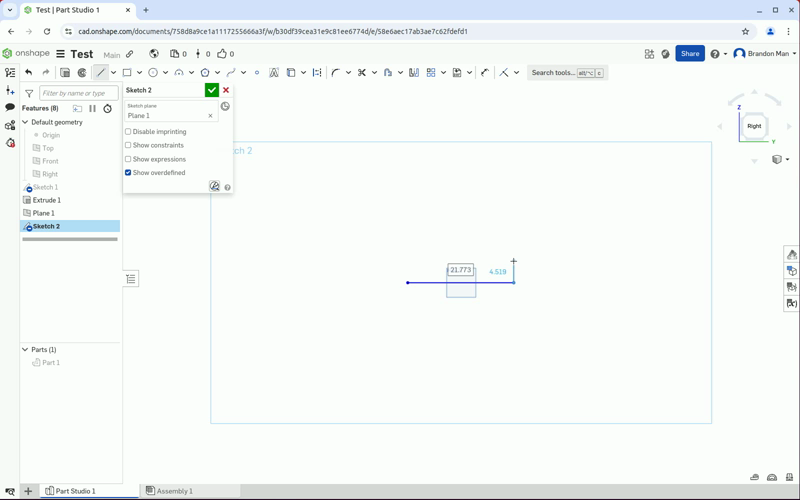
key_up(shift)
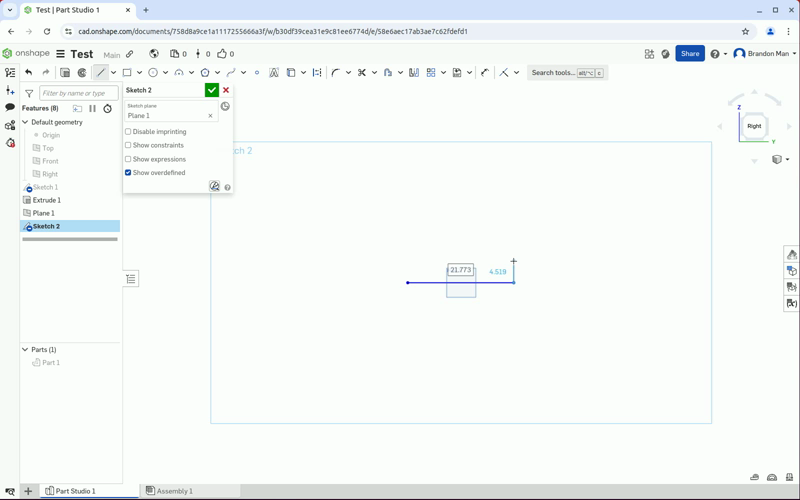
key_down(shift)
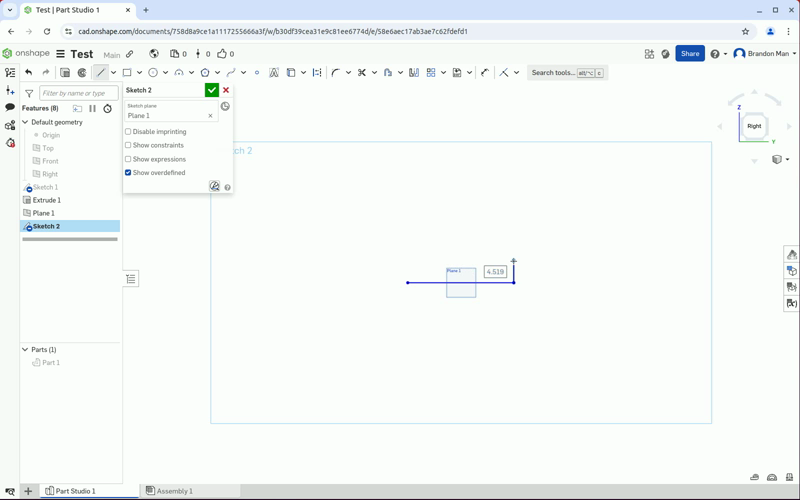
mouse_move(407, 260)
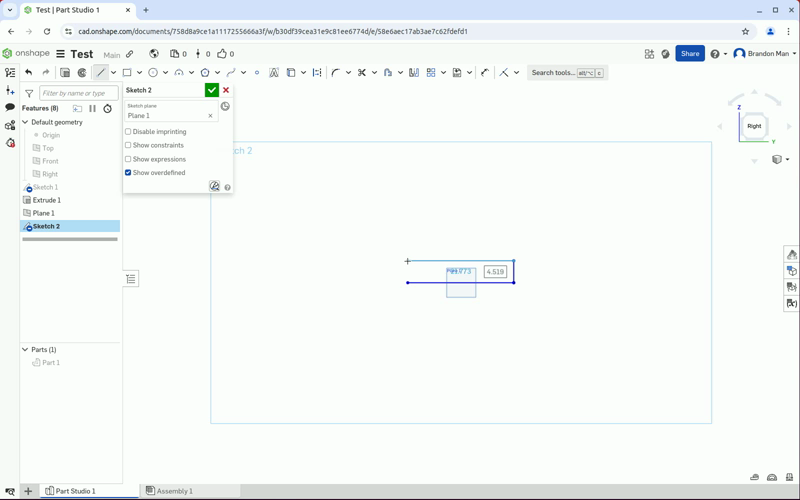
click(407, 260)
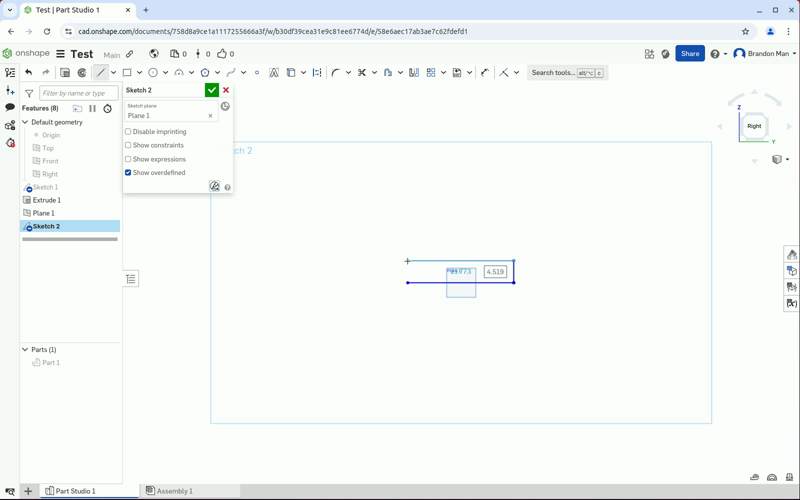
key_up(shift)
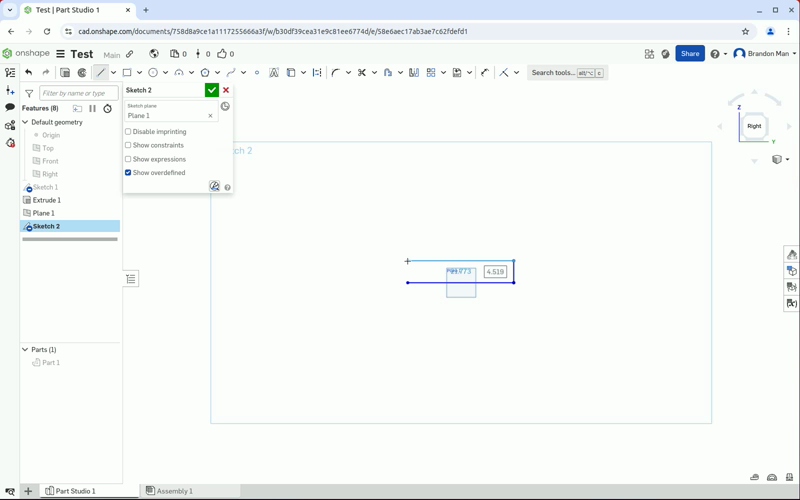
mouse_move(437, 260)
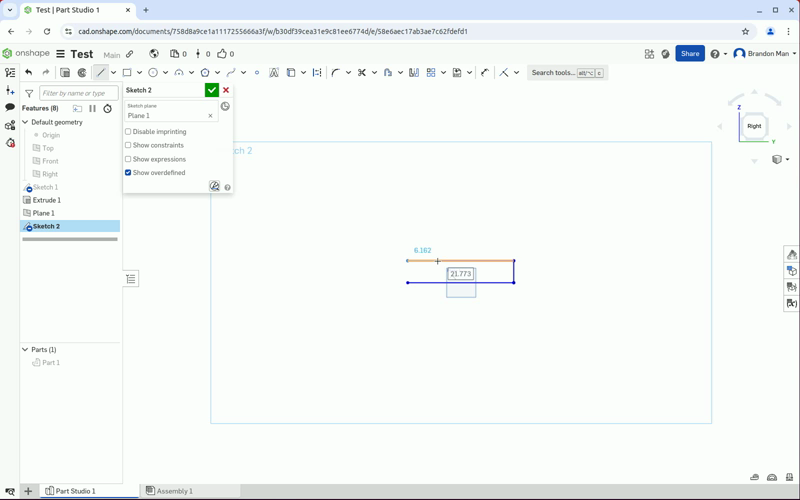
key_down(shift)
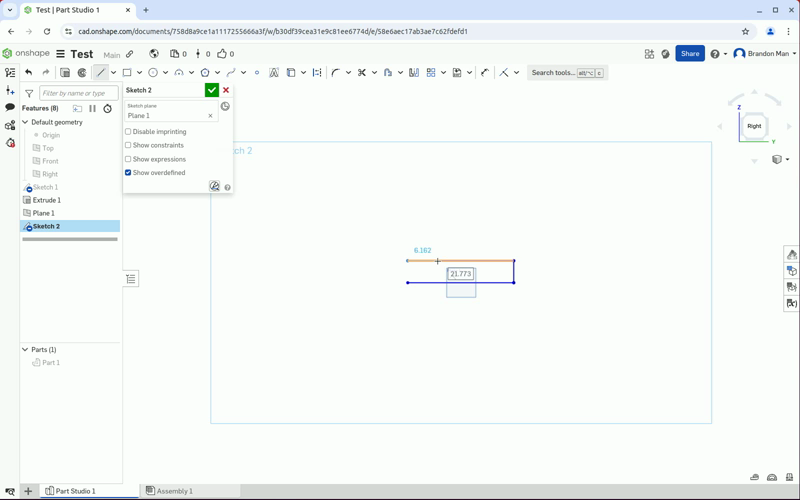
mouse_move(407, 282)
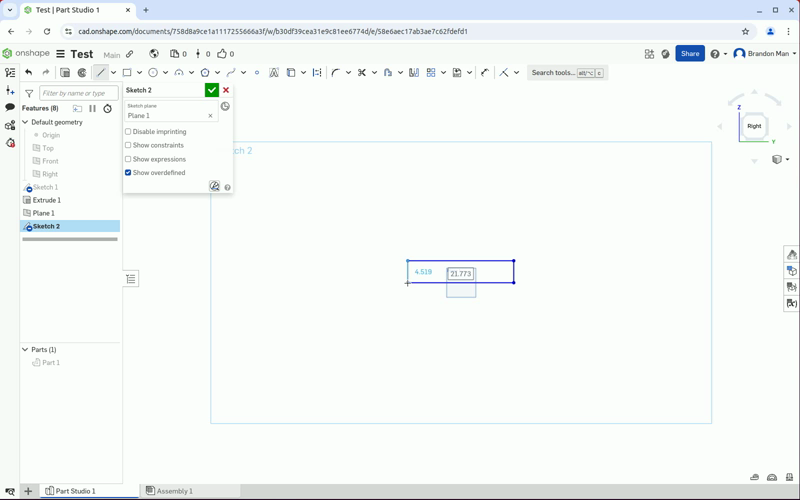
key_up(shift)
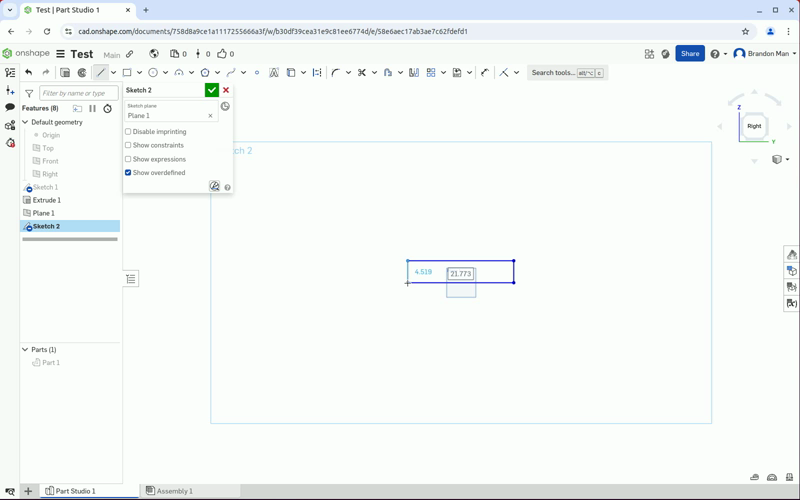
click(407, 282)
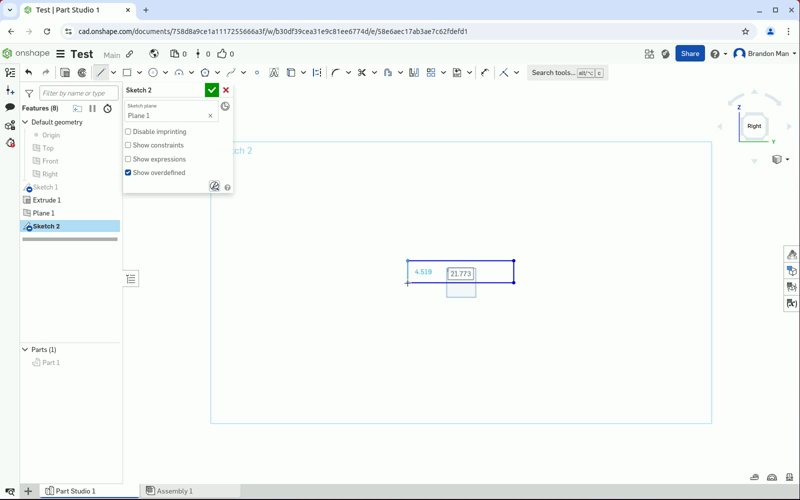
key(esc)
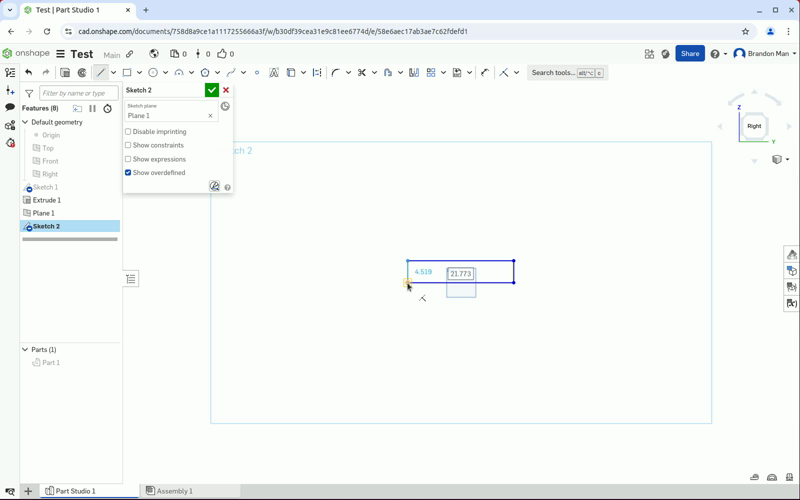
mouse_move(428, 275)
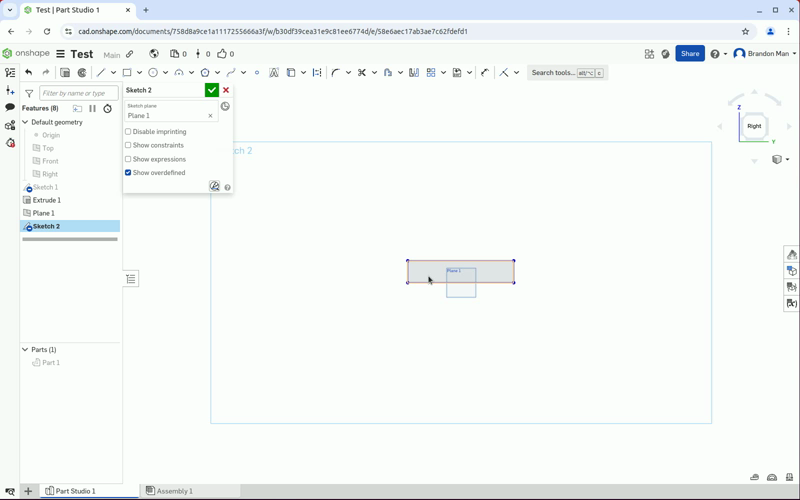
click(428, 275)
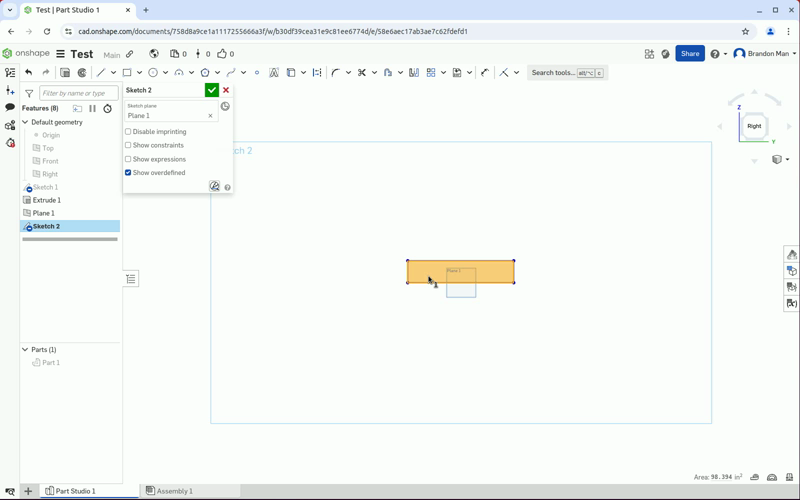
mouse_move(73, 352)
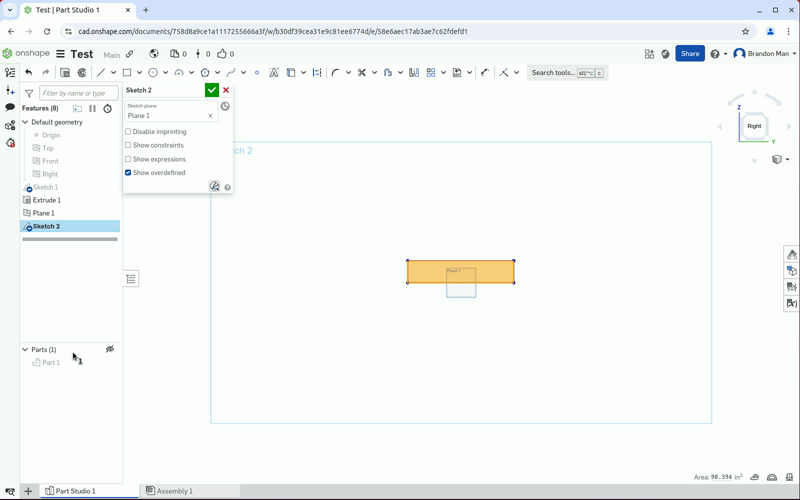
key(shift+y)
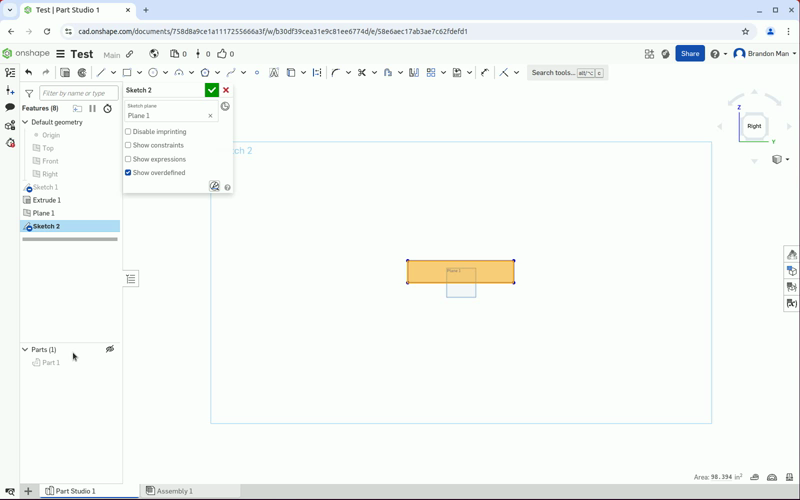
key(shift+e)
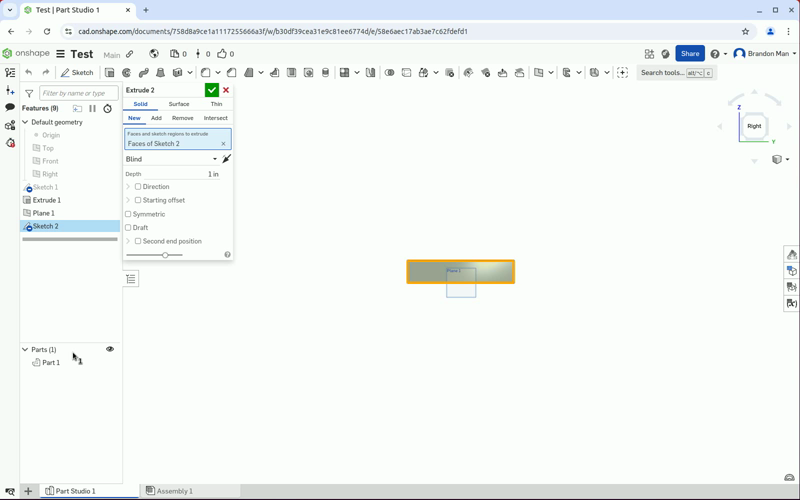
mouse_move(143, 106)
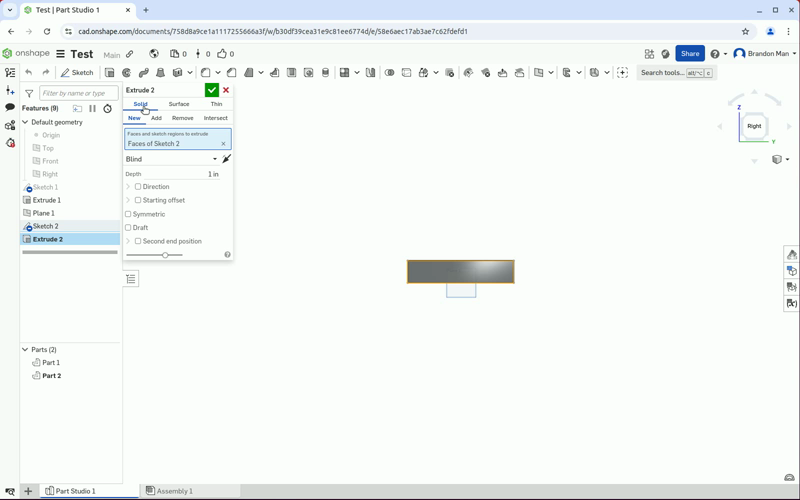
click(143, 106)
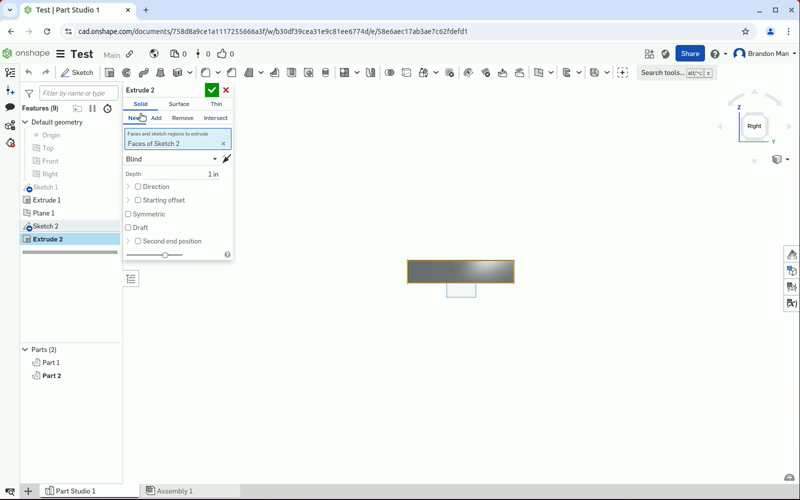
mouse_move(137, 120)
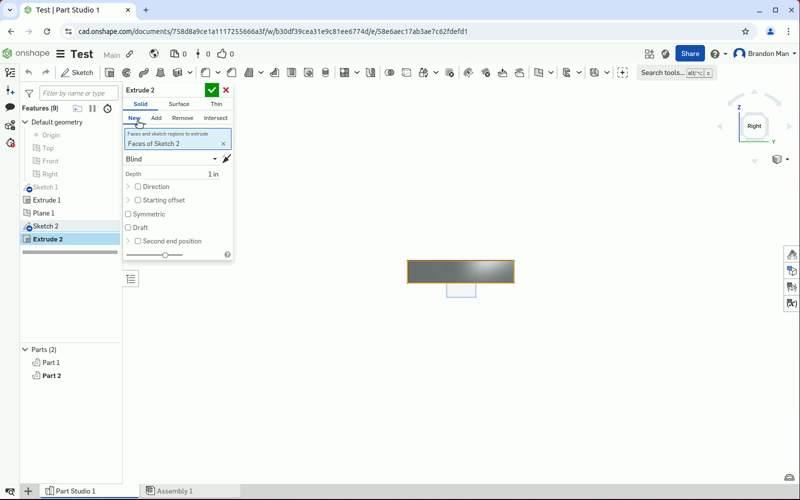
click(137, 120)
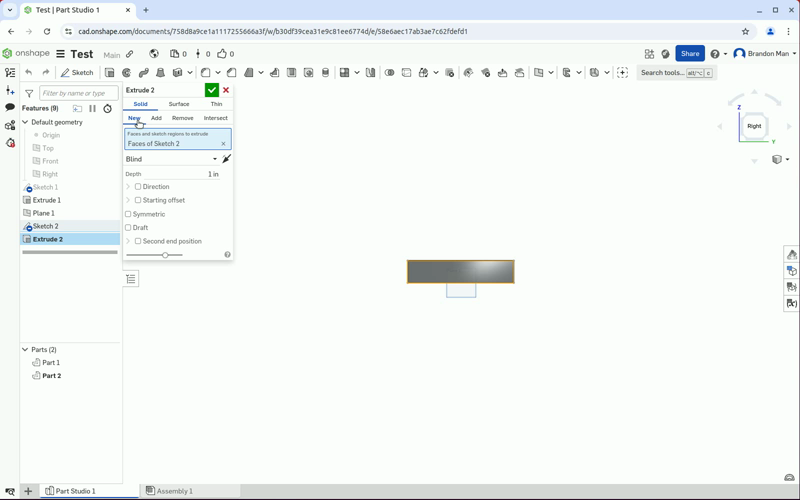
key(tab, 4)
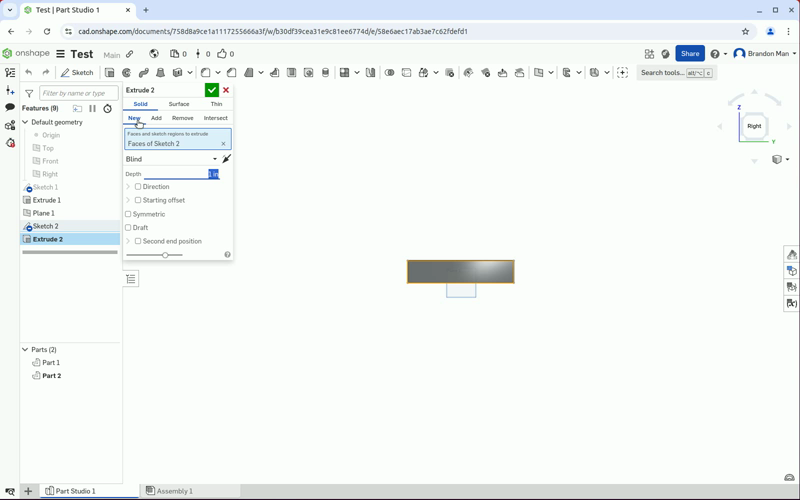
text(0.722)
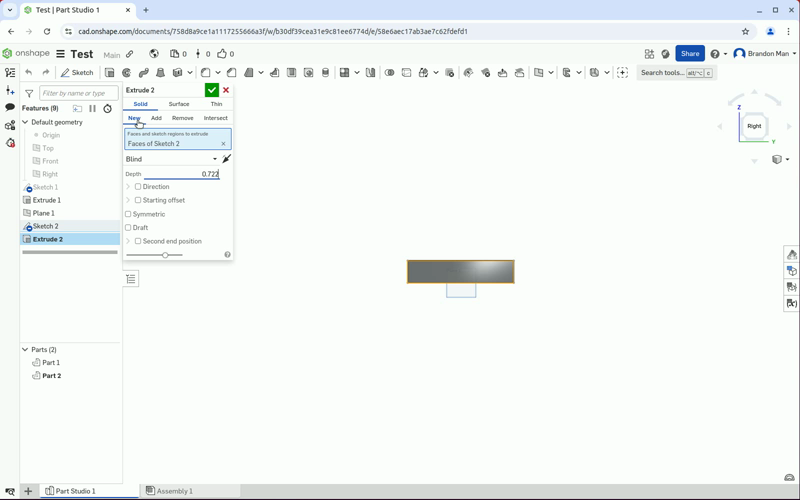
key(enter)
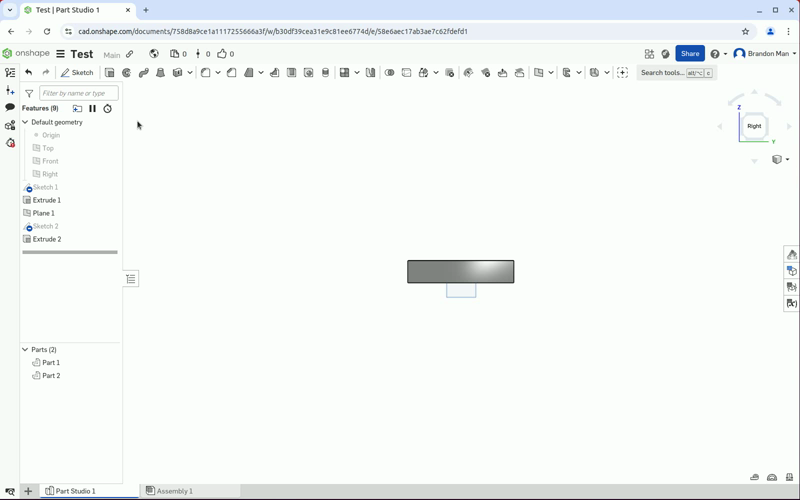
key(shift+h)
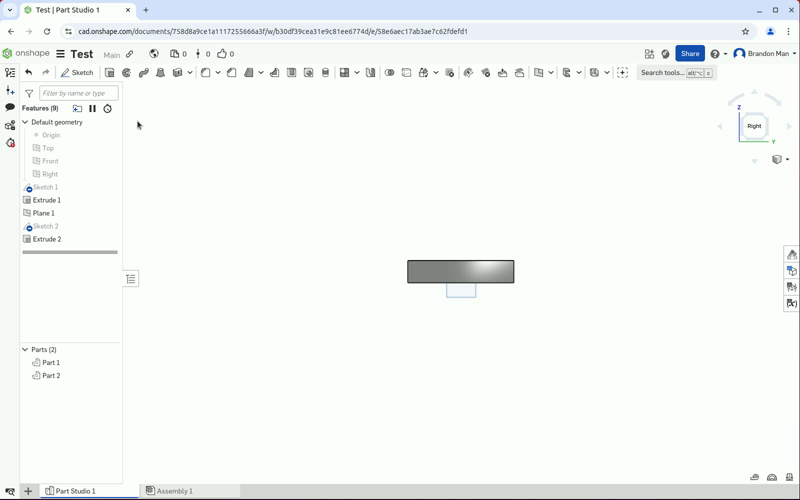
key(shift+h)
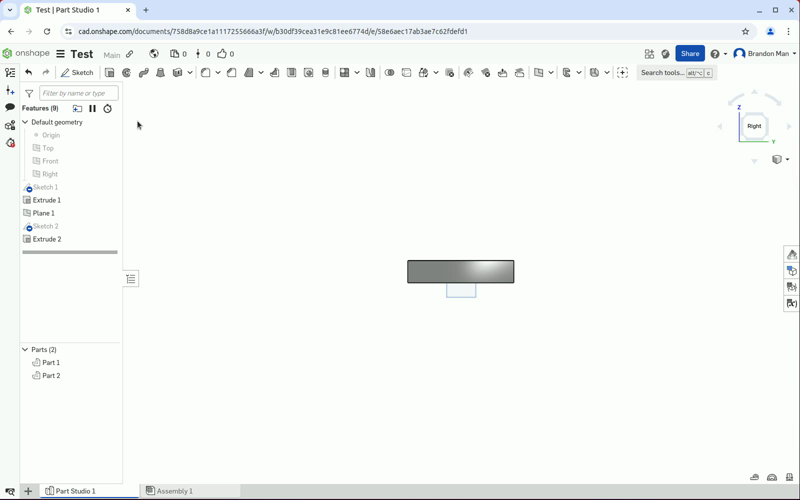
mouse_move(73, 189)
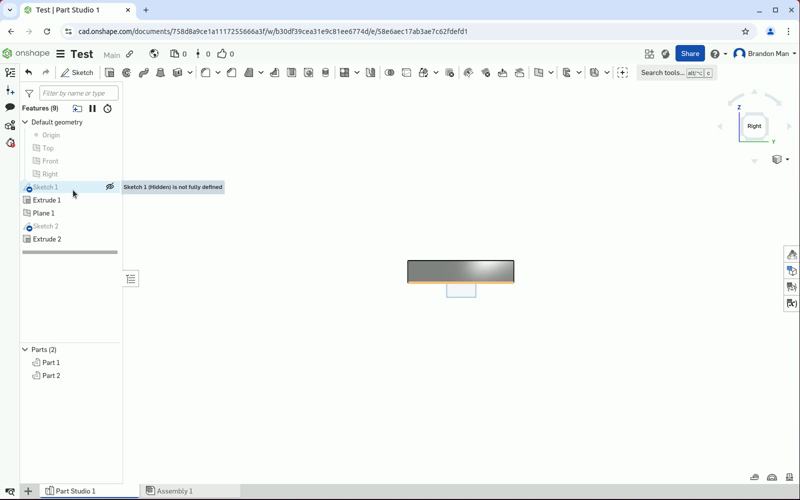
click(73, 189)
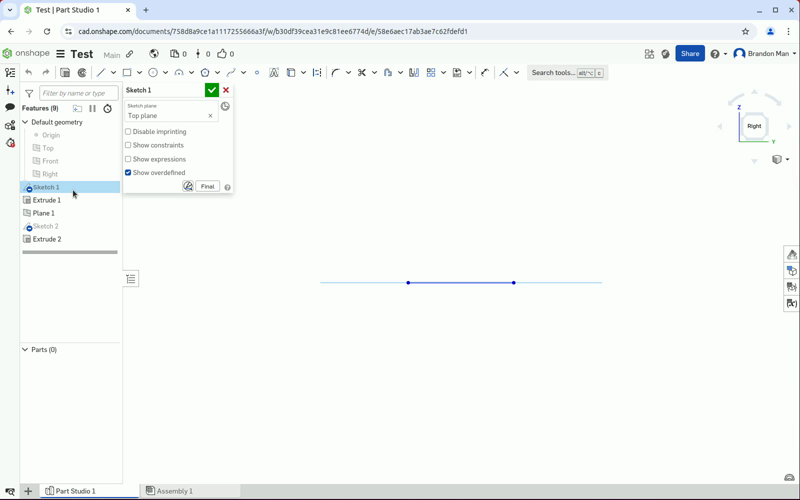
mouse_move(229, 92)
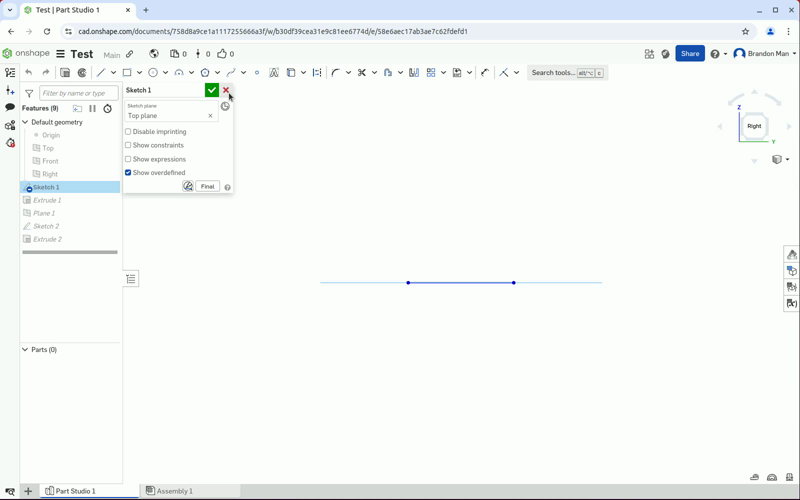
click(229, 92)
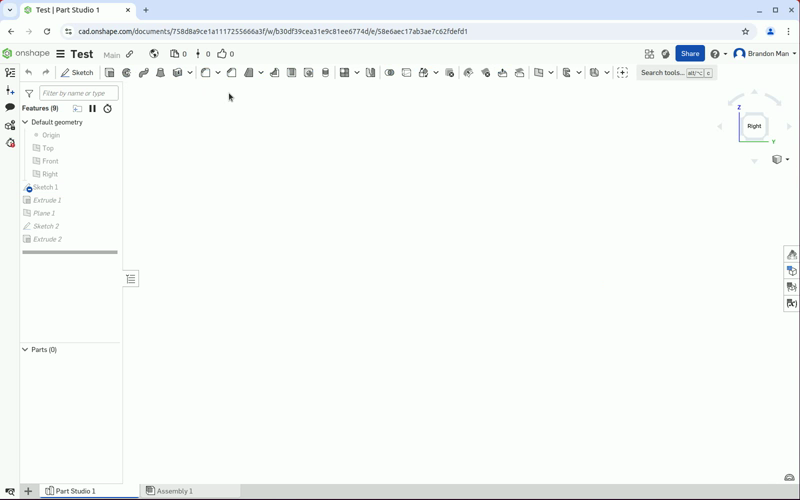
key(shift+s)
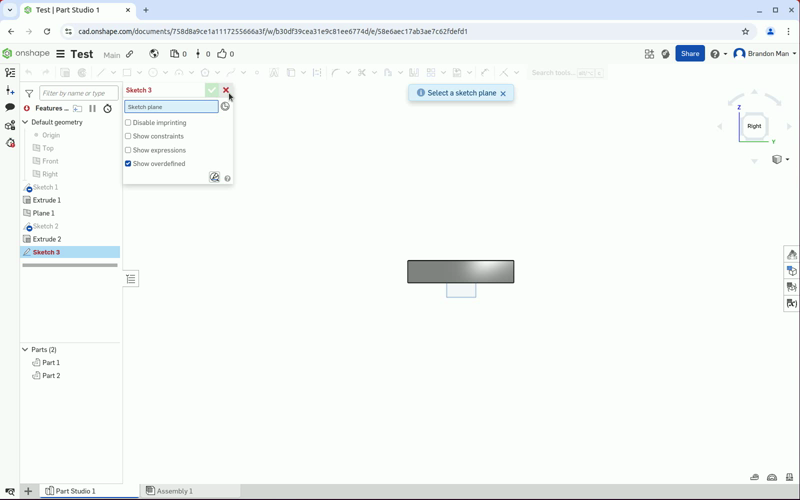
mouse_move(73, 215)
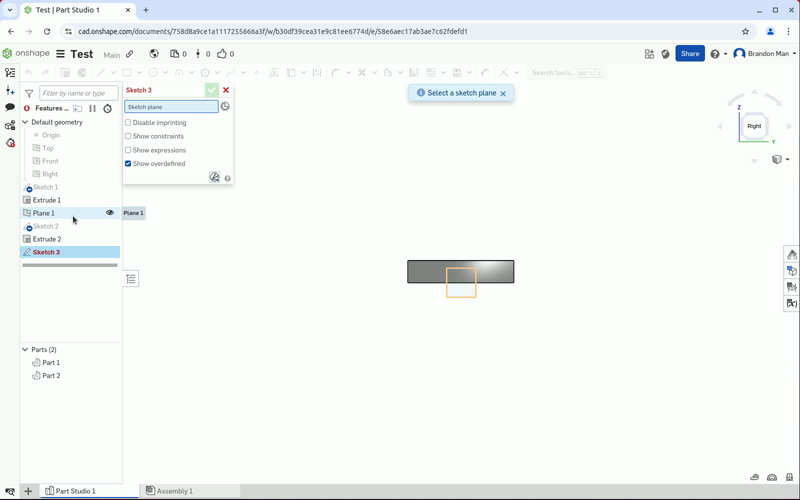
click(73, 215)
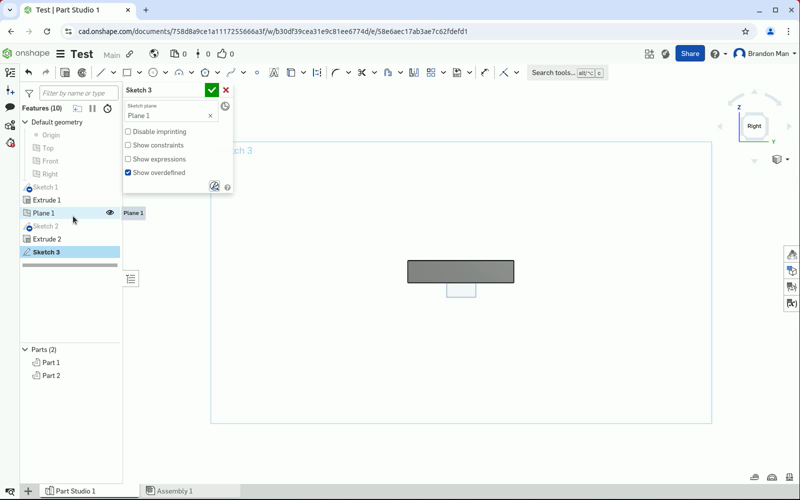
mouse_move(73, 352)
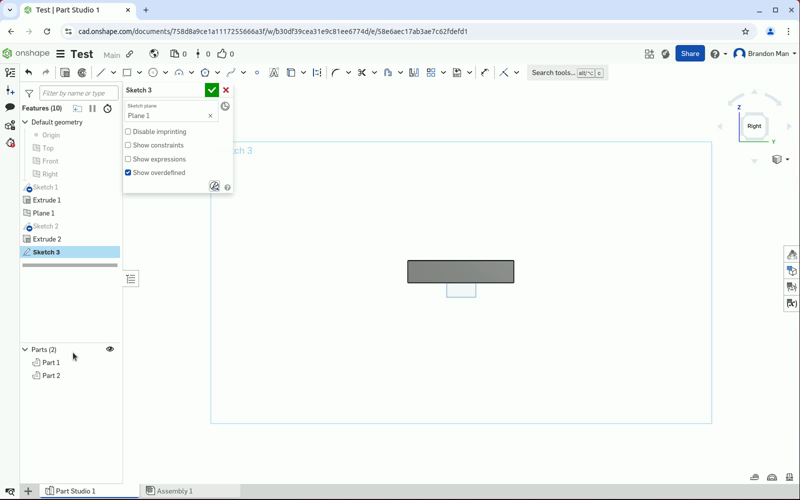
key(y)
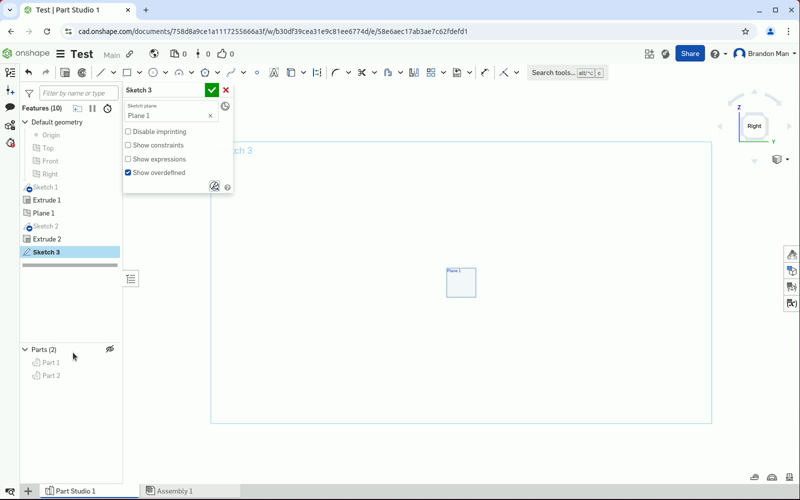
key(l)
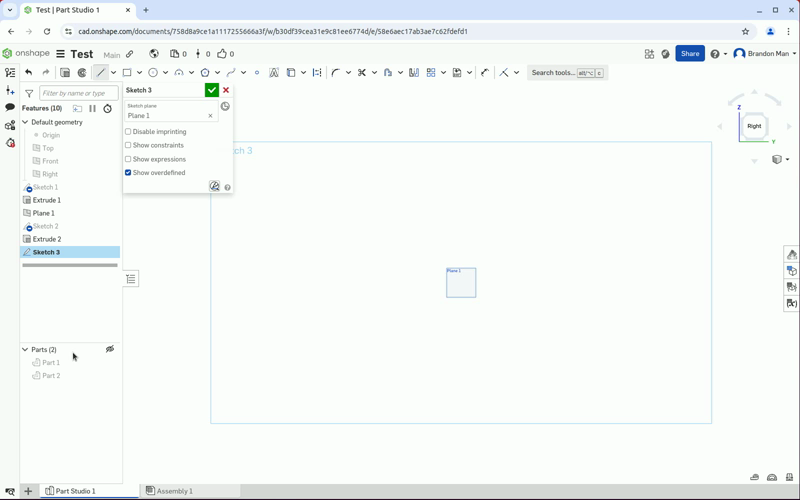
key_down(shift)
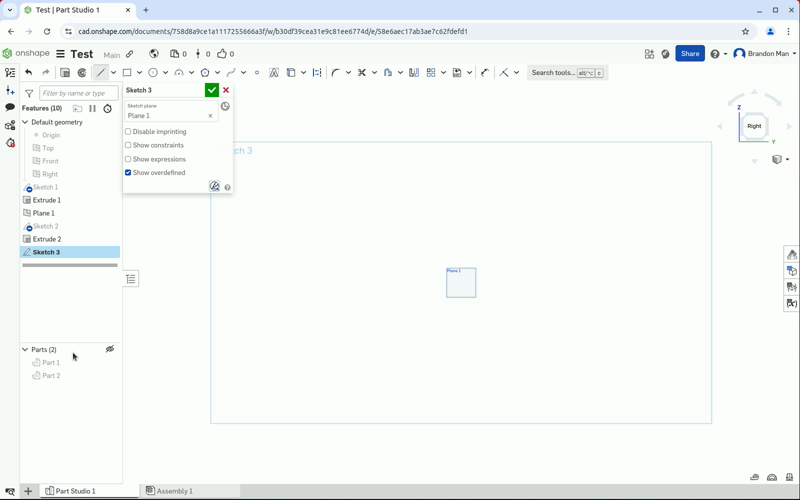
mouse_move(407, 260)
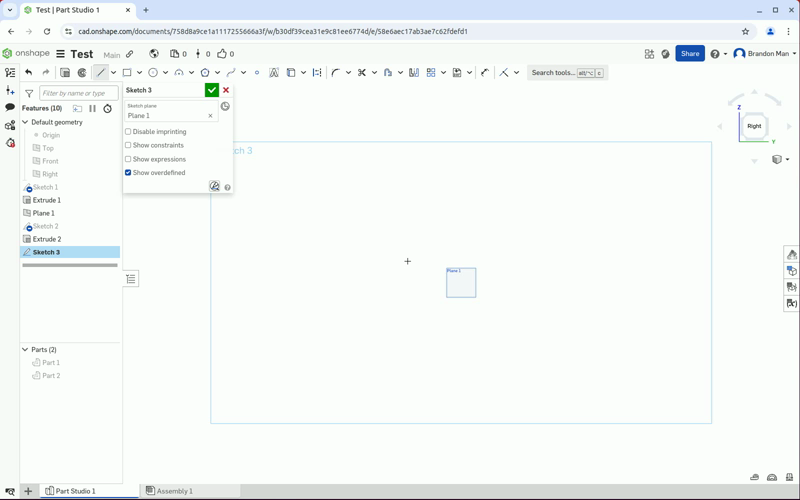
click(407, 260)
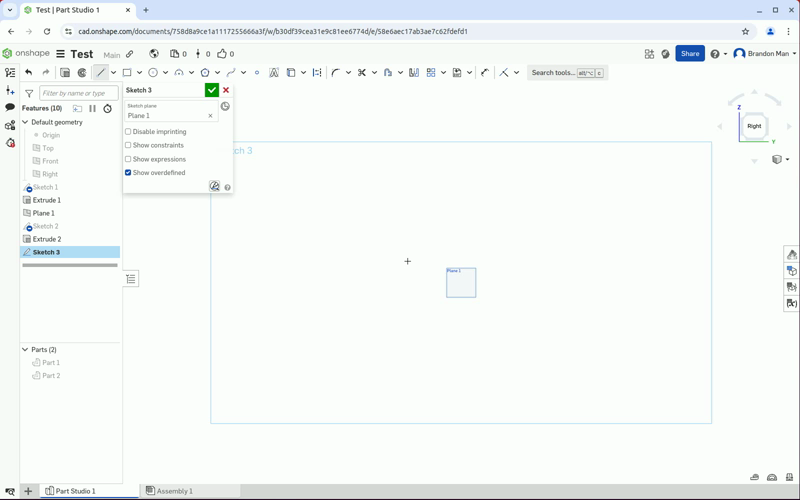
key_up(shift)
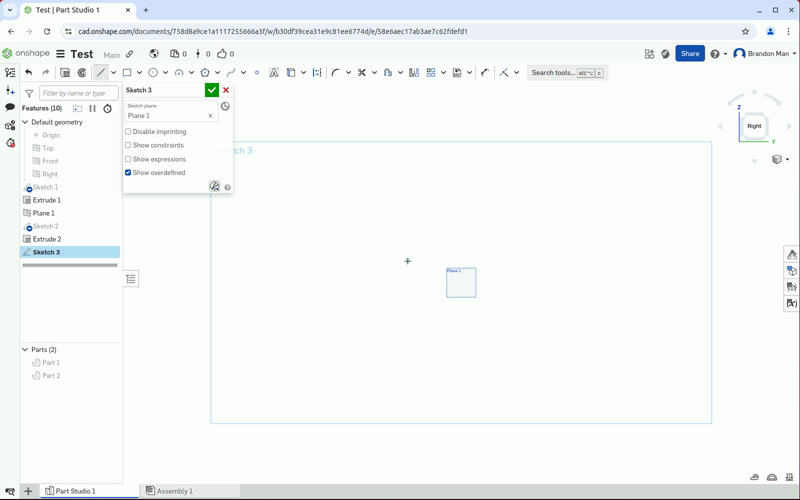
key_down(shift)
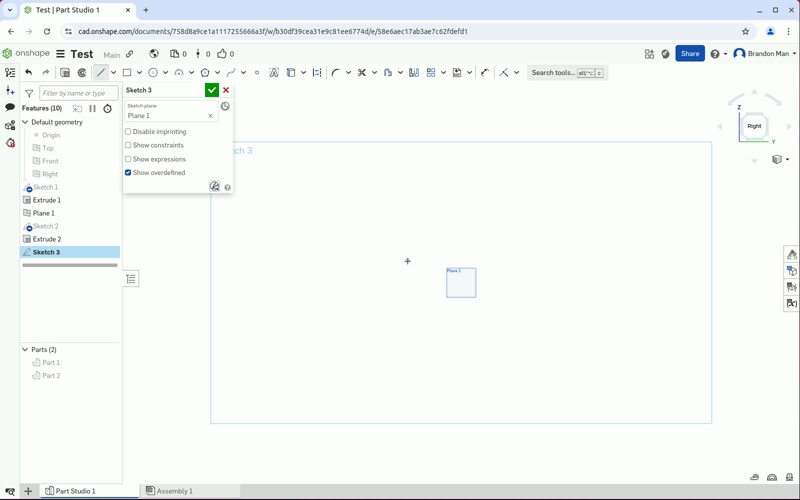
mouse_move(513, 260)
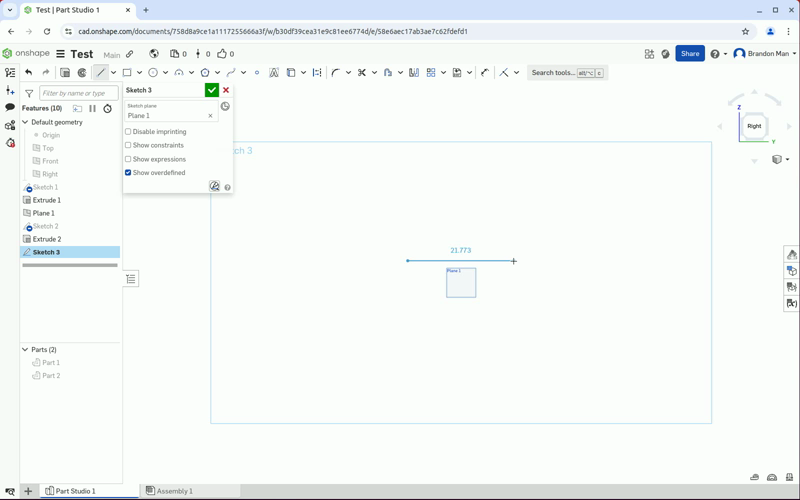
click(513, 260)
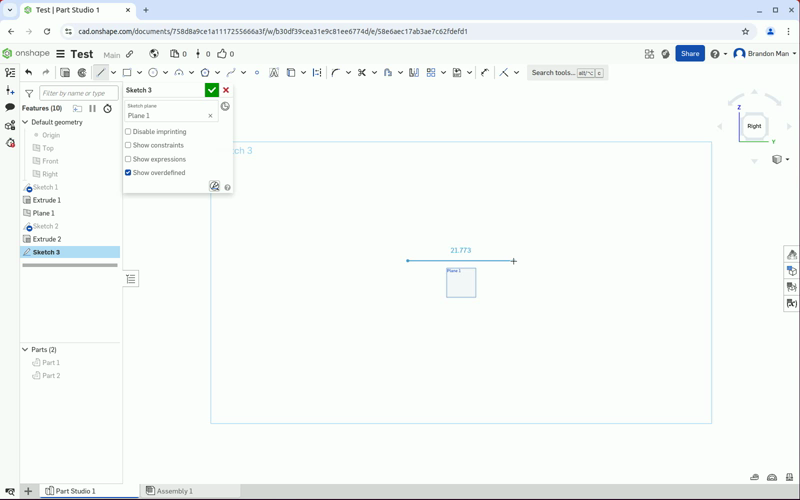
key_up(shift)
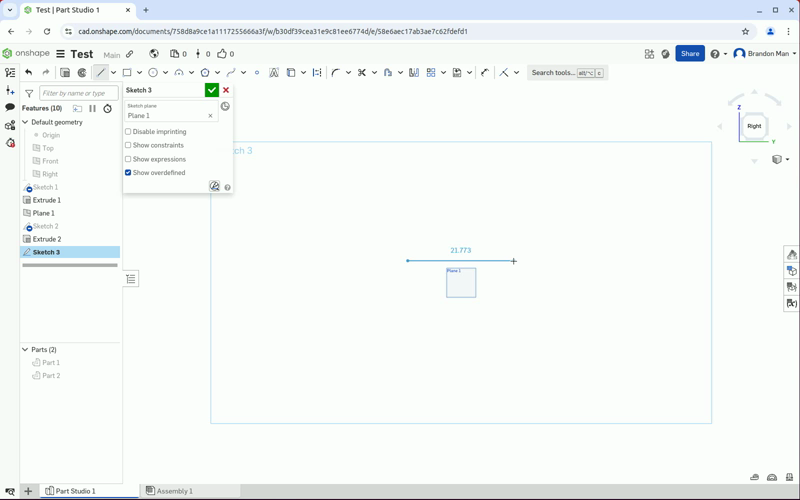
key_down(shift)
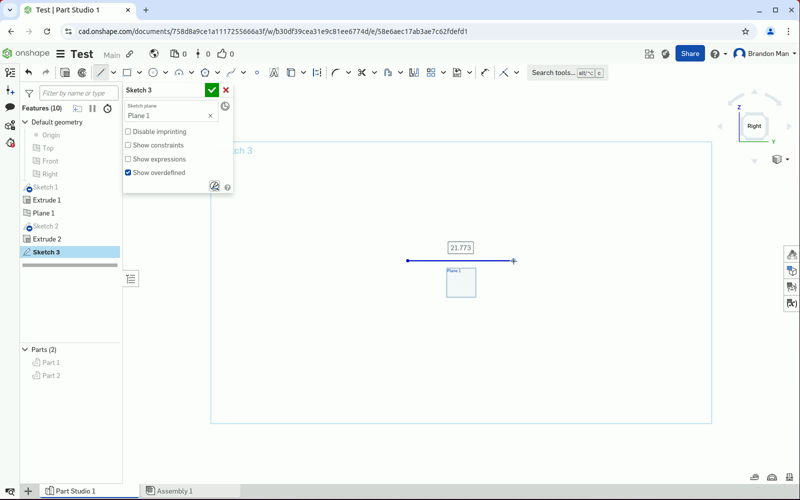
mouse_move(543, 260)
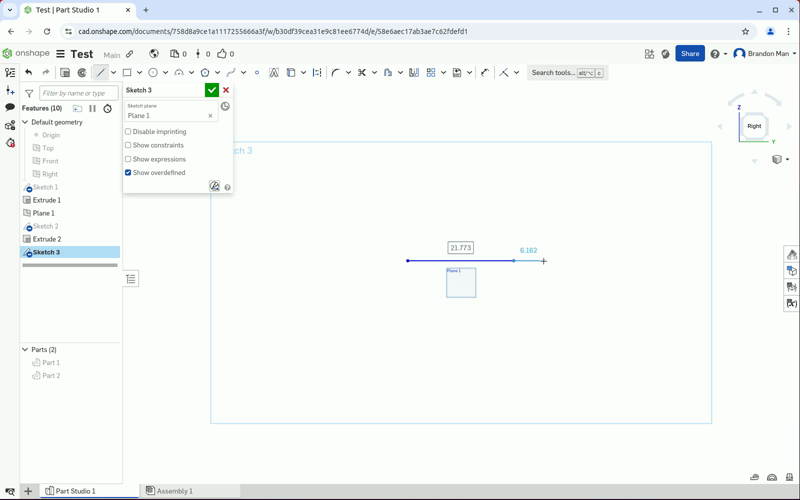
mouse_move(513, 257)
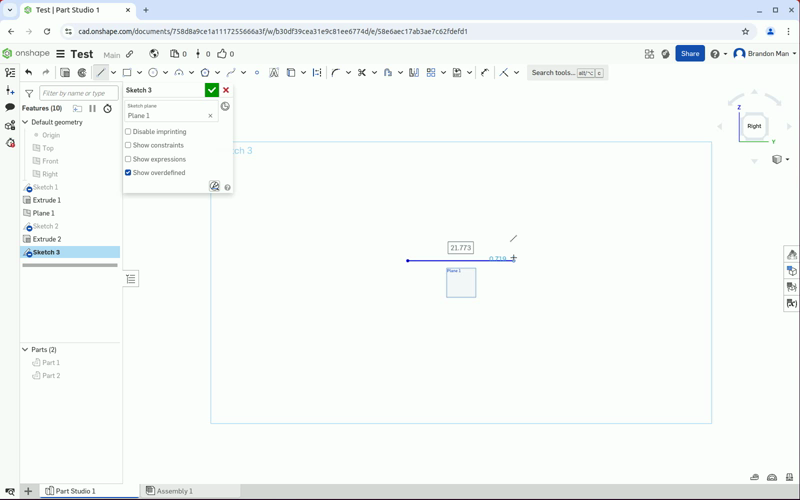
scroll(6)
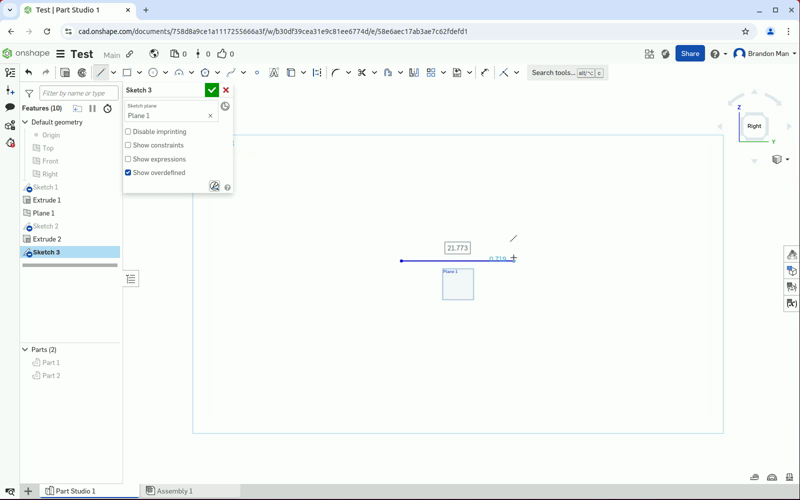
scroll(6)
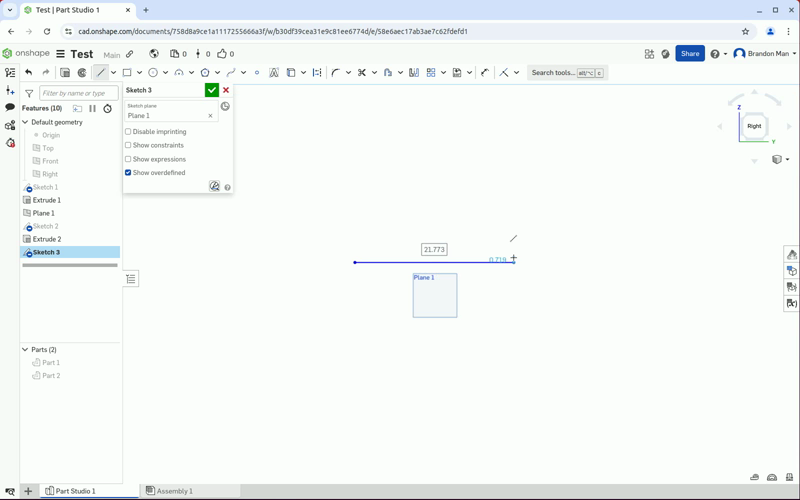
scroll(6)
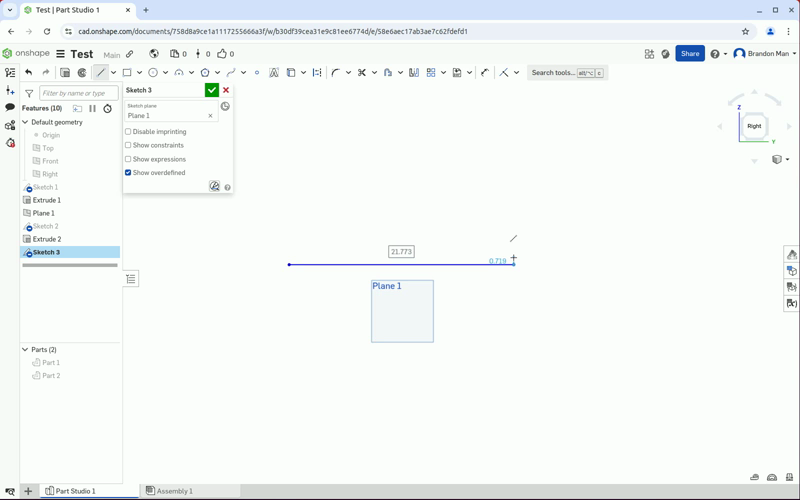
scroll(6)
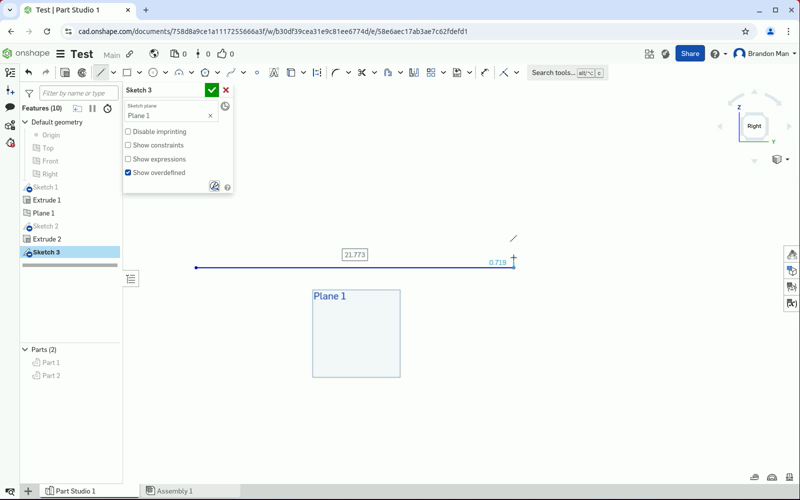
scroll(6)
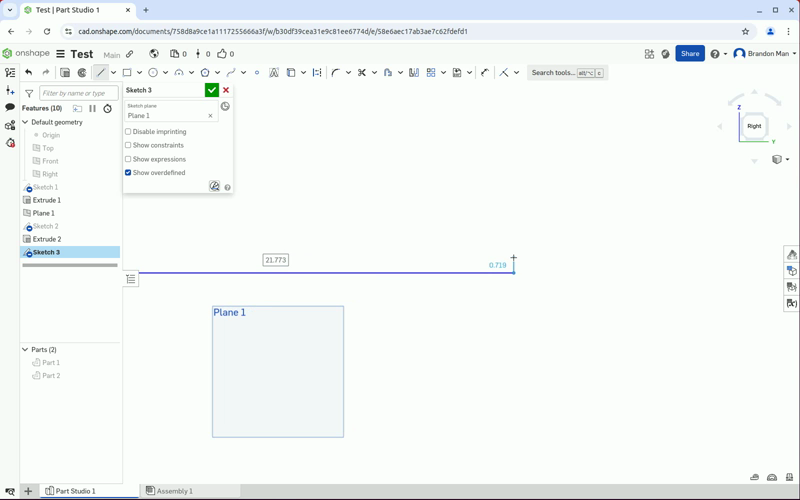
scroll(6)
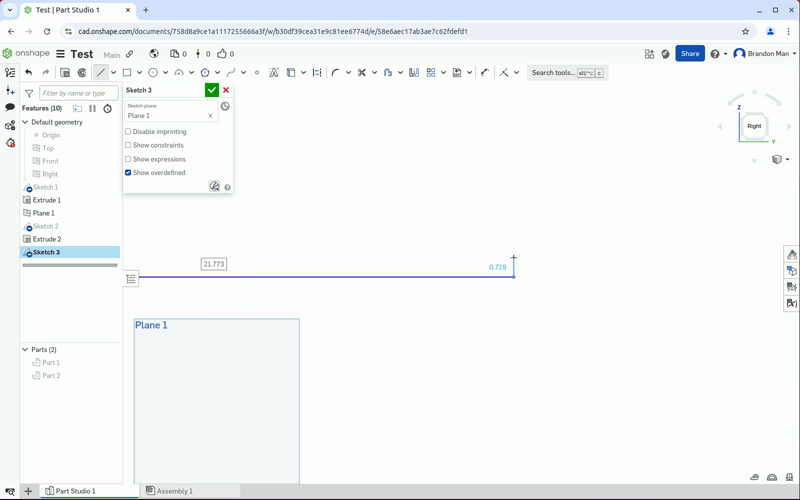
scroll(6)
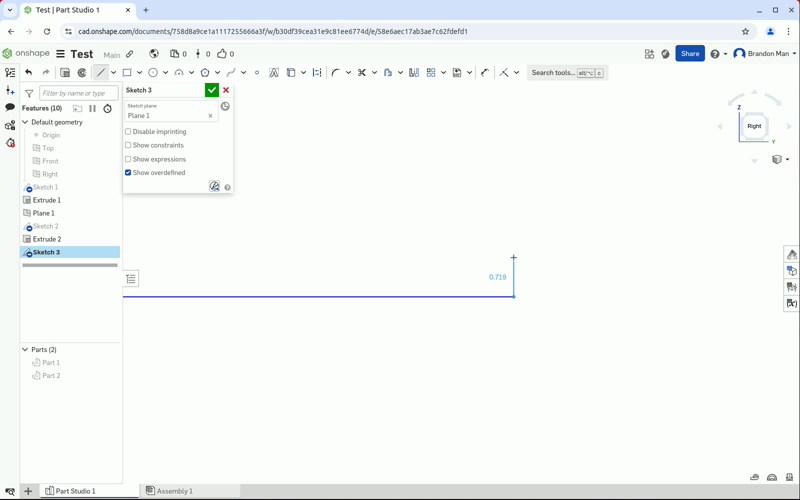
click(513, 257)
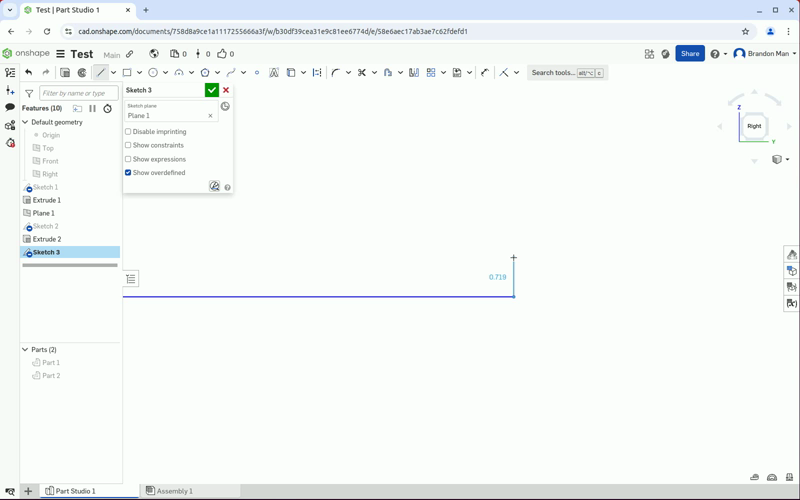
scroll(-6)
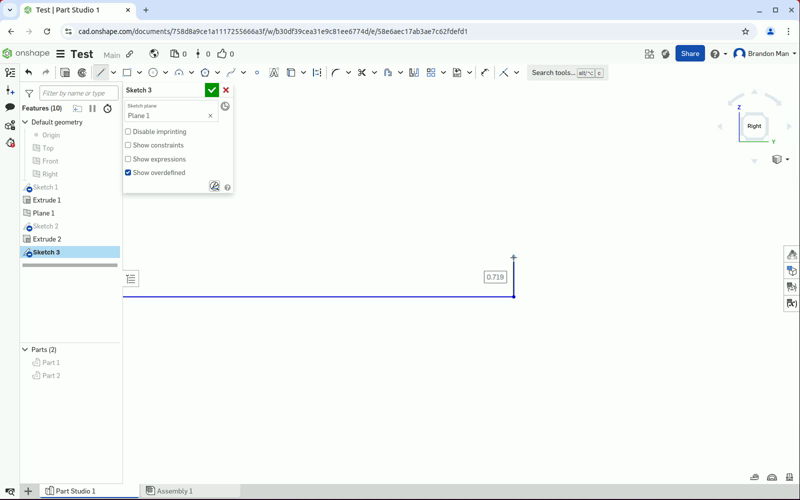
scroll(-6)
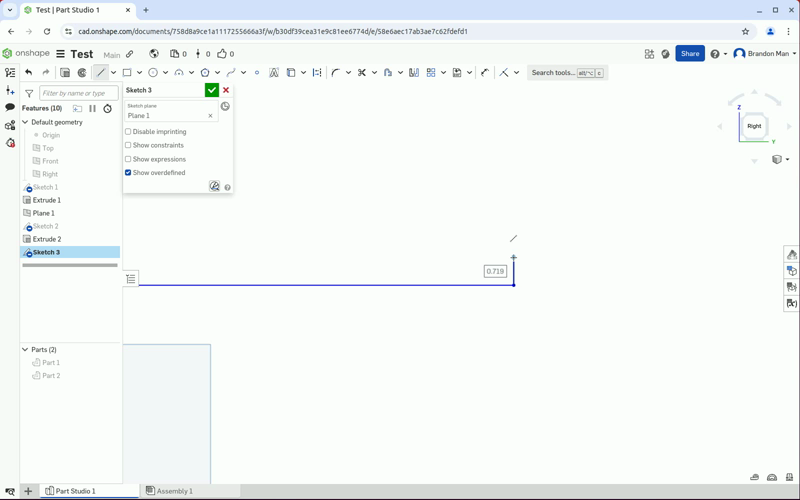
scroll(-6)
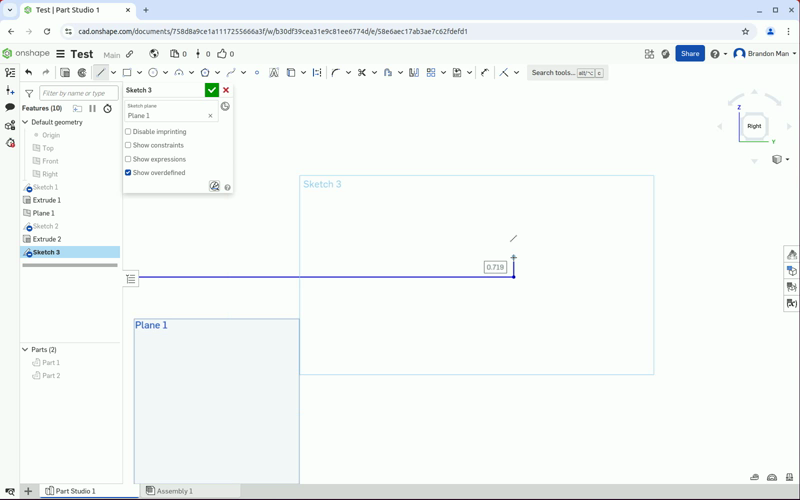
scroll(-6)
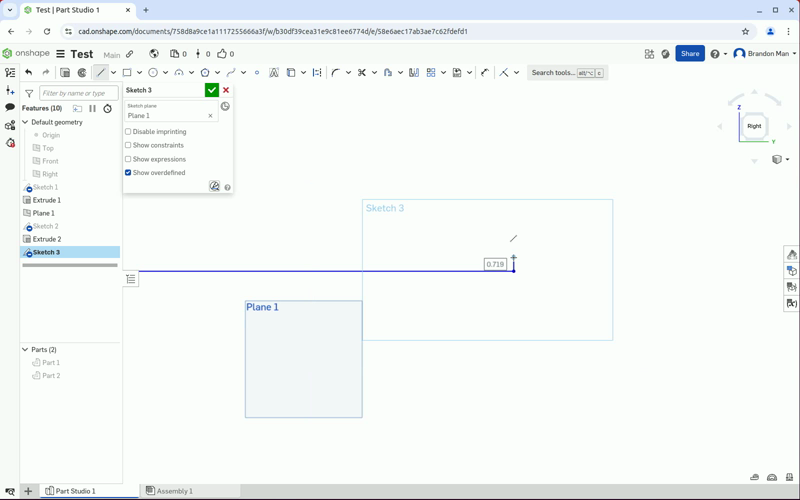
scroll(-6)
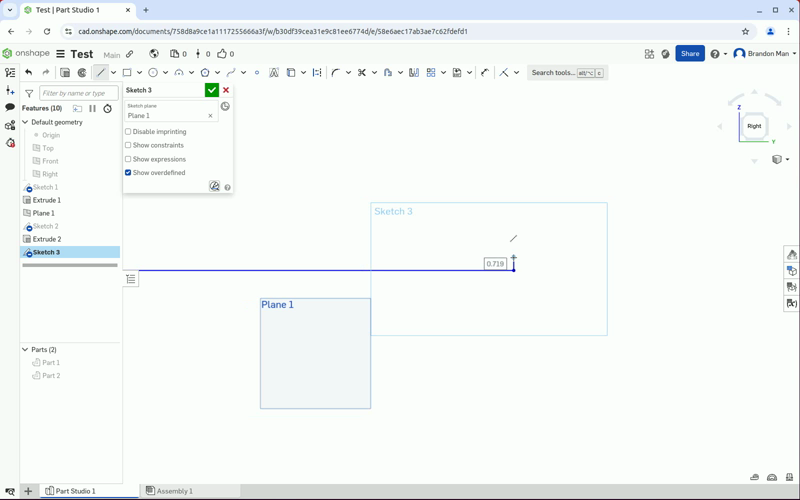
scroll(-6)
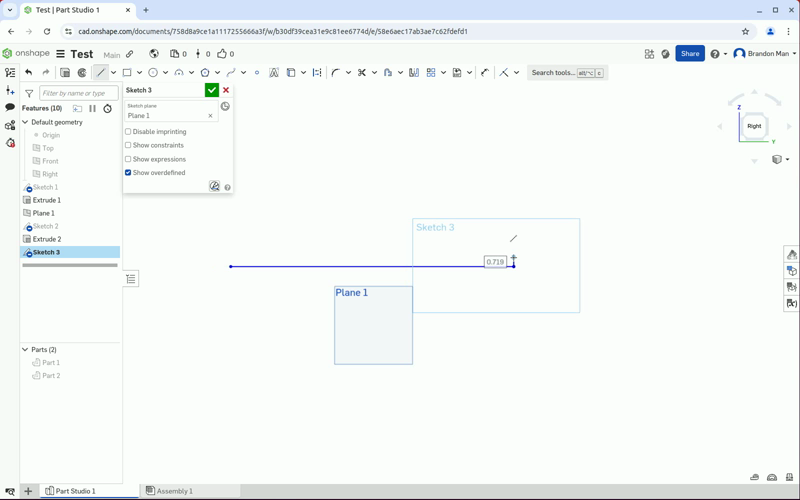
scroll(-6)
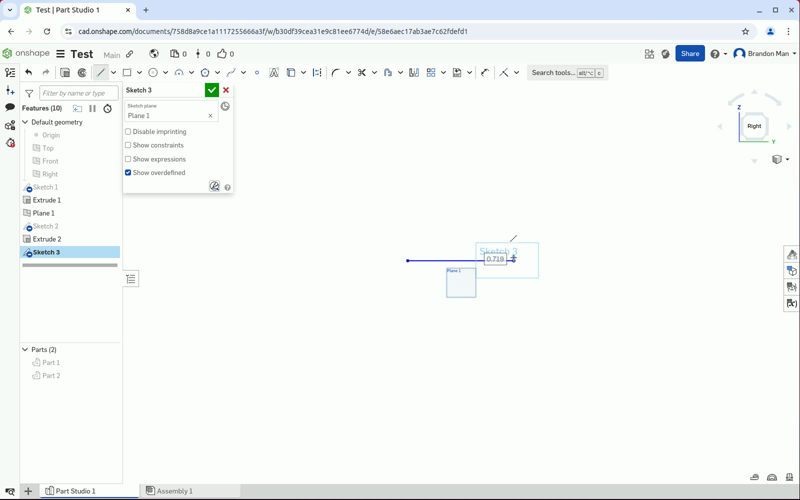
key_up(shift)
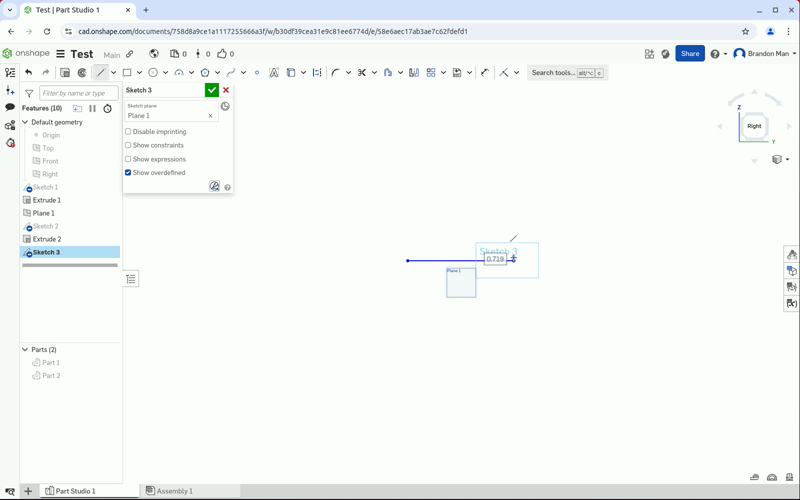
key_down(shift)
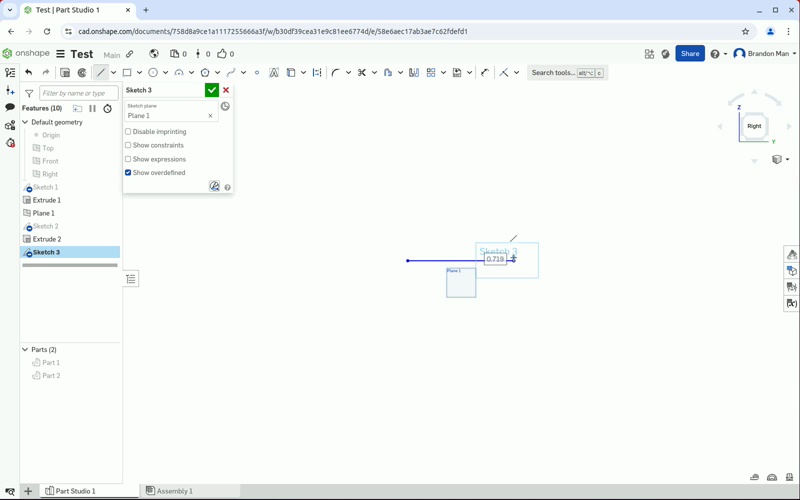
mouse_move(407, 257)
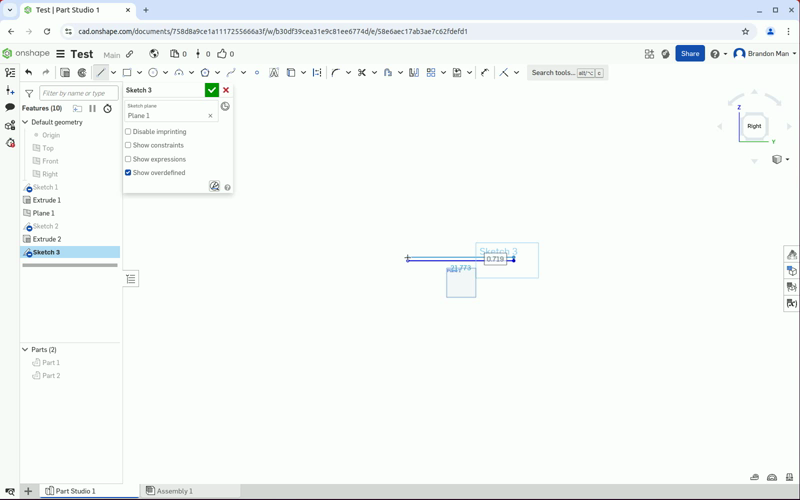
scroll(6)
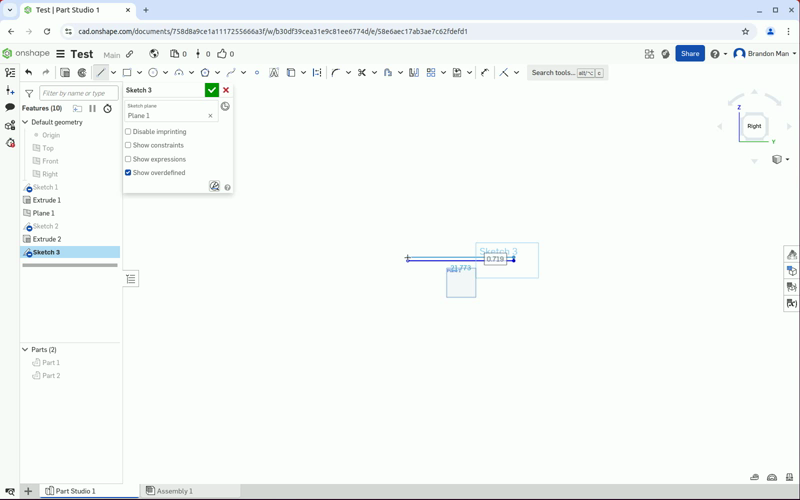
scroll(6)
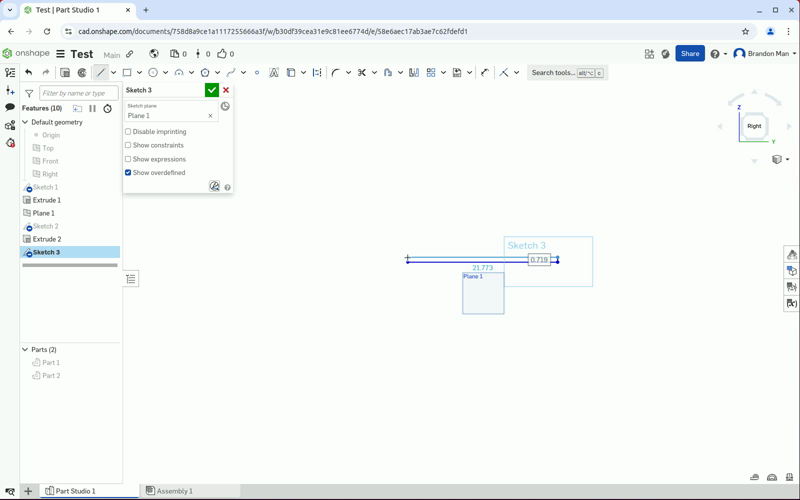
scroll(6)
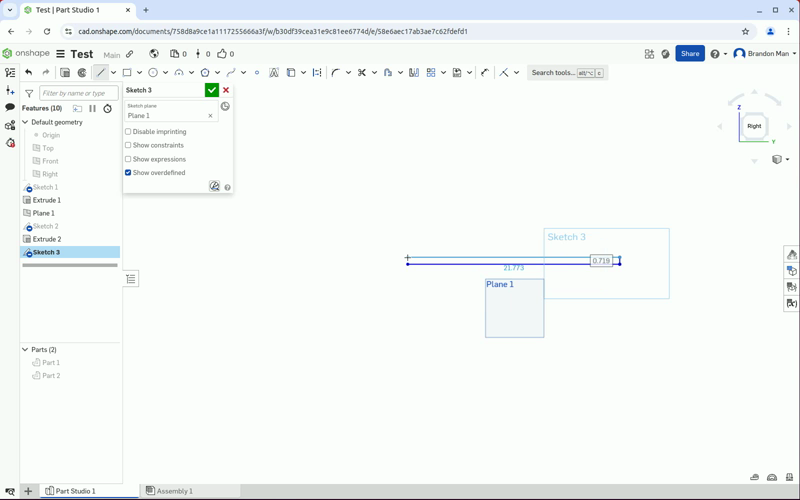
scroll(6)
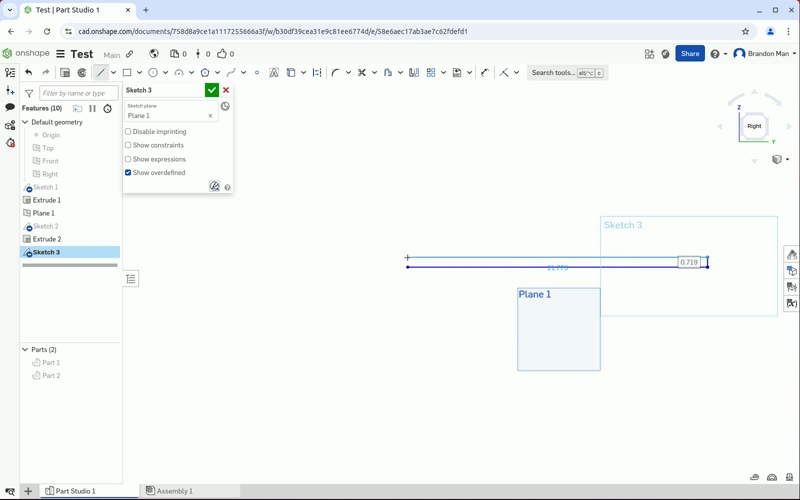
scroll(6)
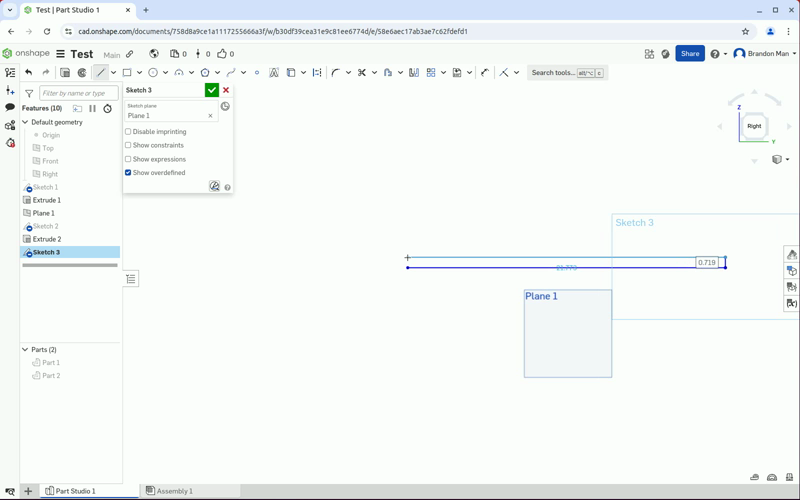
scroll(6)
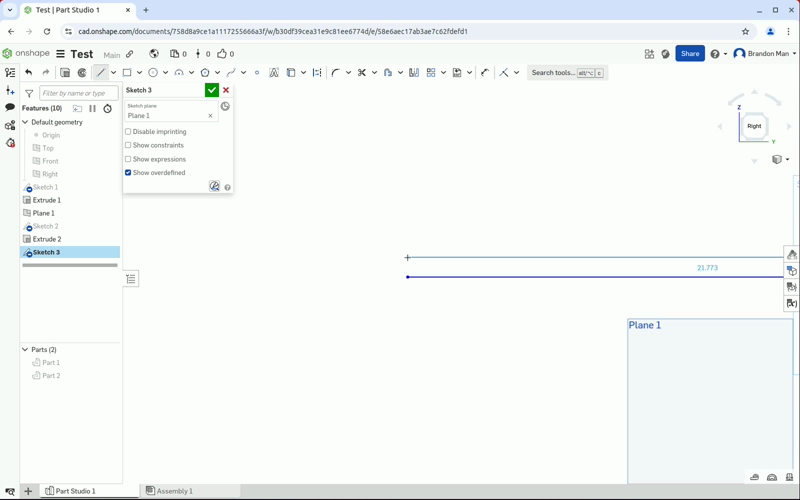
scroll(6)
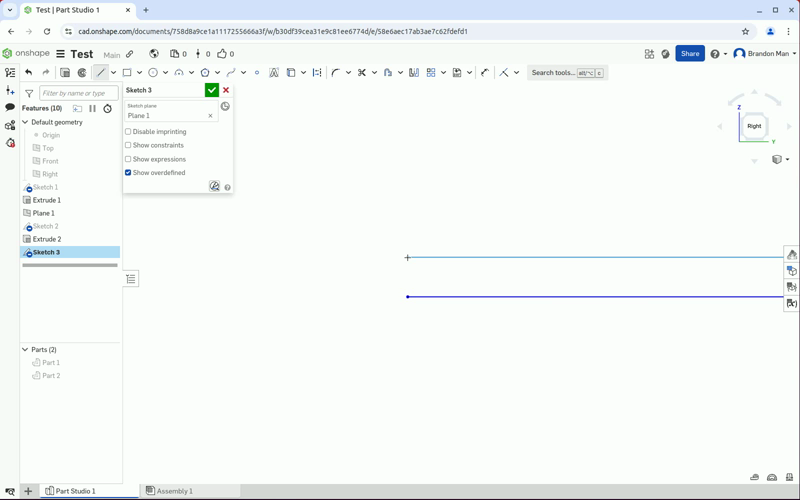
click(407, 257)
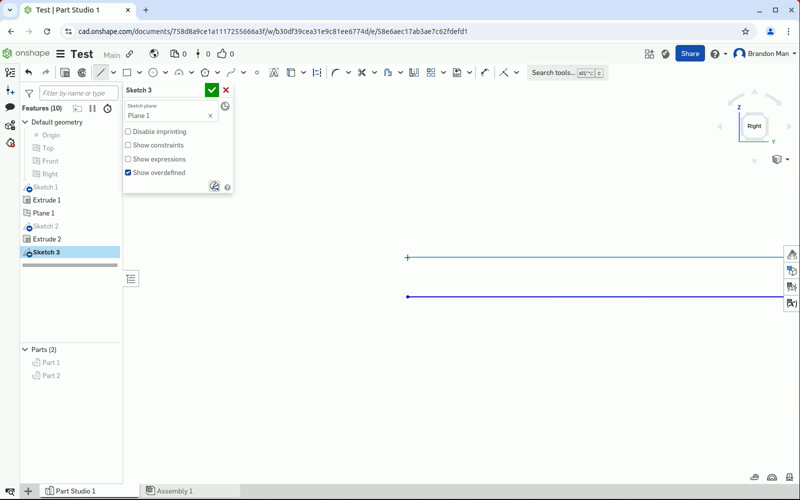
scroll(-6)
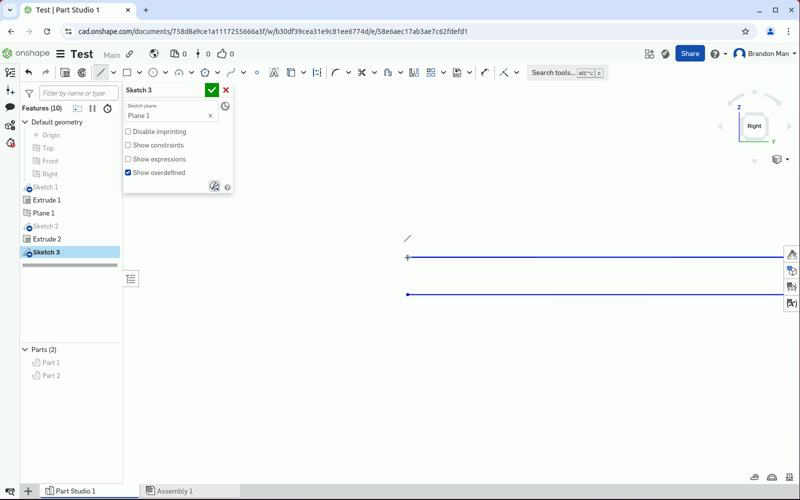
scroll(-6)
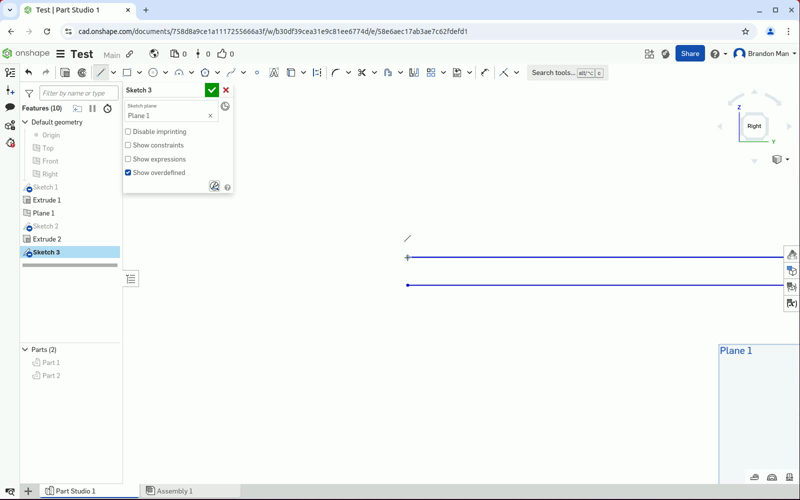
scroll(-6)
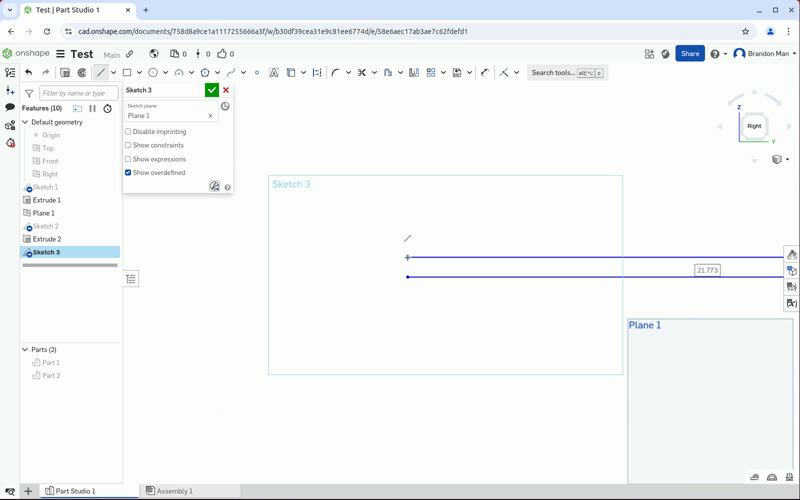
scroll(-6)
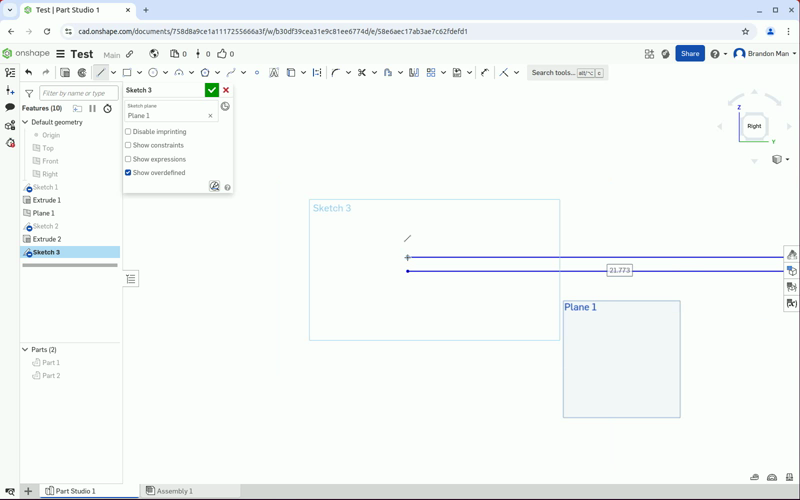
scroll(-6)
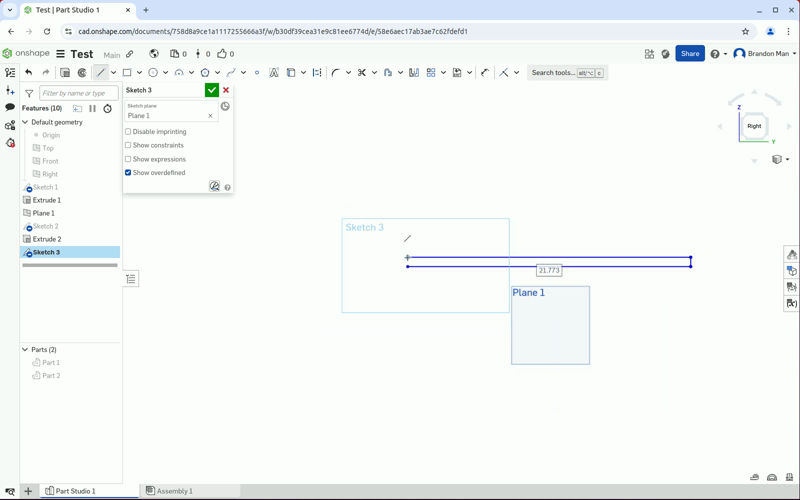
scroll(-6)
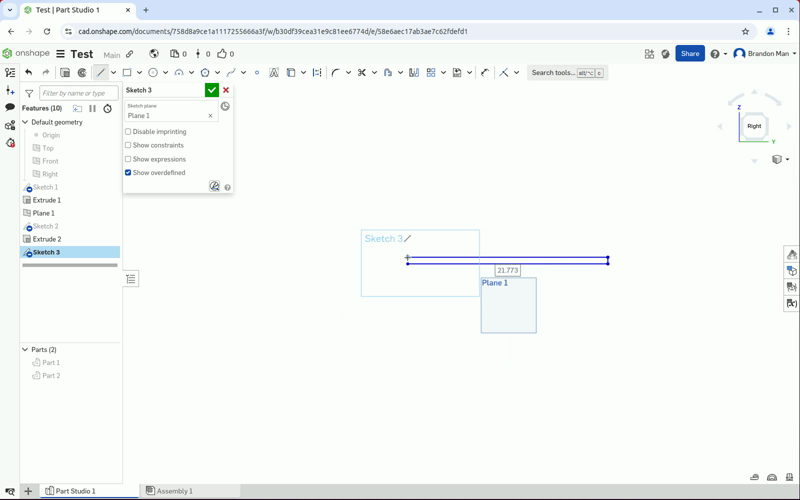
scroll(-6)
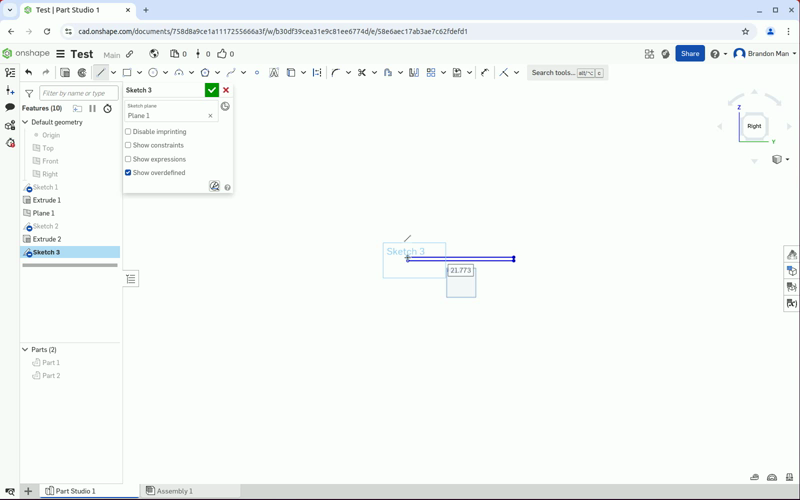
key_up(shift)
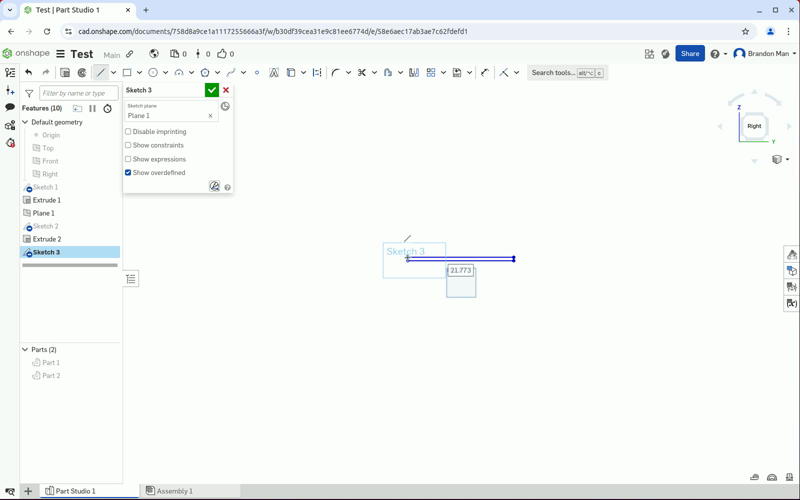
mouse_move(437, 257)
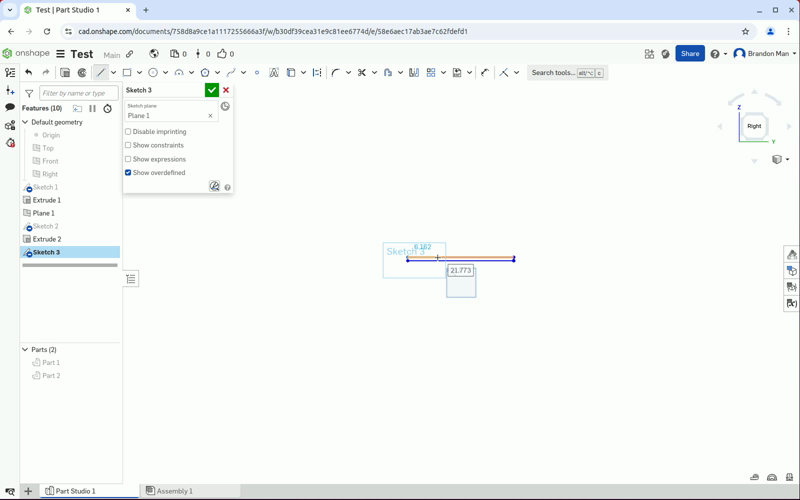
key_down(shift)
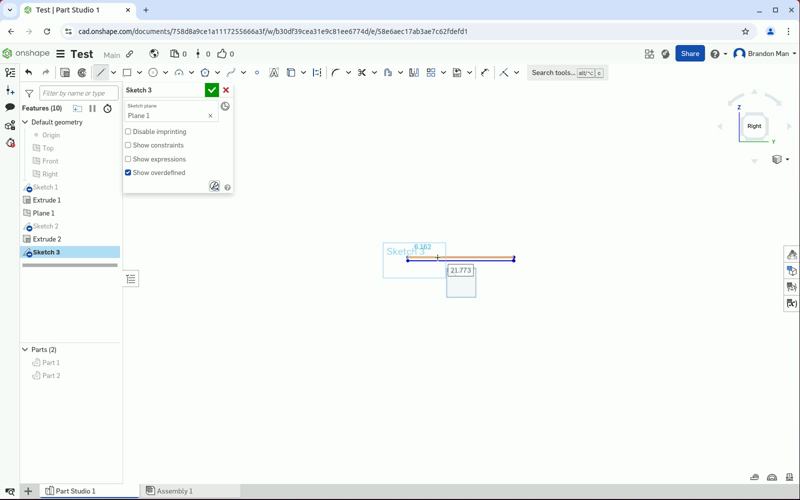
mouse_move(407, 260)
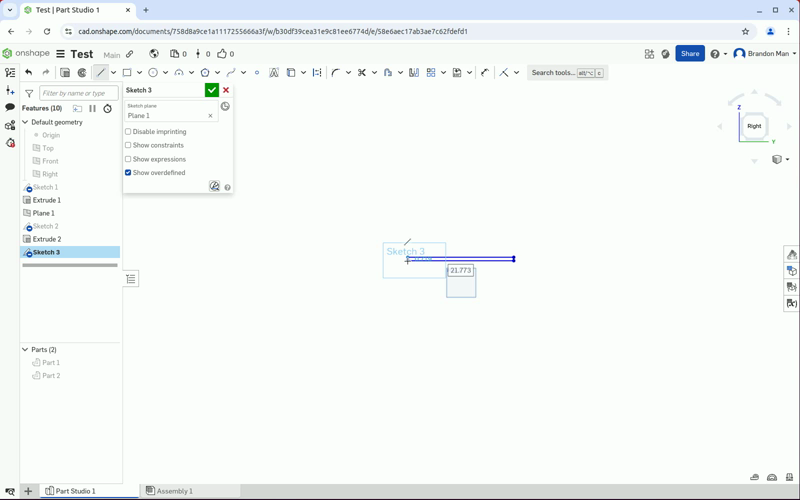
scroll(6)
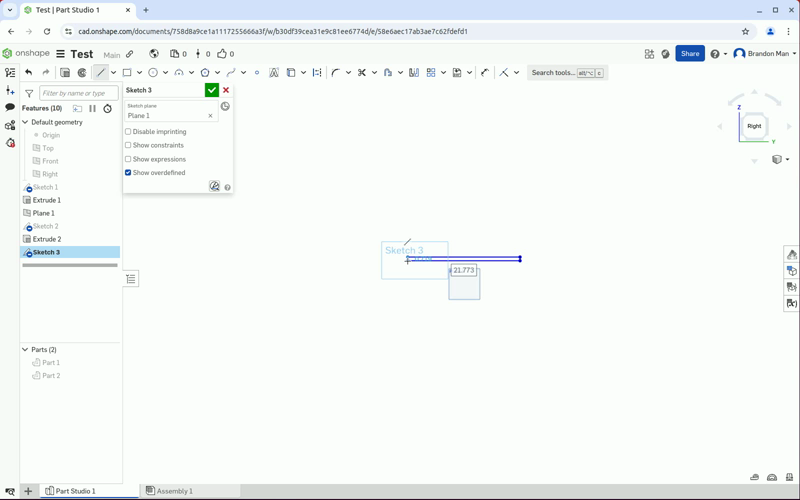
scroll(6)
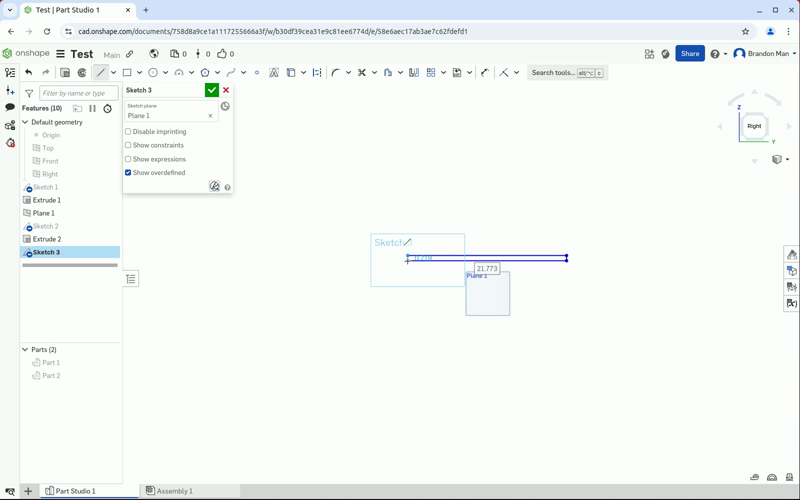
scroll(6)
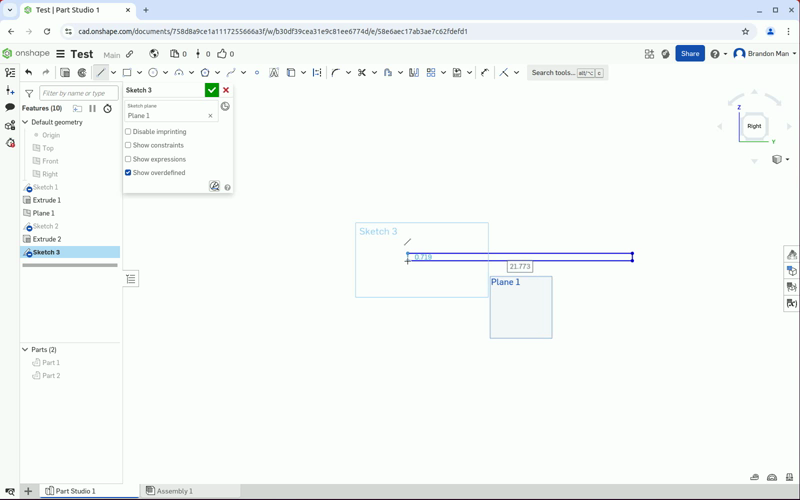
scroll(6)
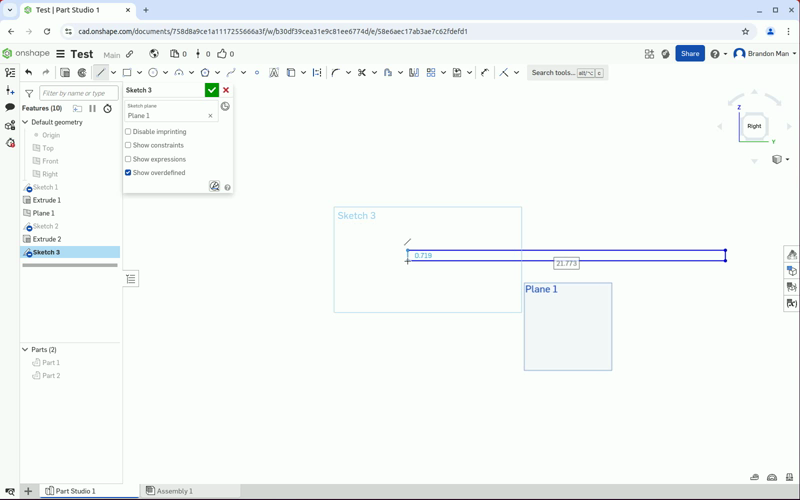
scroll(6)
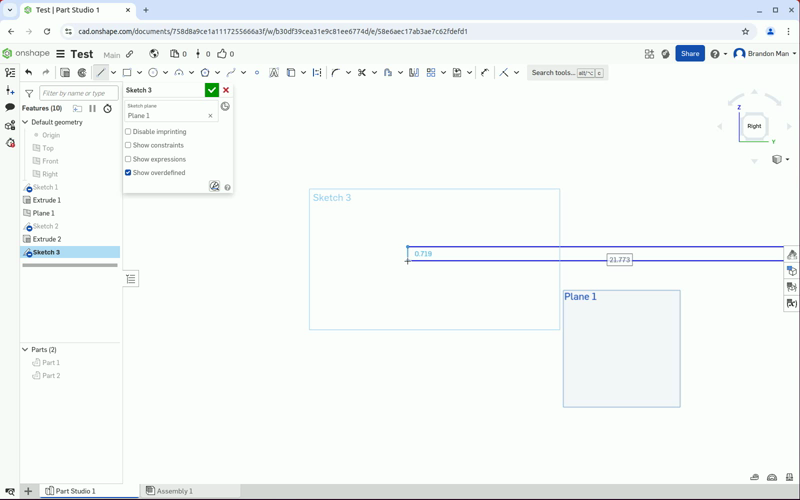
scroll(6)
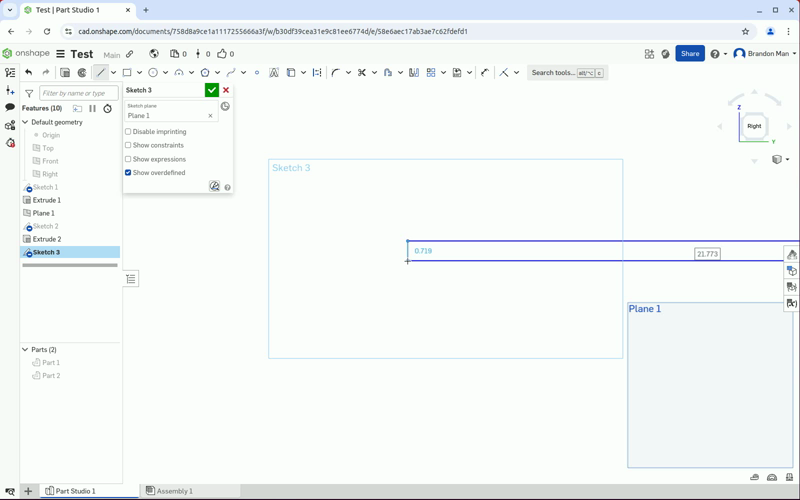
scroll(6)
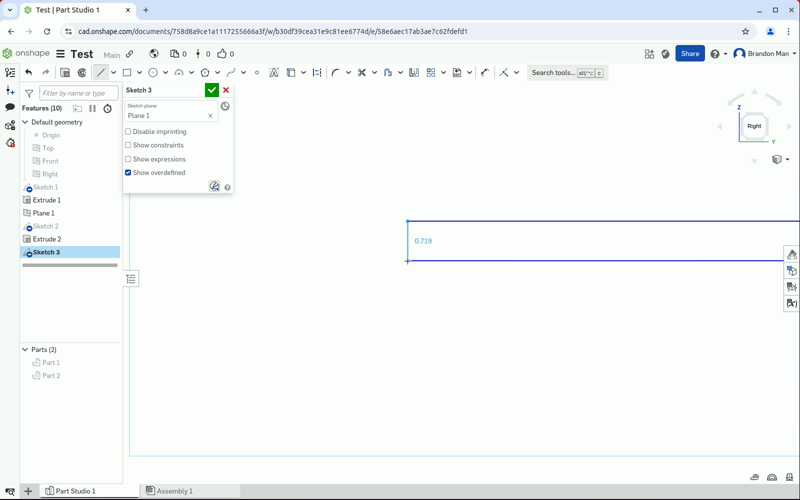
key_up(shift)
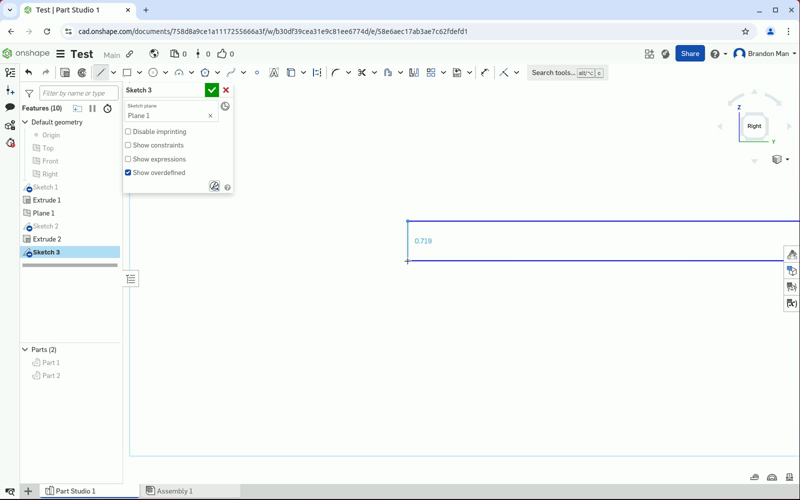
click(407, 260)
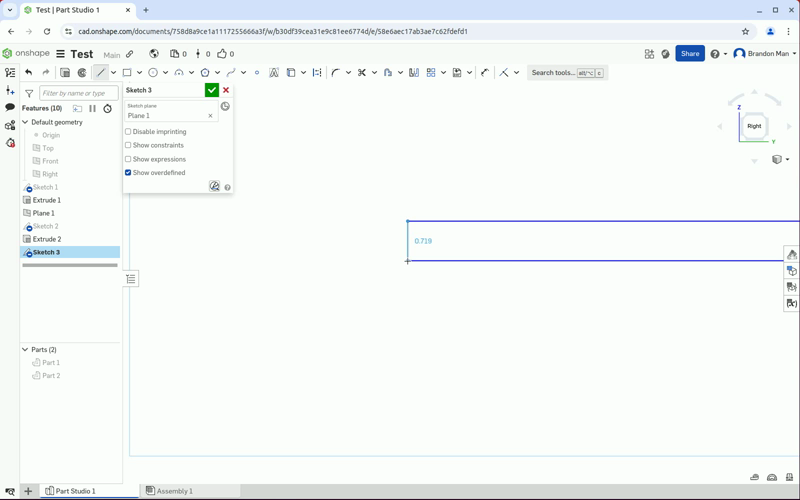
scroll(-6)
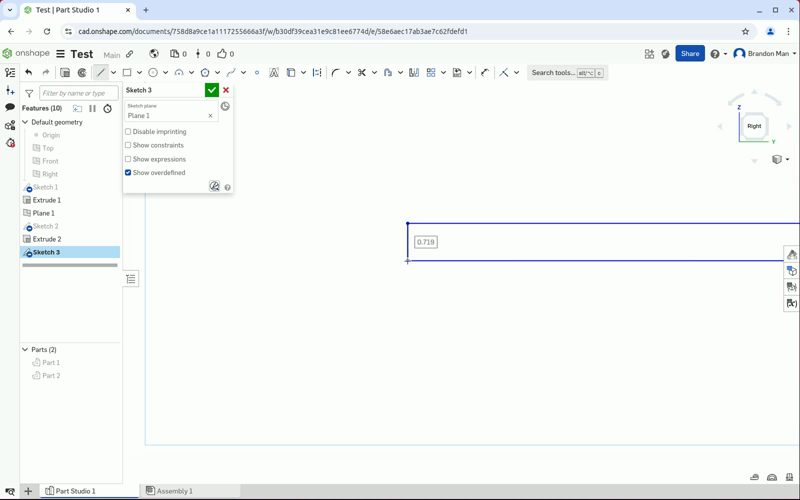
scroll(-6)
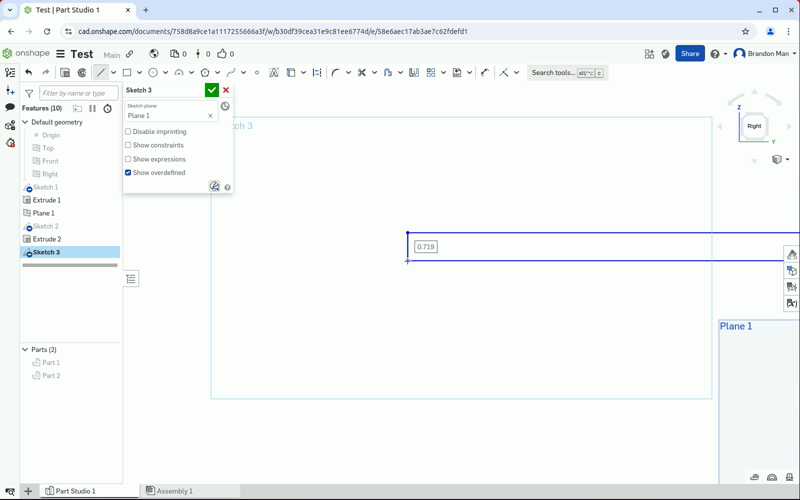
scroll(-6)
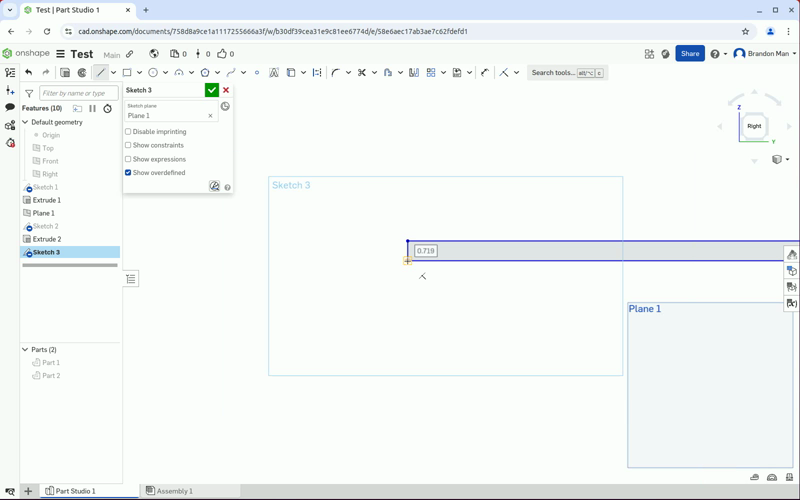
scroll(-6)
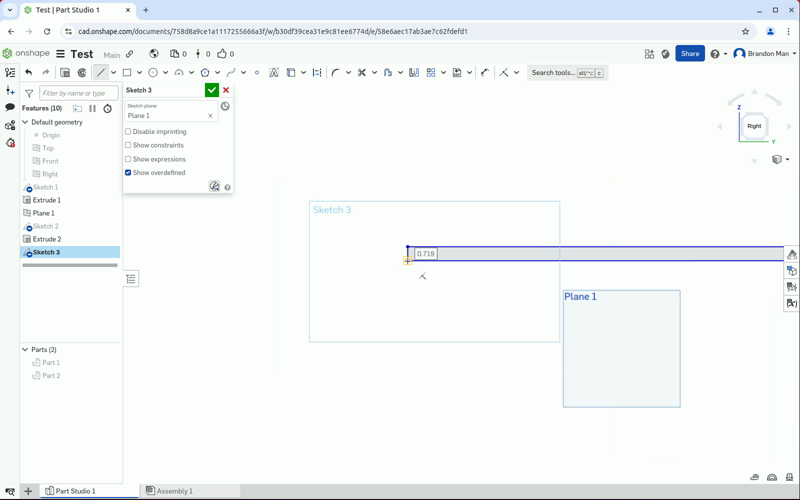
scroll(-6)
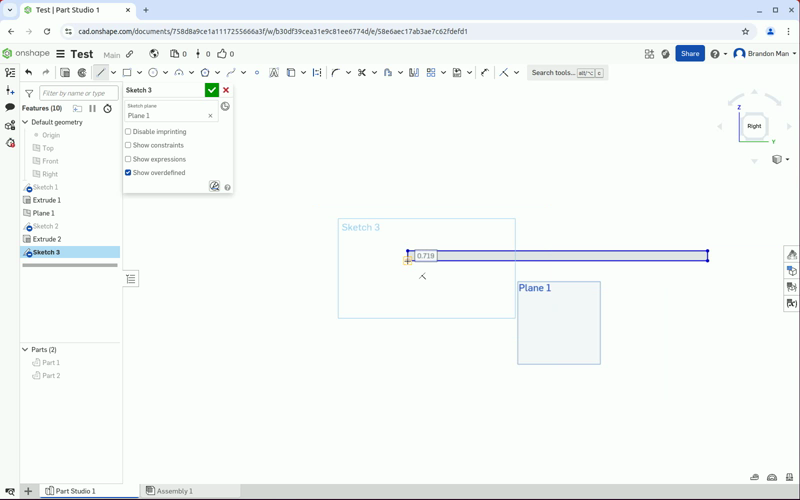
scroll(-6)
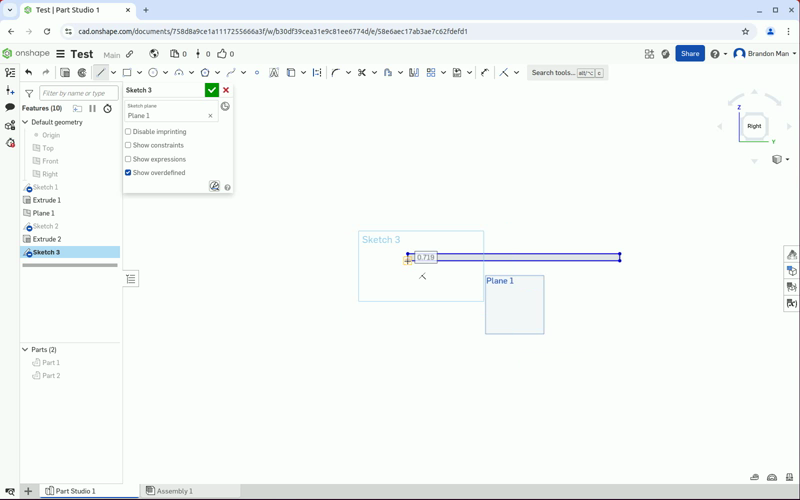
scroll(-6)
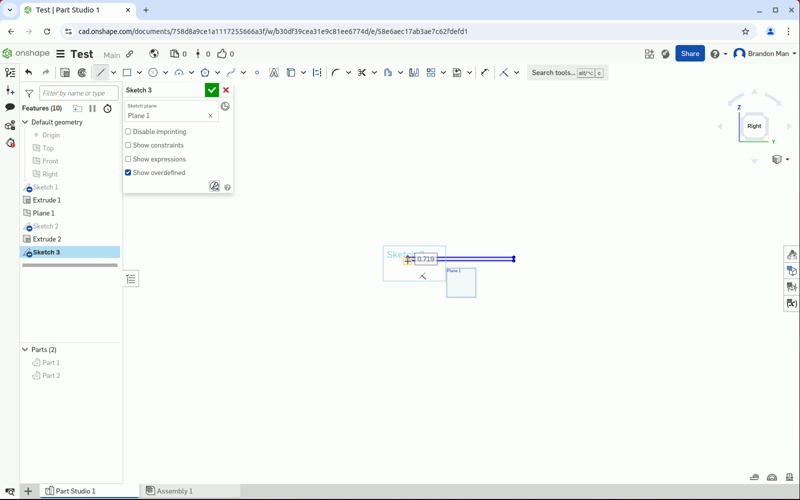
key(esc)
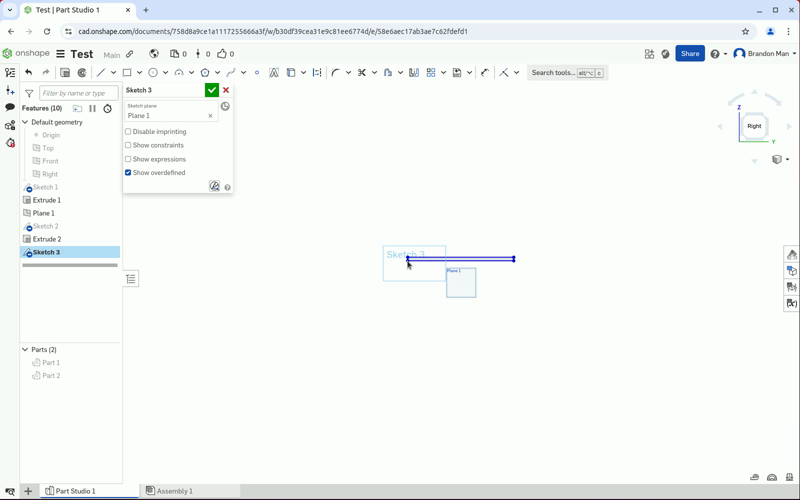
mouse_move(493, 259)
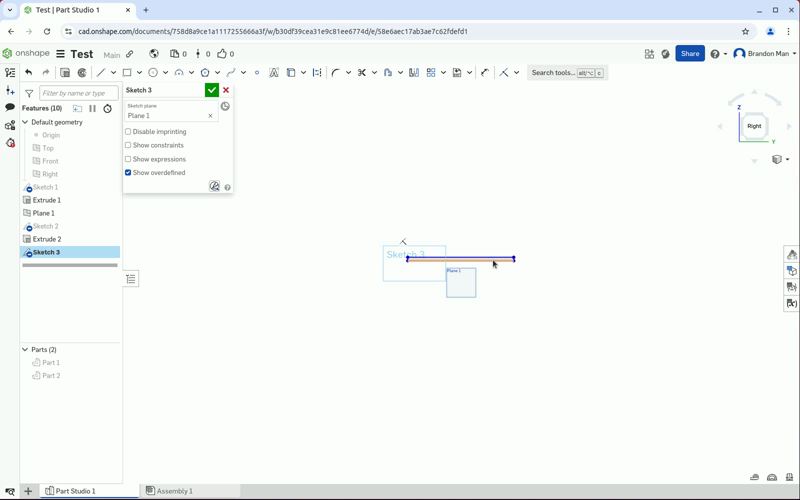
scroll(6)
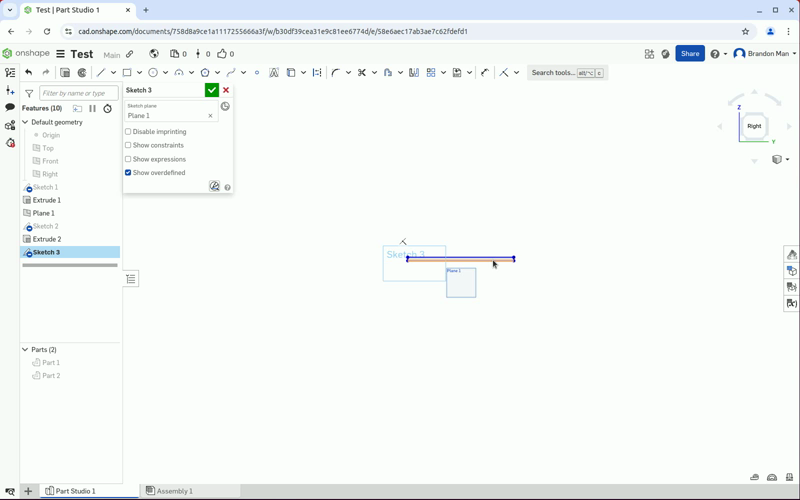
scroll(6)
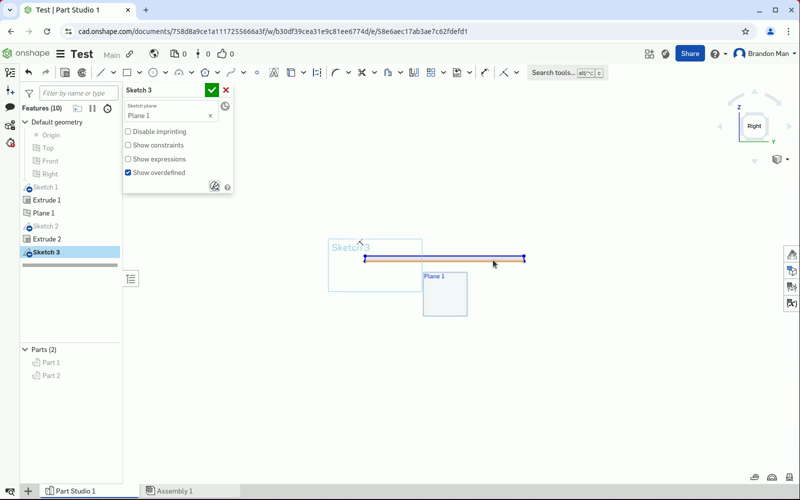
scroll(6)
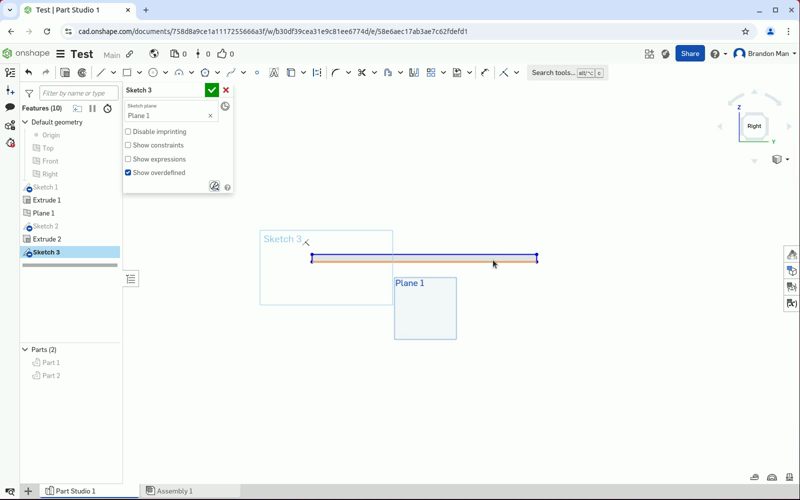
scroll(6)
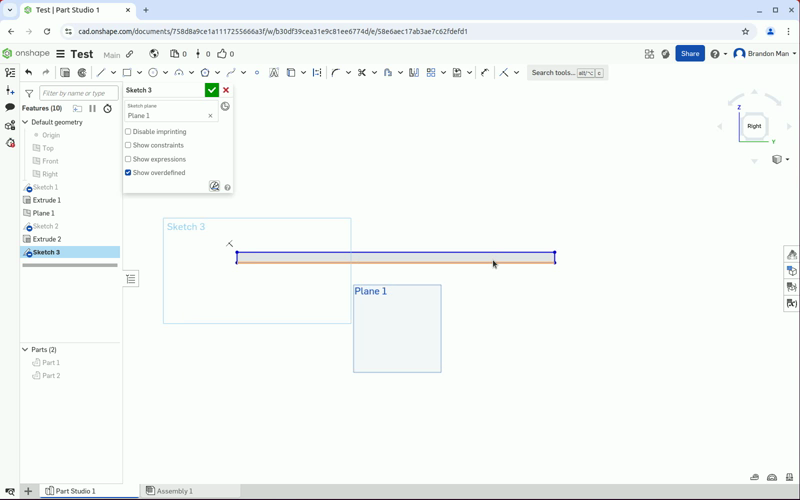
scroll(6)
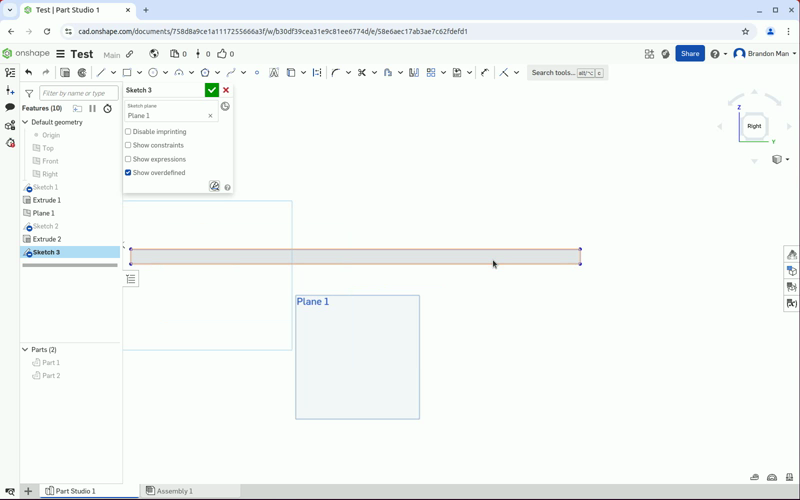
scroll(6)
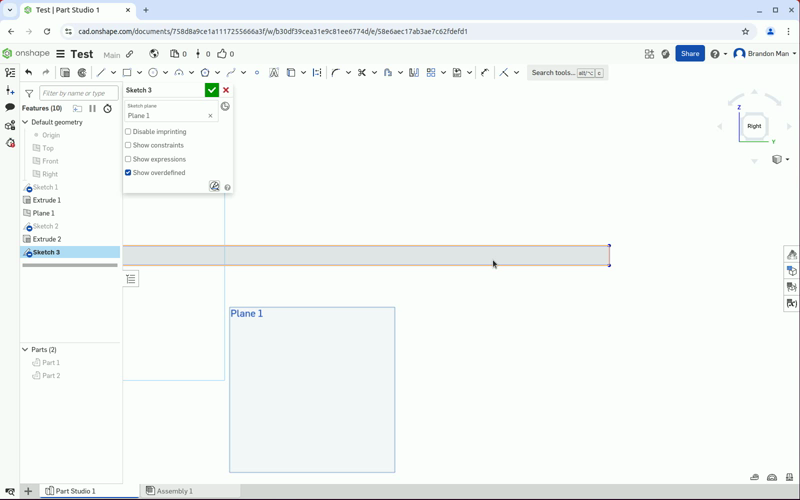
scroll(6)
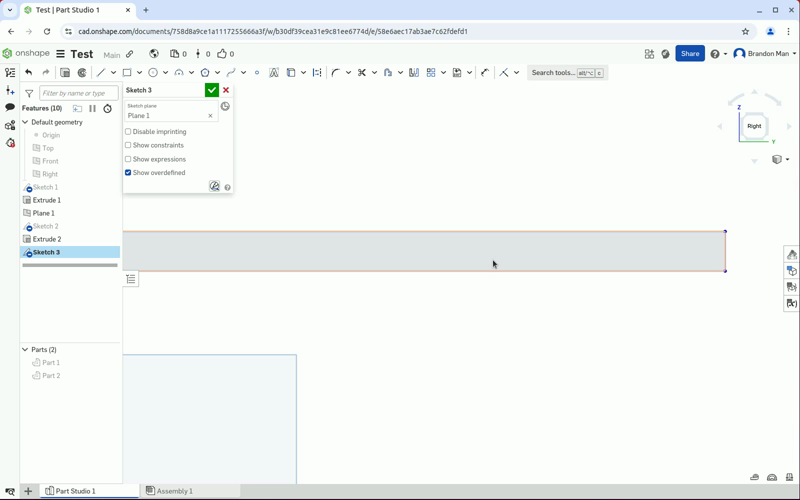
click(493, 259)
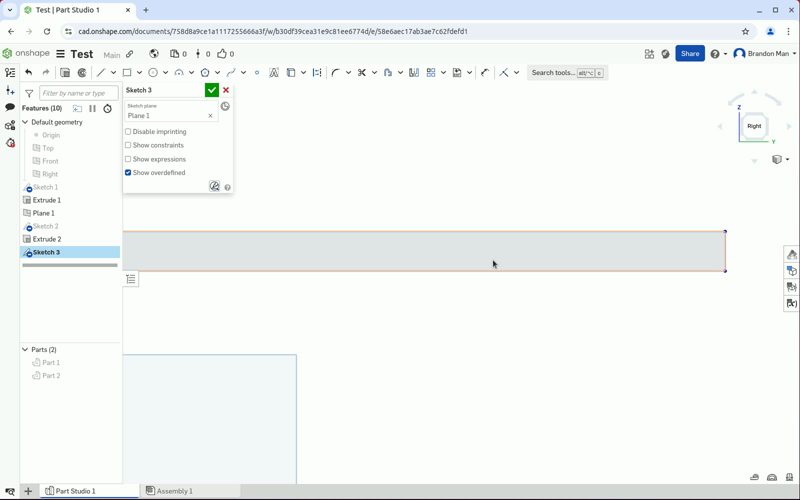
scroll(-6)
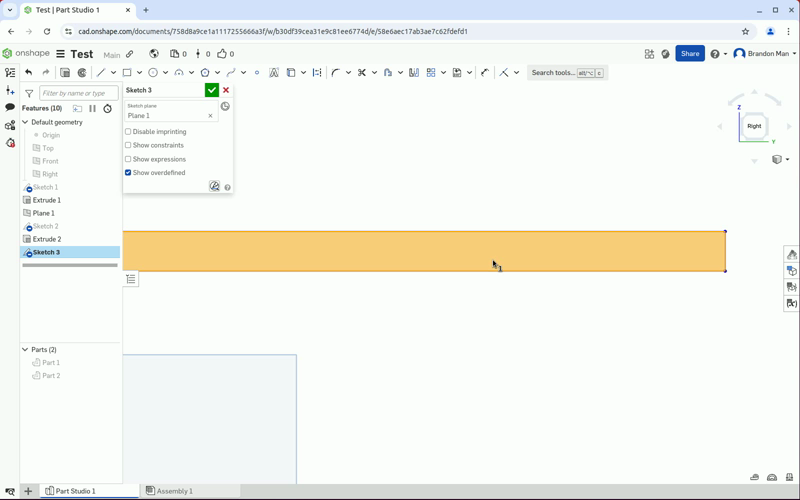
scroll(-6)
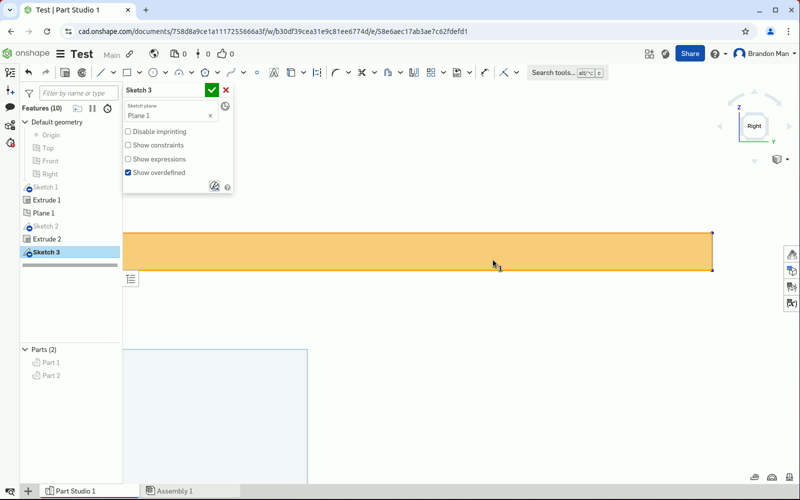
scroll(-6)
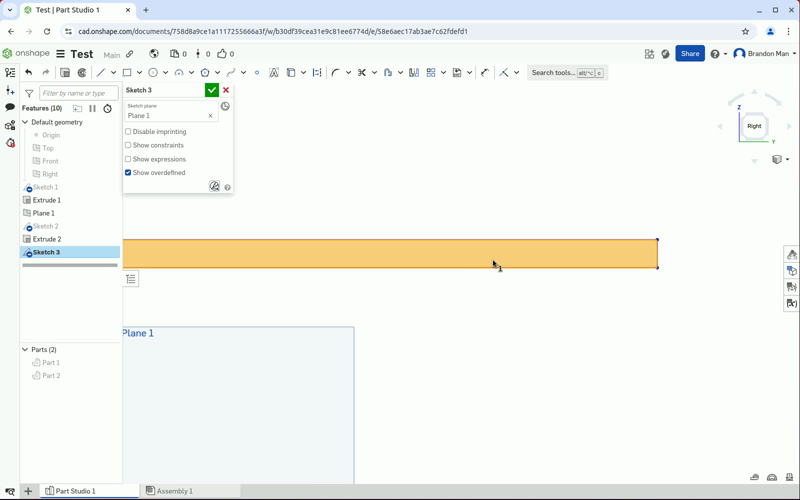
scroll(-6)
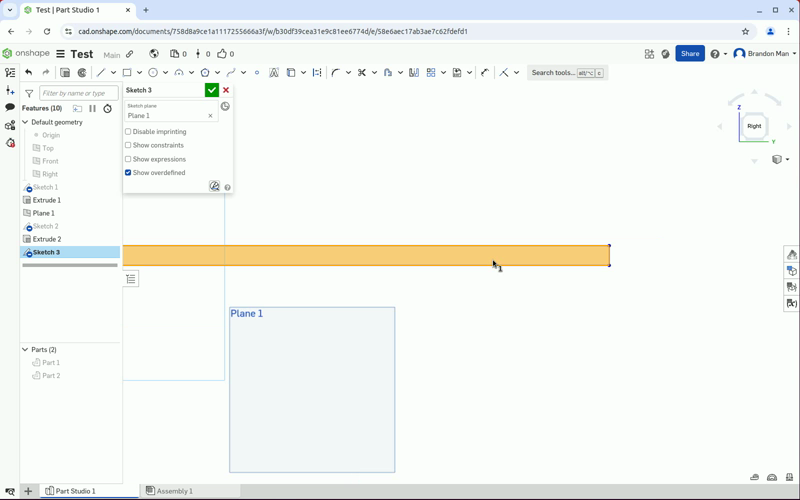
scroll(-6)
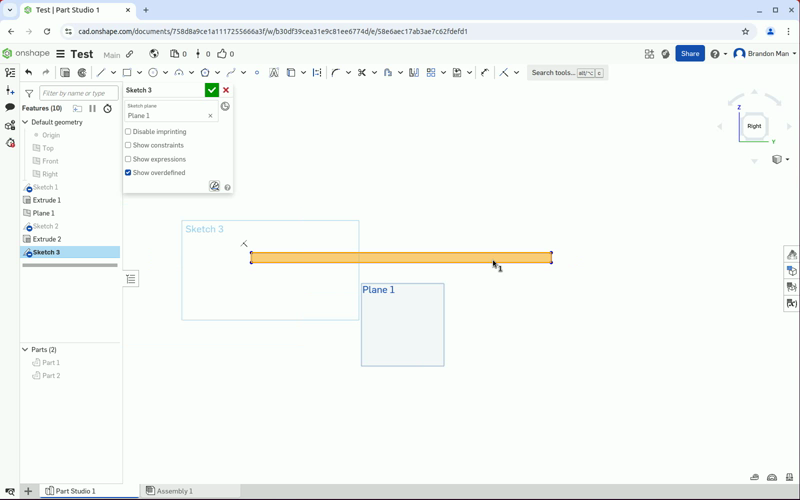
scroll(-6)
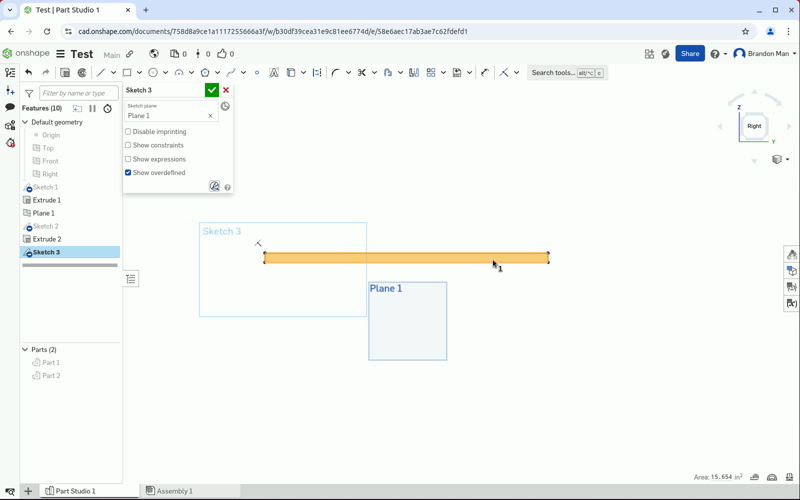
scroll(-6)
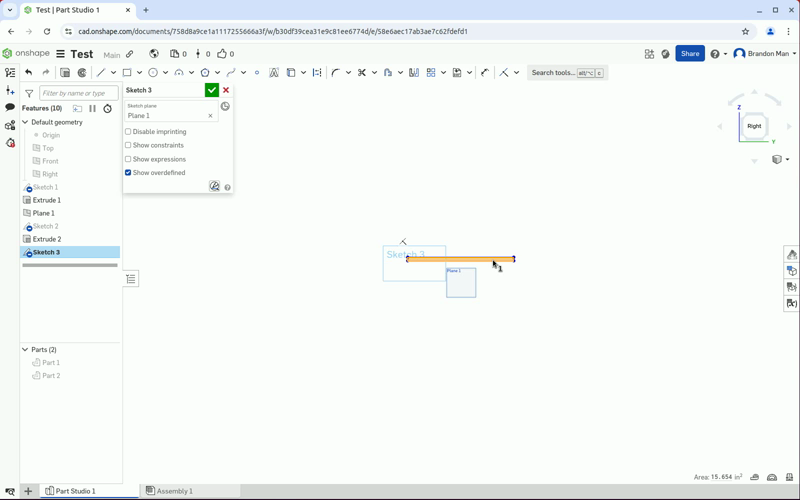
mouse_move(73, 352)
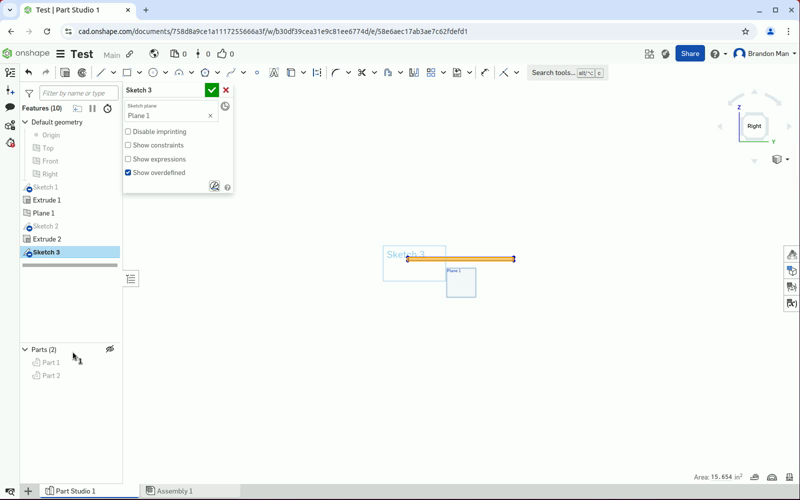
key(shift+y)
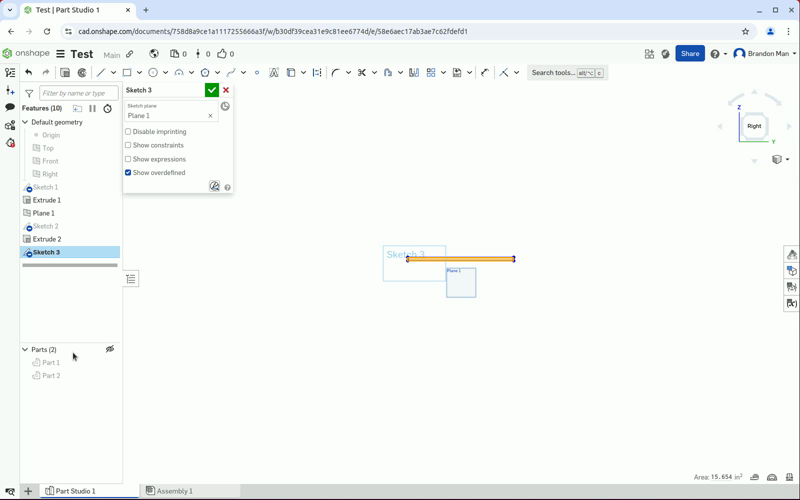
key(shift+e)
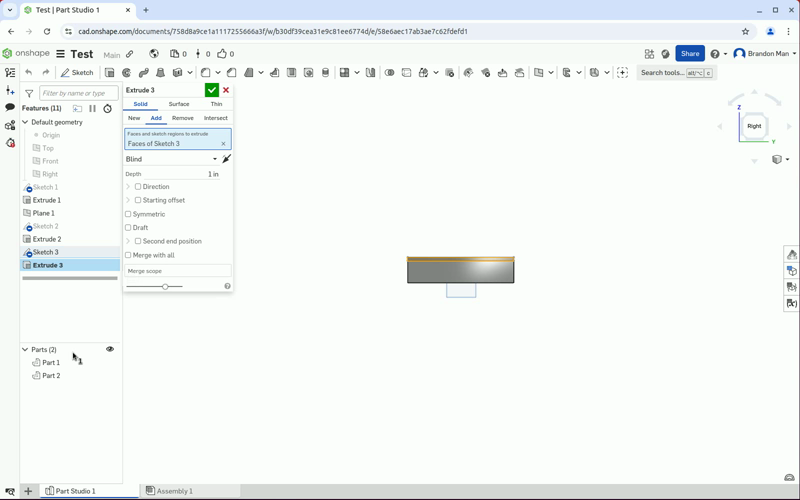
mouse_move(143, 106)
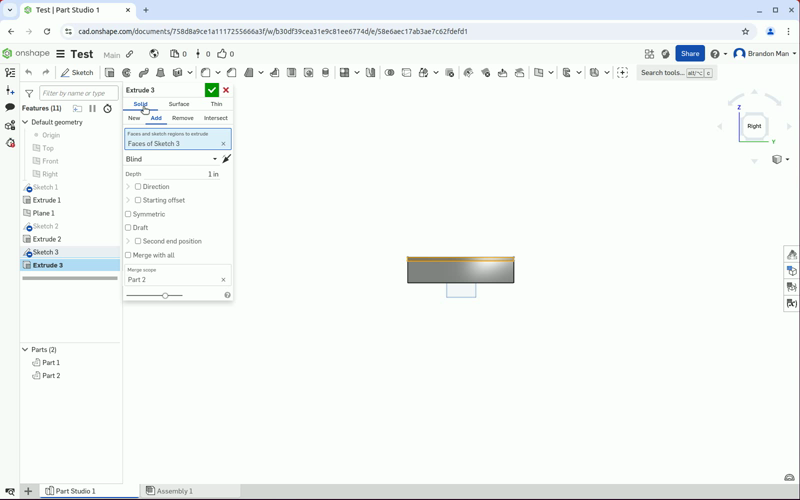
click(143, 106)
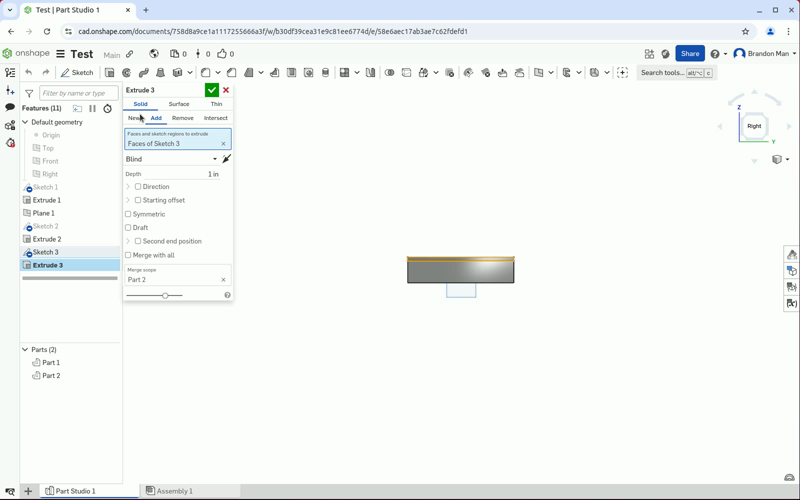
mouse_move(137, 120)
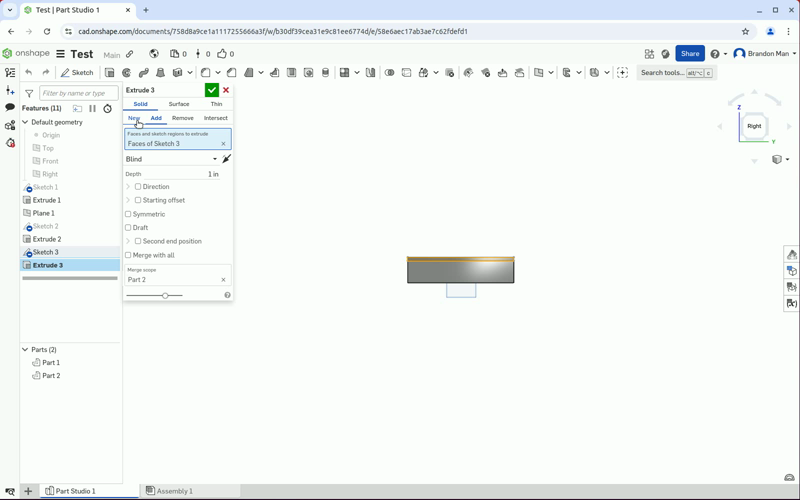
click(137, 120)
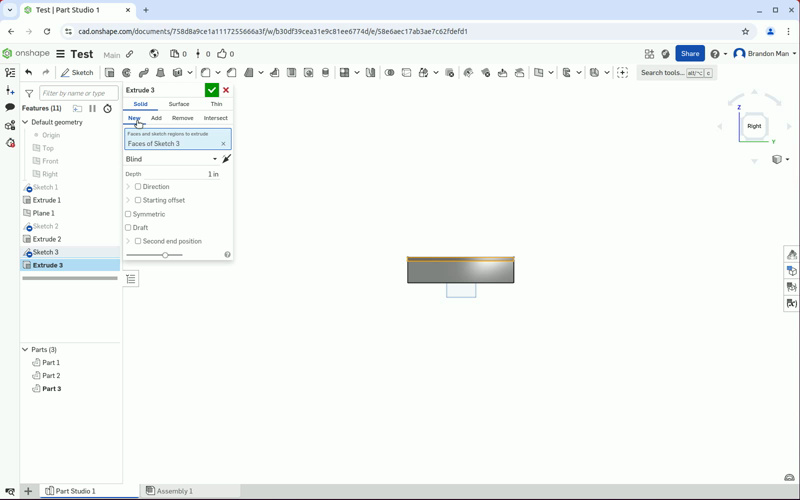
key(tab, 4)
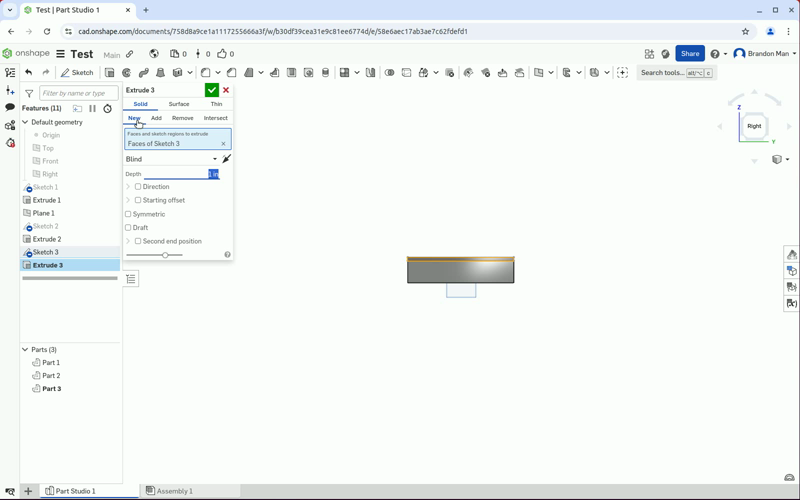
text(0.722)
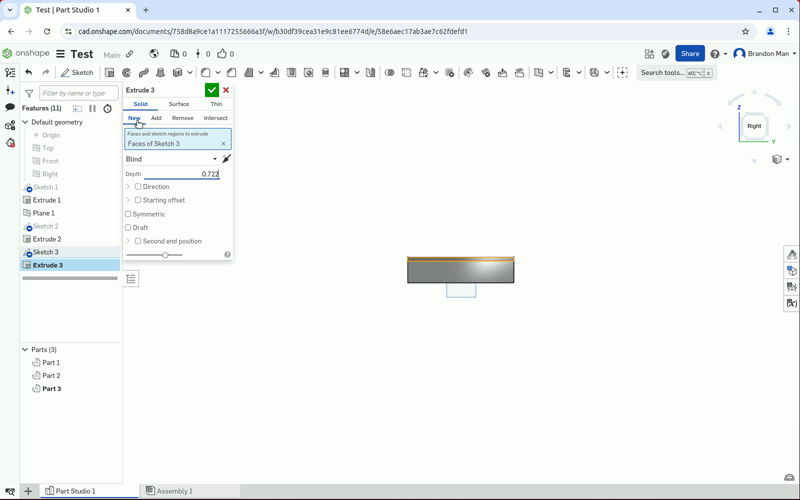
key(enter)
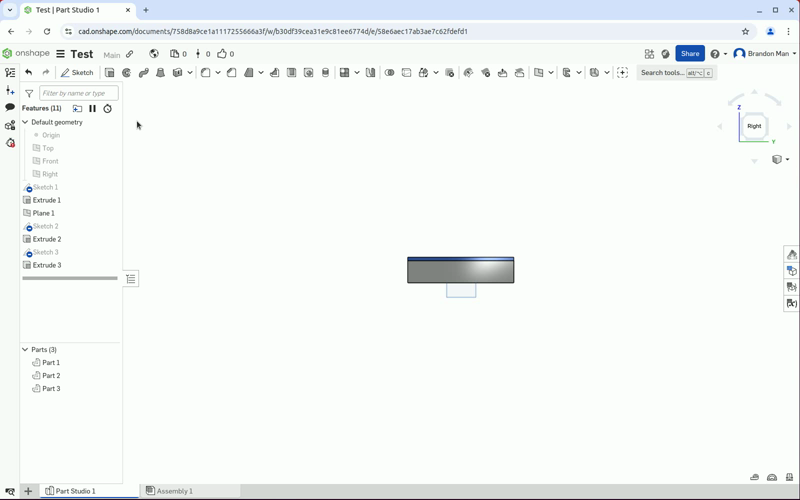
key(shift+h)
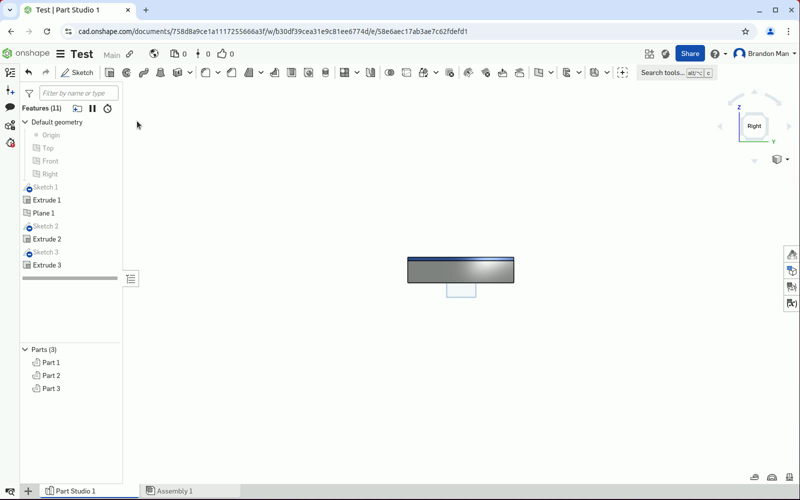
key(shift+h)
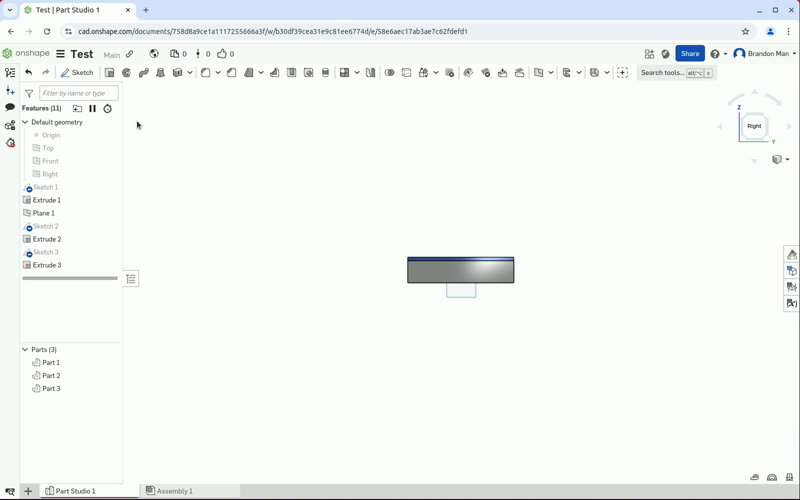
mouse_move(73, 189)
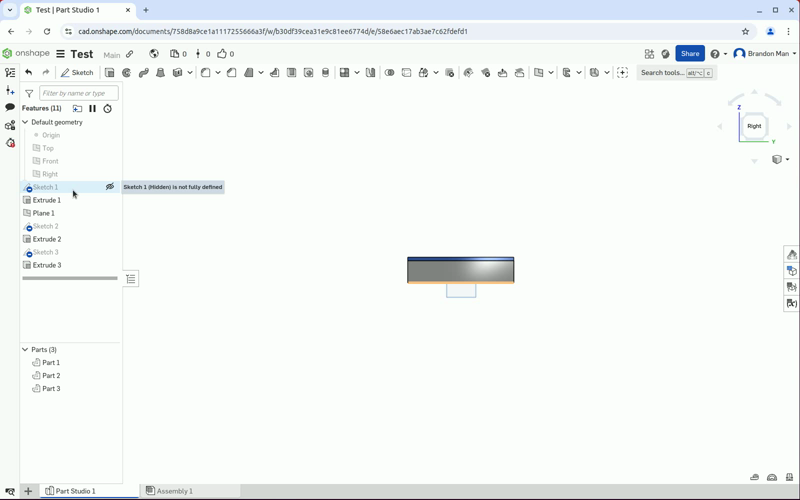
click(73, 189)
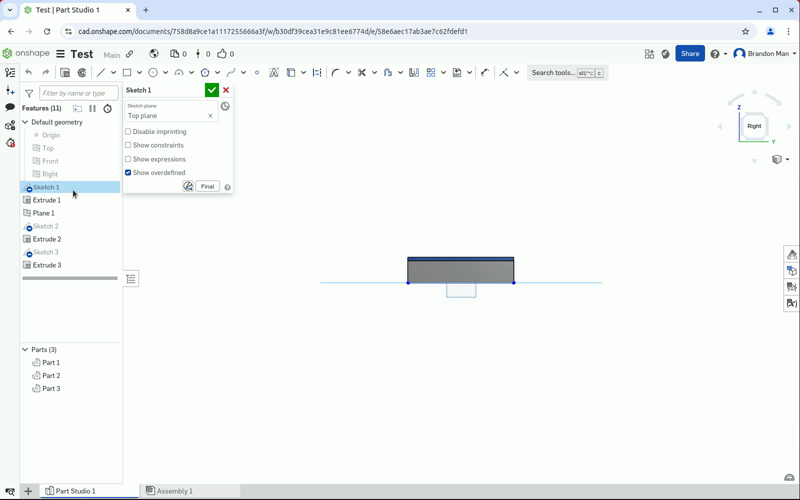
mouse_move(229, 92)
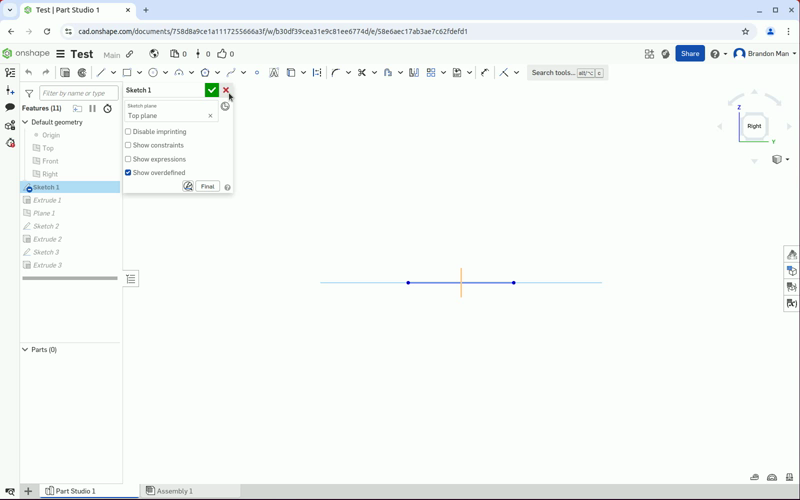
click(229, 92)
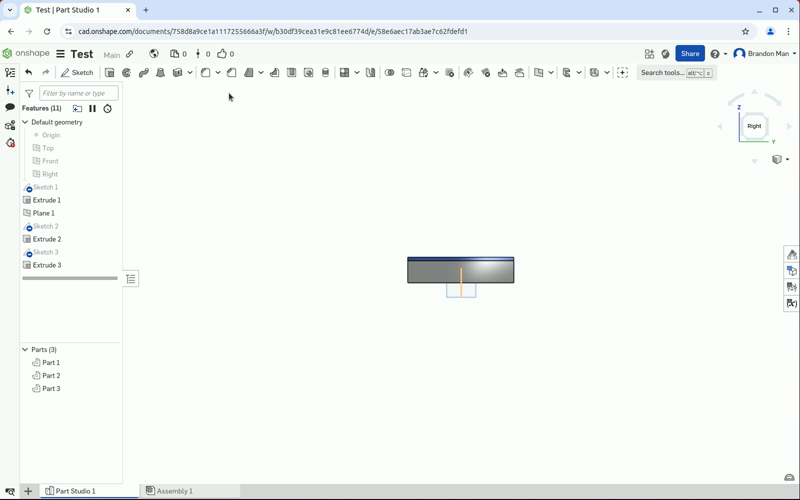
mouse_move(73, 352)
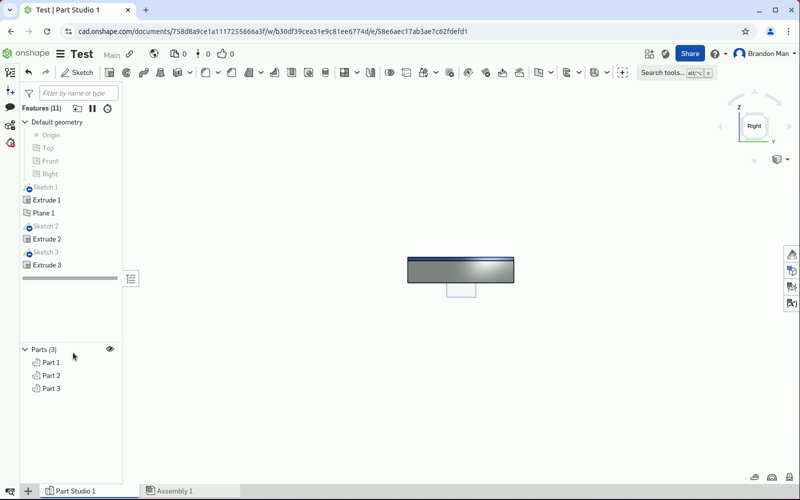
key(y)
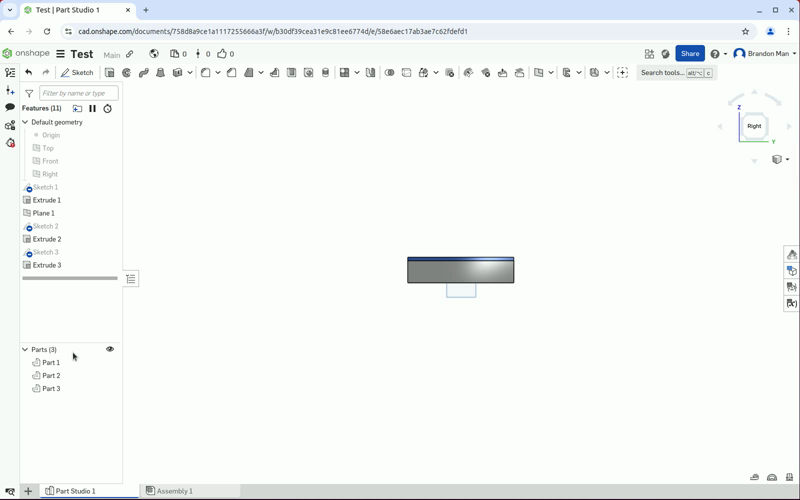
key(shift+p)
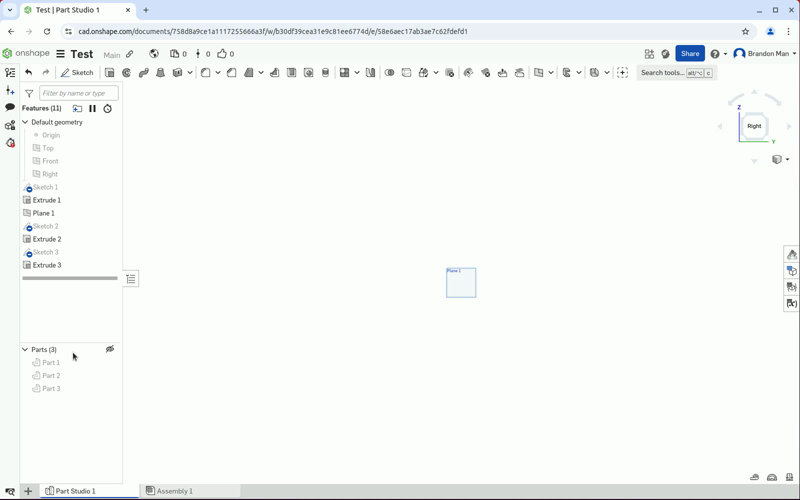
key(space)
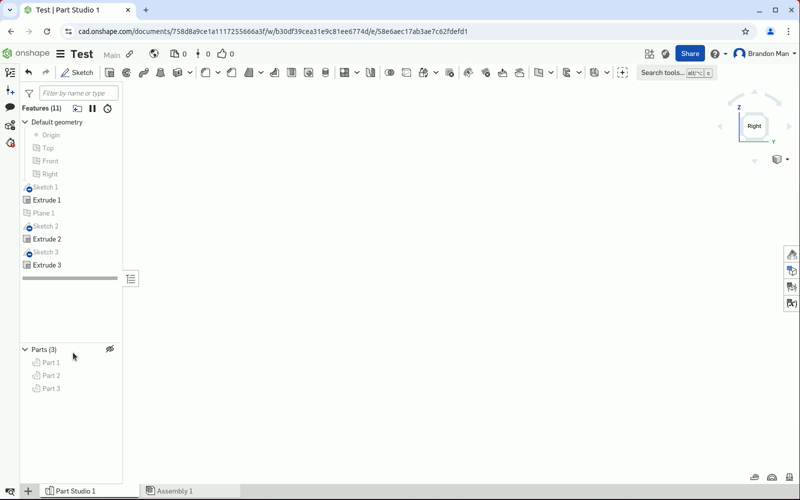
key_down(shift)
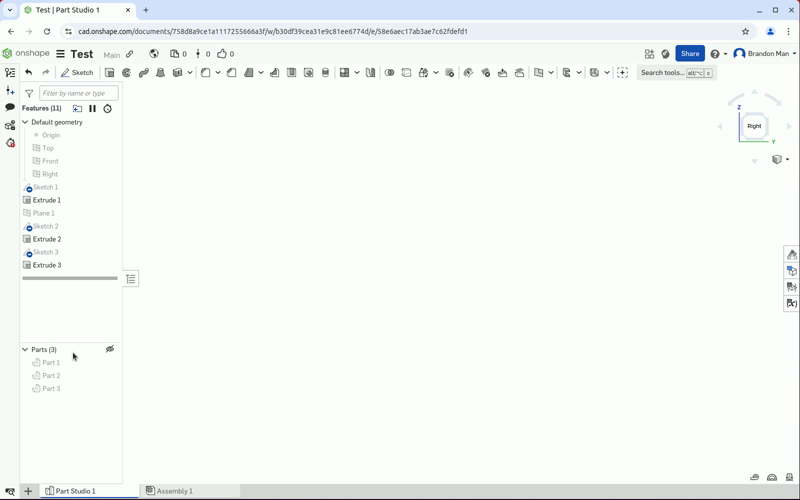
key(right)
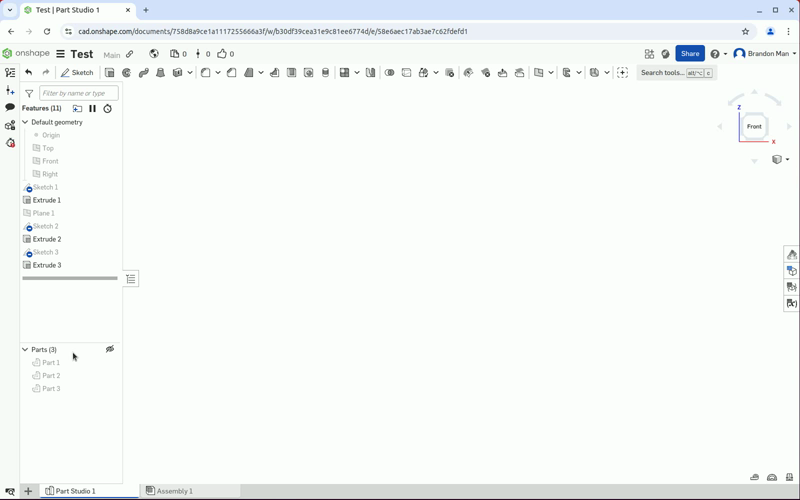
key_up(shift)
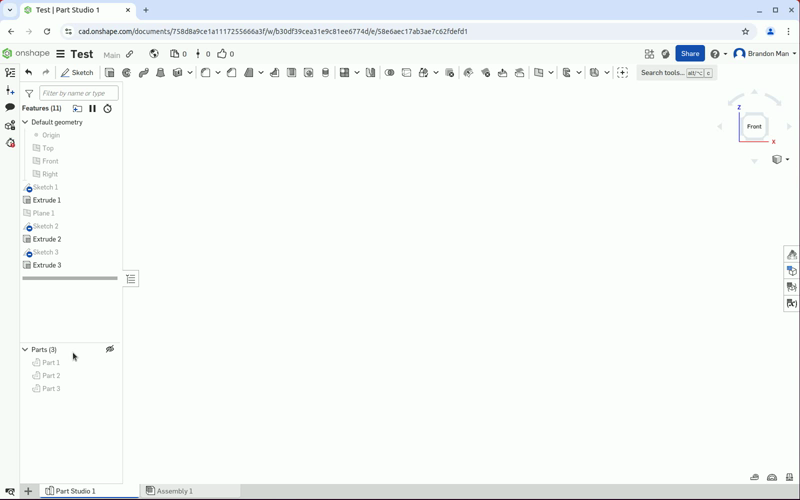
mouse_move(73, 352)
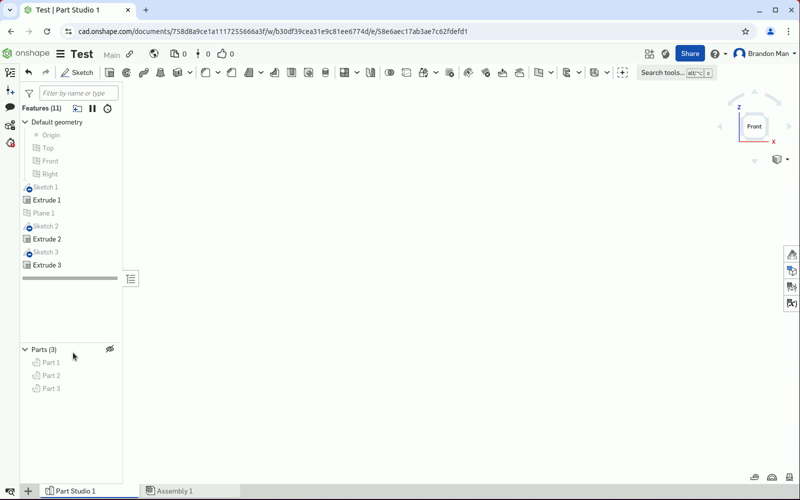
key(shift+y)
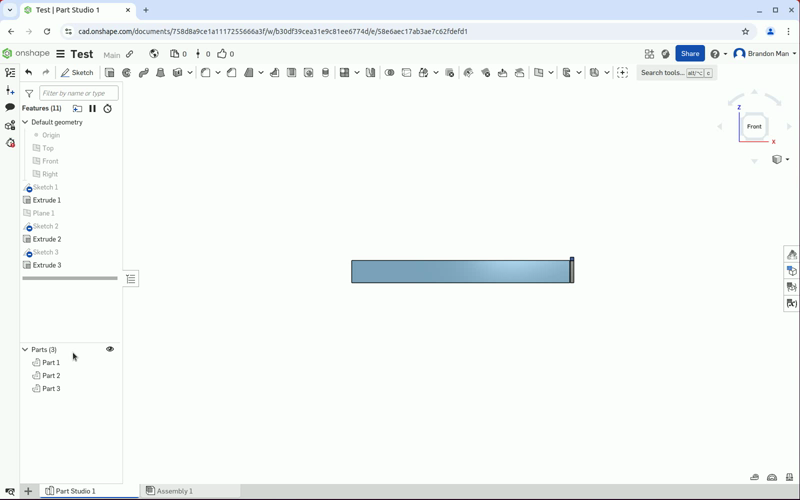
mouse_move(541, 75)
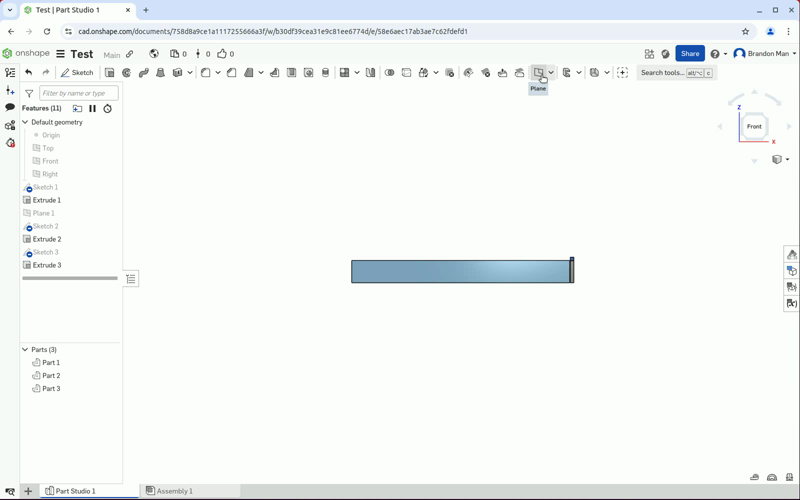
click(541, 75)
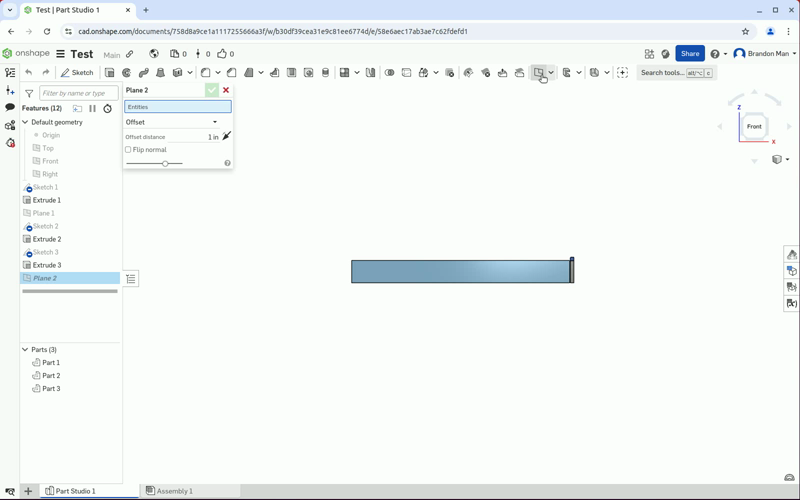
mouse_move(73, 163)
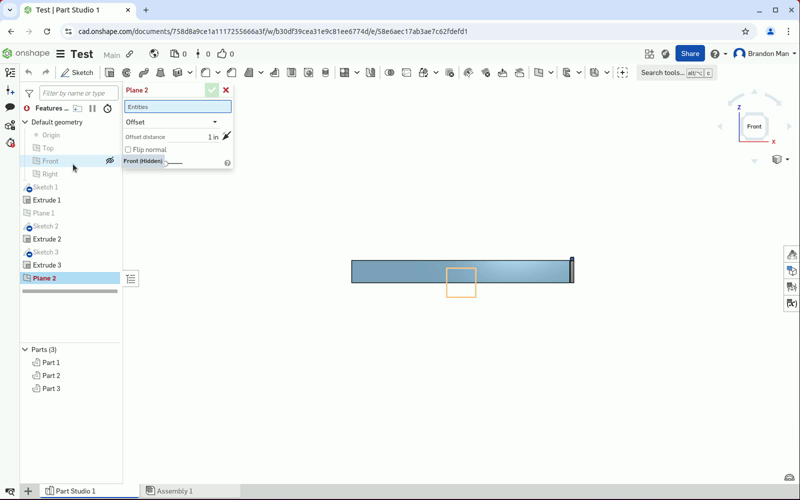
click(73, 163)
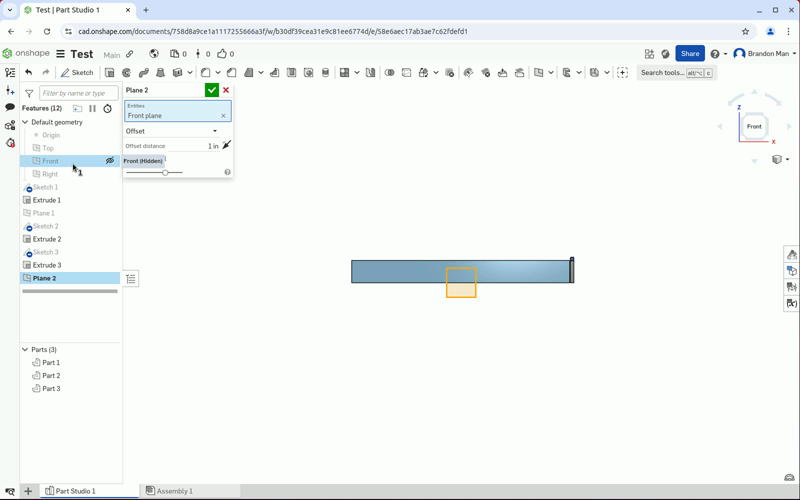
key(tab, 2)
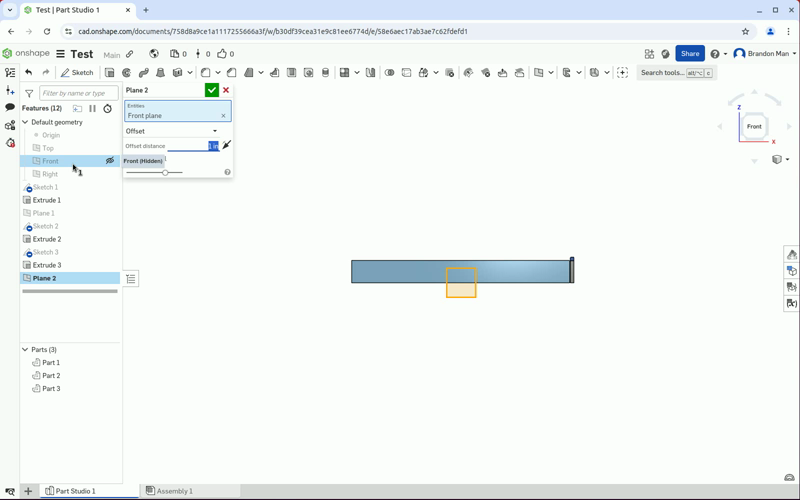
text(10.845)
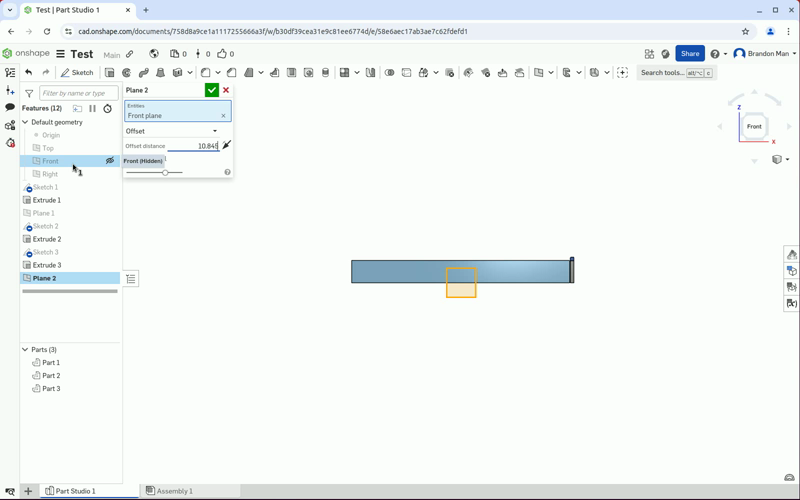
key(enter, 2)
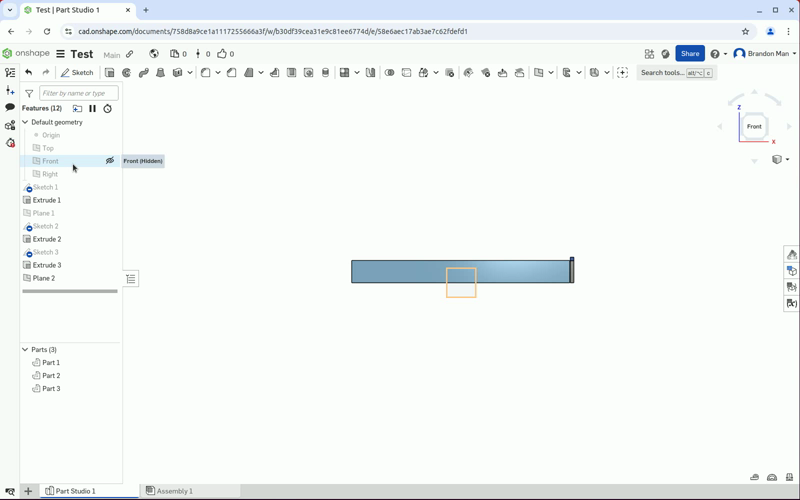
key(shift+s)
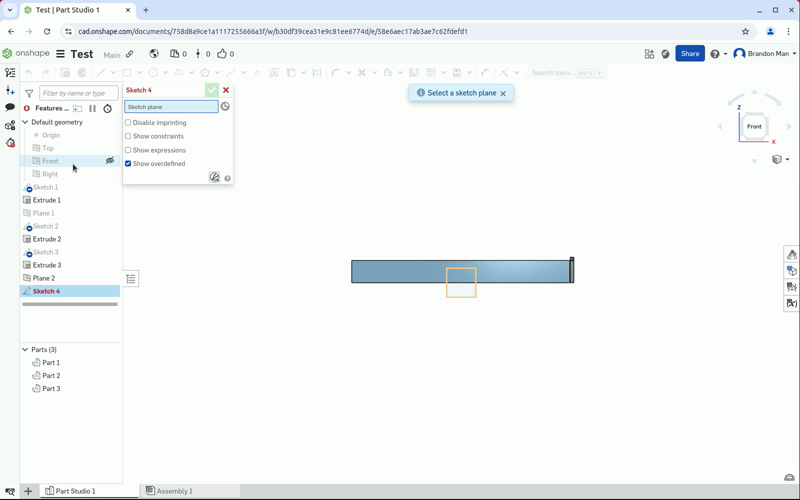
mouse_move(73, 280)
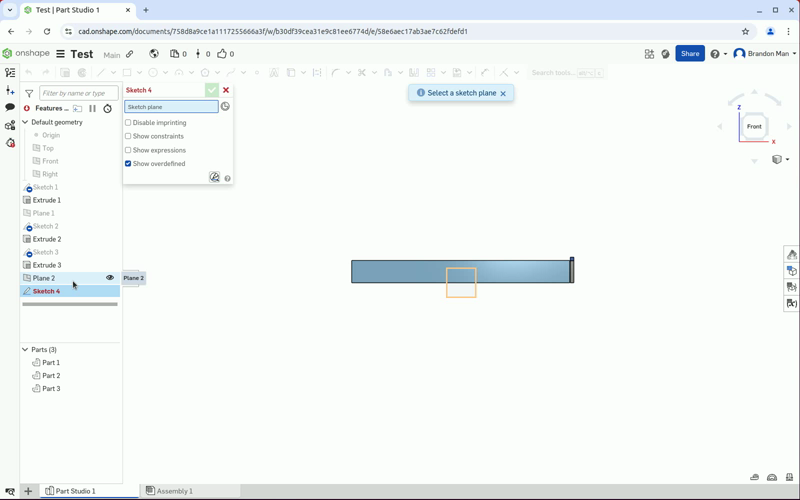
click(73, 280)
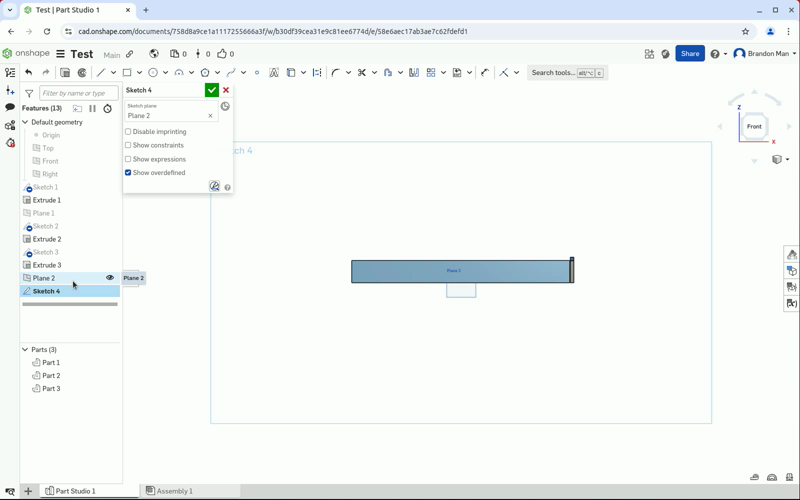
mouse_move(73, 352)
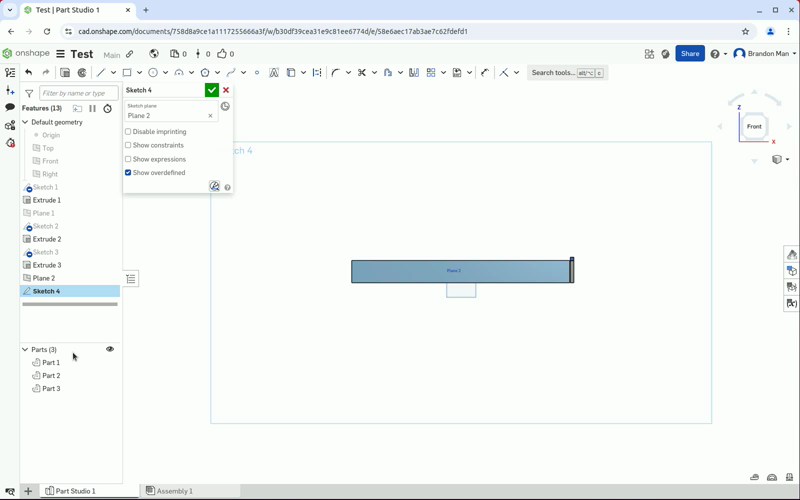
key(y)
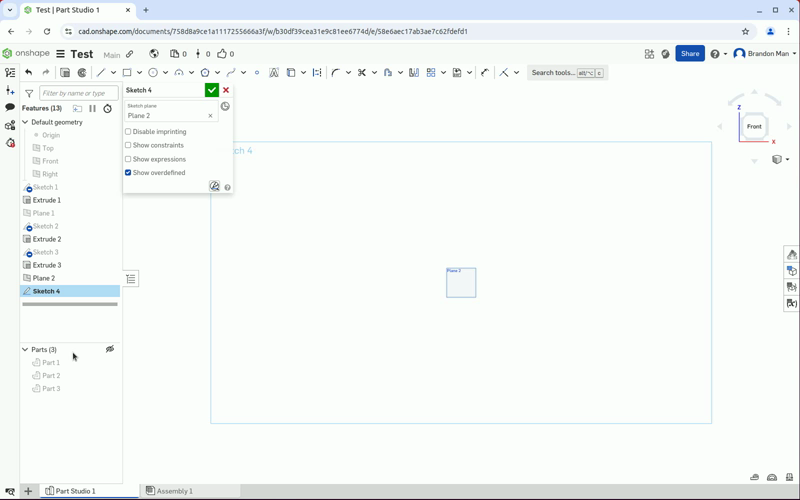
key(l)
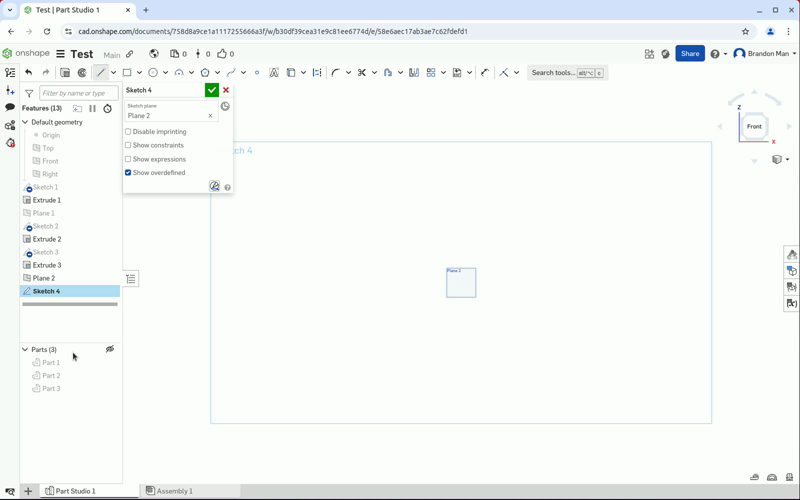
key_down(shift)
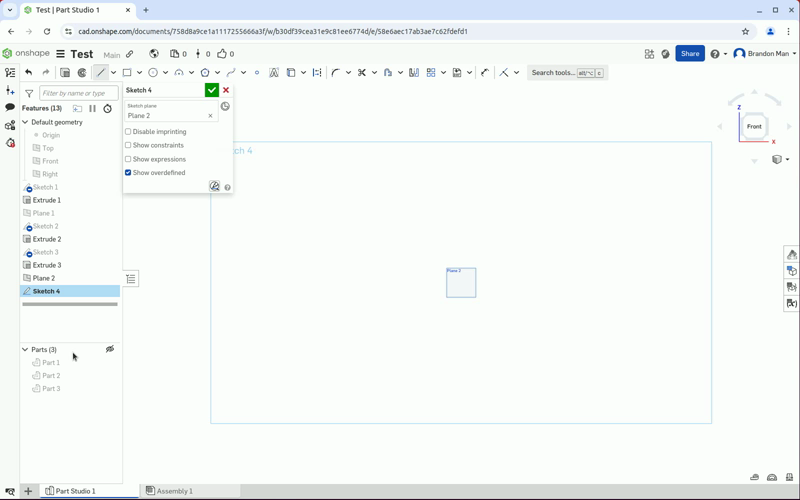
mouse_move(348, 282)
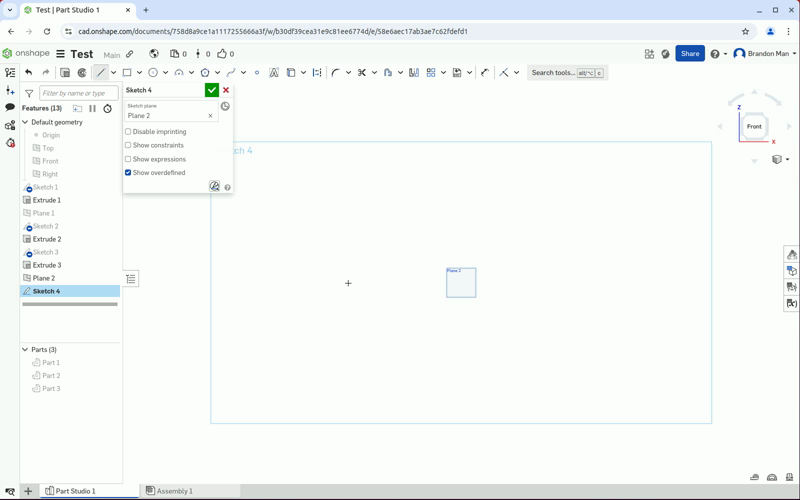
click(348, 282)
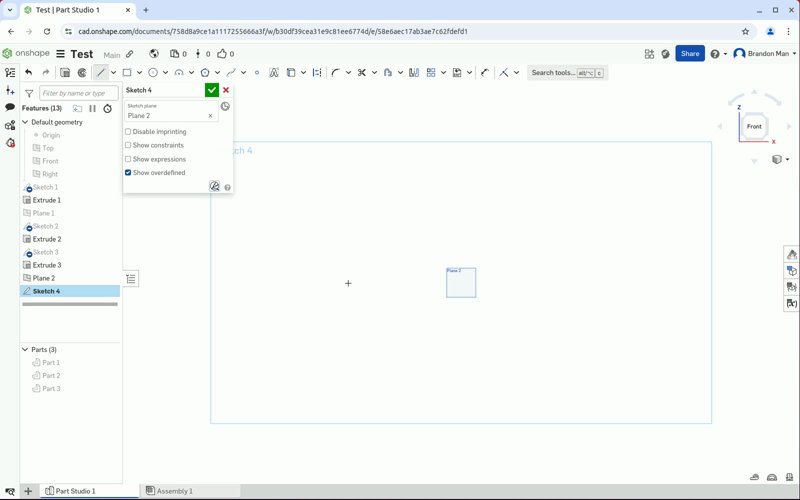
key_up(shift)
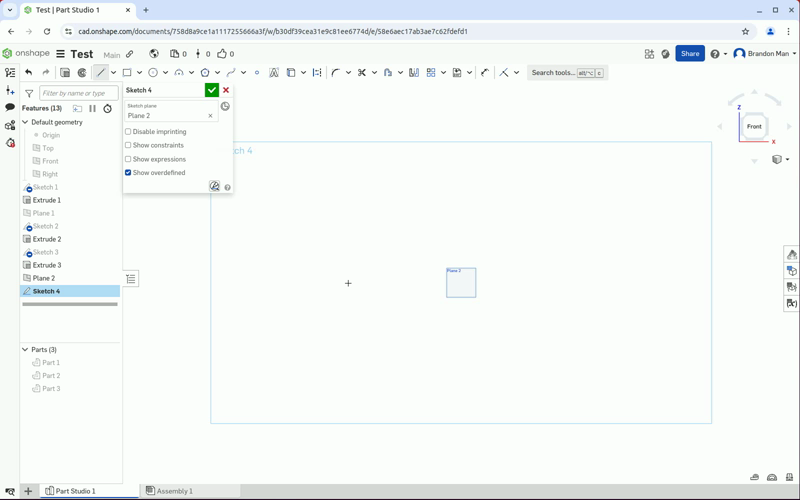
key_down(shift)
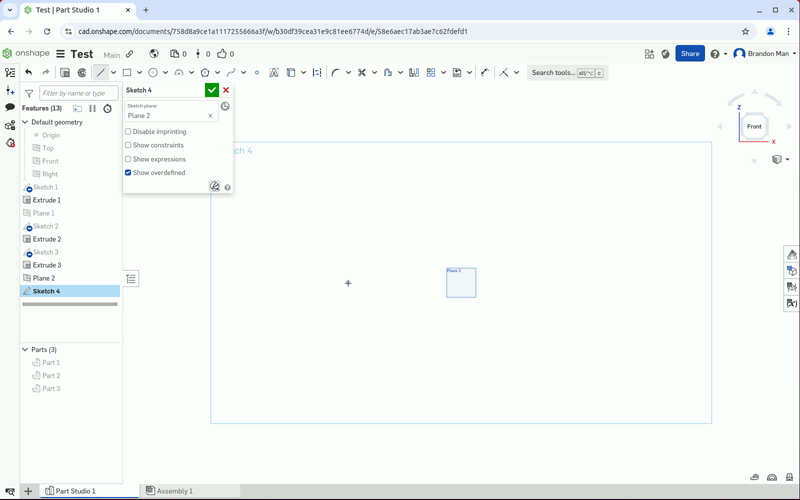
mouse_move(378, 282)
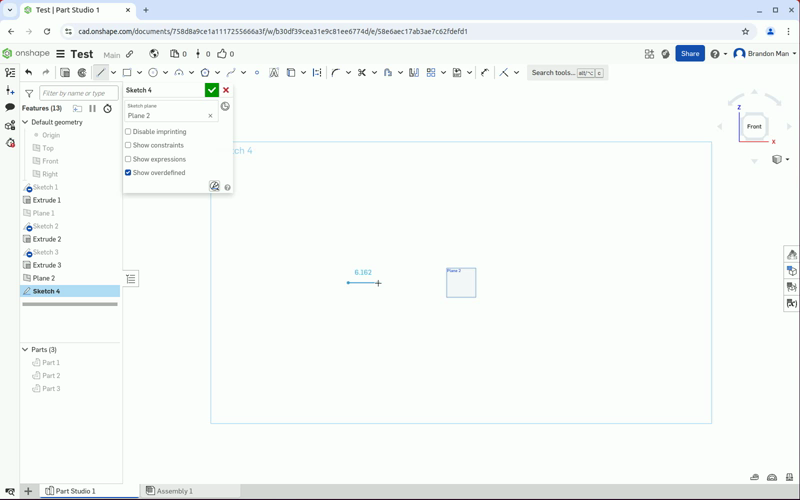
mouse_move(350, 282)
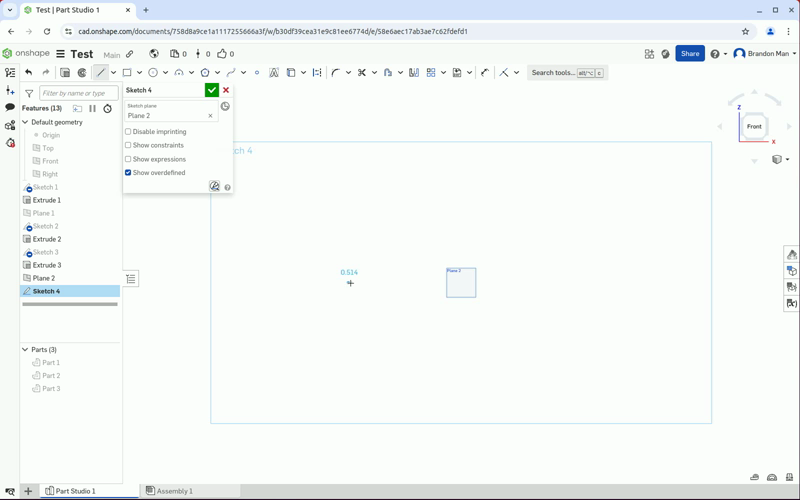
scroll(6)
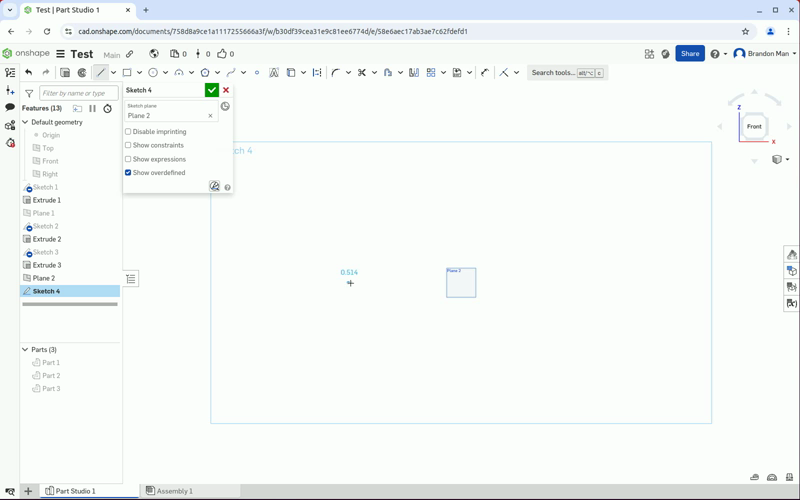
scroll(6)
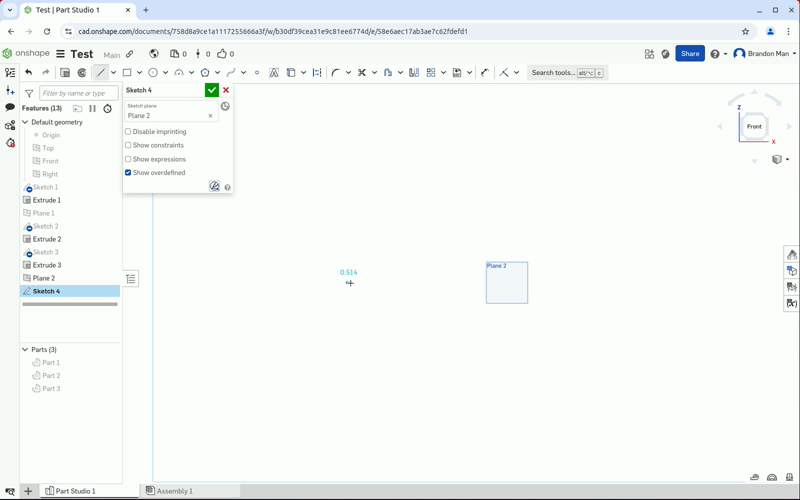
scroll(6)
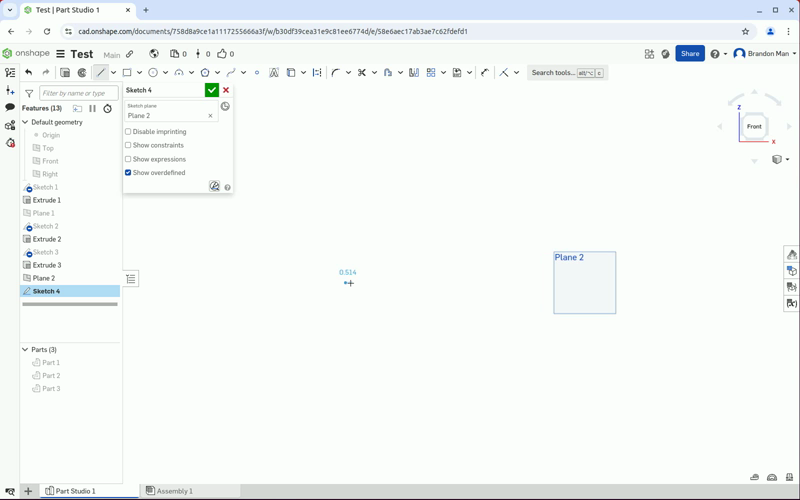
scroll(6)
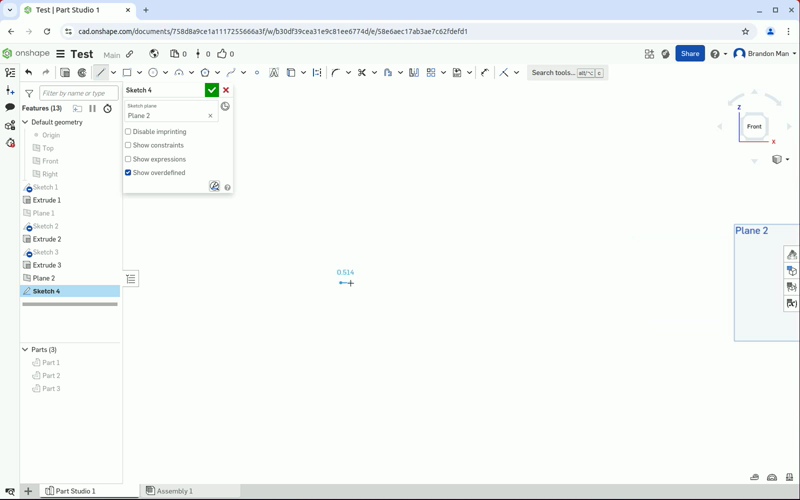
scroll(6)
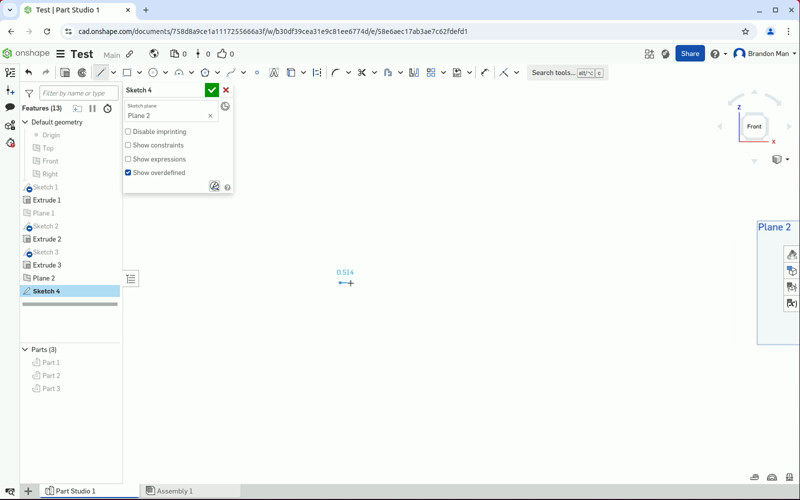
scroll(6)
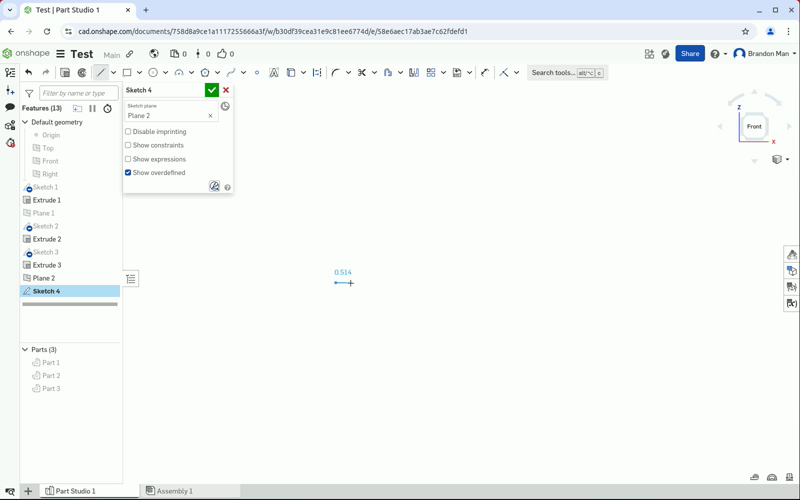
scroll(6)
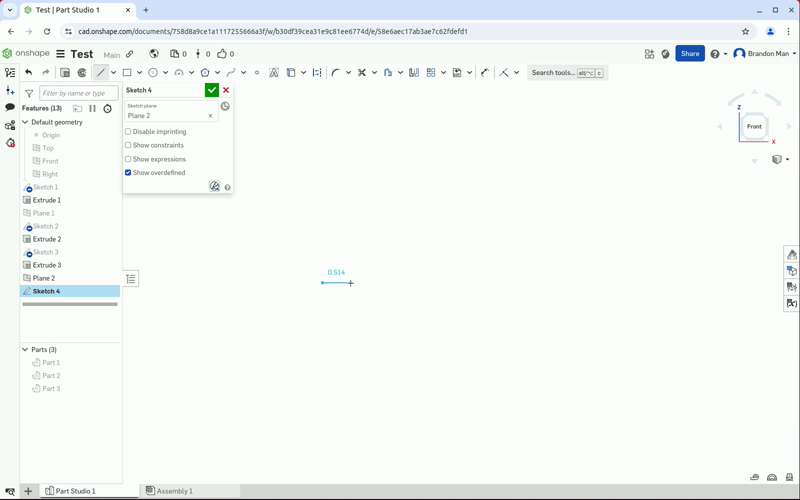
click(350, 282)
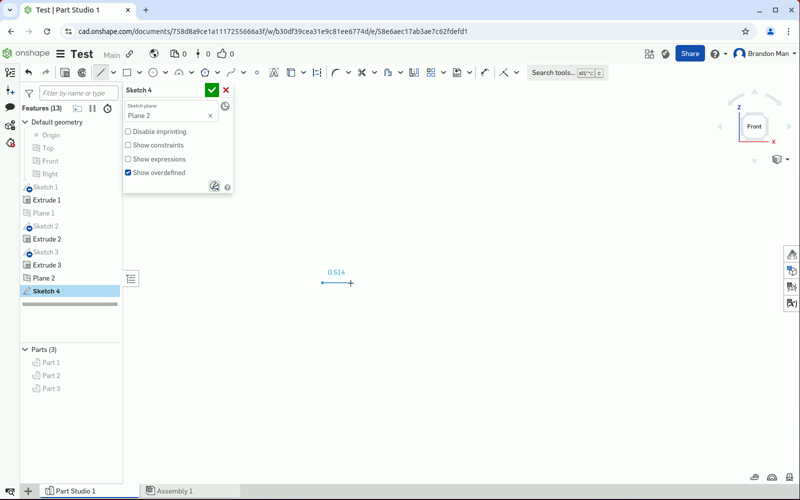
scroll(-6)
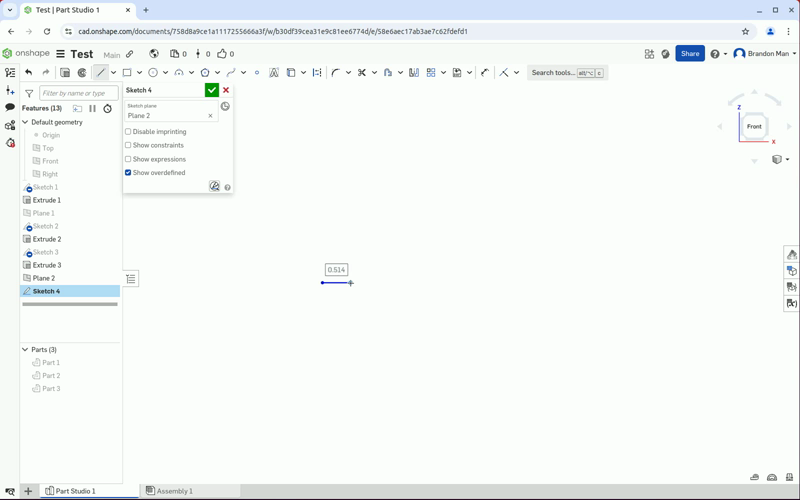
scroll(-6)
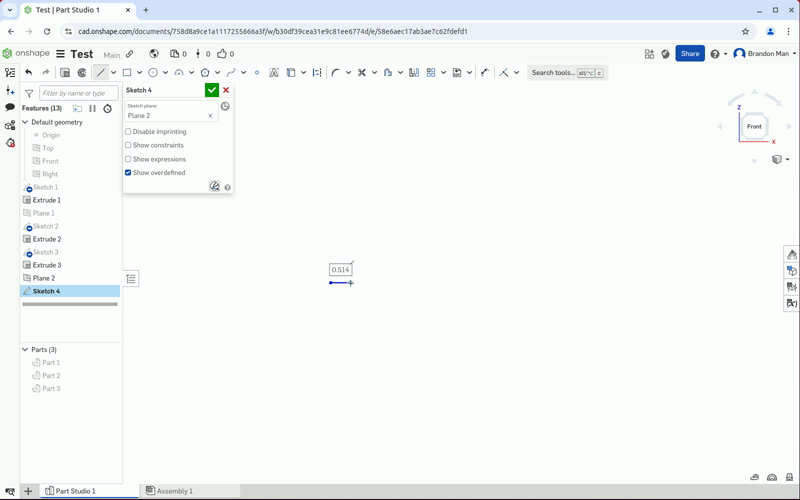
scroll(-6)
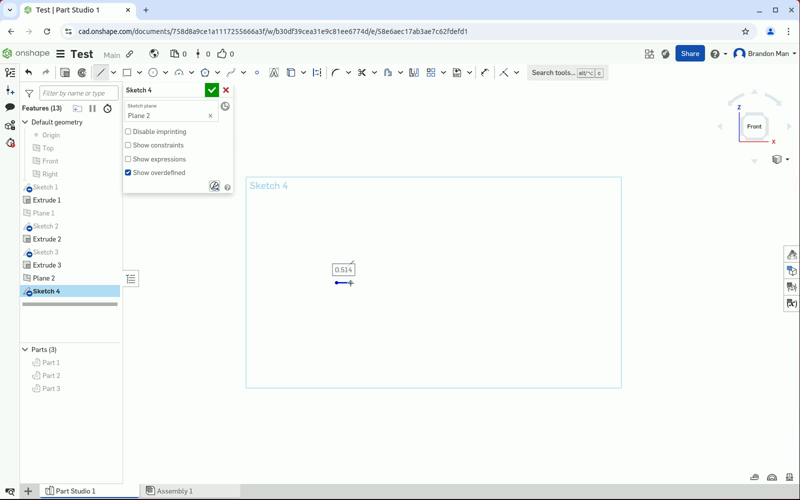
scroll(-6)
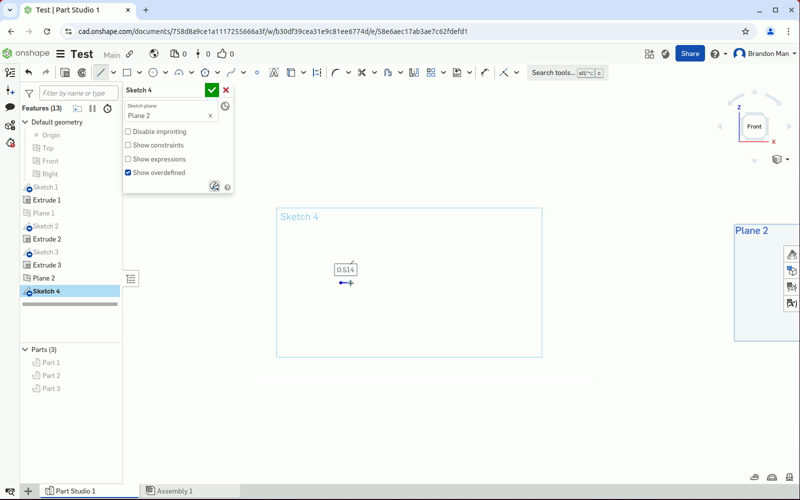
scroll(-6)
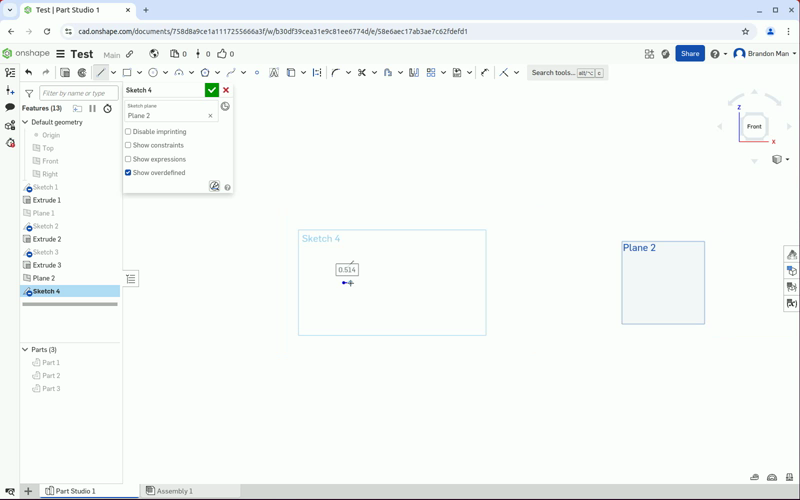
scroll(-6)
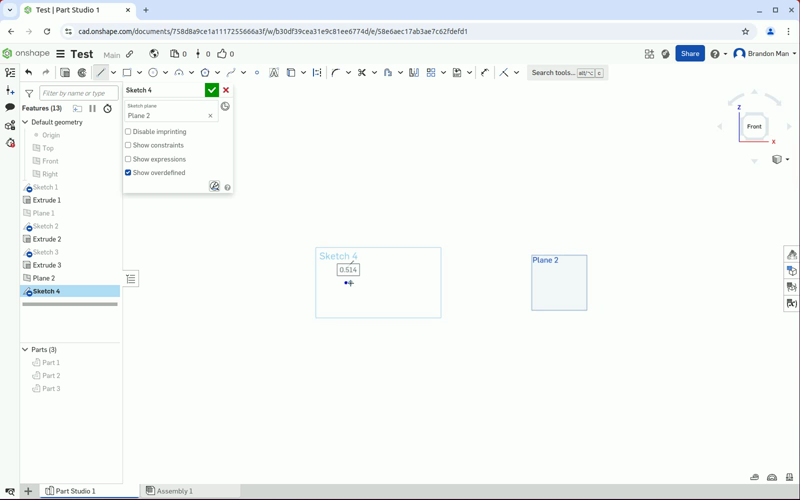
scroll(-6)
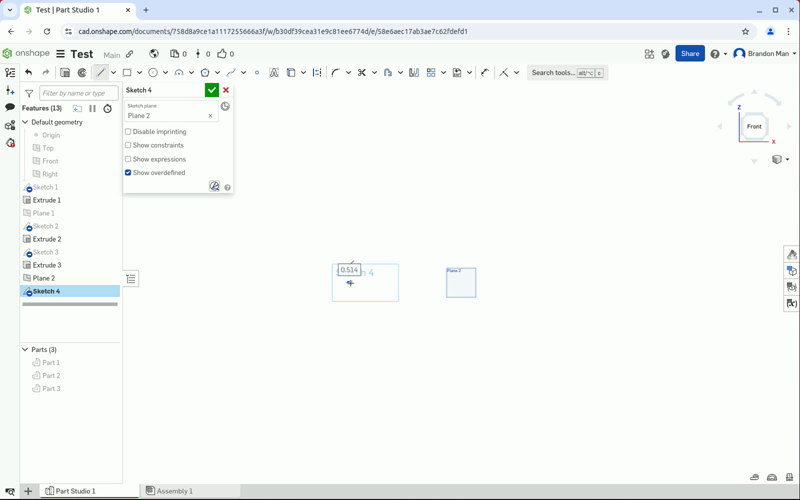
key_up(shift)
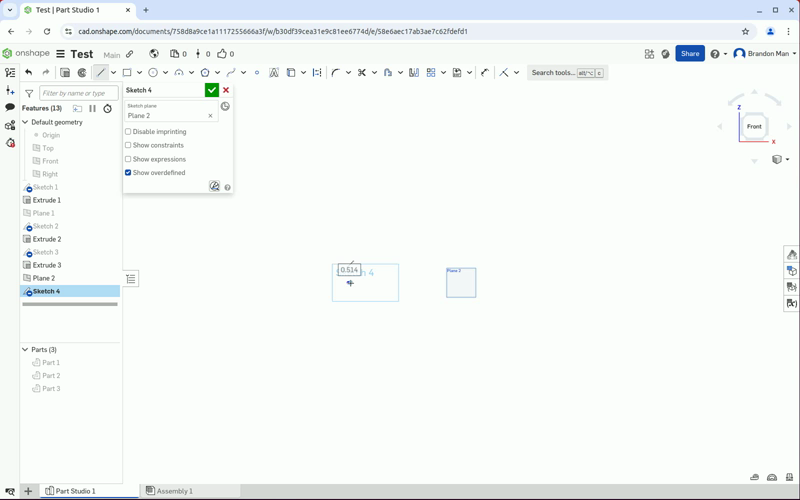
key_down(shift)
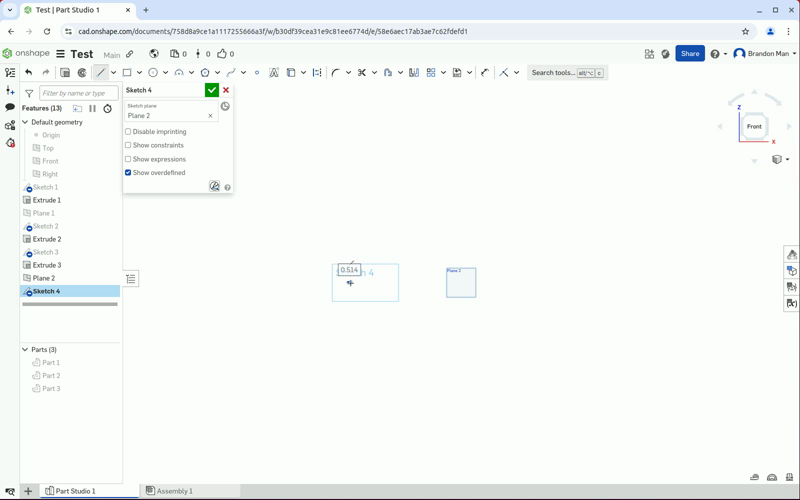
mouse_move(380, 282)
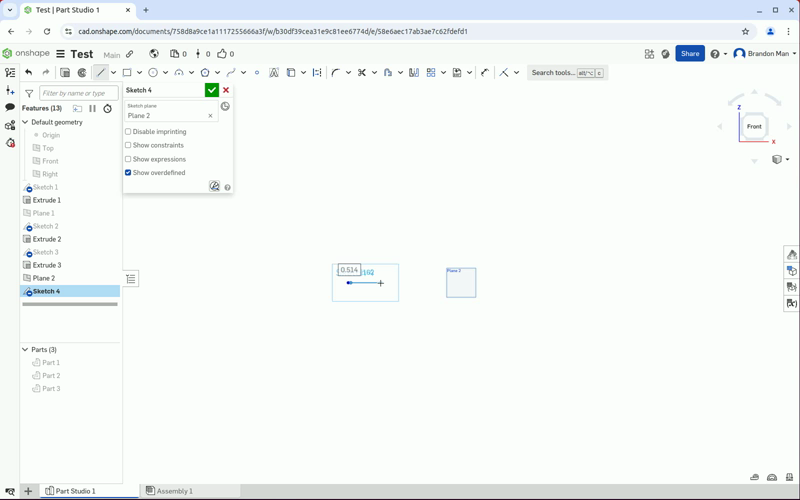
mouse_move(350, 259)
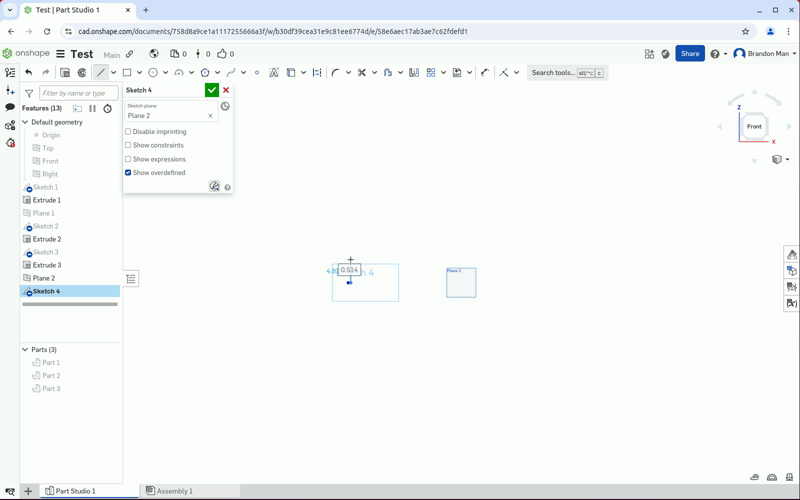
click(350, 259)
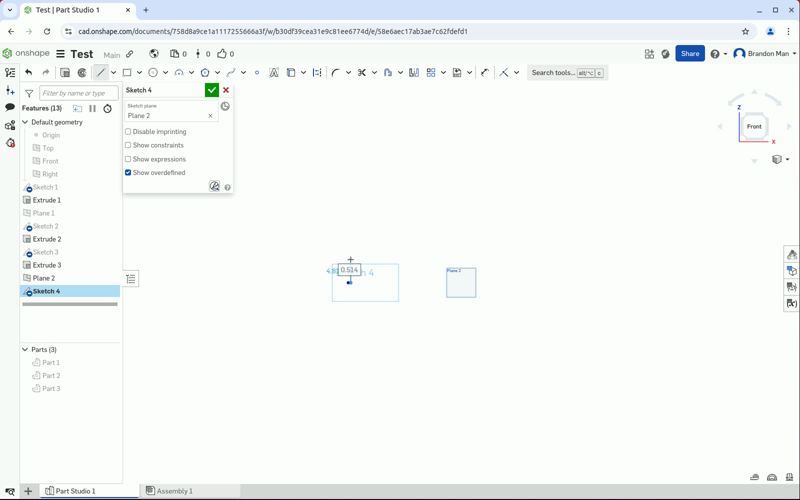
key_up(shift)
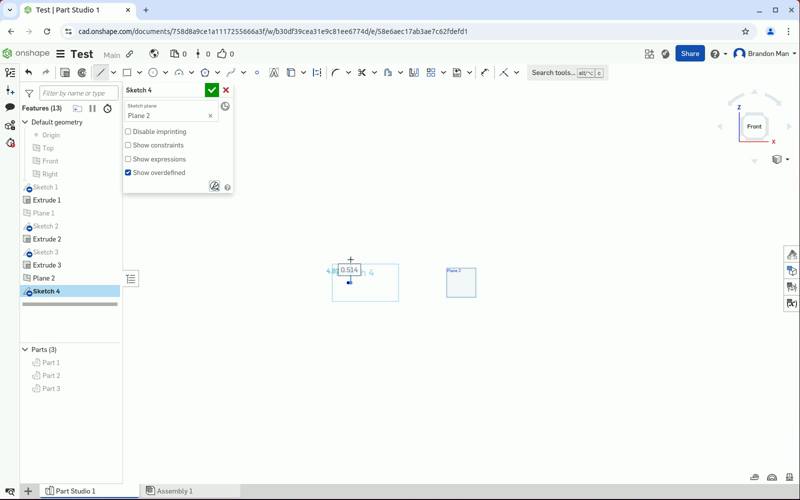
key_down(shift)
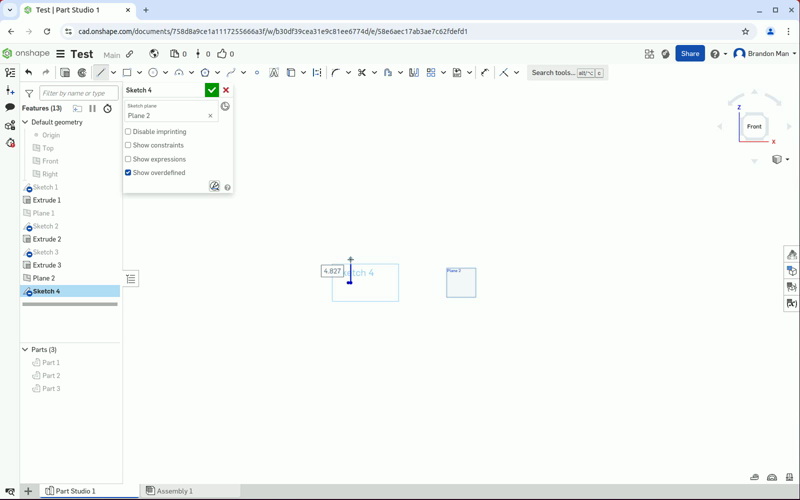
mouse_move(569, 259)
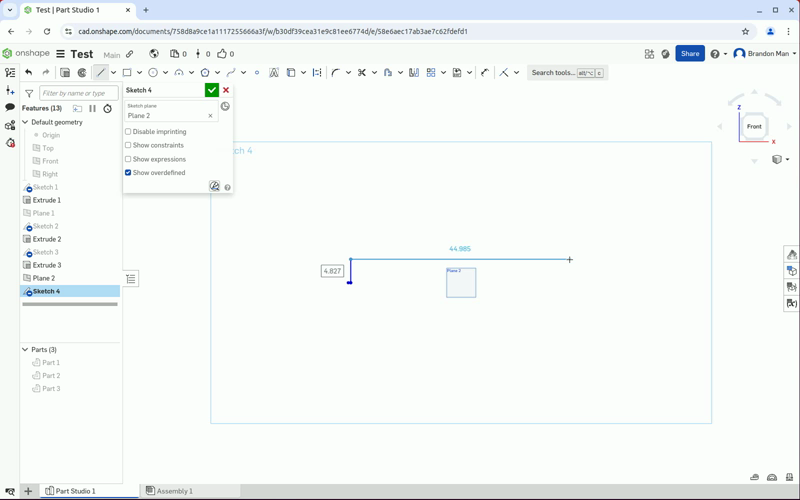
click(569, 259)
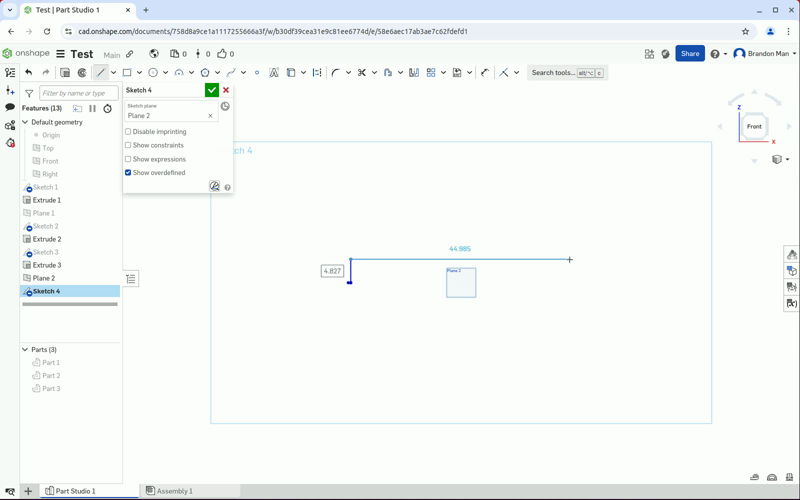
key_up(shift)
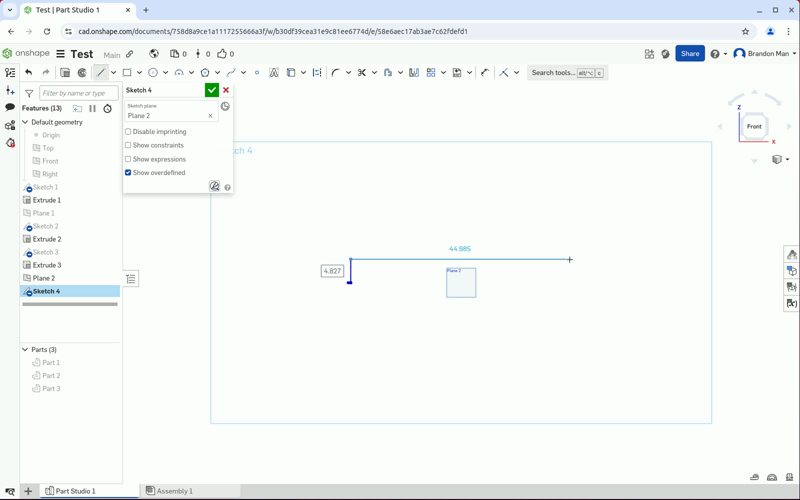
key_down(shift)
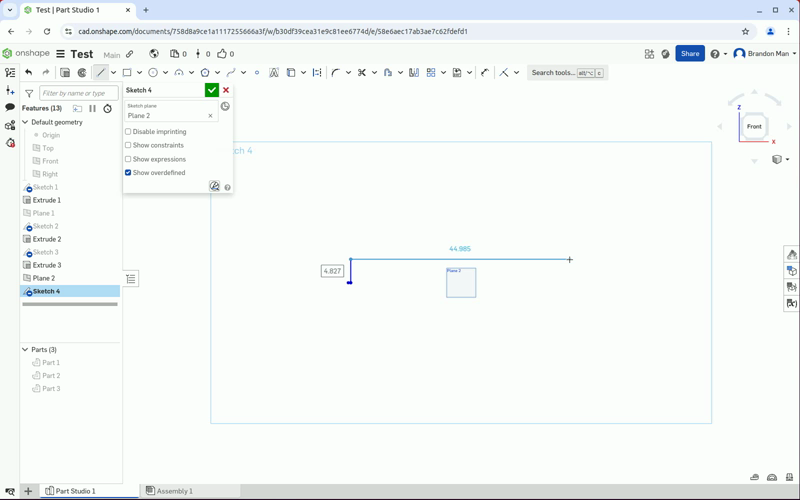
mouse_move(589, 259)
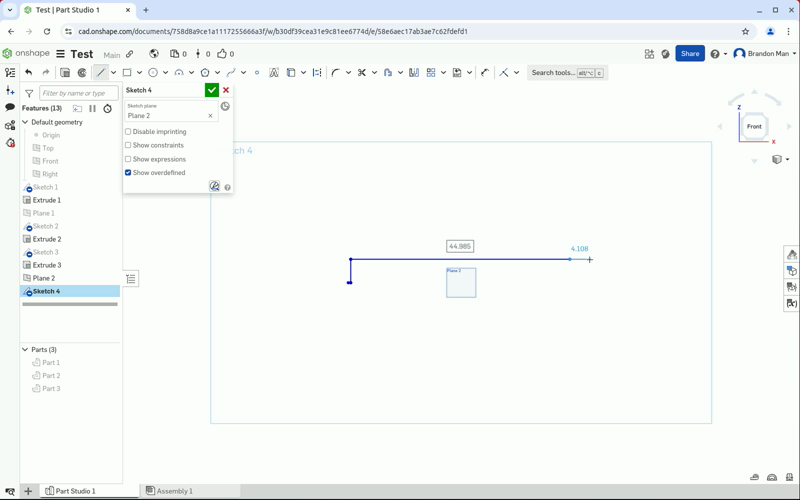
mouse_move(569, 282)
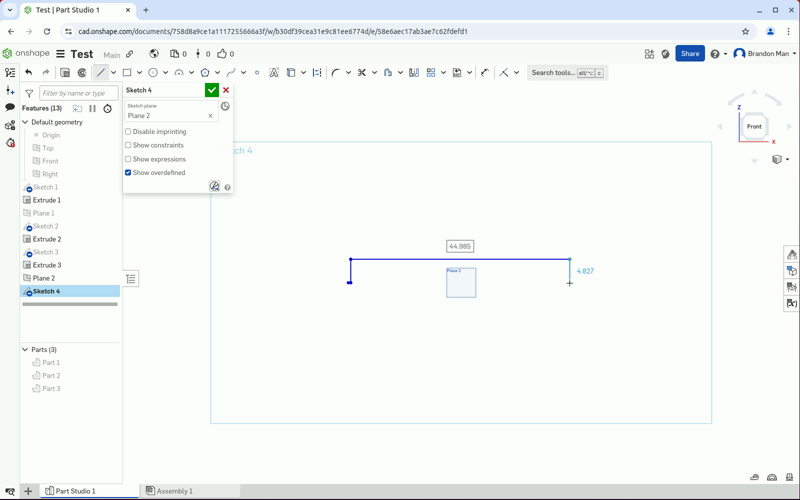
click(569, 282)
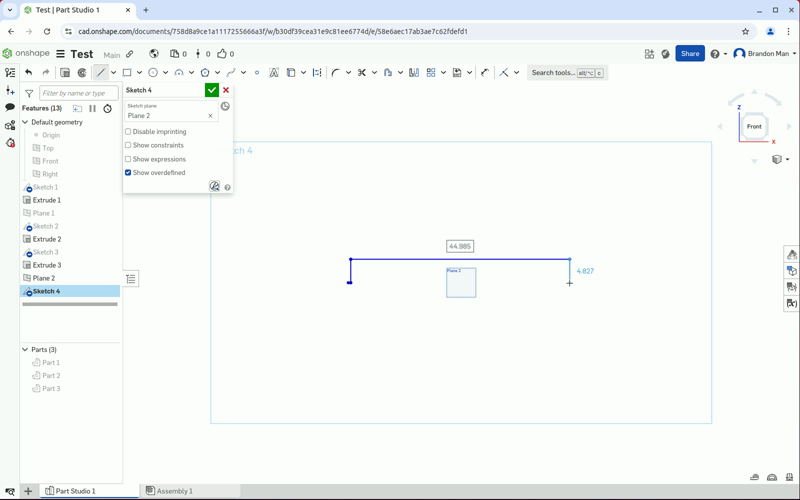
key_up(shift)
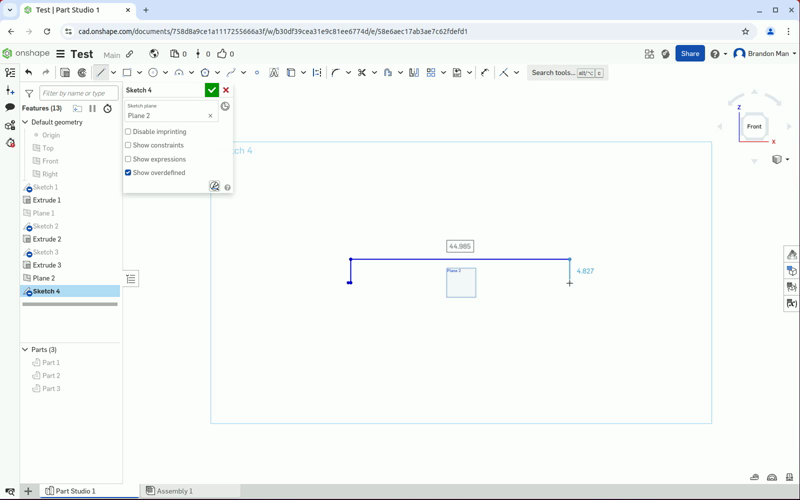
key_down(shift)
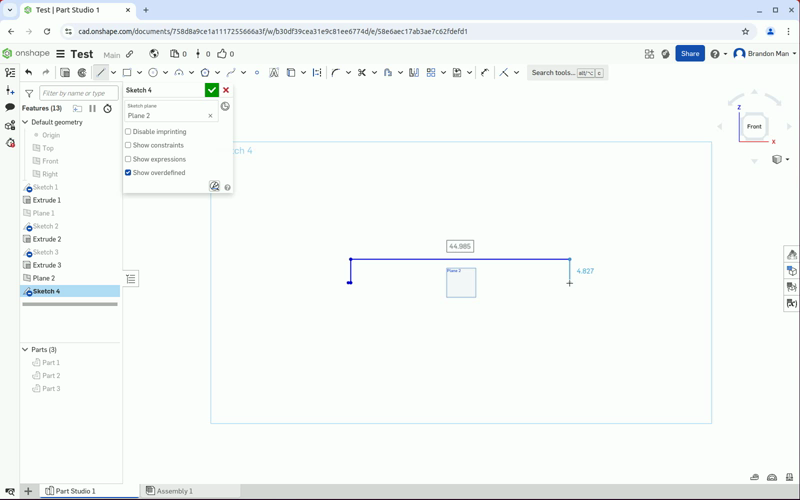
mouse_move(589, 282)
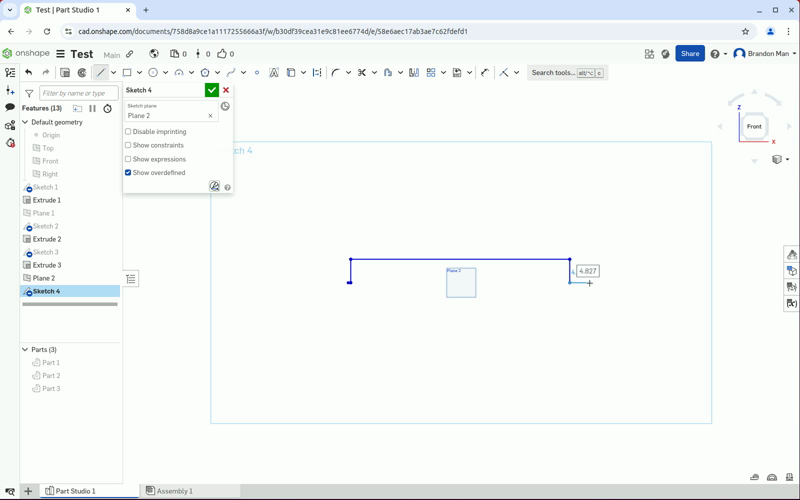
mouse_move(572, 282)
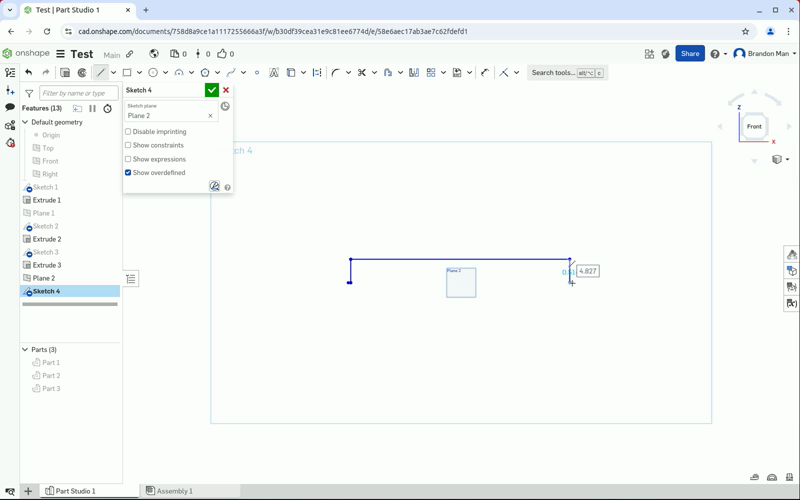
scroll(6)
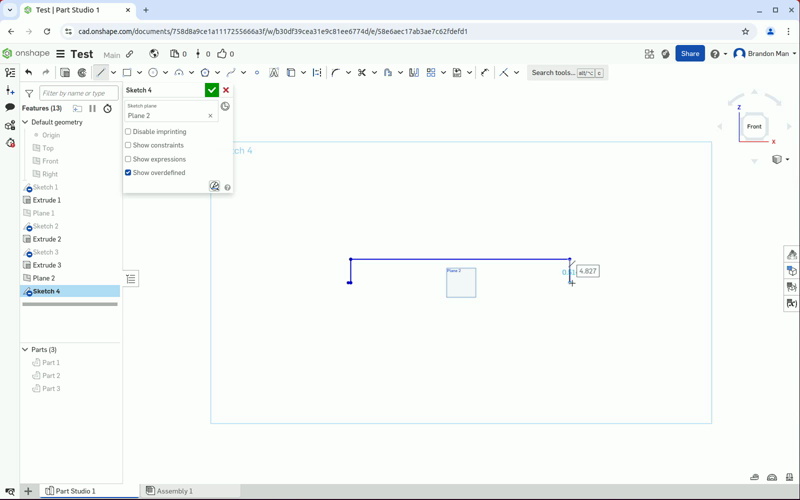
scroll(6)
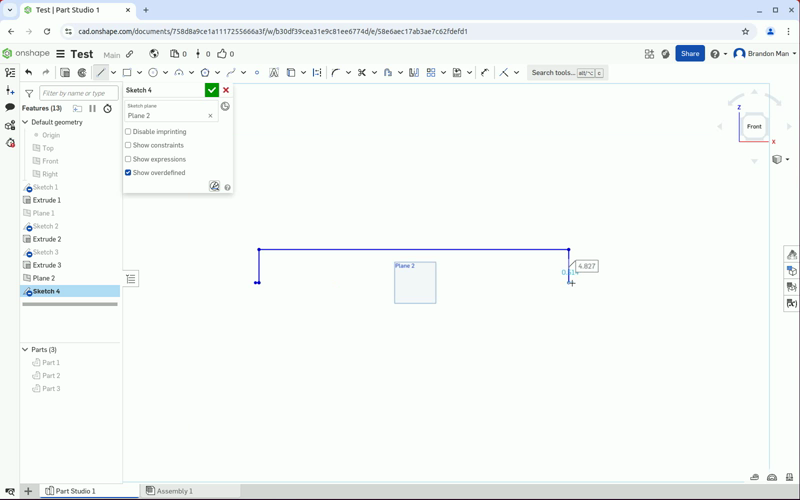
scroll(6)
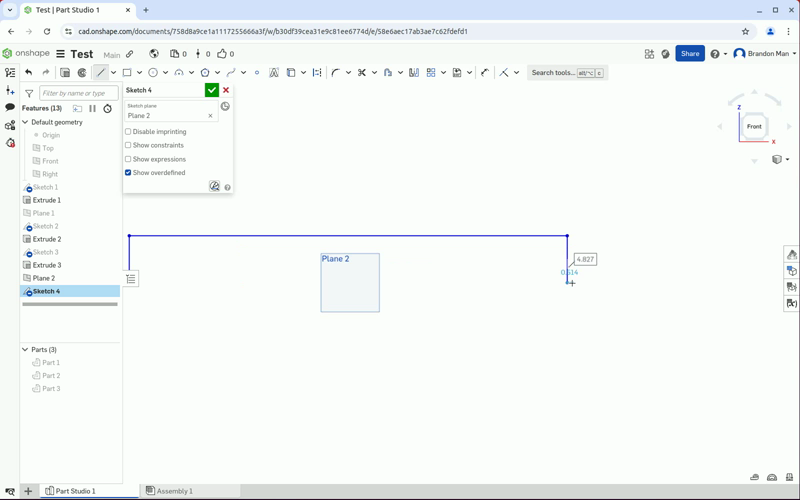
scroll(6)
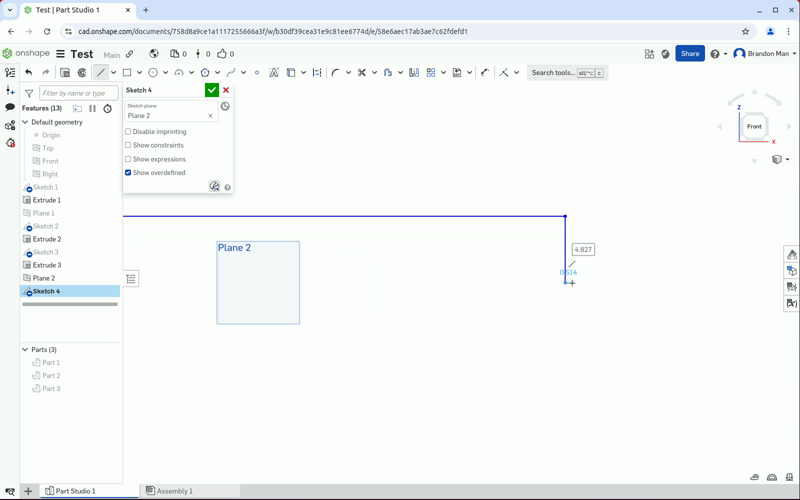
scroll(6)
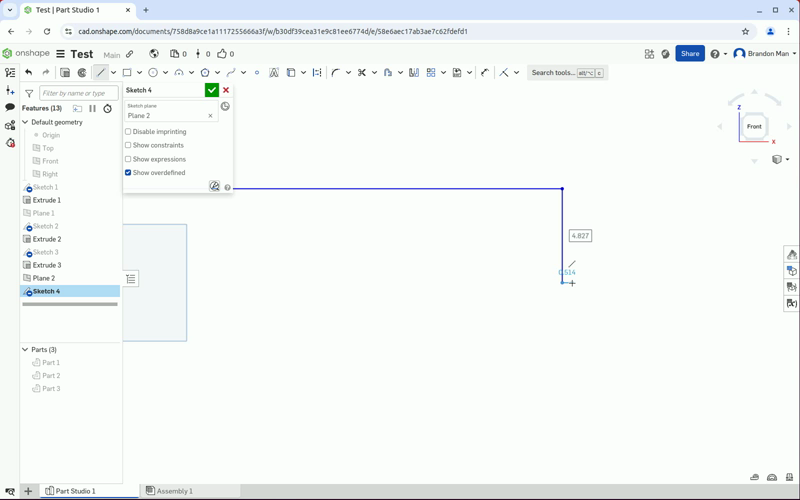
scroll(6)
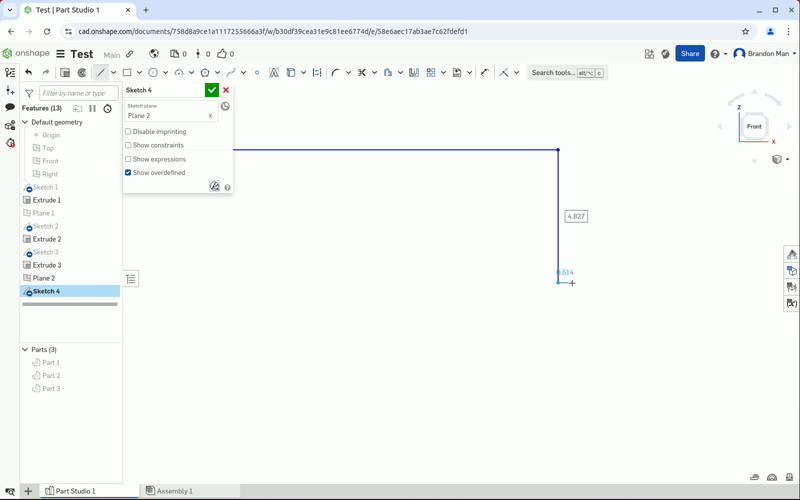
scroll(6)
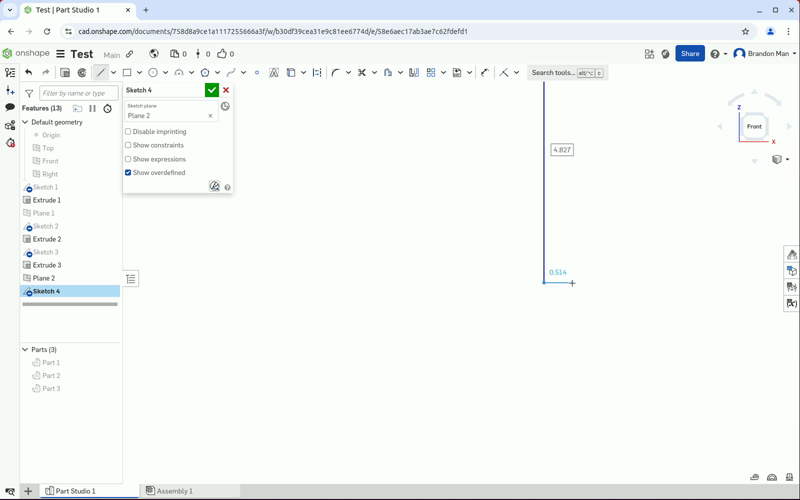
click(572, 282)
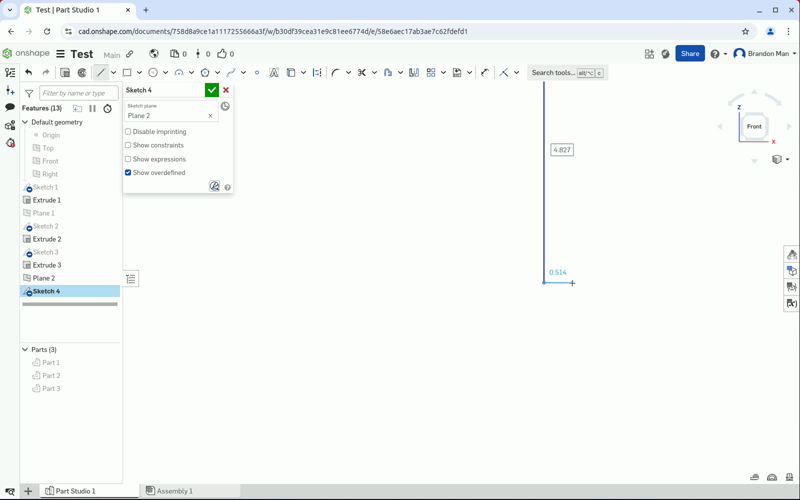
scroll(-6)
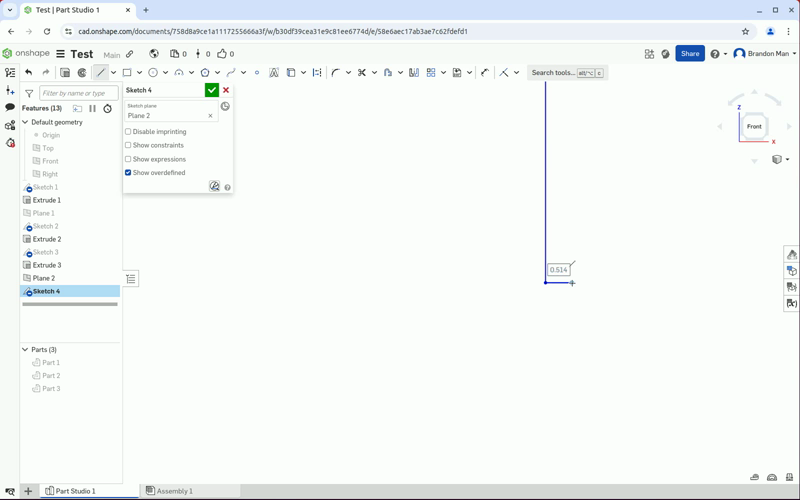
scroll(-6)
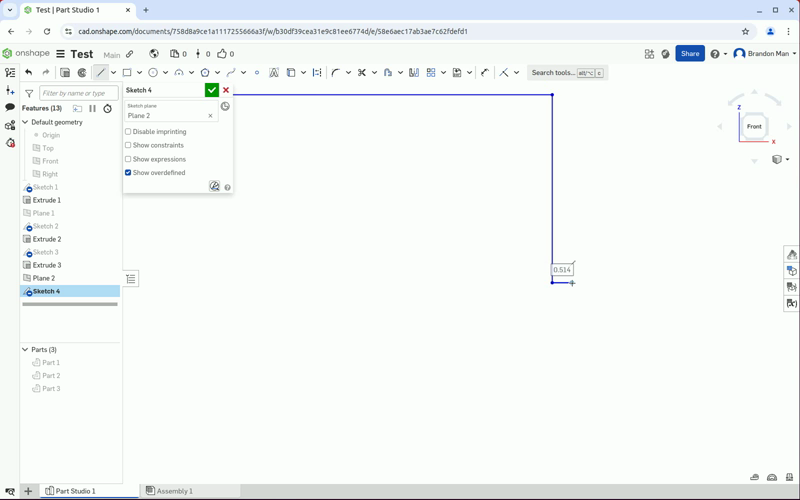
scroll(-6)
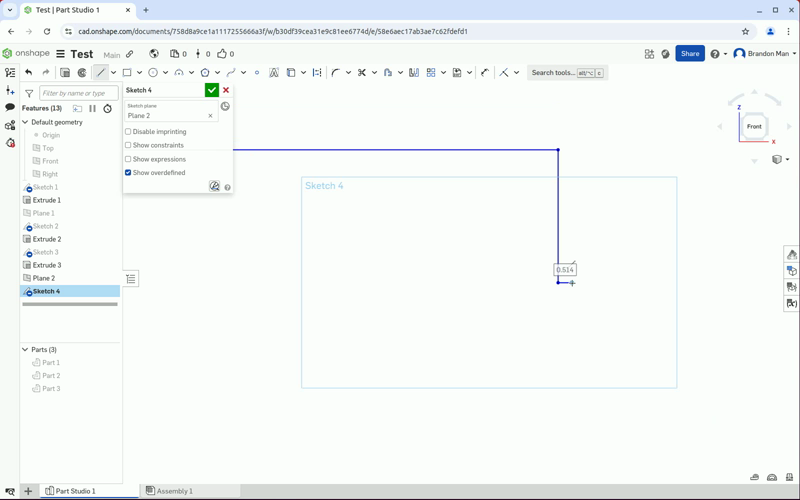
scroll(-6)
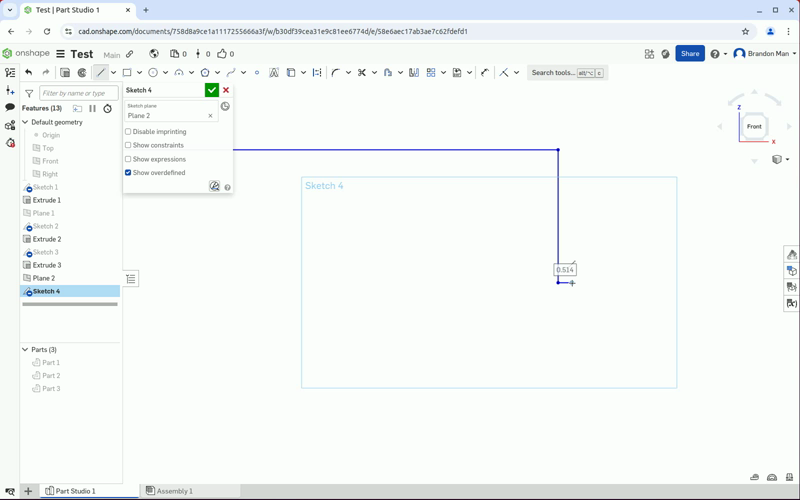
scroll(-6)
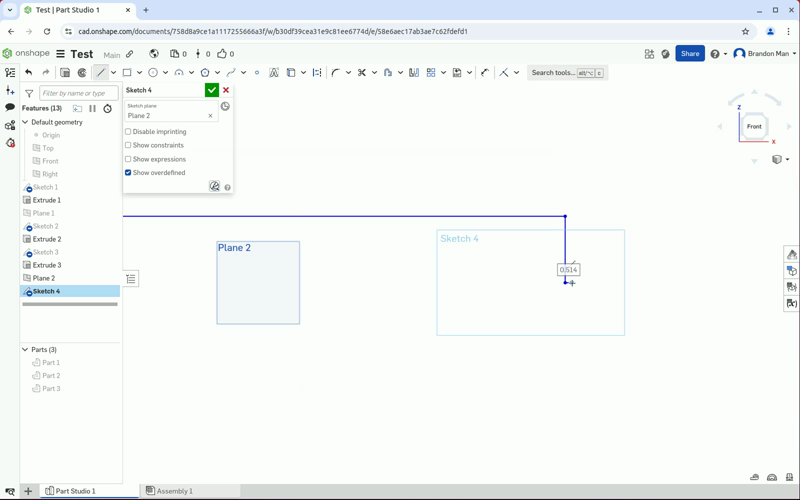
scroll(-6)
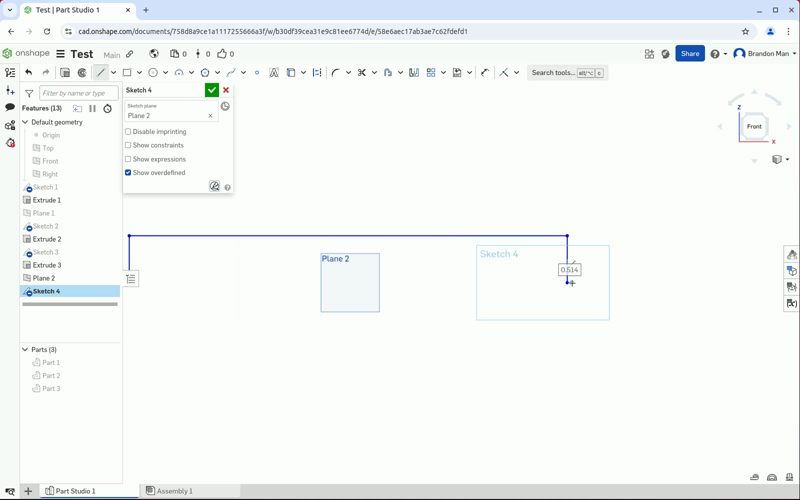
scroll(-6)
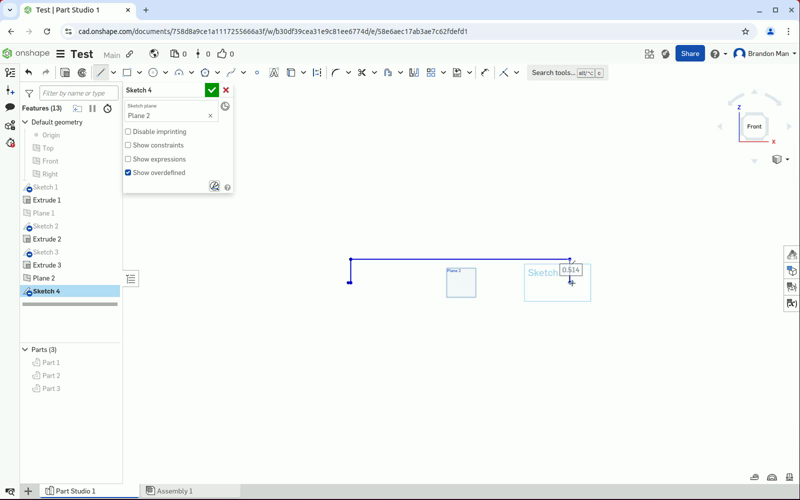
key_up(shift)
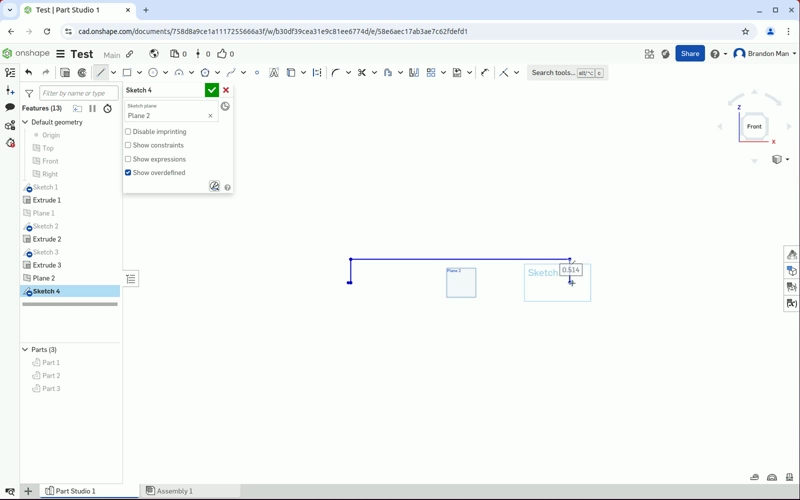
key_down(shift)
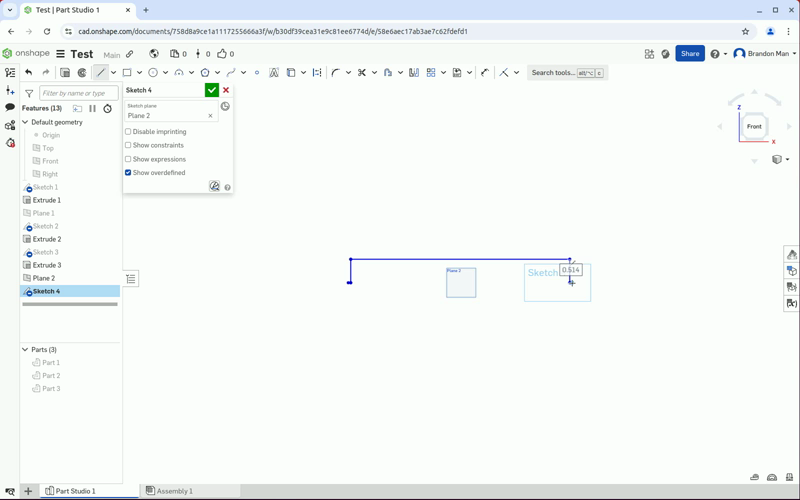
mouse_move(589, 282)
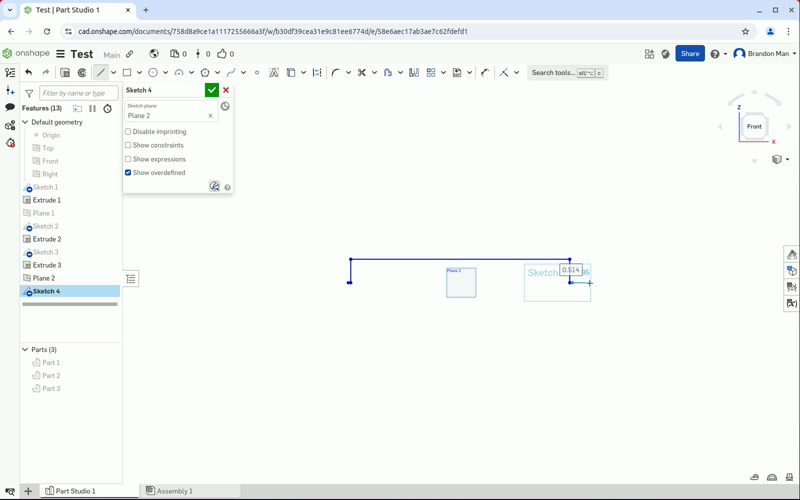
mouse_move(572, 257)
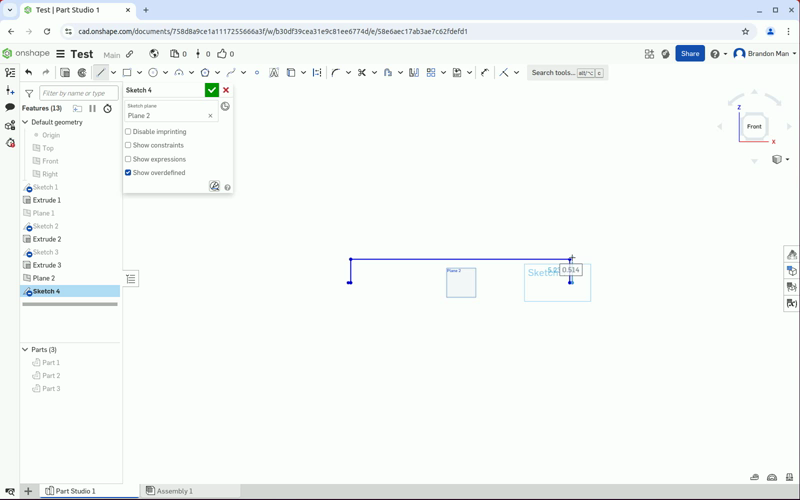
scroll(6)
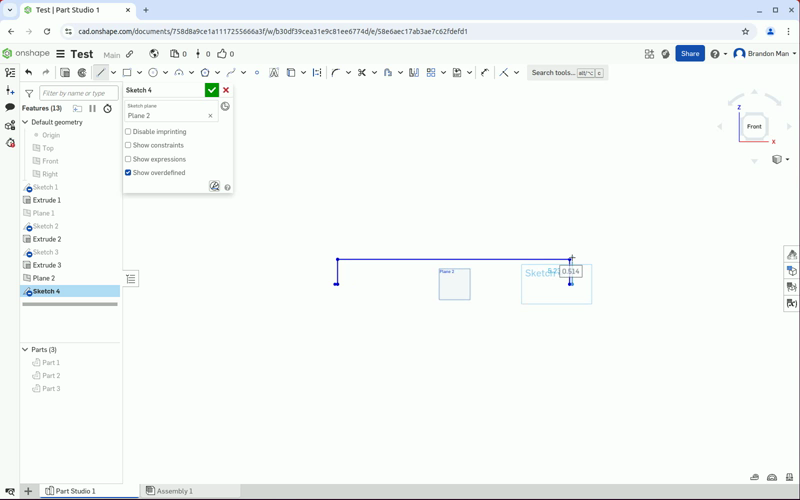
scroll(6)
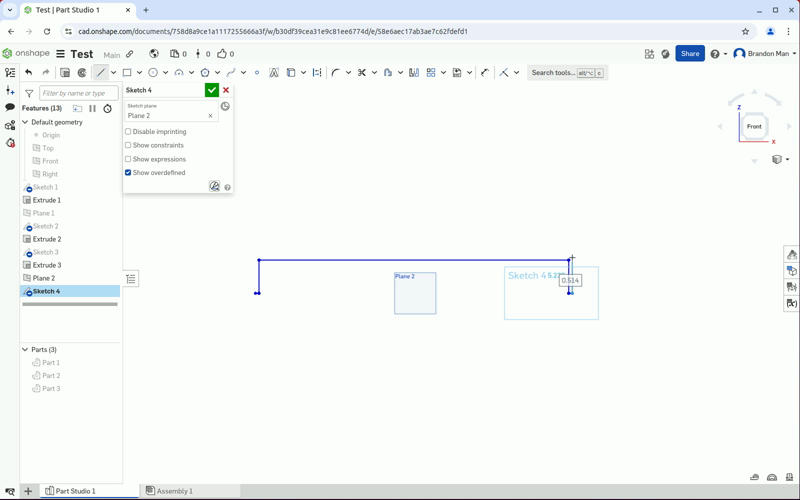
scroll(6)
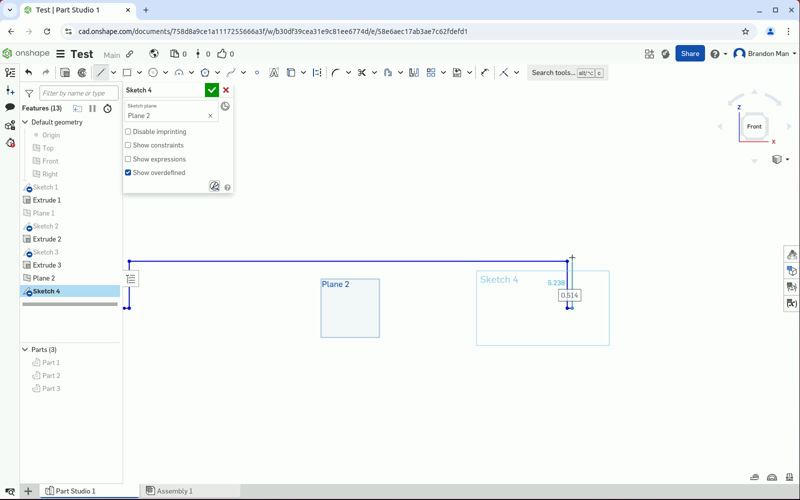
scroll(6)
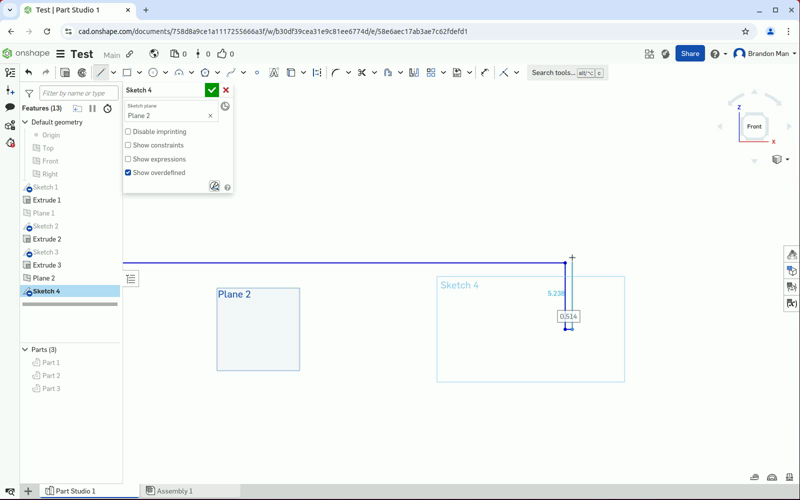
scroll(6)
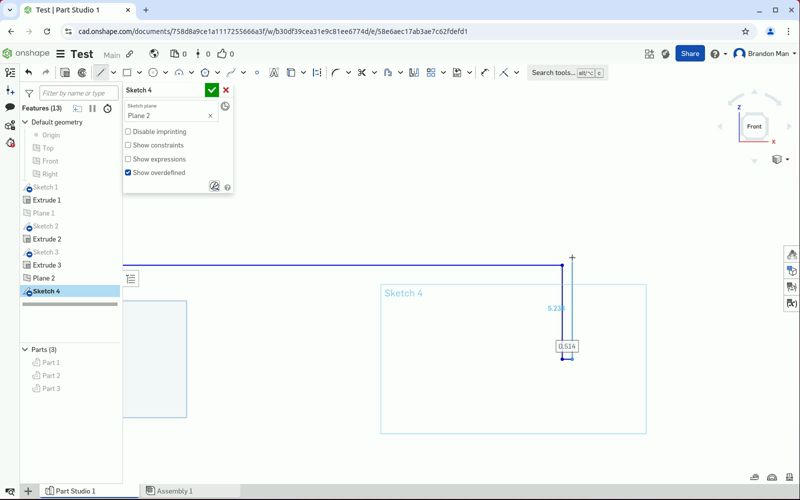
scroll(6)
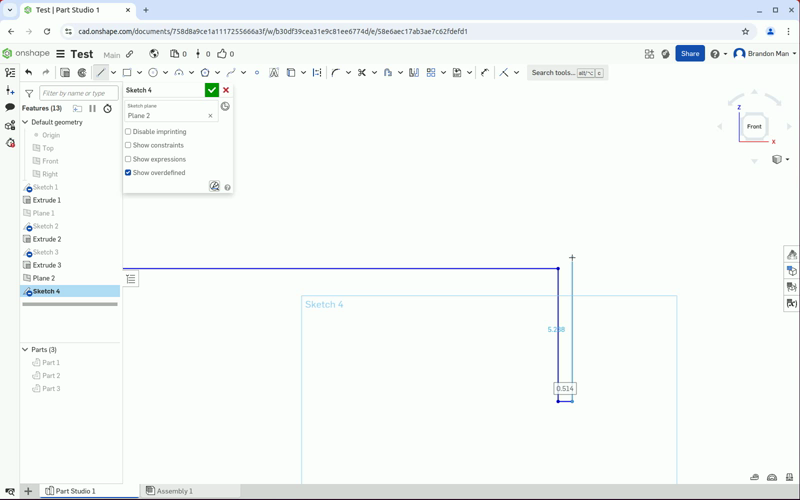
scroll(6)
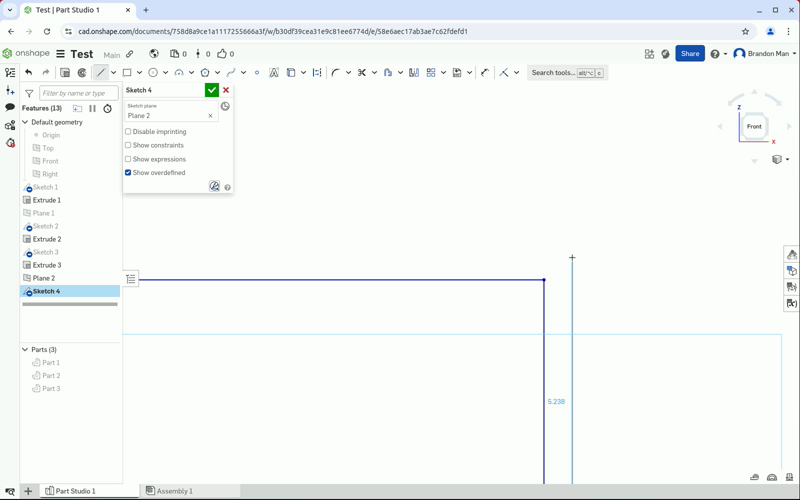
click(572, 257)
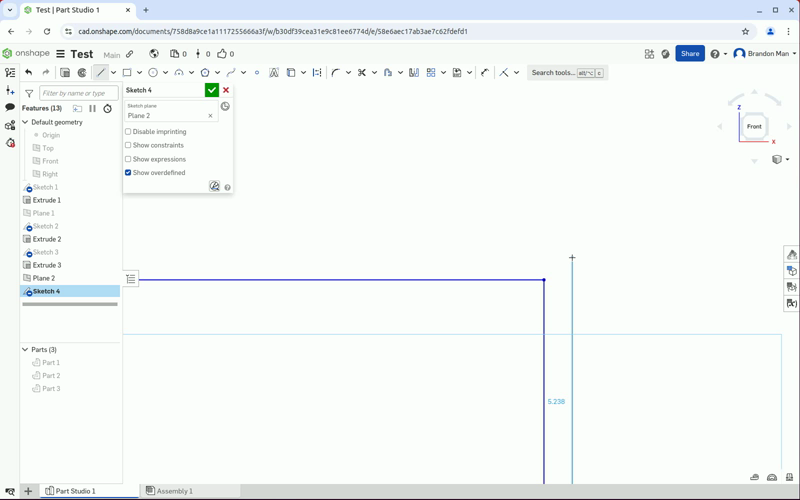
scroll(-6)
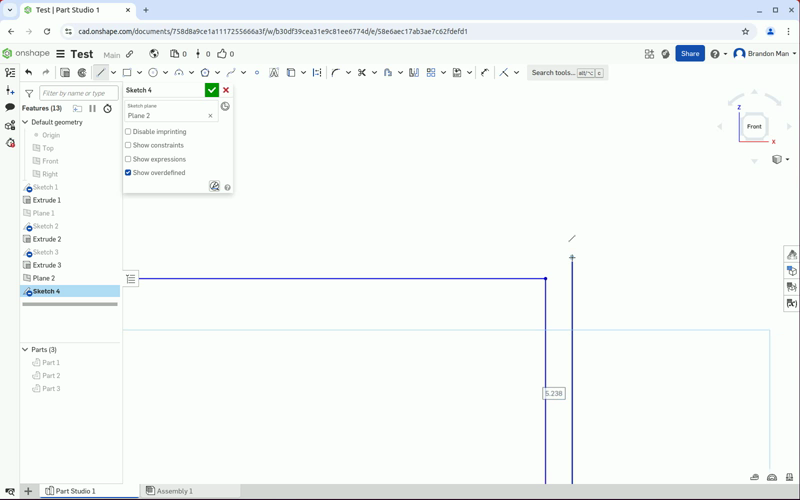
scroll(-6)
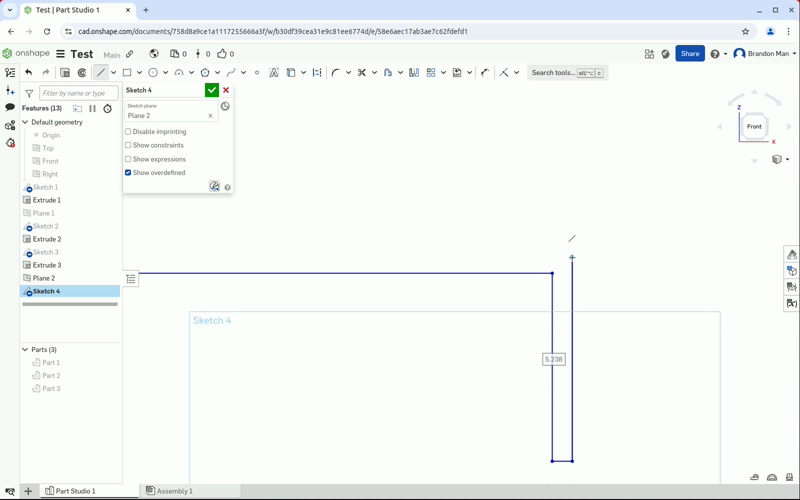
scroll(-6)
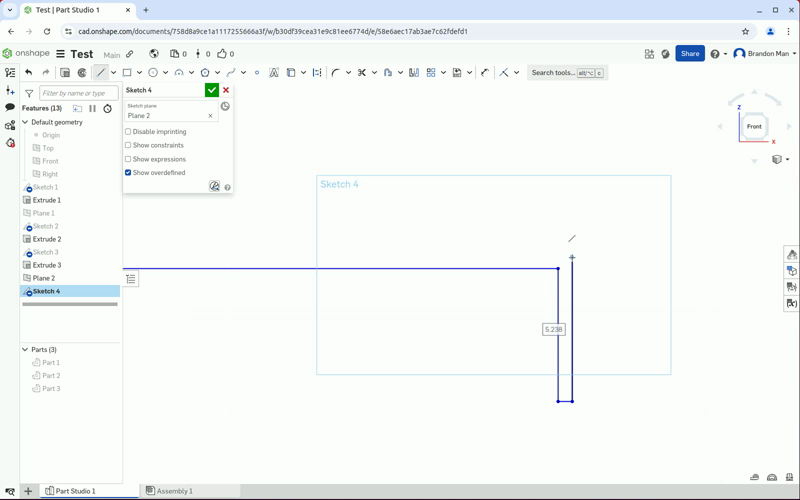
scroll(-6)
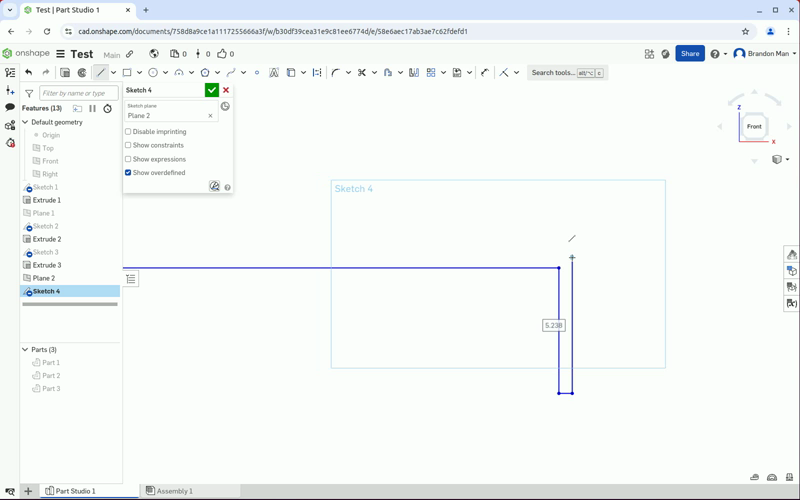
scroll(-6)
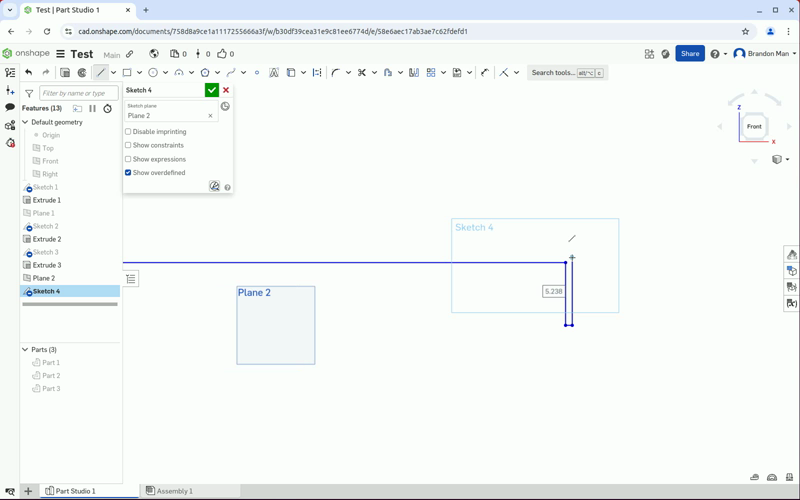
scroll(-6)
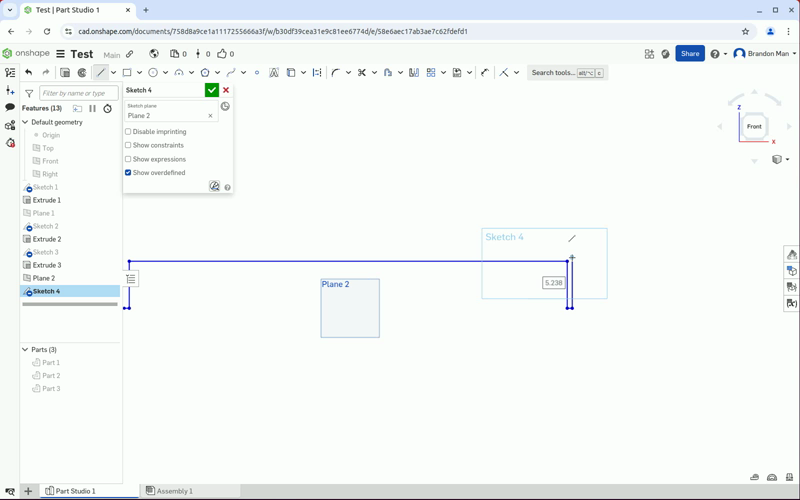
scroll(-6)
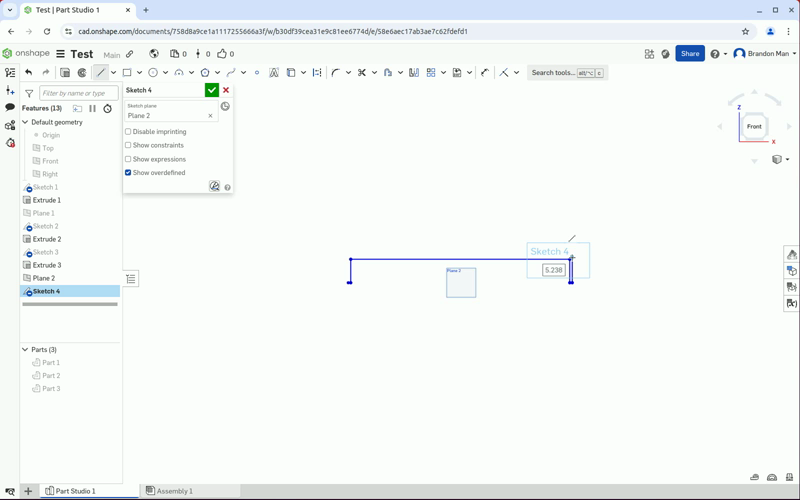
key_up(shift)
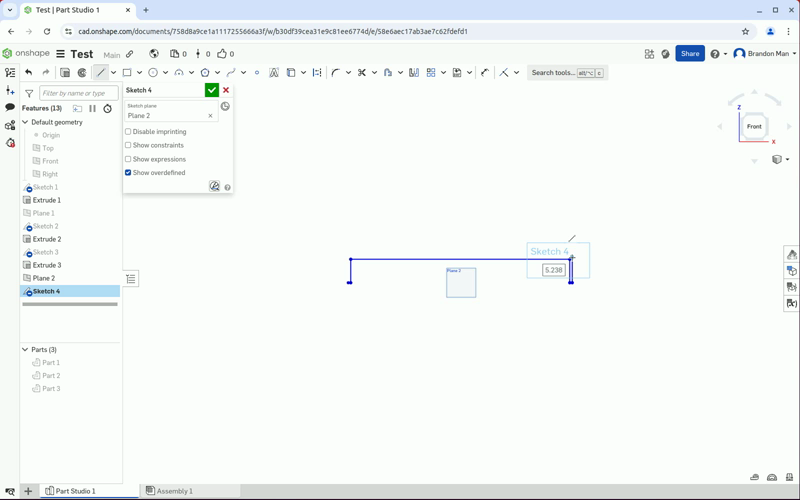
key_down(shift)
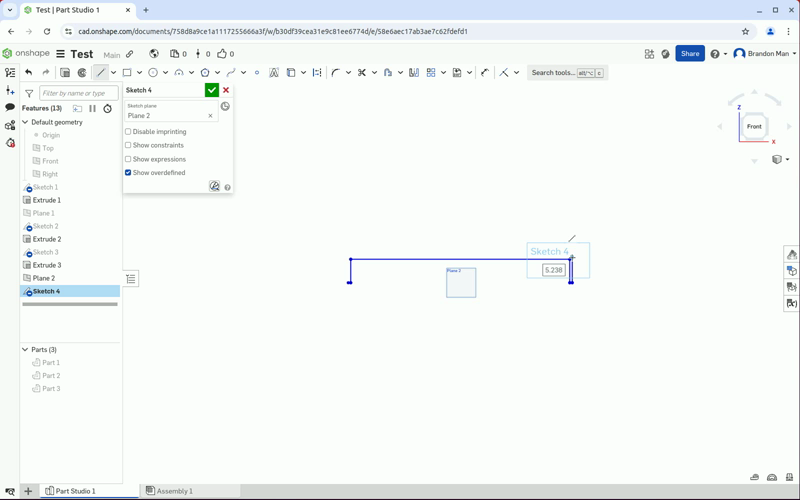
mouse_move(348, 257)
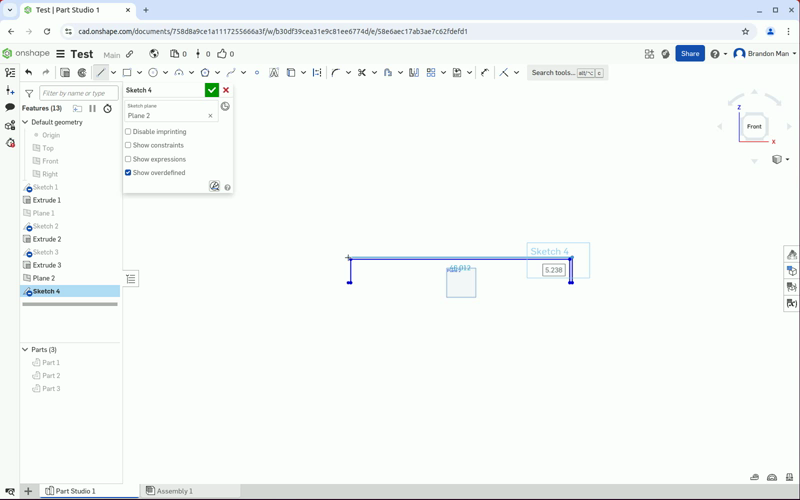
scroll(6)
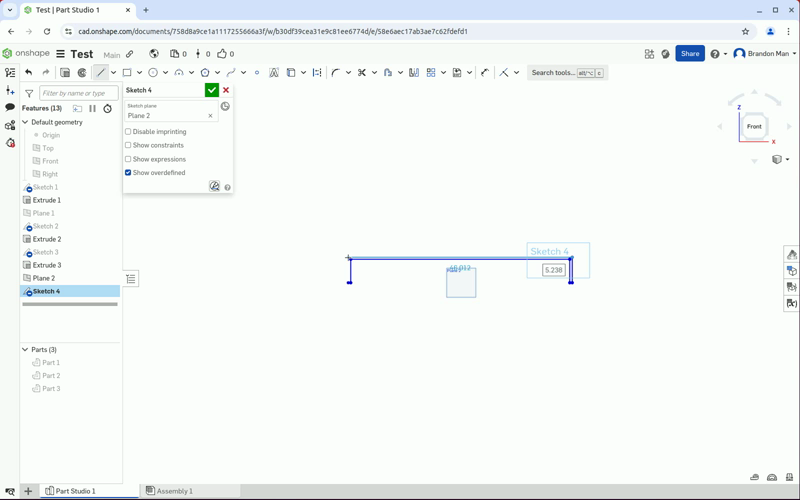
scroll(6)
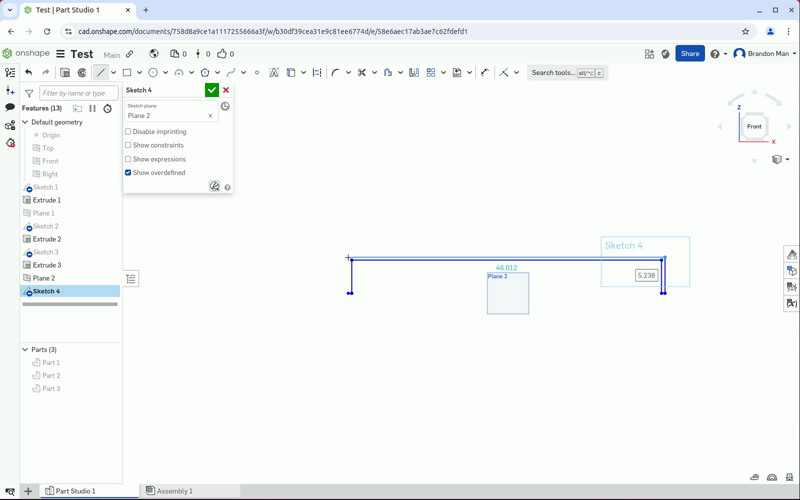
scroll(6)
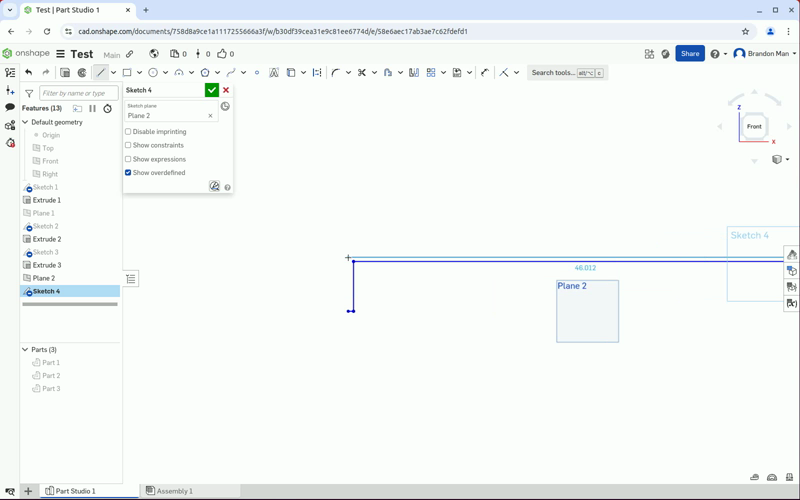
scroll(6)
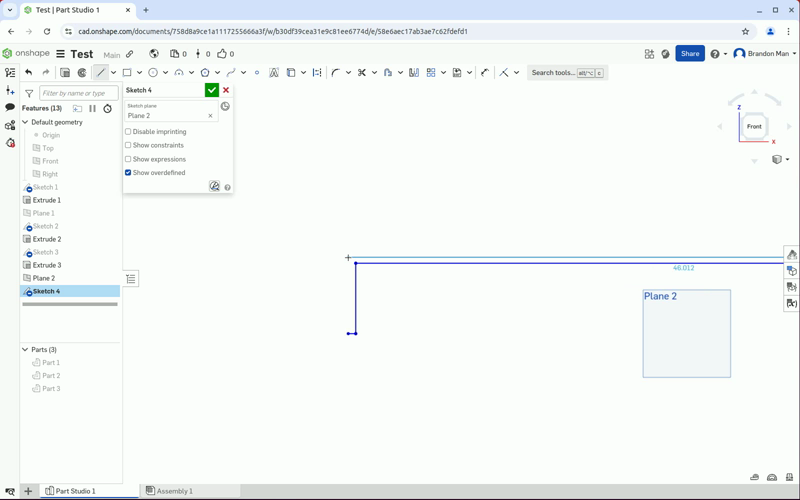
scroll(6)
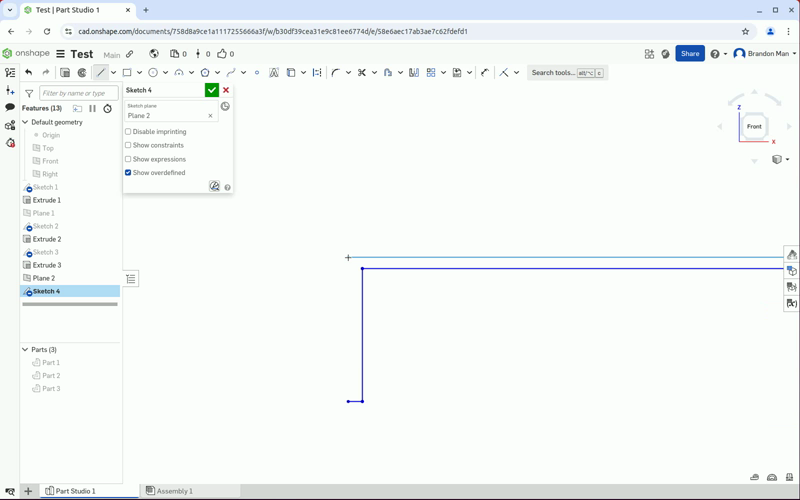
scroll(6)
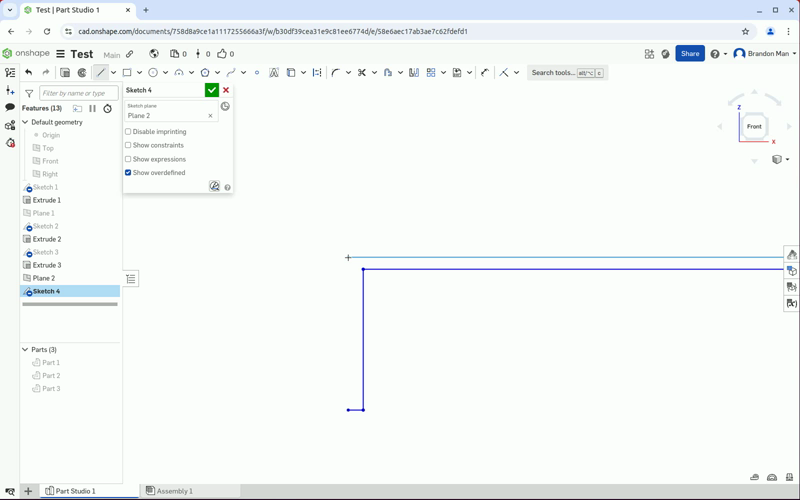
scroll(6)
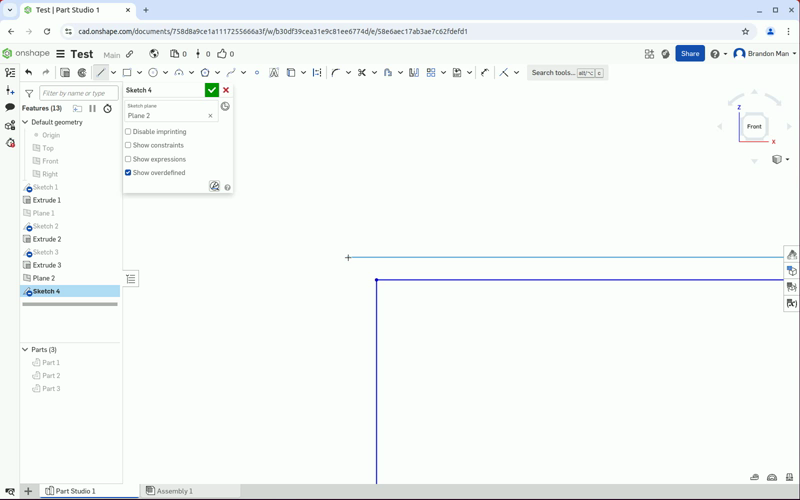
click(348, 257)
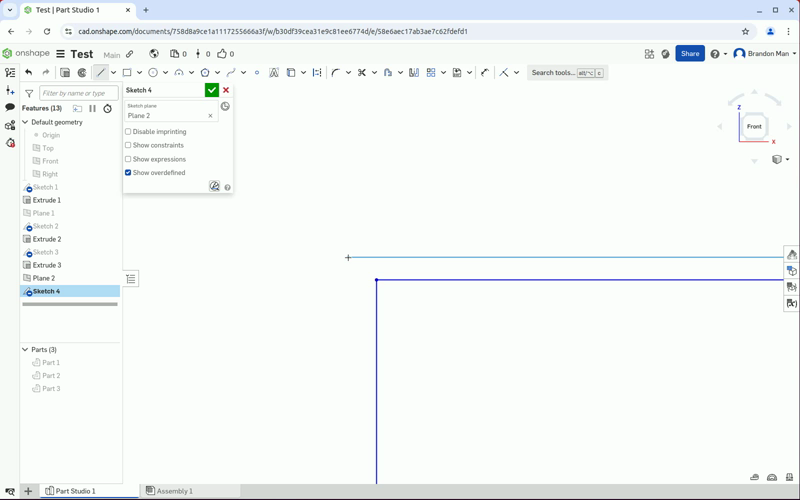
scroll(-6)
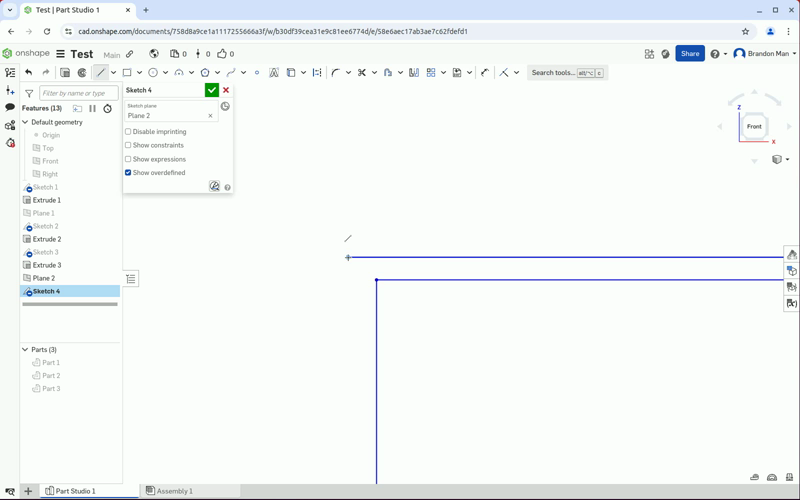
scroll(-6)
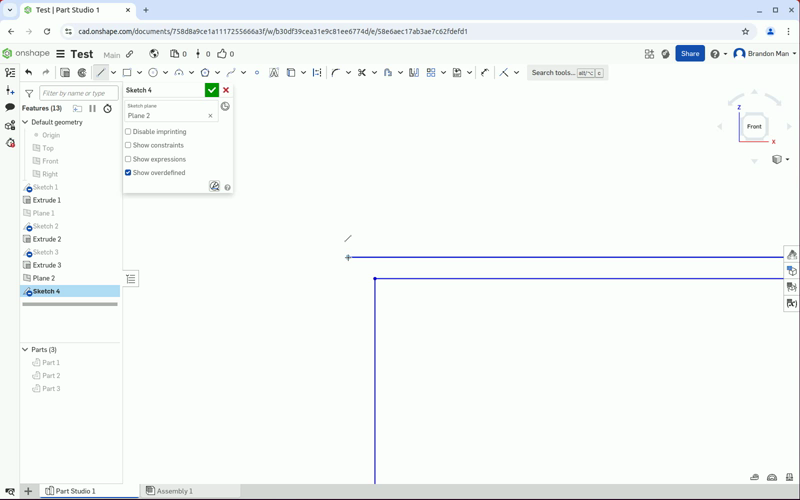
scroll(-6)
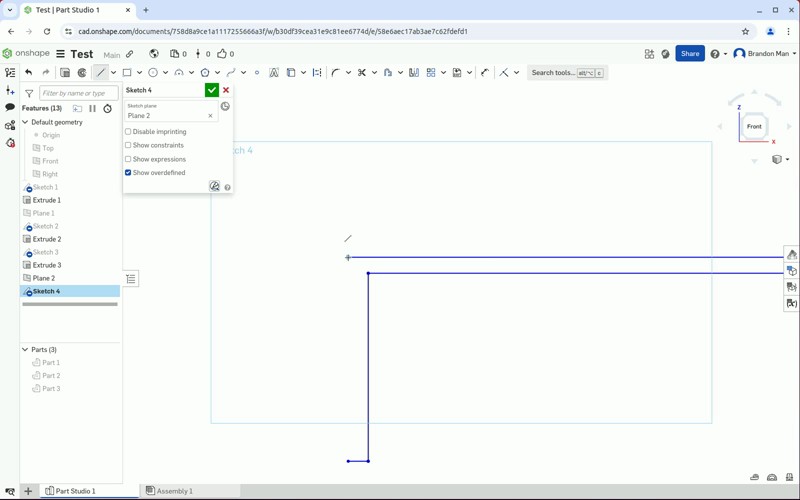
scroll(-6)
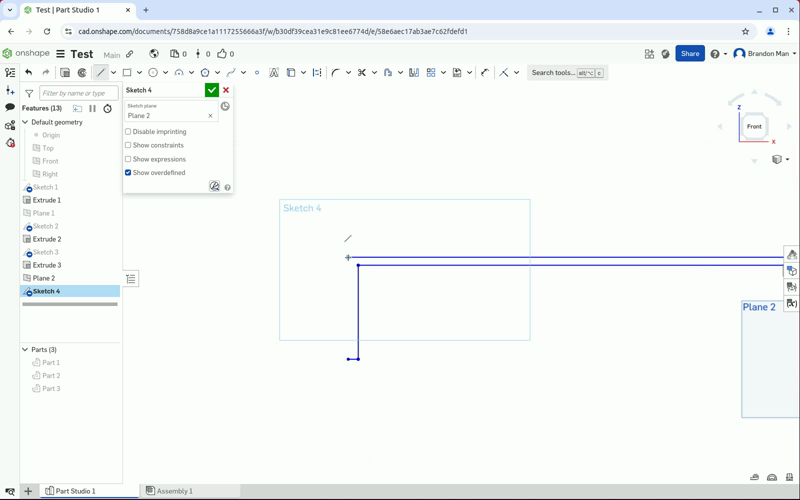
scroll(-6)
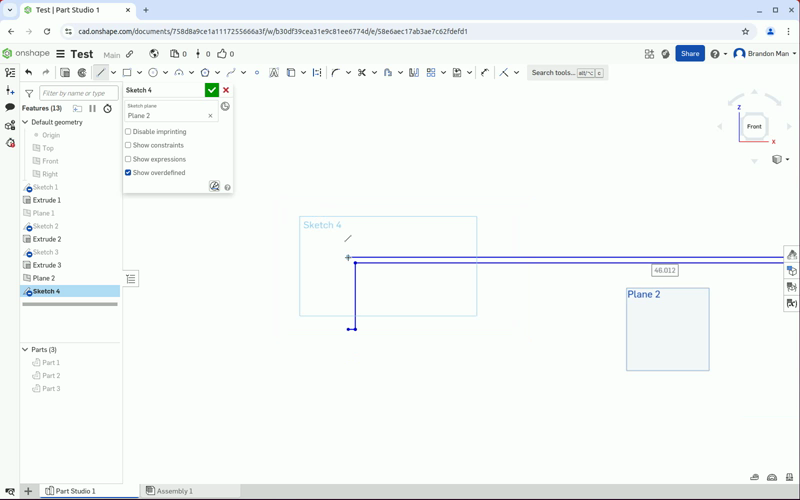
scroll(-6)
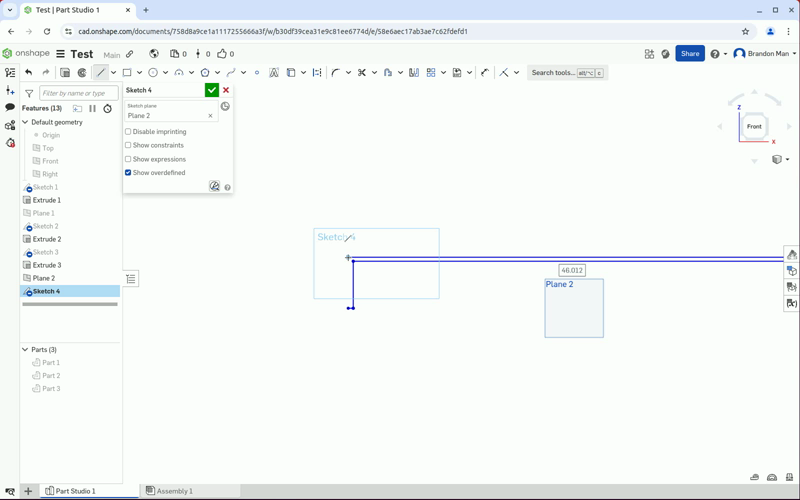
scroll(-6)
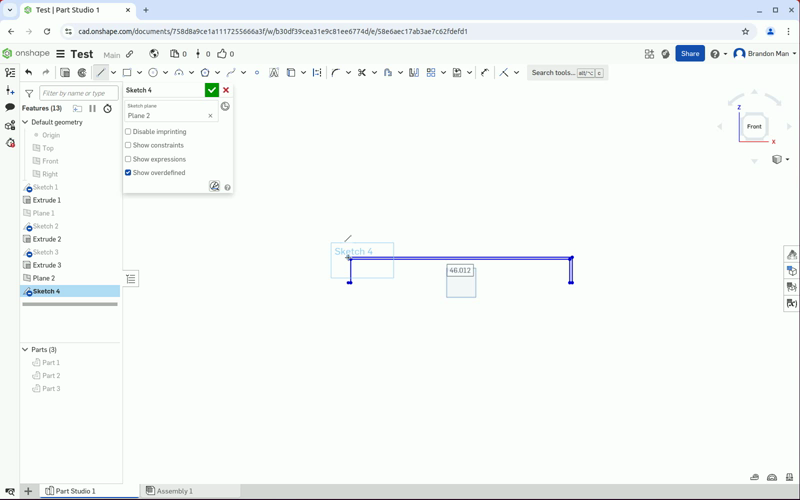
key_up(shift)
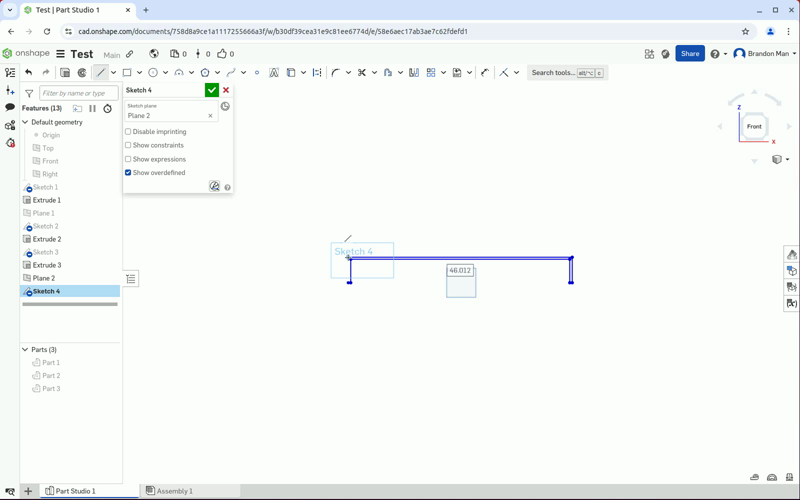
mouse_move(378, 257)
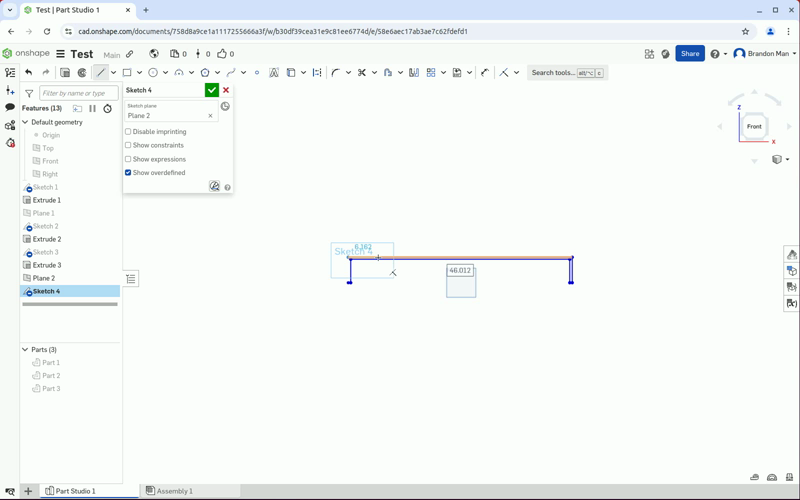
key_down(shift)
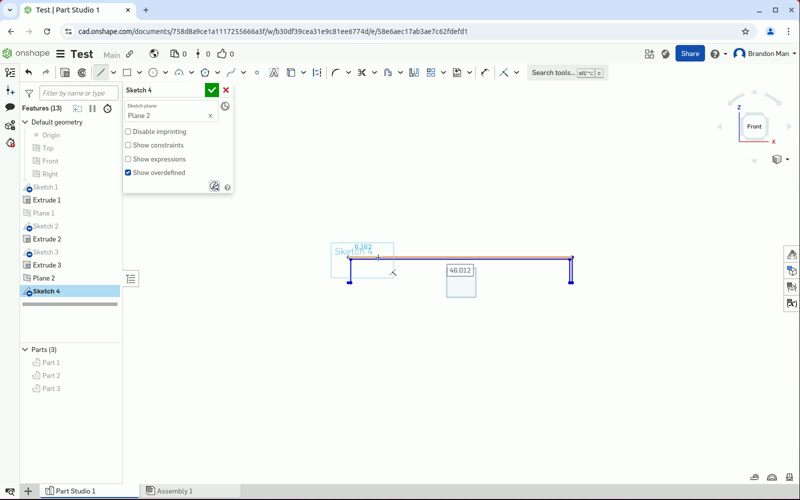
mouse_move(348, 282)
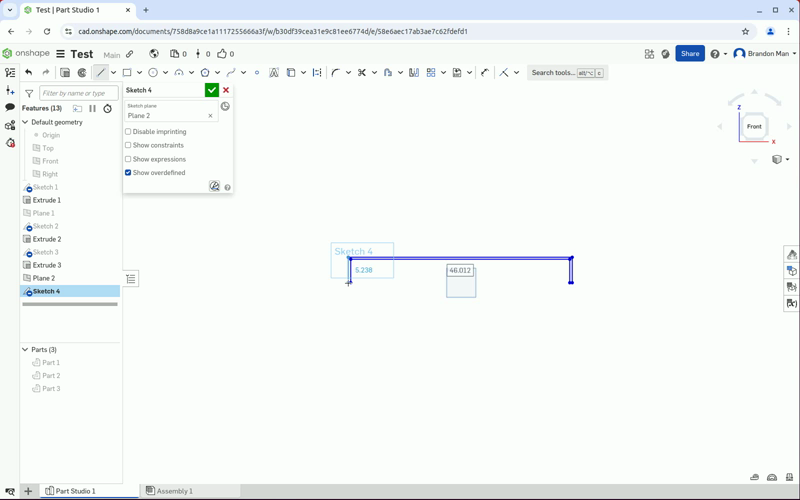
scroll(6)
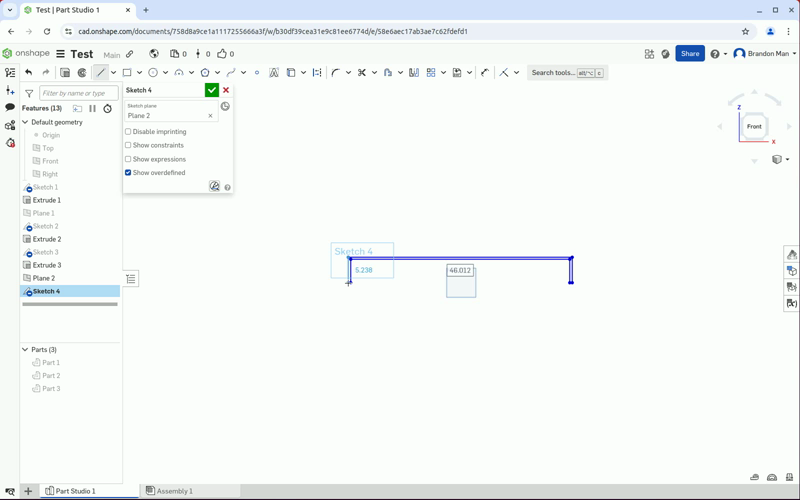
scroll(6)
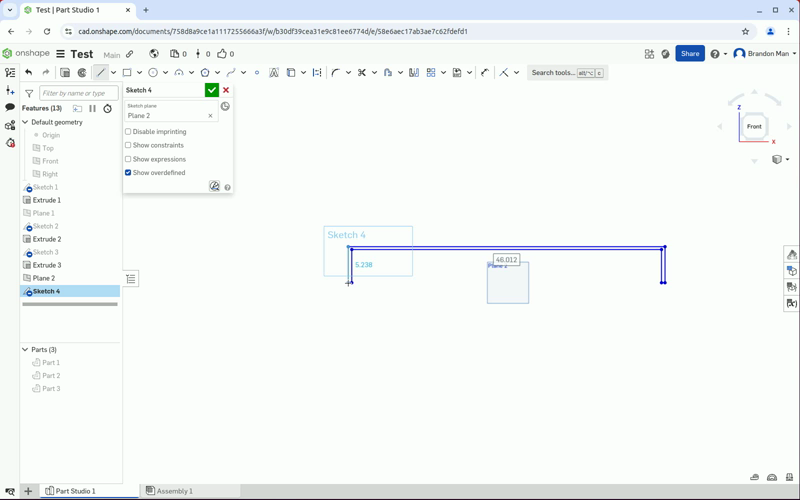
scroll(6)
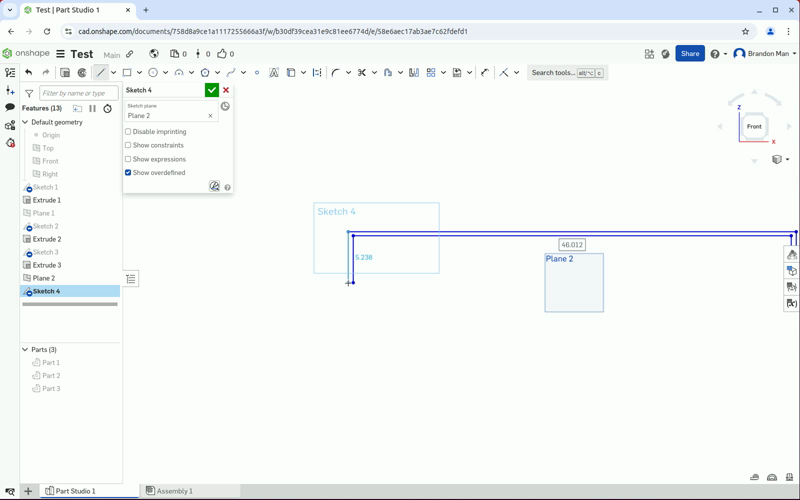
scroll(6)
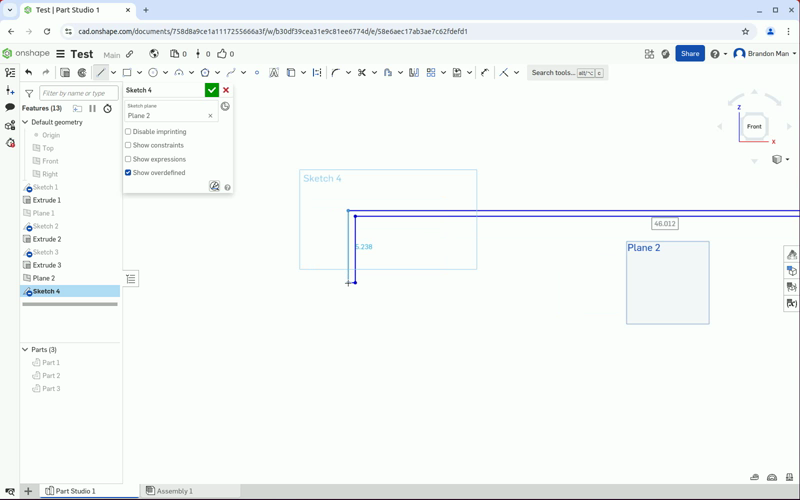
scroll(6)
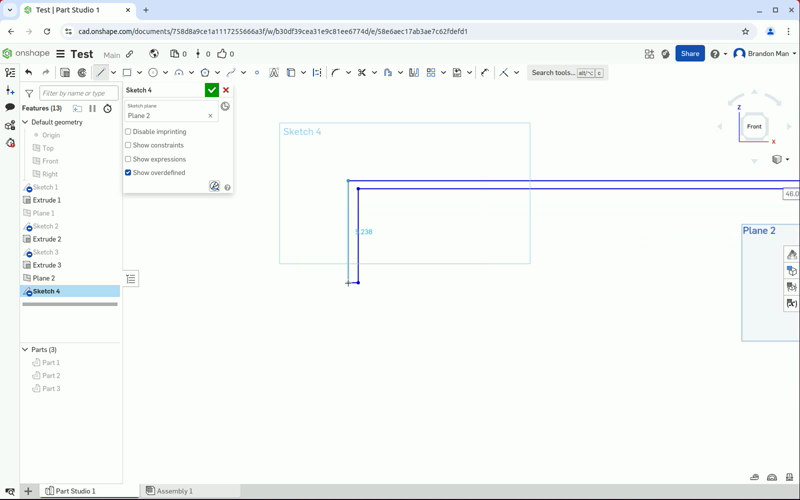
scroll(6)
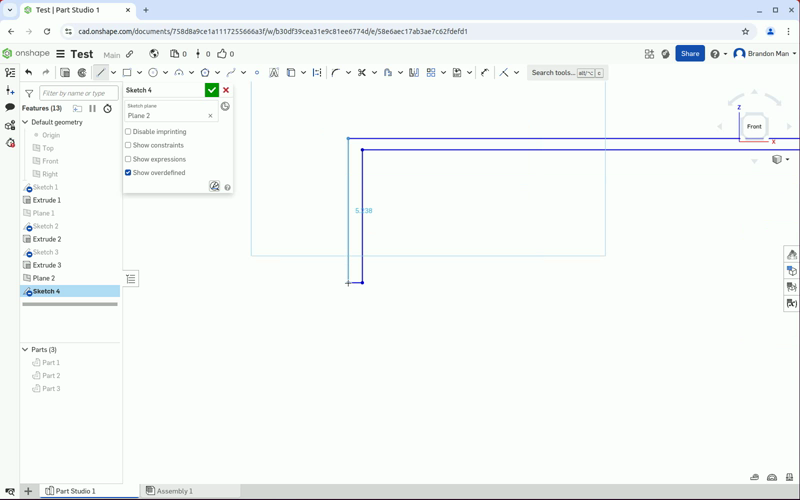
scroll(6)
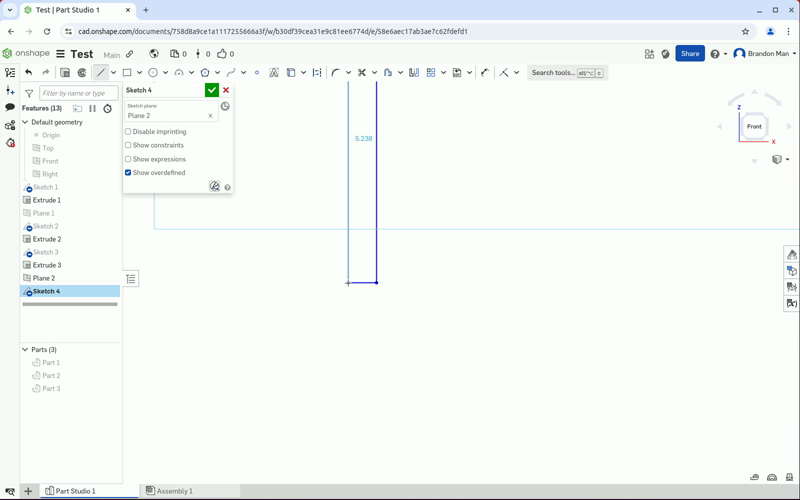
key_up(shift)
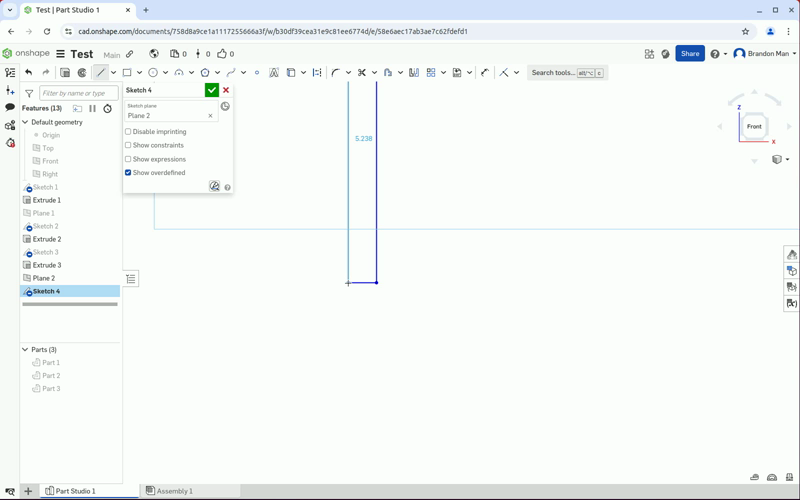
click(348, 282)
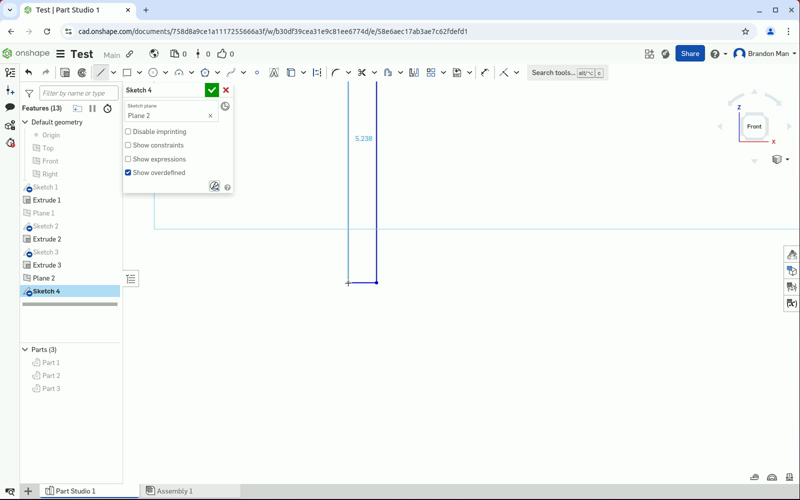
scroll(-6)
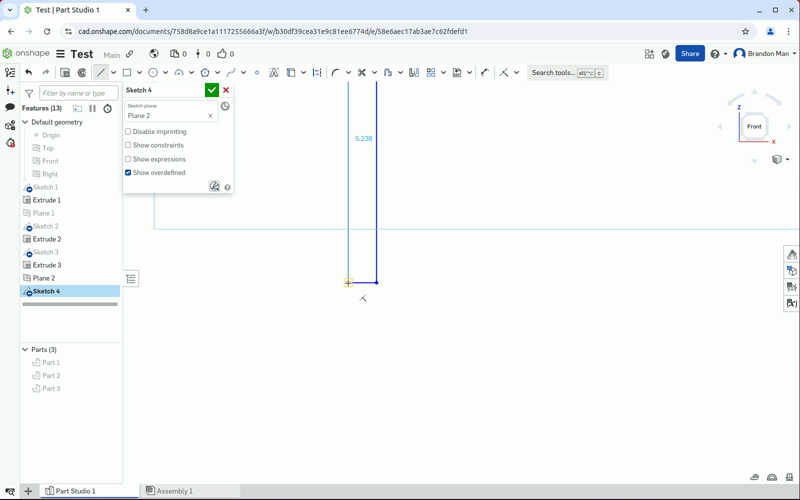
scroll(-6)
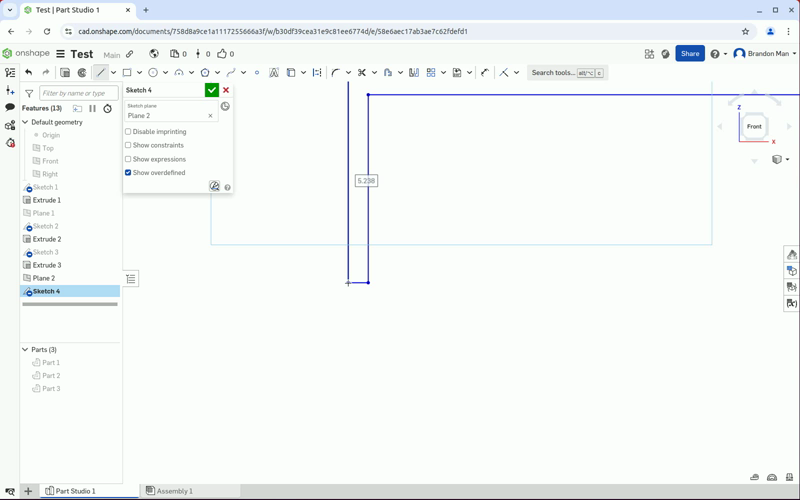
scroll(-6)
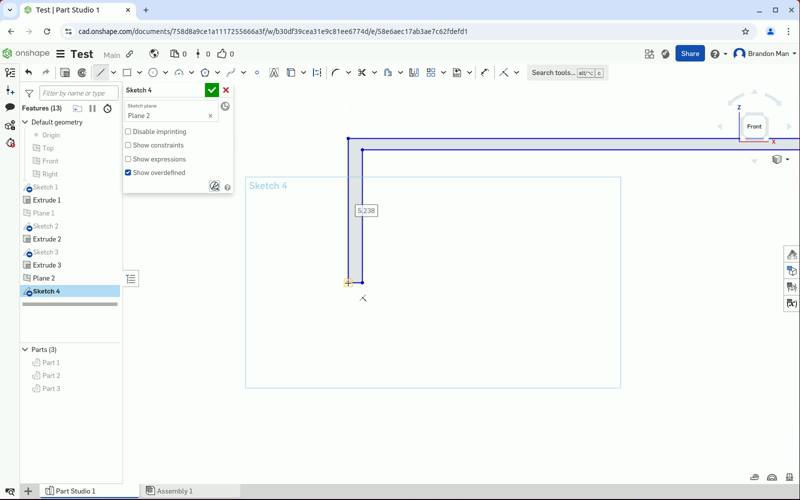
scroll(-6)
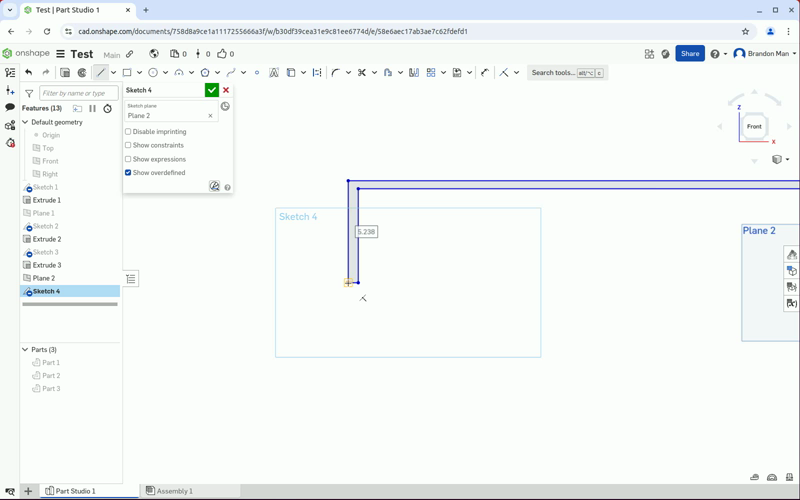
scroll(-6)
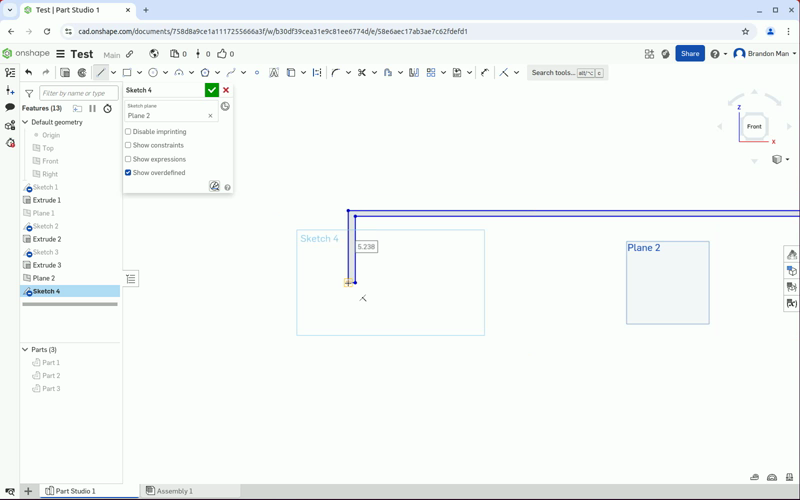
scroll(-6)
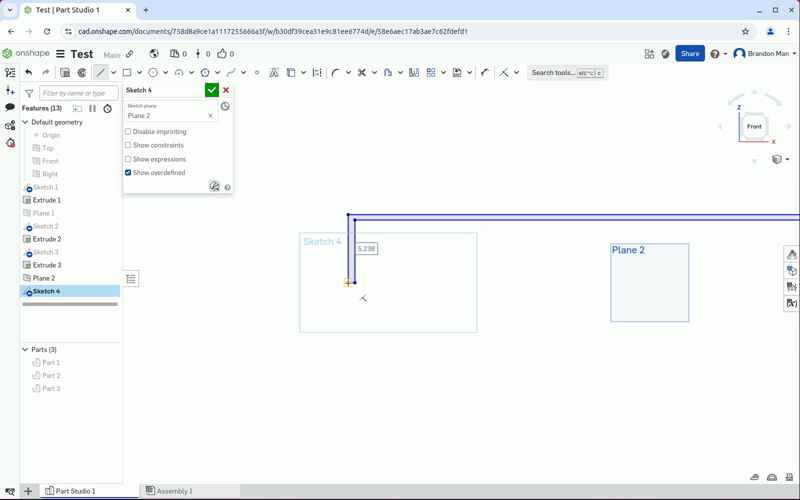
scroll(-6)
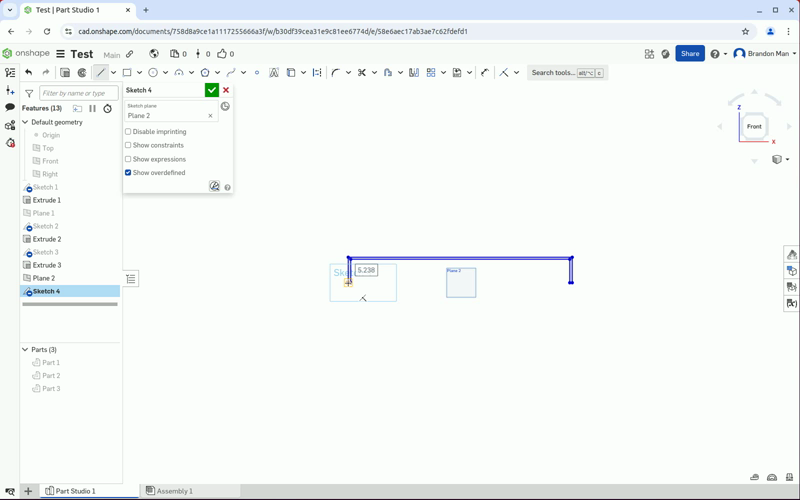
key(esc)
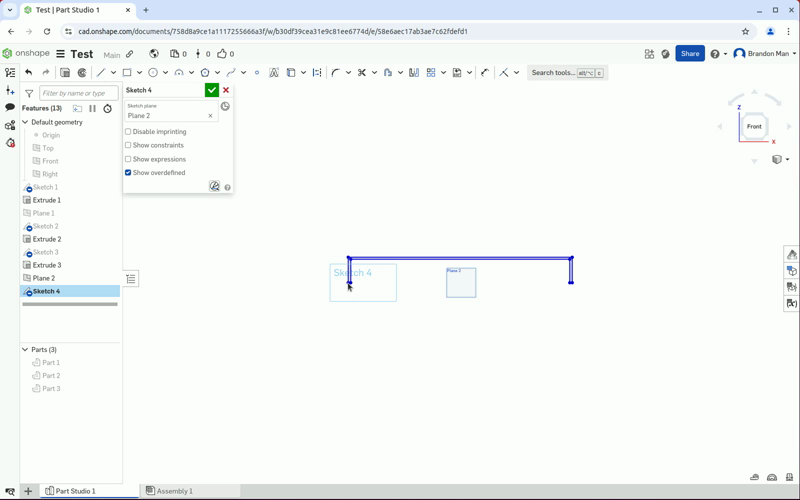
mouse_move(469, 258)
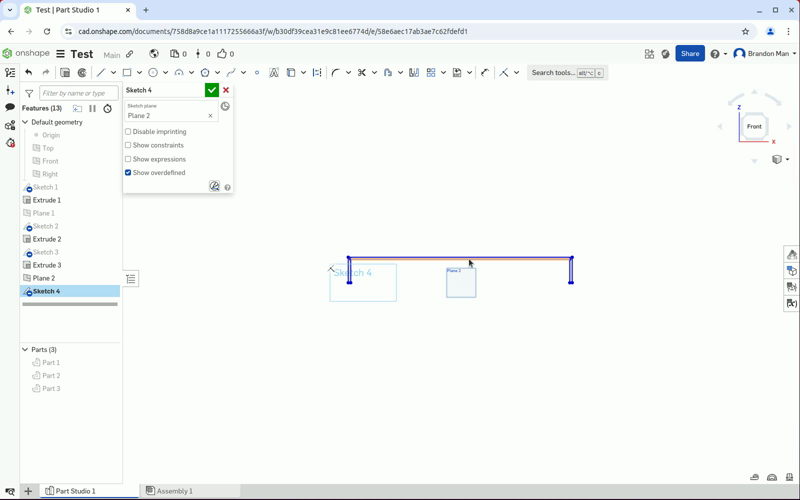
scroll(6)
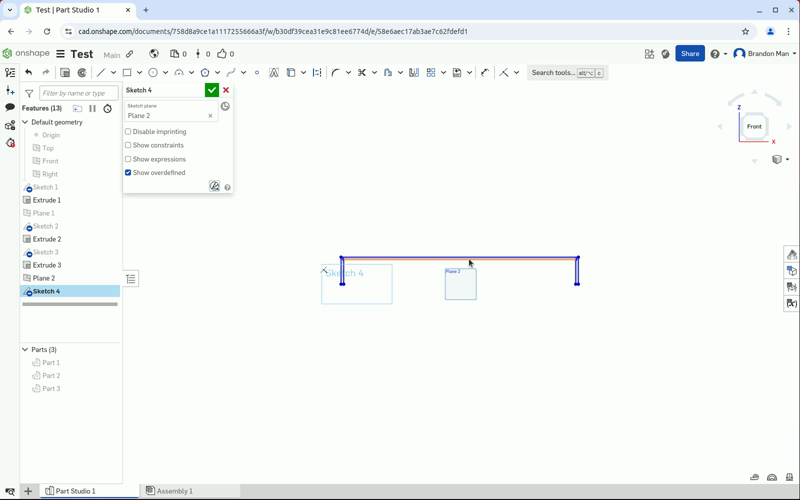
scroll(6)
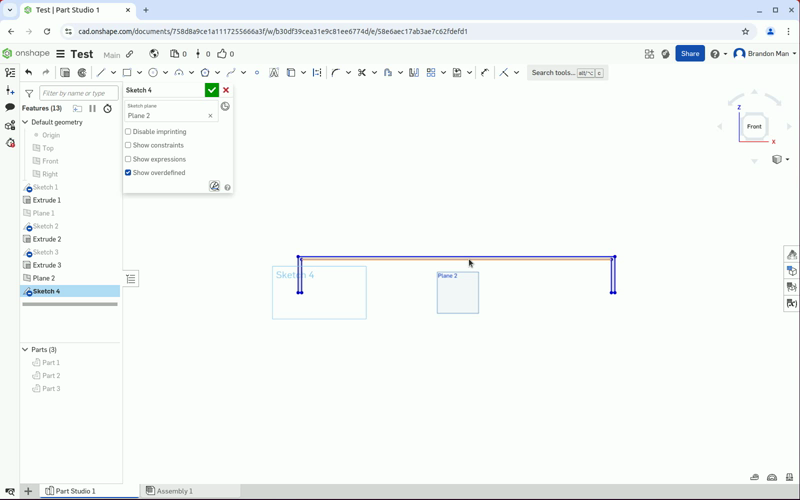
scroll(6)
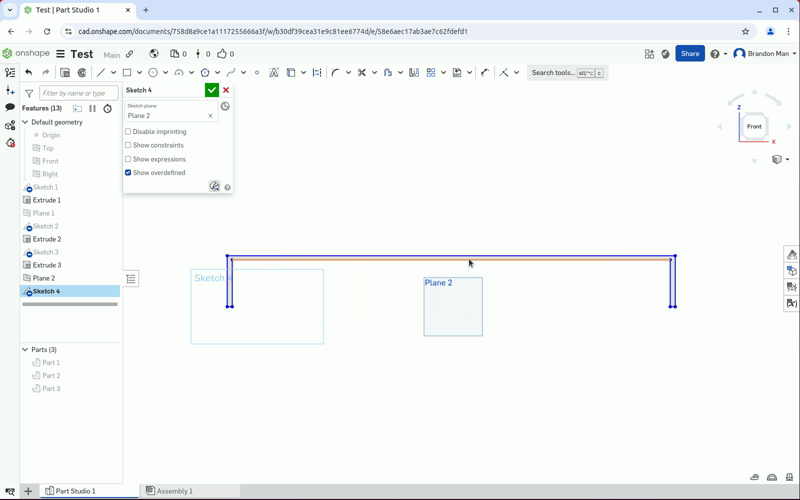
scroll(6)
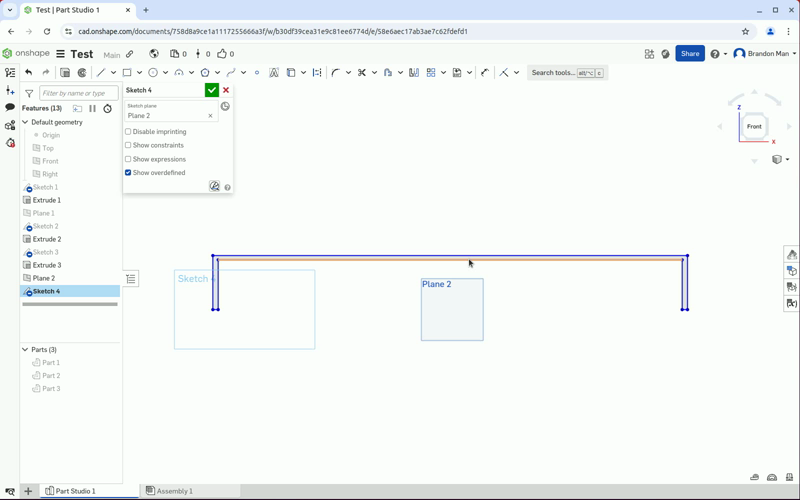
scroll(6)
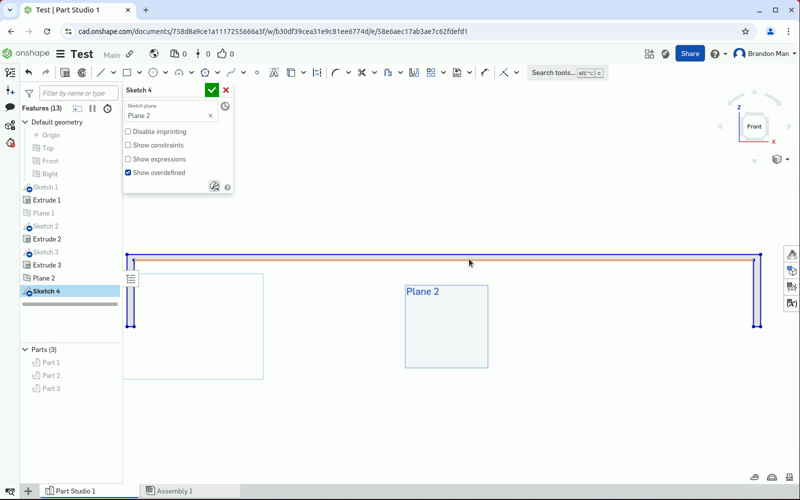
scroll(6)
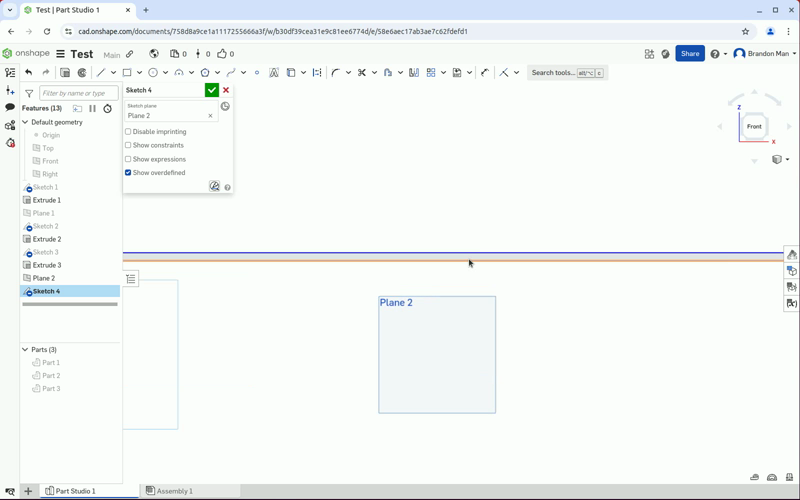
scroll(6)
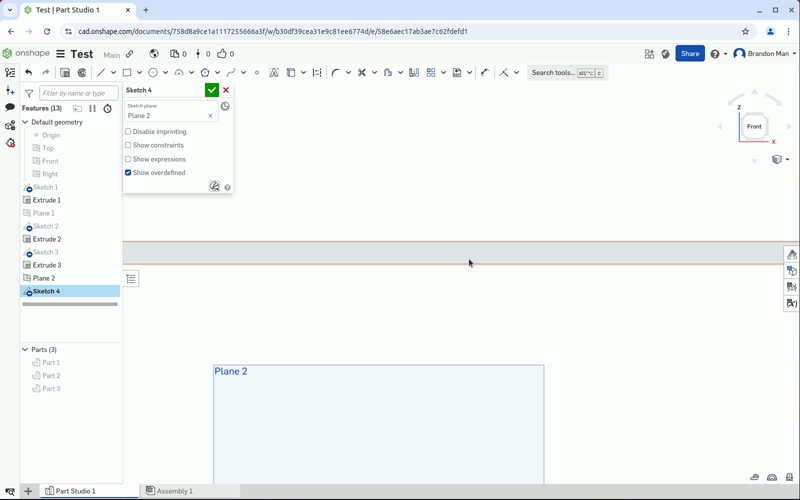
click(469, 258)
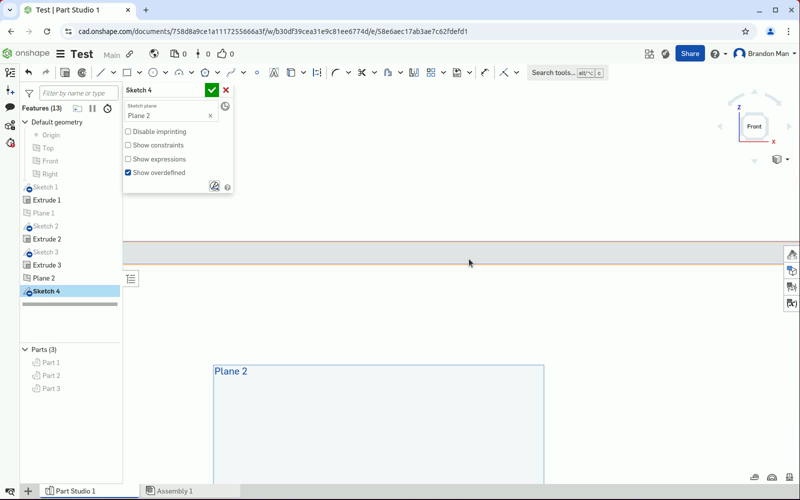
scroll(-6)
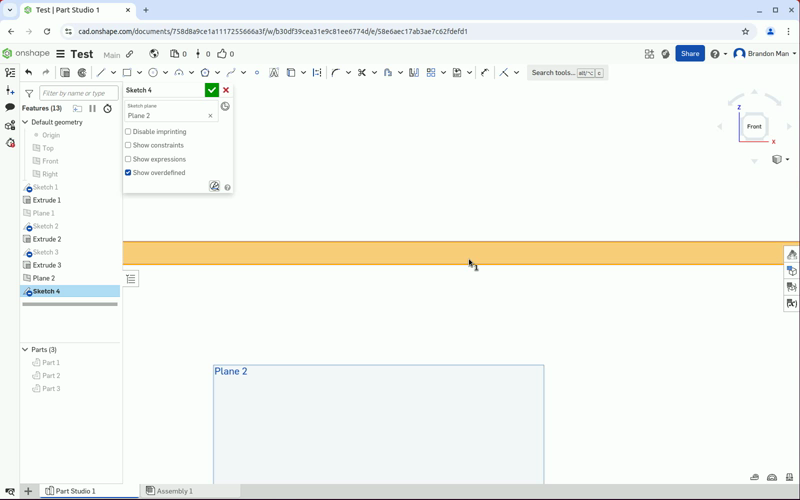
scroll(-6)
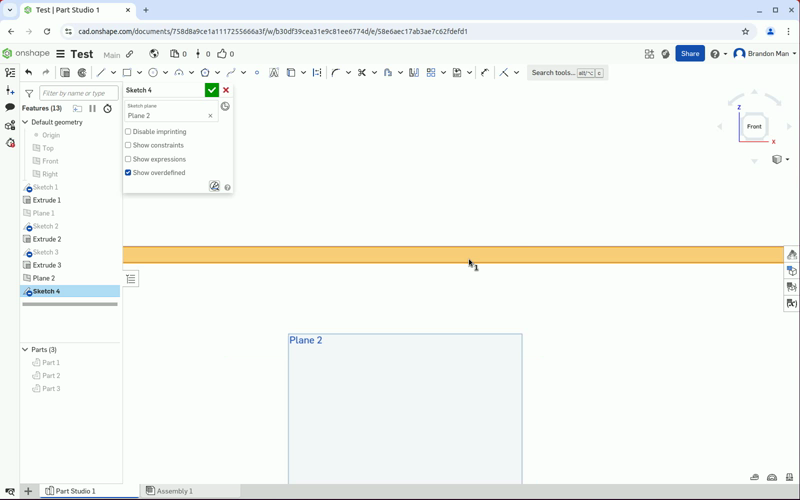
scroll(-6)
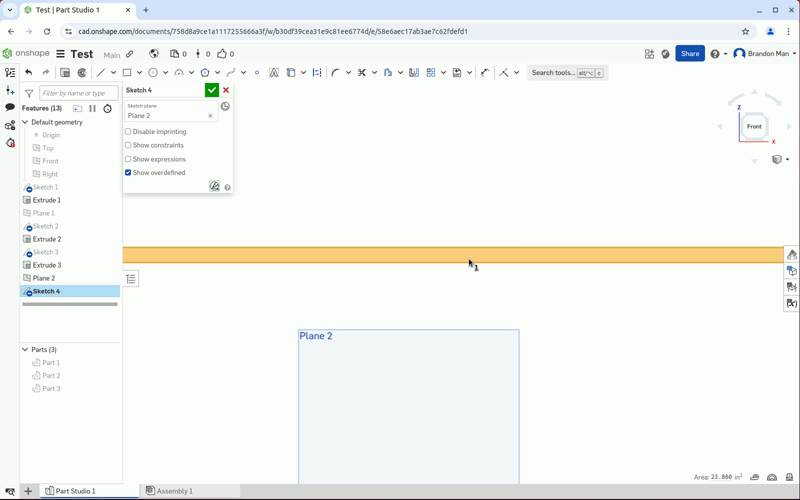
scroll(-6)
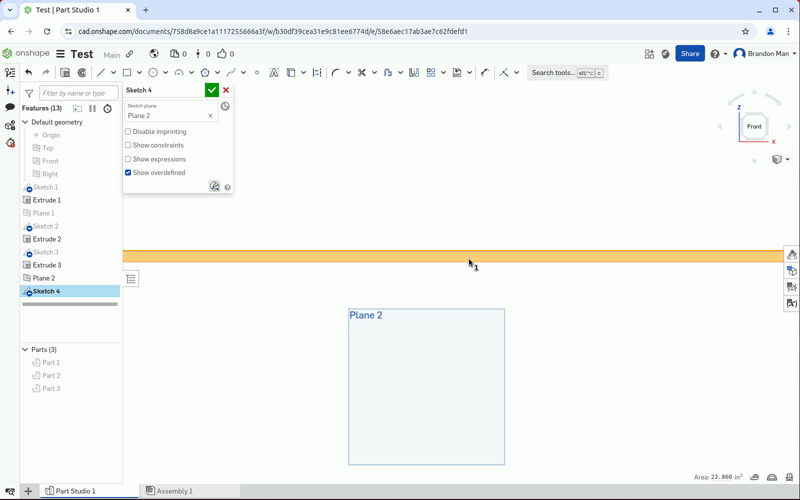
scroll(-6)
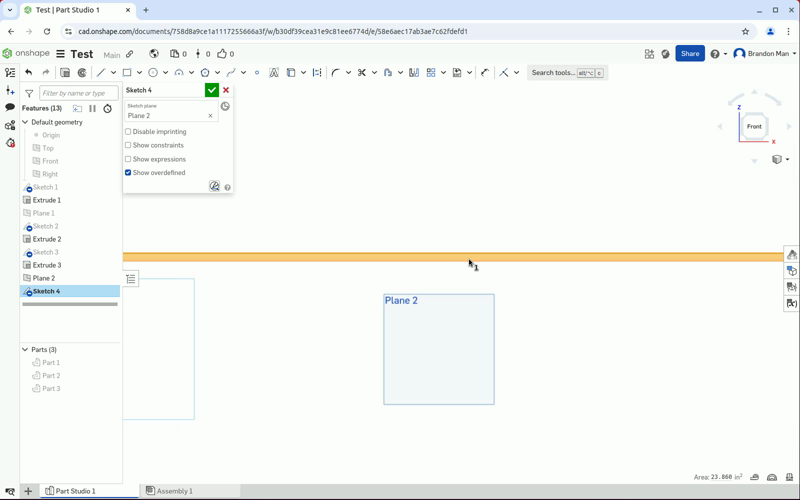
scroll(-6)
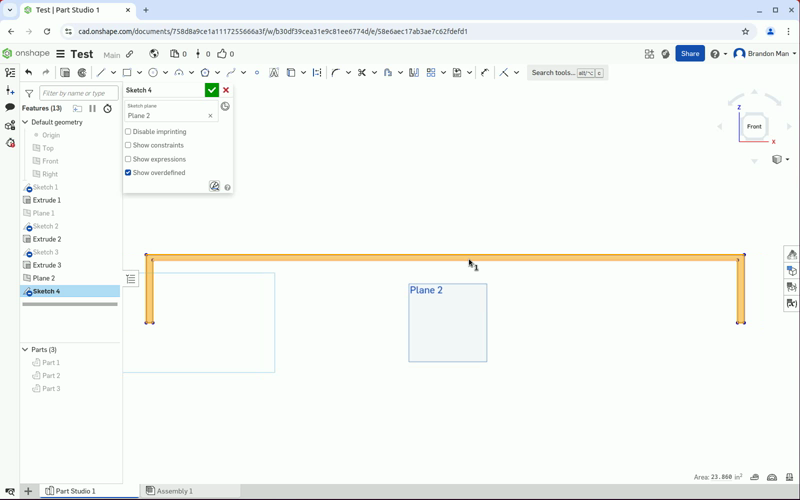
scroll(-6)
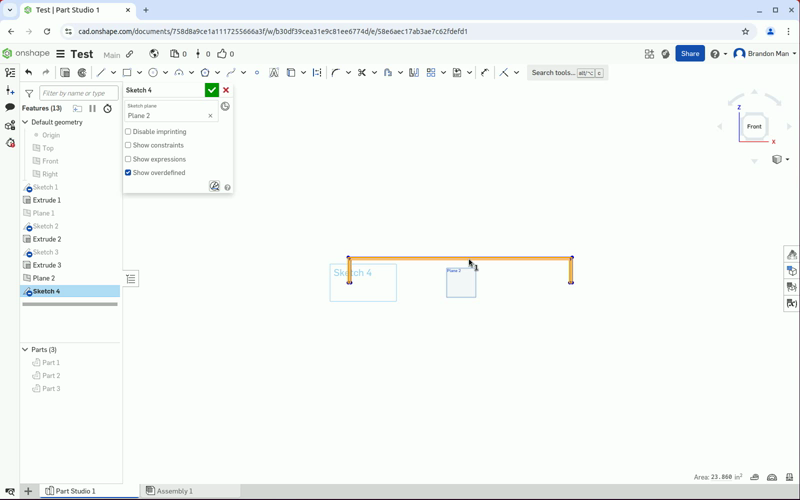
mouse_move(73, 352)
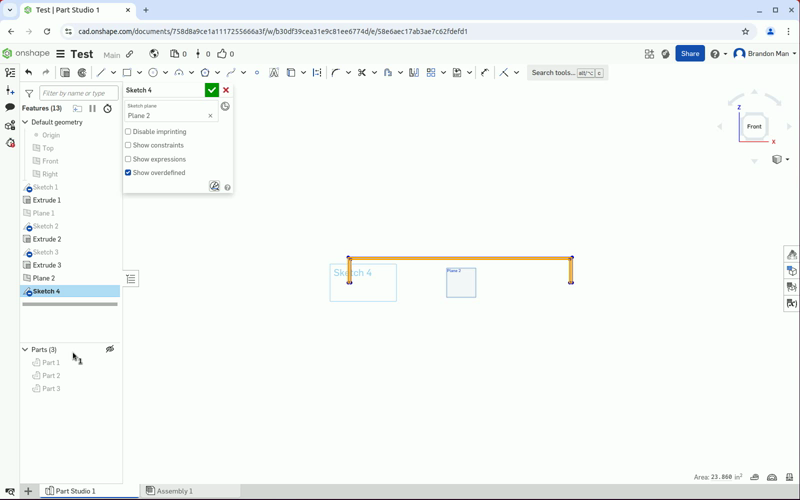
key(shift+y)
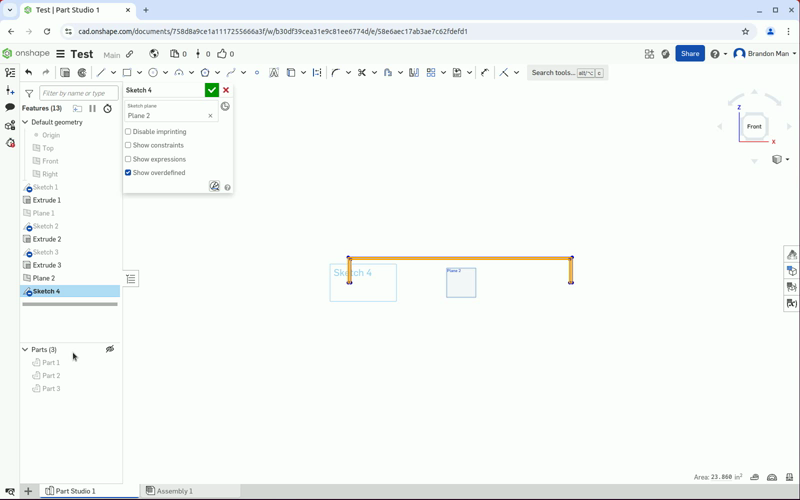
key(shift+e)
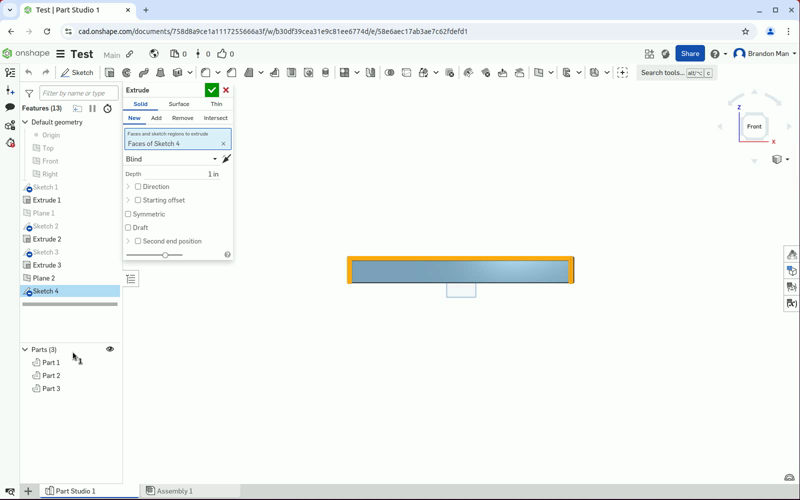
mouse_move(143, 106)
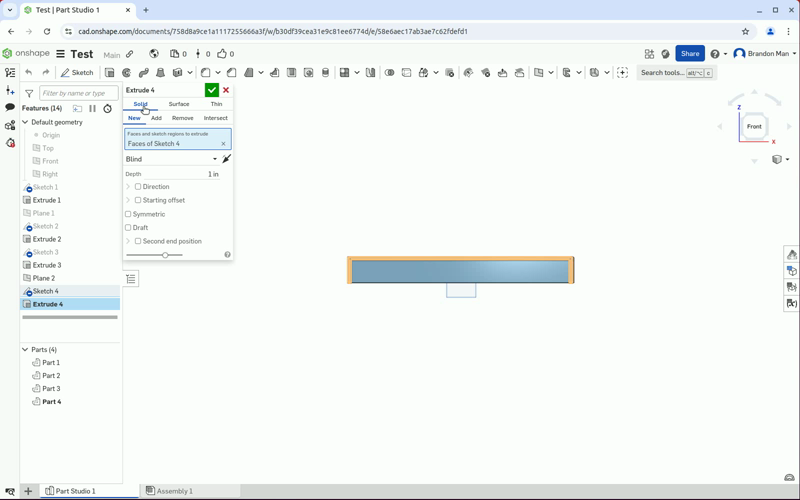
click(143, 106)
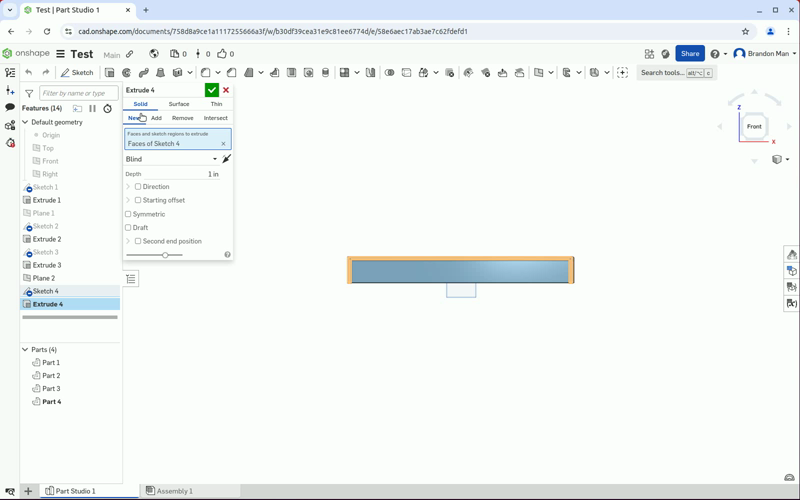
mouse_move(137, 120)
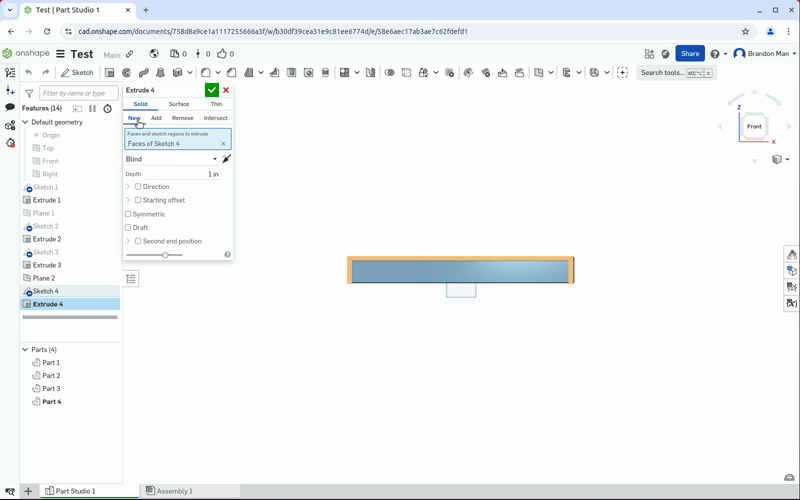
click(137, 120)
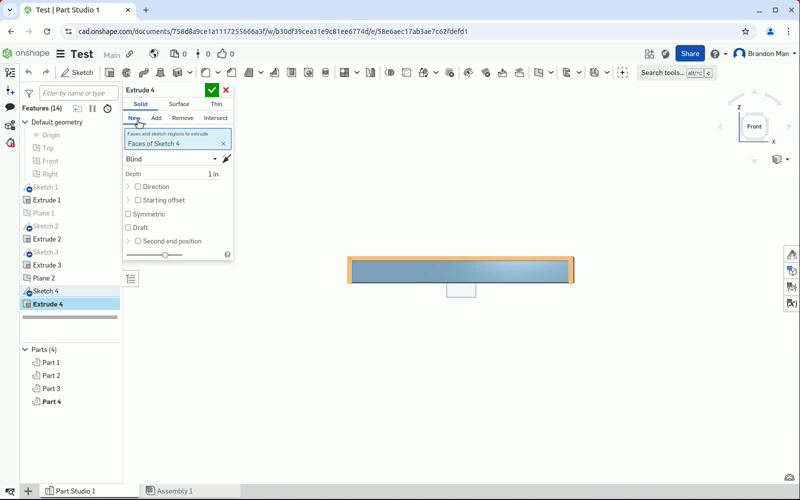
key(tab, 4)
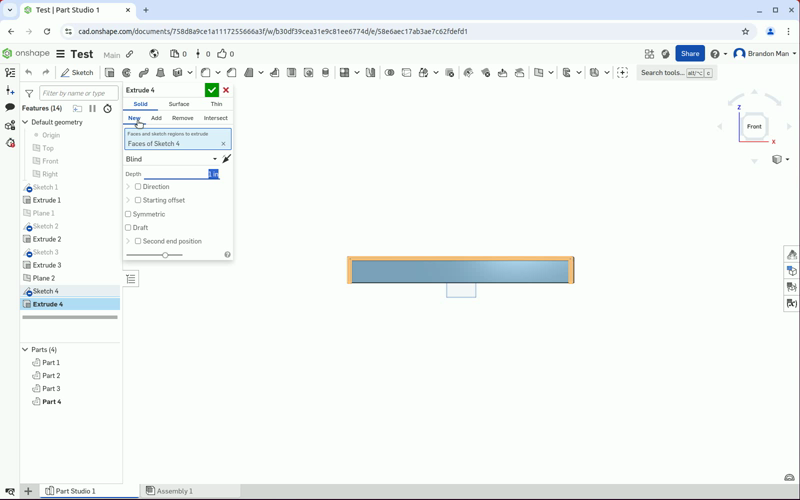
text(0.722)
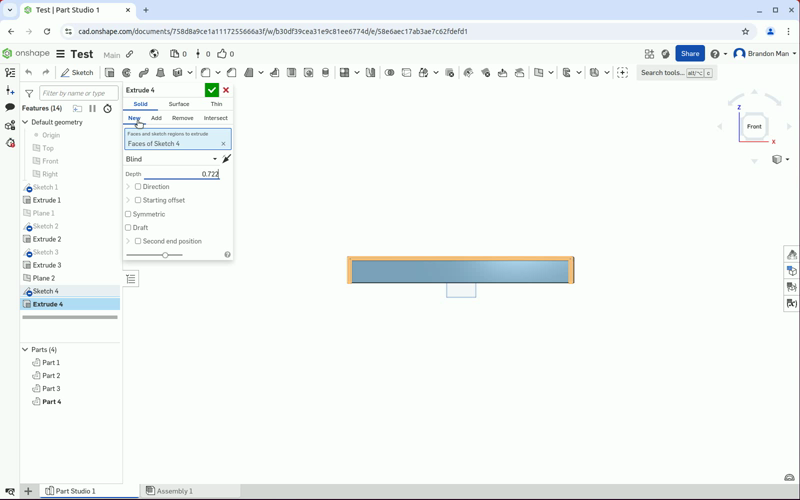
key(enter)
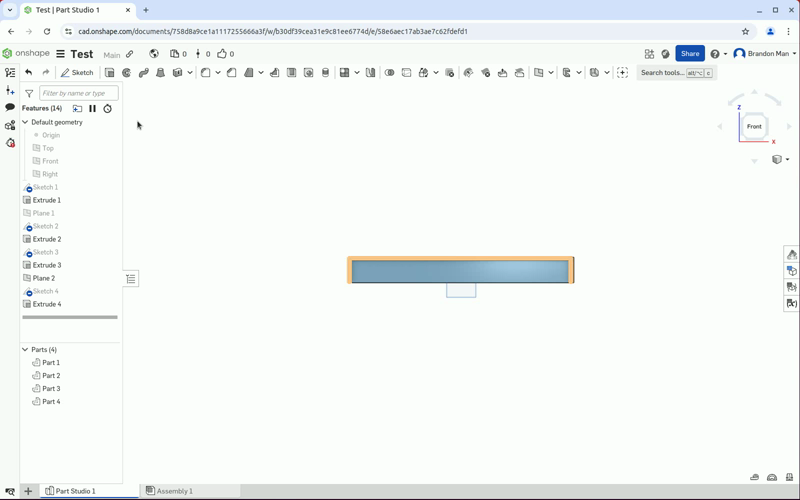
key(shift+h)
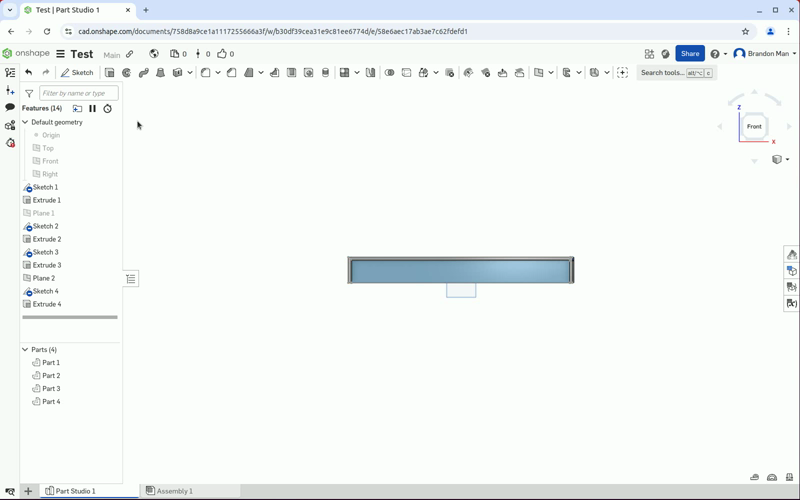
key(shift+h)
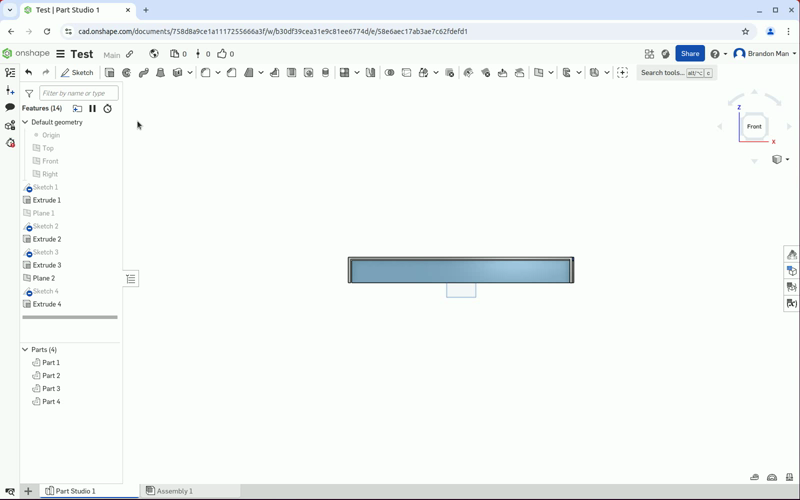
mouse_move(73, 189)
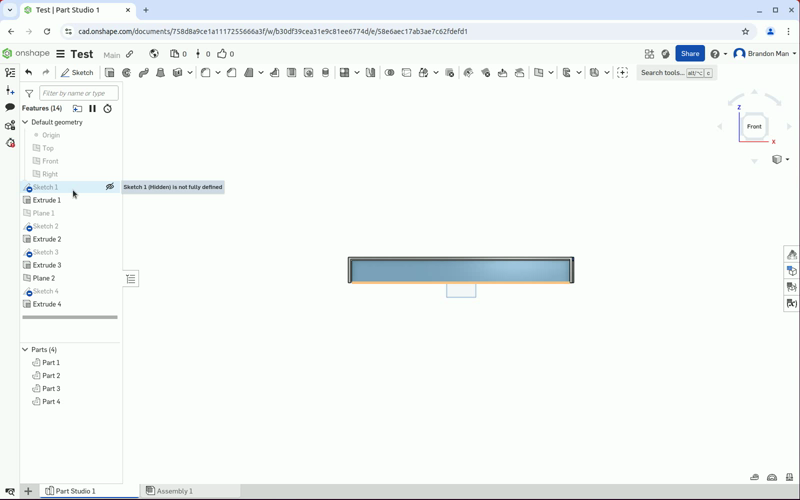
click(73, 189)
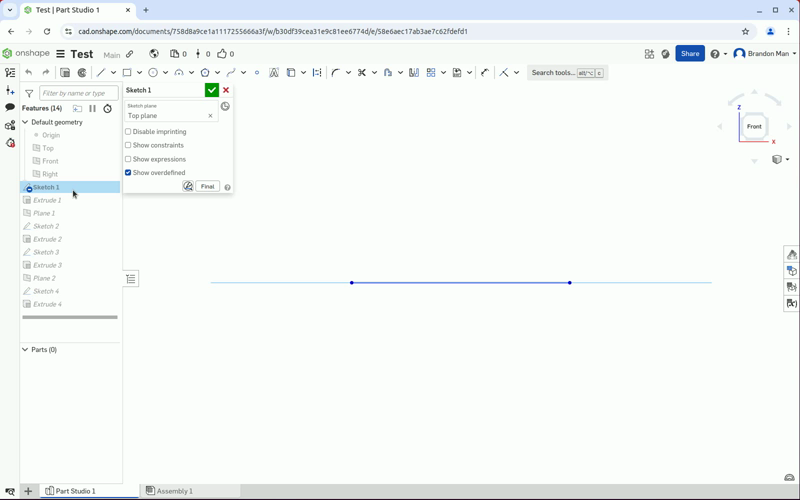
mouse_move(229, 92)
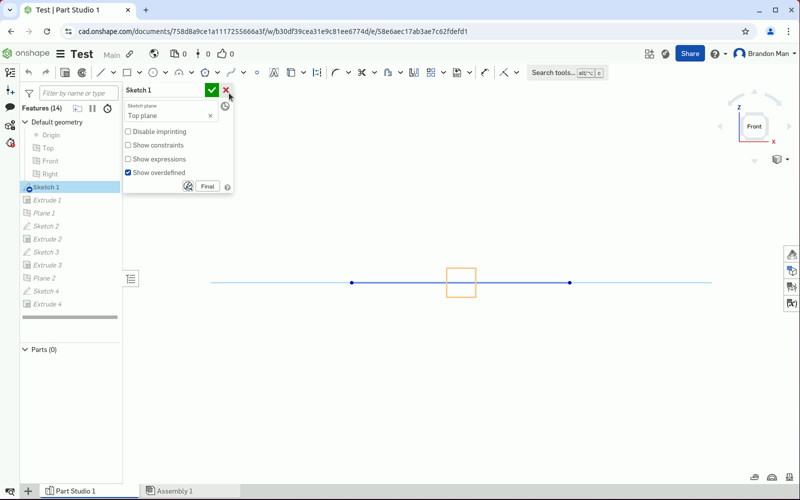
click(229, 92)
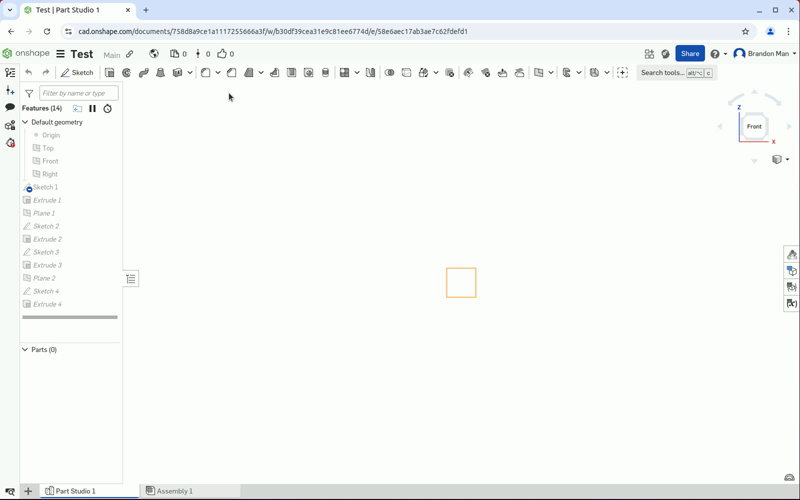
key(shift+s)
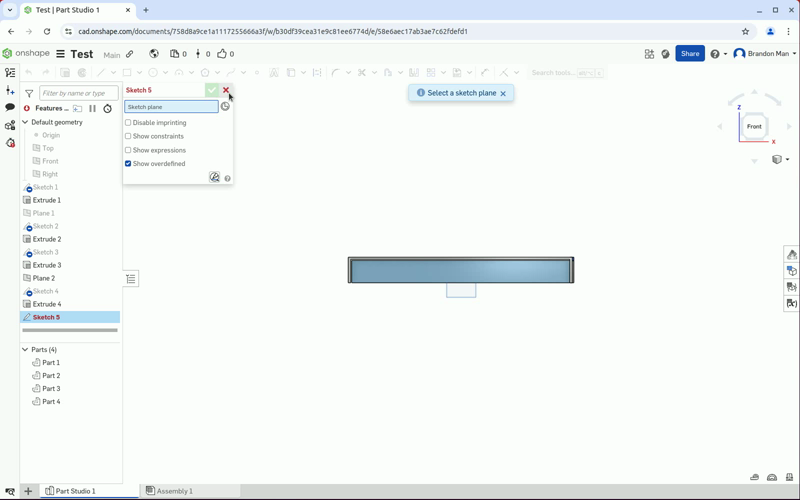
mouse_move(73, 280)
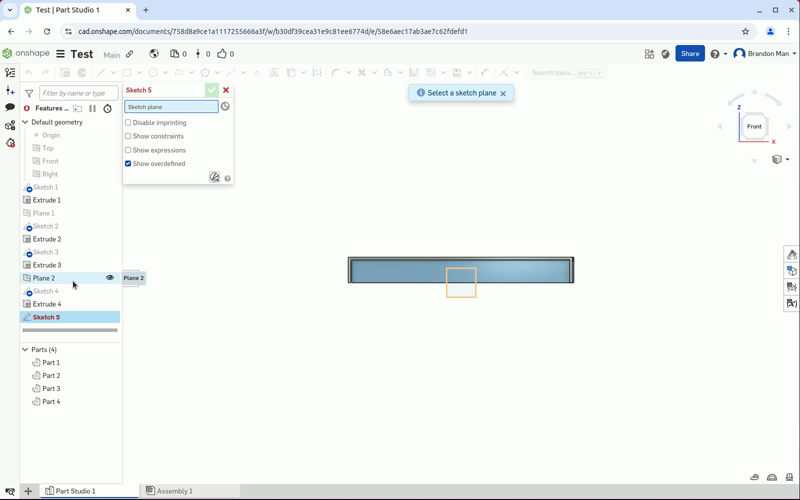
click(73, 280)
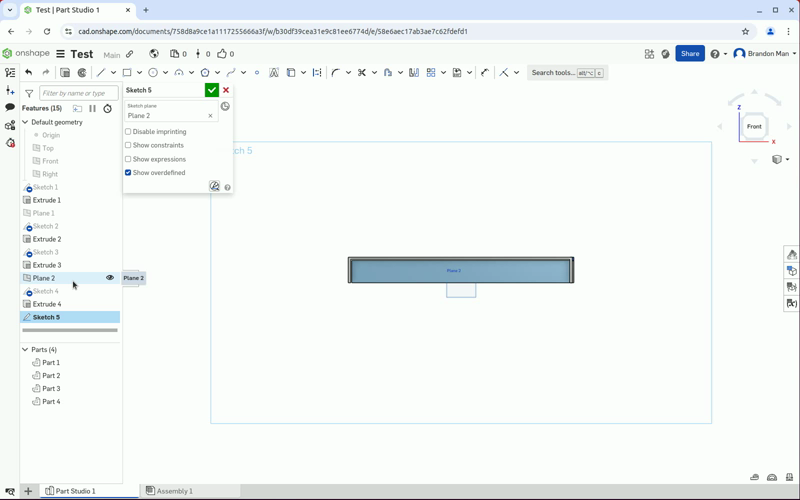
mouse_move(73, 352)
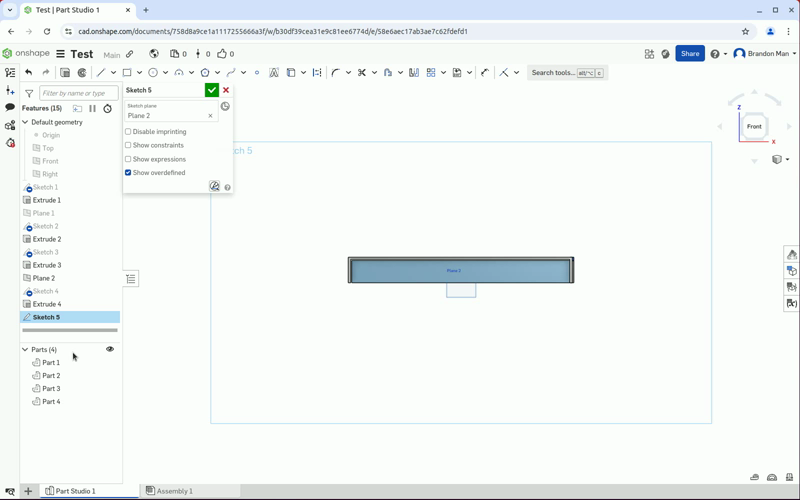
key(y)
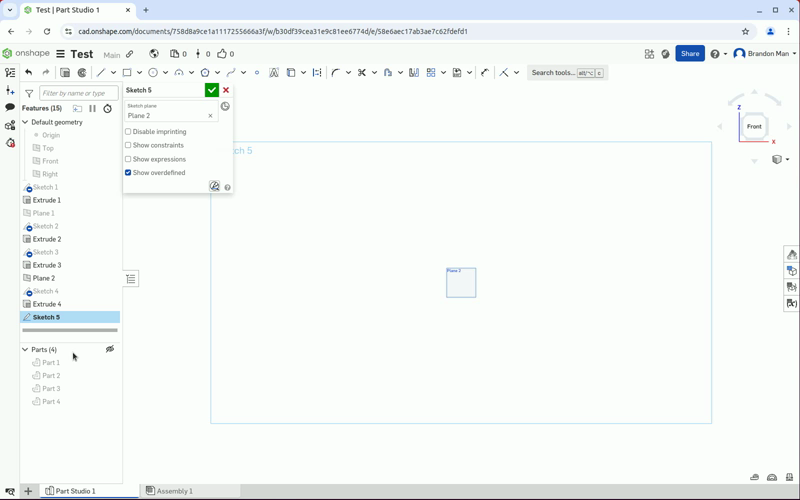
key(l)
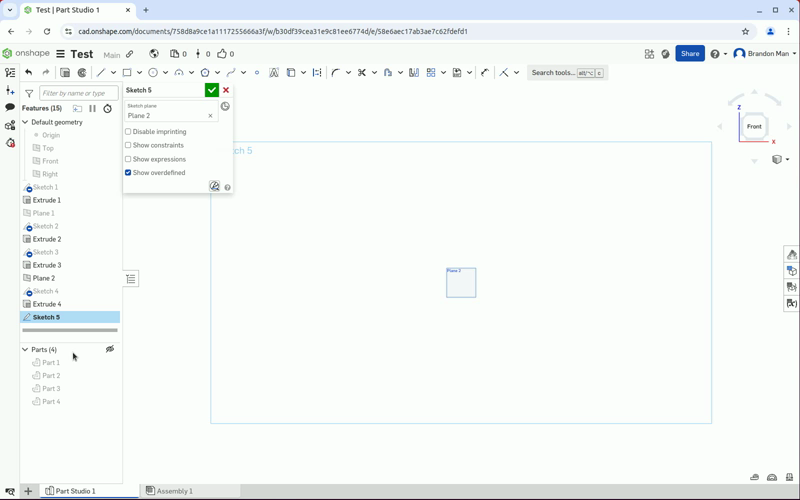
key_down(shift)
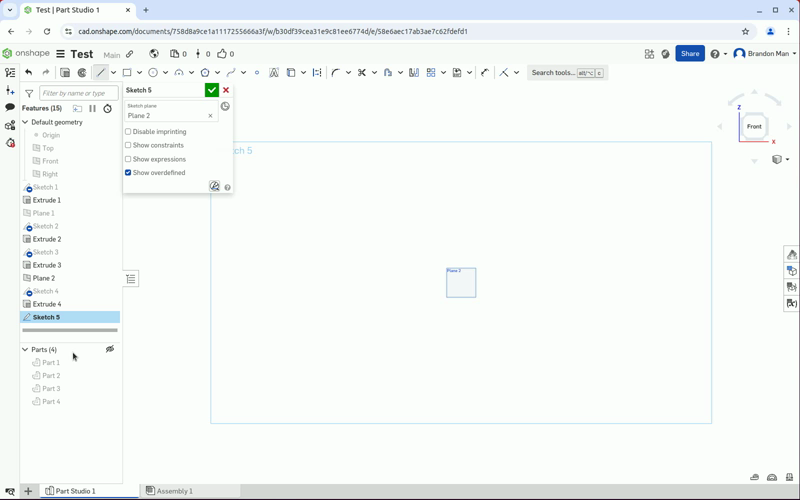
mouse_move(351, 282)
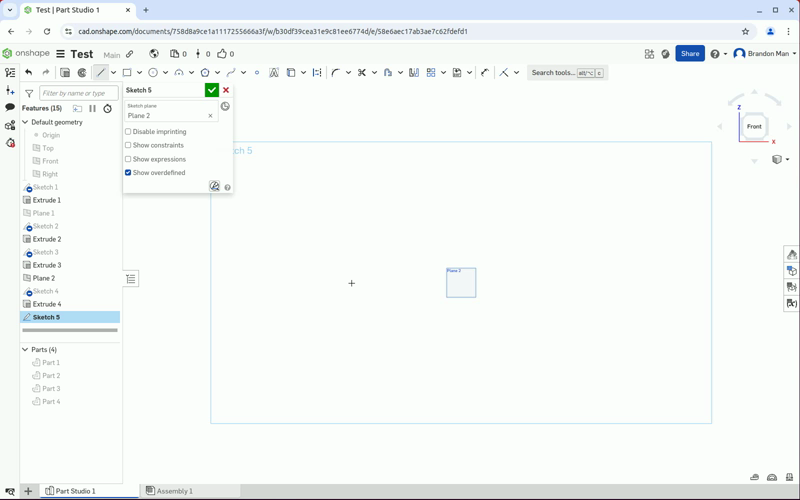
click(351, 282)
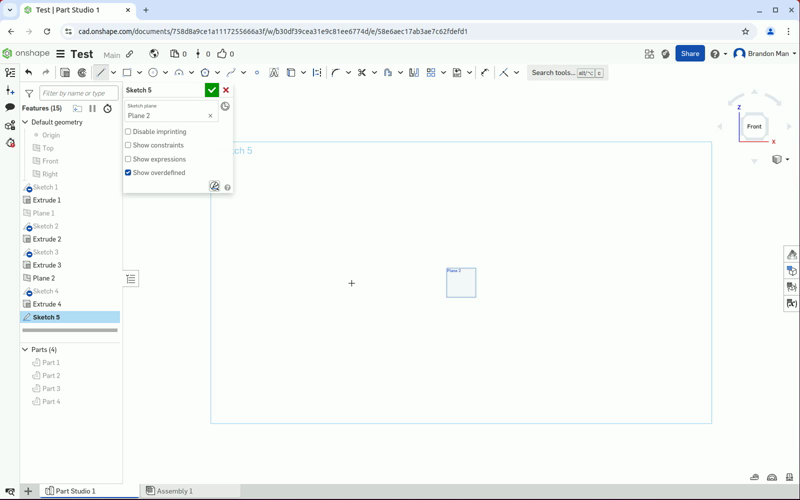
key_up(shift)
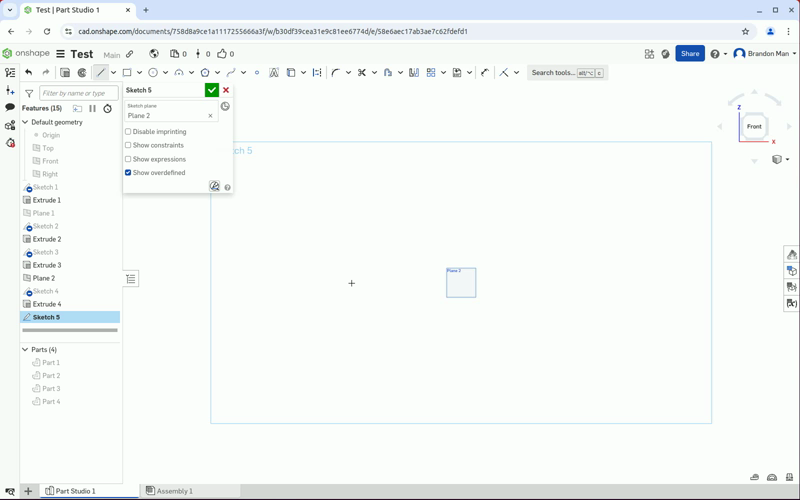
key_down(shift)
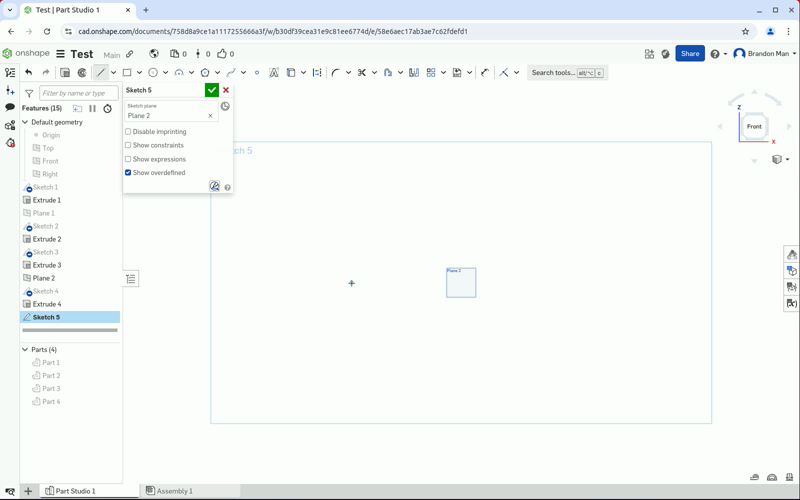
mouse_move(569, 282)
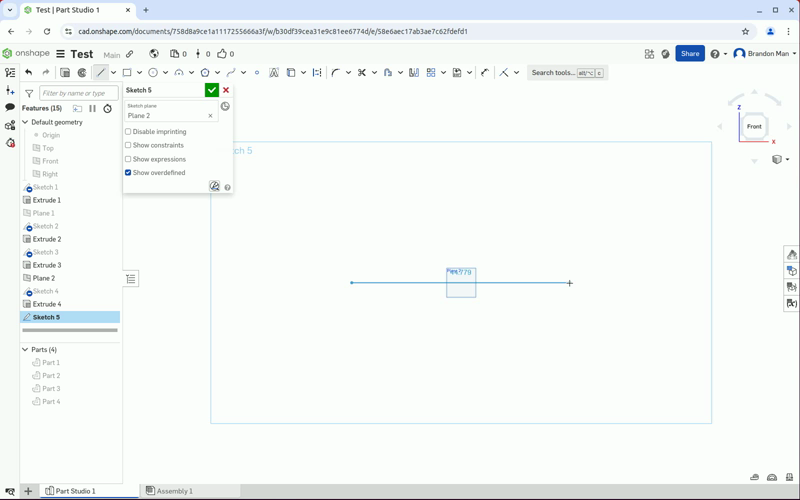
click(569, 282)
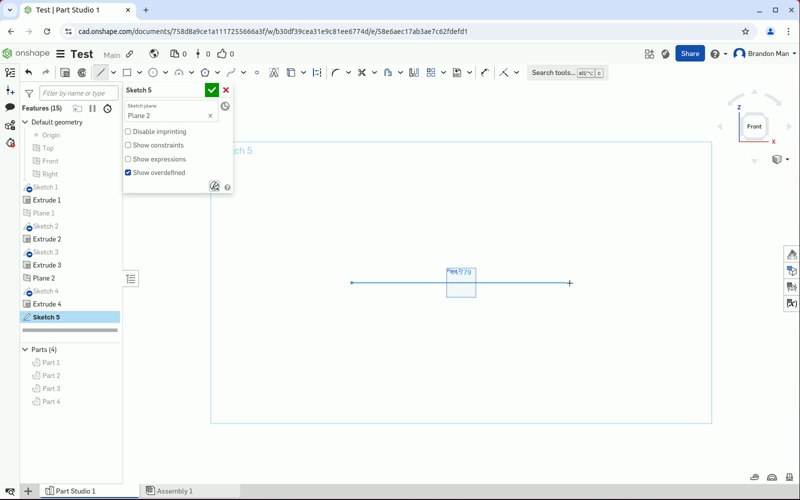
key_up(shift)
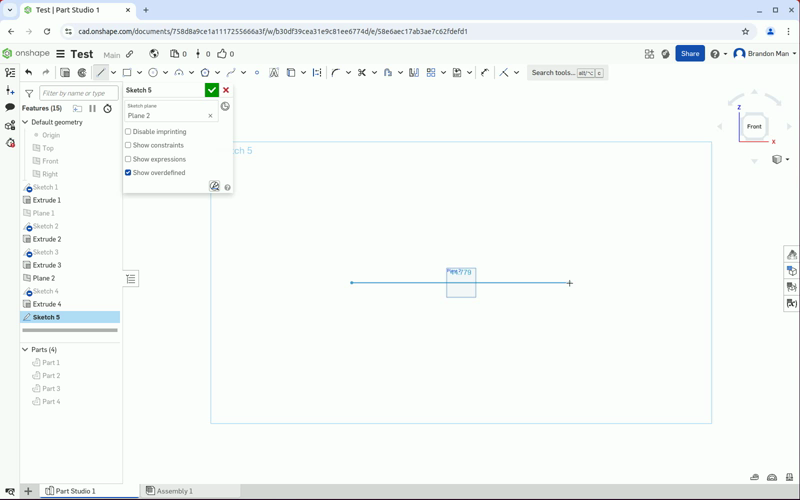
key_down(shift)
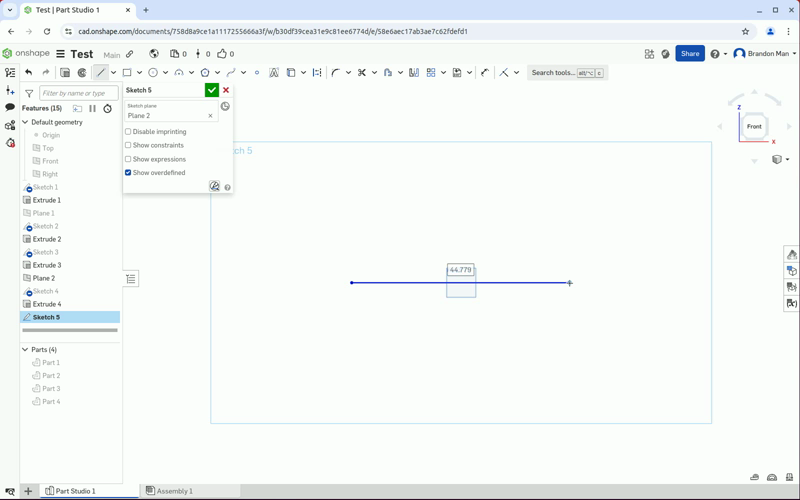
mouse_move(589, 282)
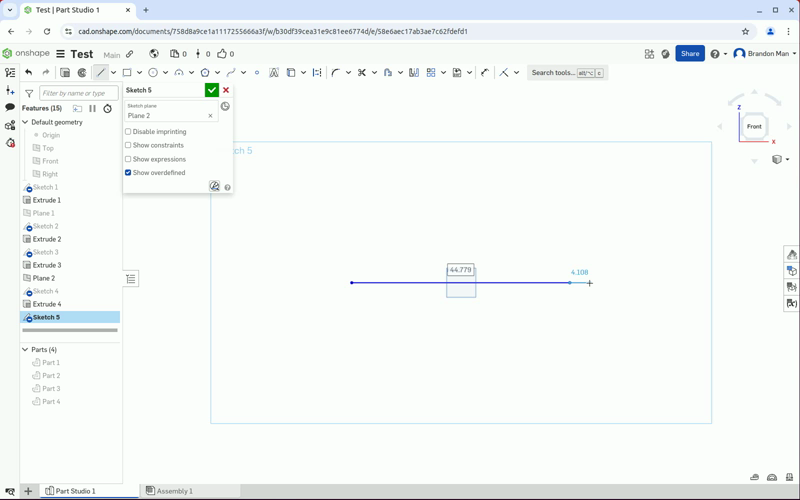
mouse_move(569, 260)
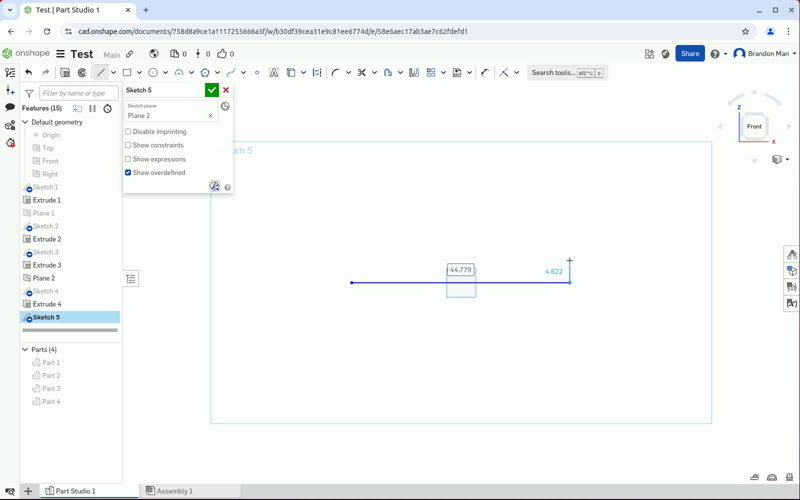
click(569, 260)
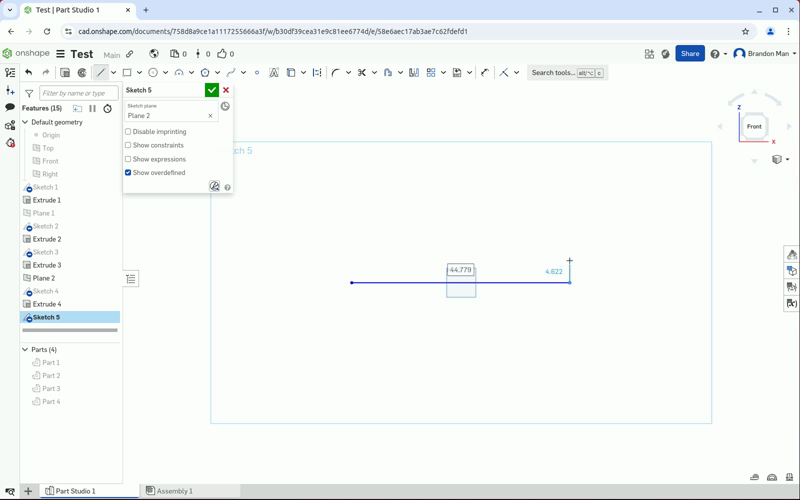
key_up(shift)
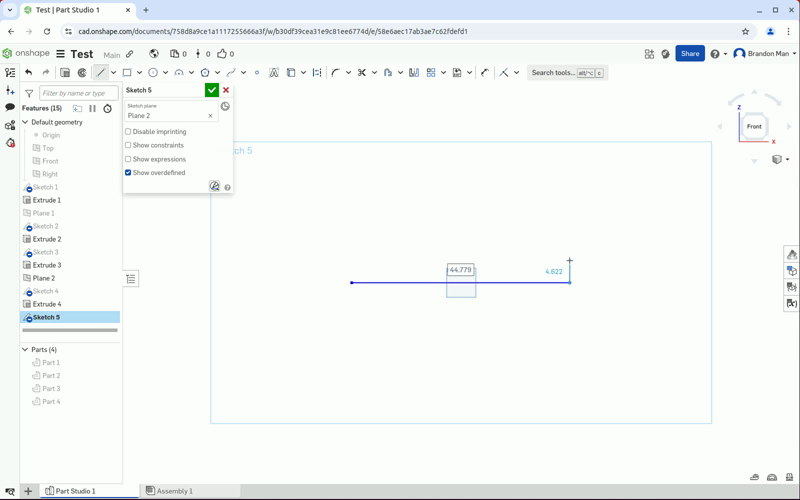
key_down(shift)
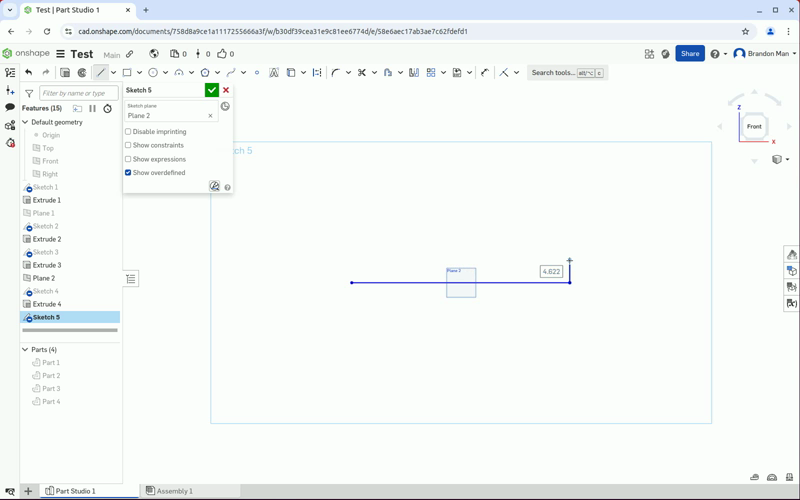
mouse_move(351, 260)
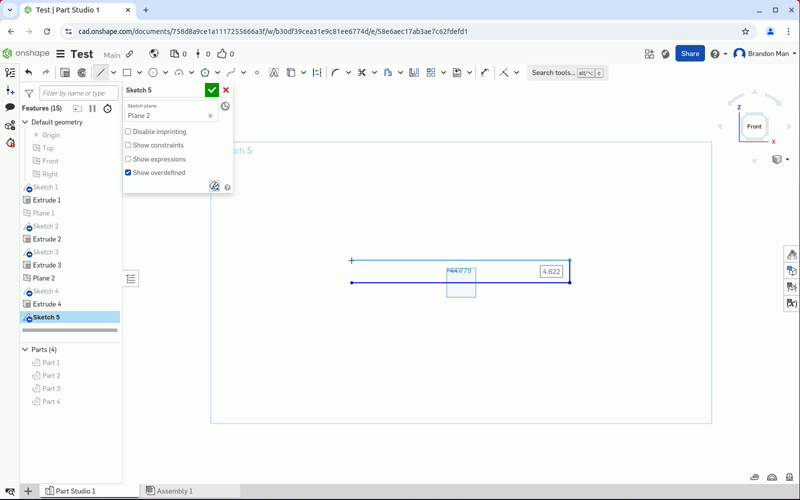
click(351, 260)
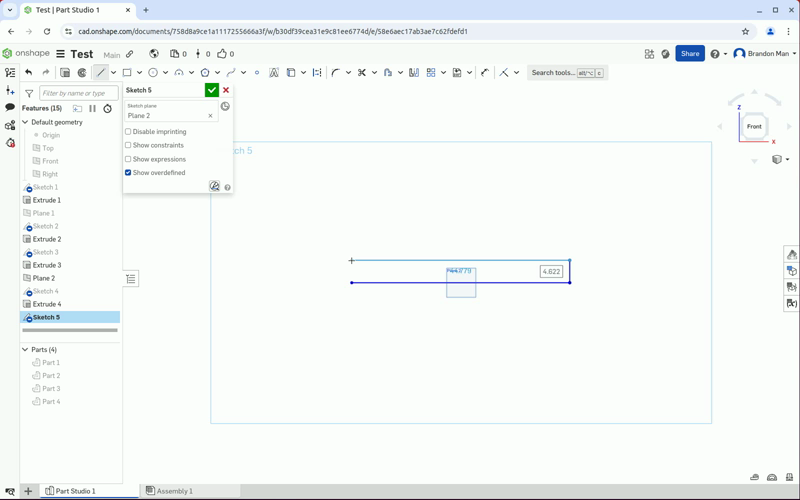
key_up(shift)
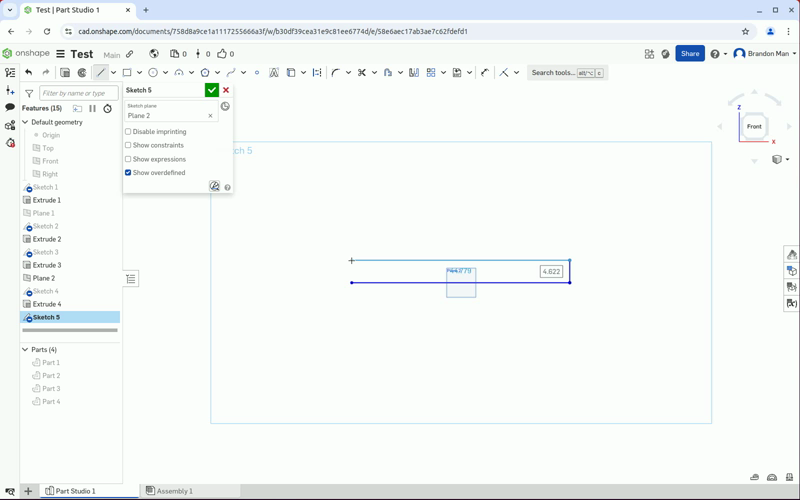
mouse_move(381, 260)
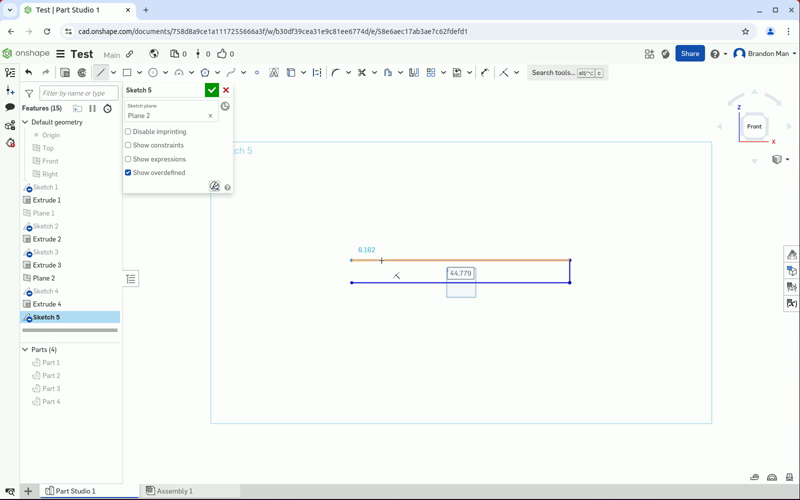
key_down(shift)
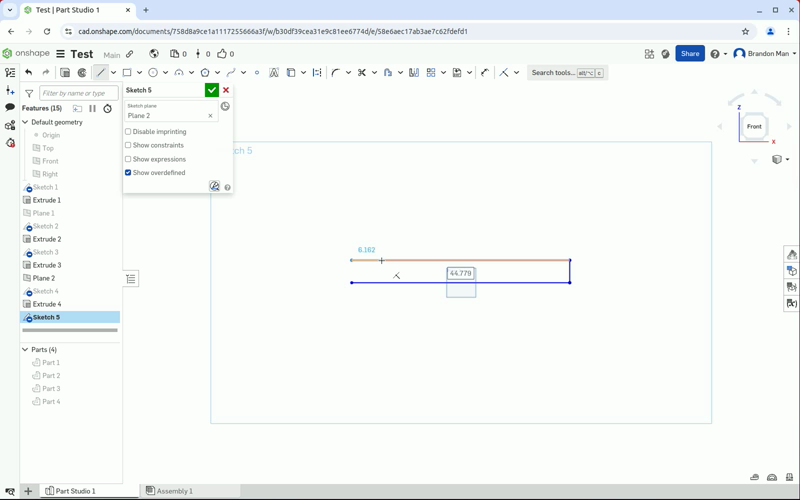
mouse_move(351, 282)
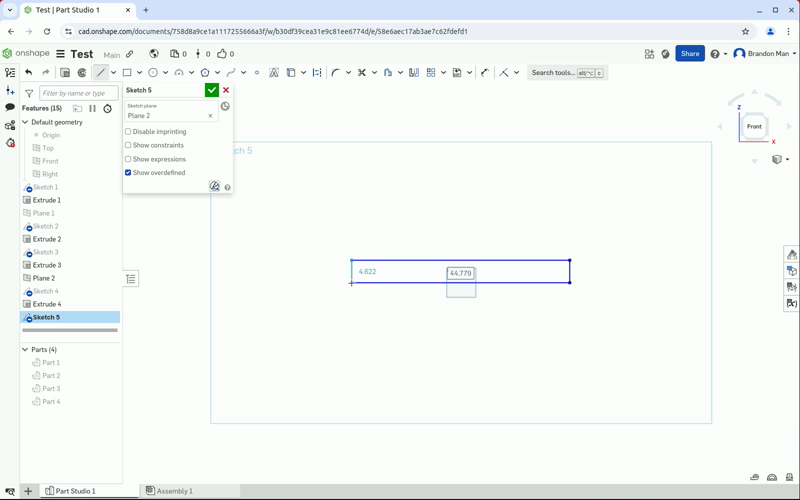
key_up(shift)
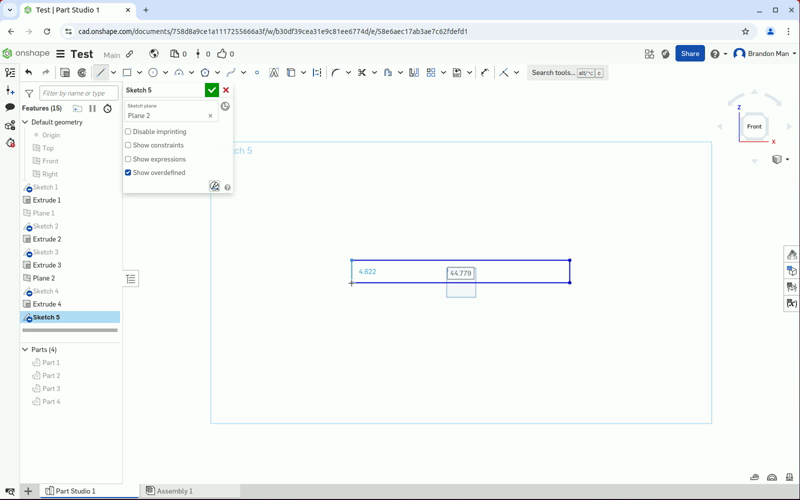
click(351, 282)
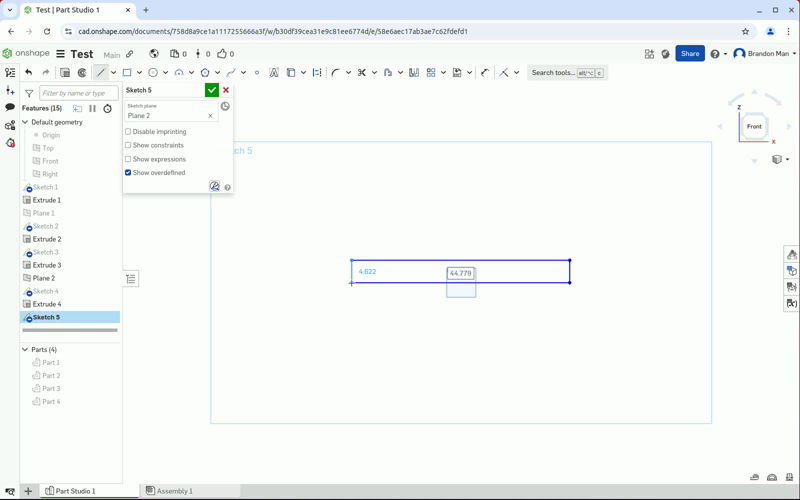
key(esc)
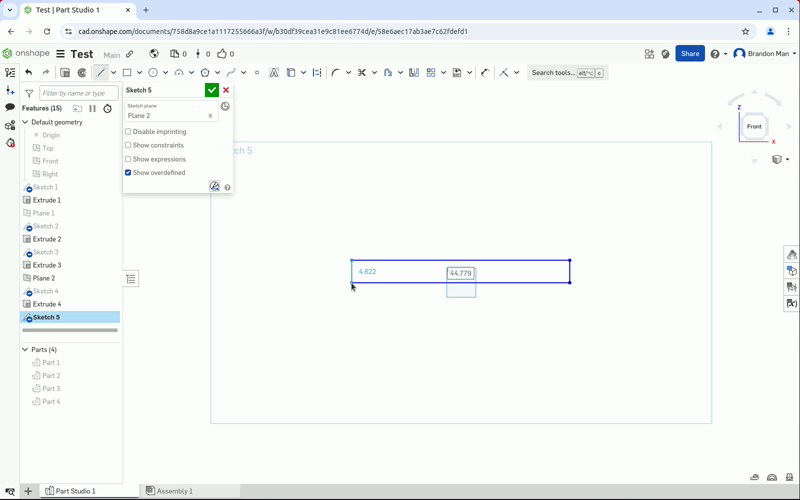
mouse_move(418, 272)
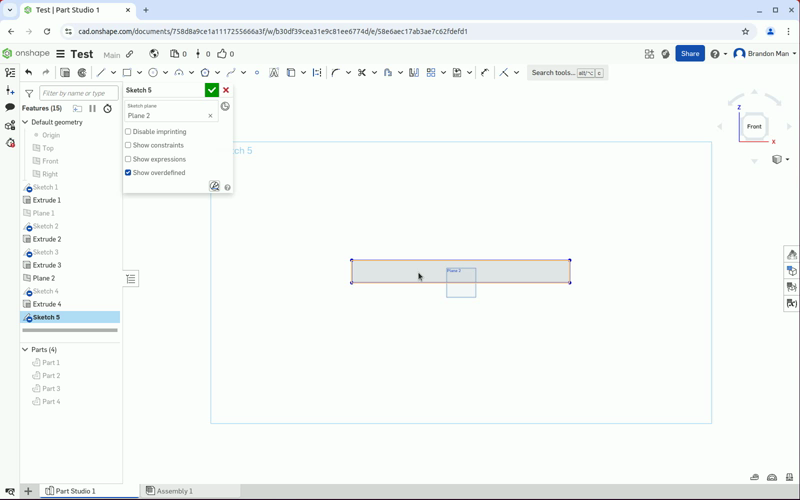
click(418, 272)
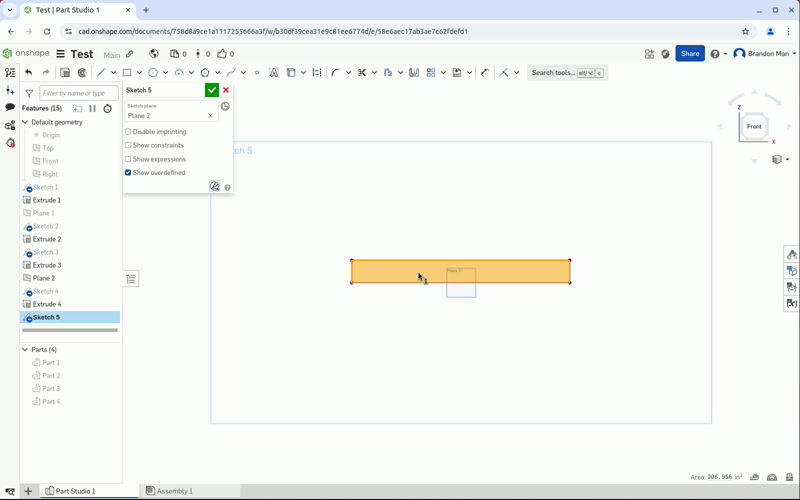
mouse_move(73, 352)
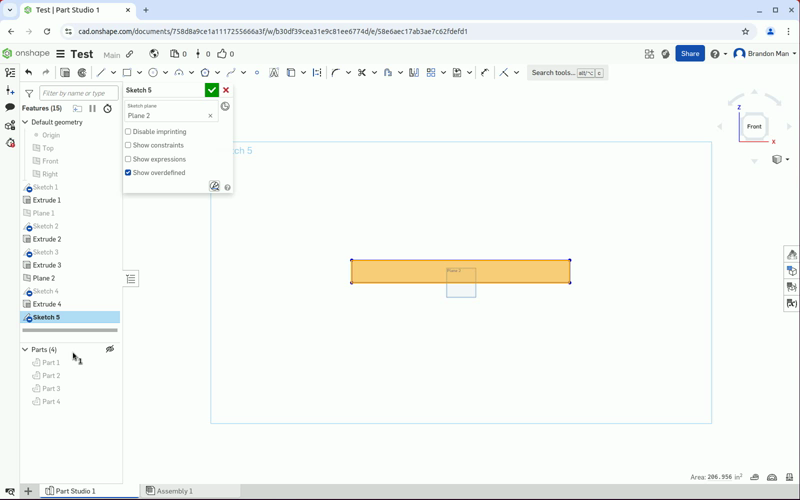
key(shift+y)
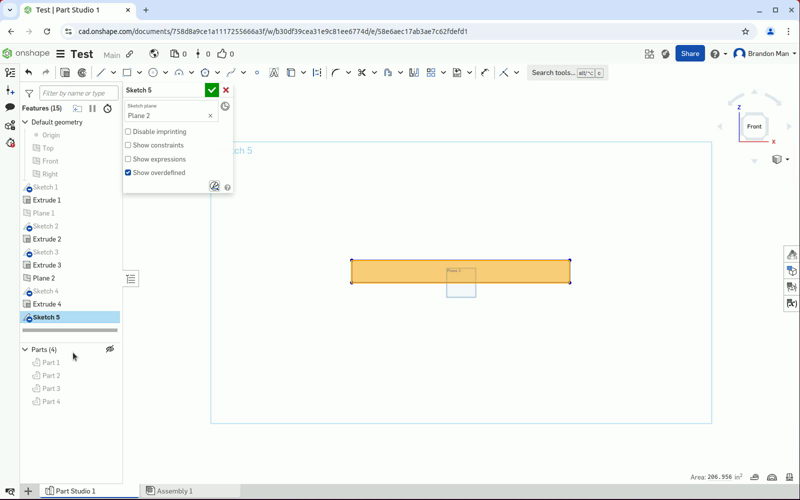
key(shift+e)
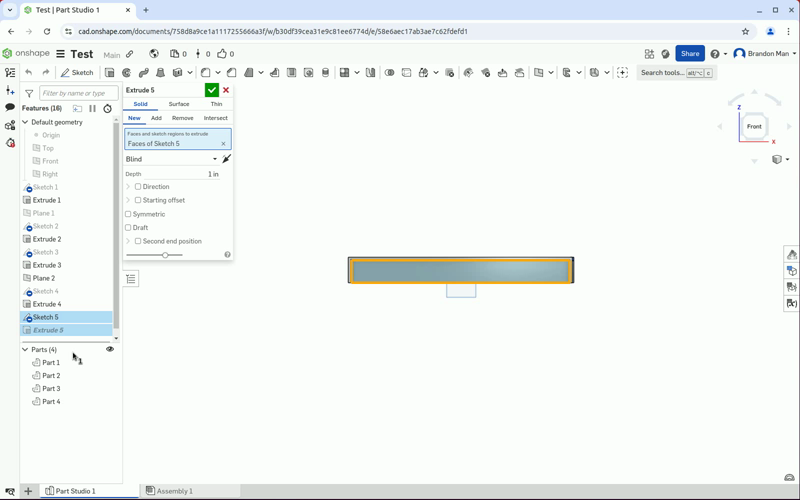
mouse_move(143, 106)
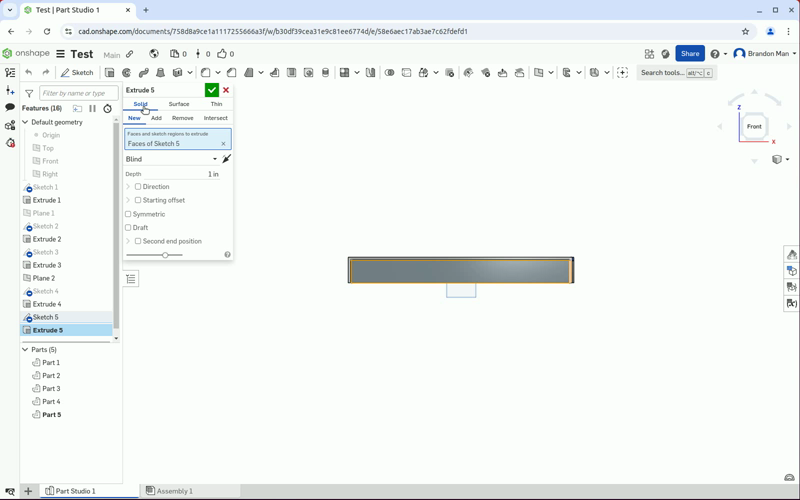
click(143, 106)
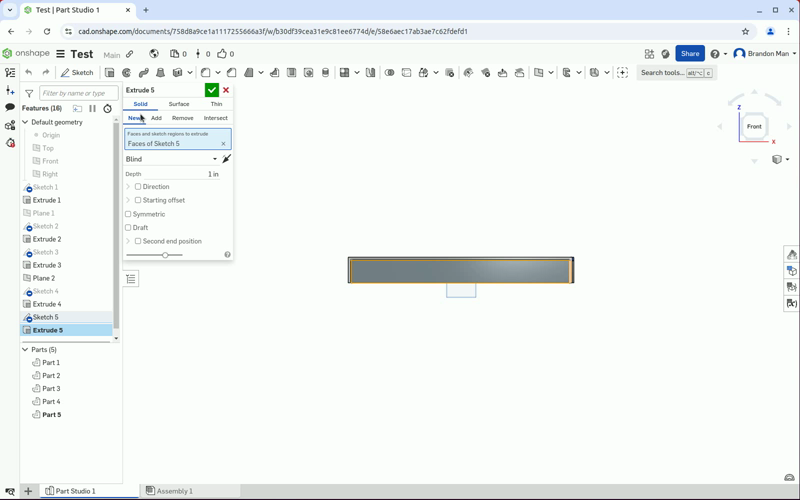
mouse_move(137, 120)
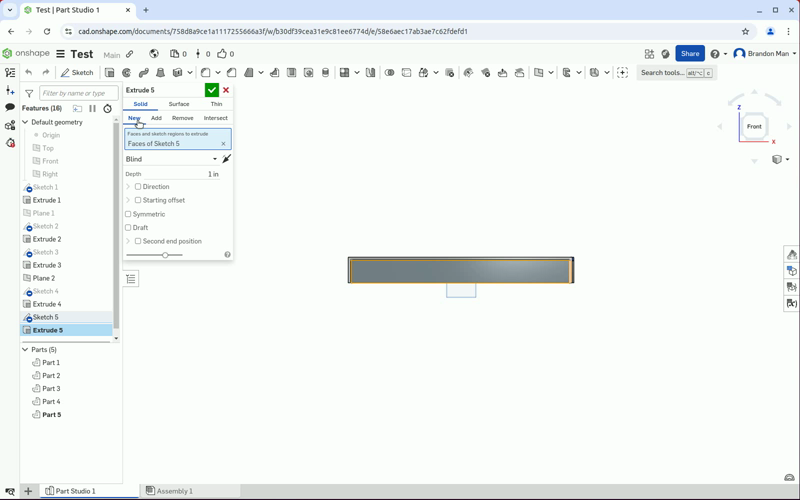
click(137, 120)
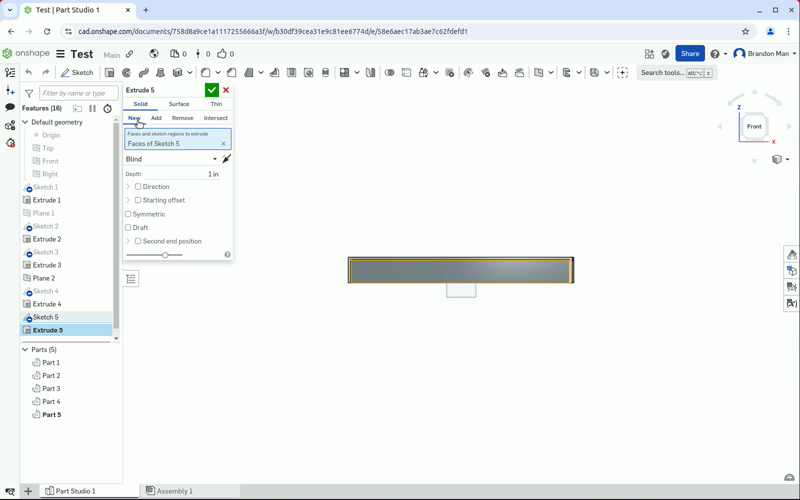
key(tab, 4)
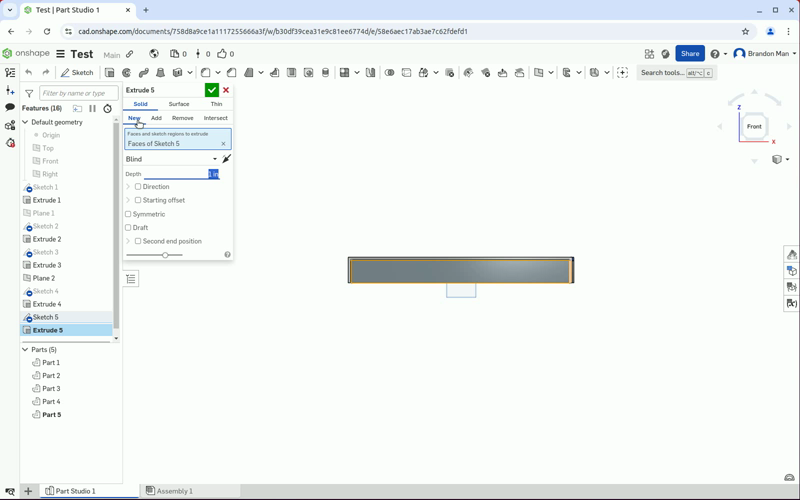
text(0.722)
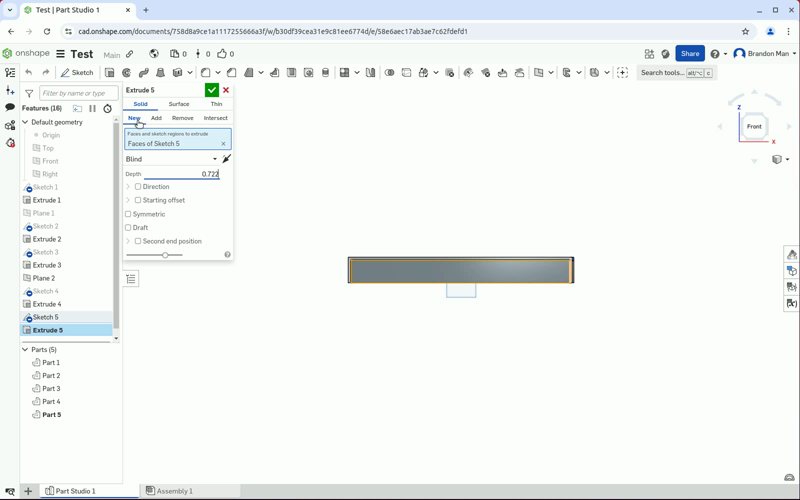
key(enter)
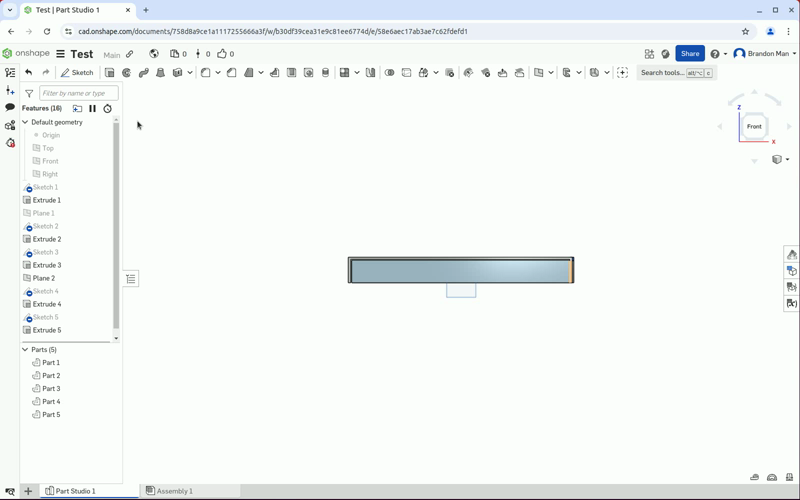
key(shift+h)
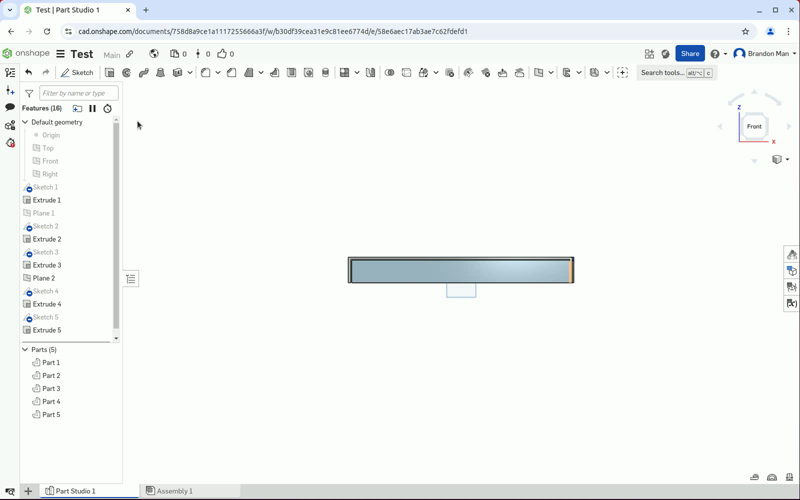
key(shift+h)
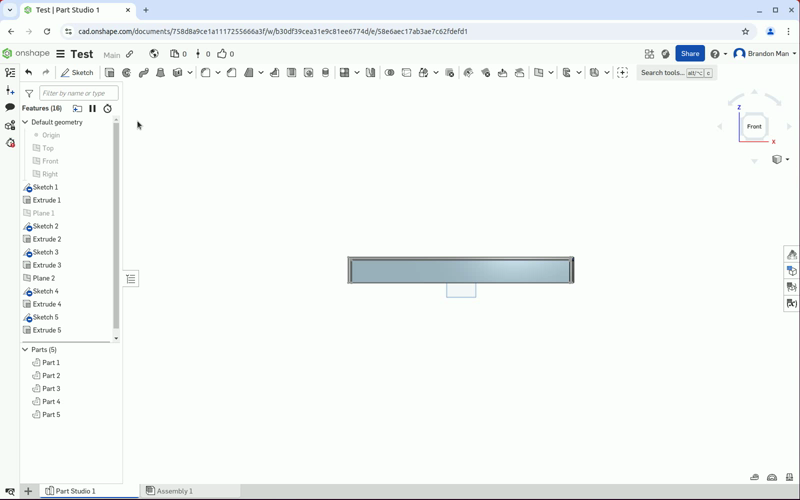
key(shift+7)
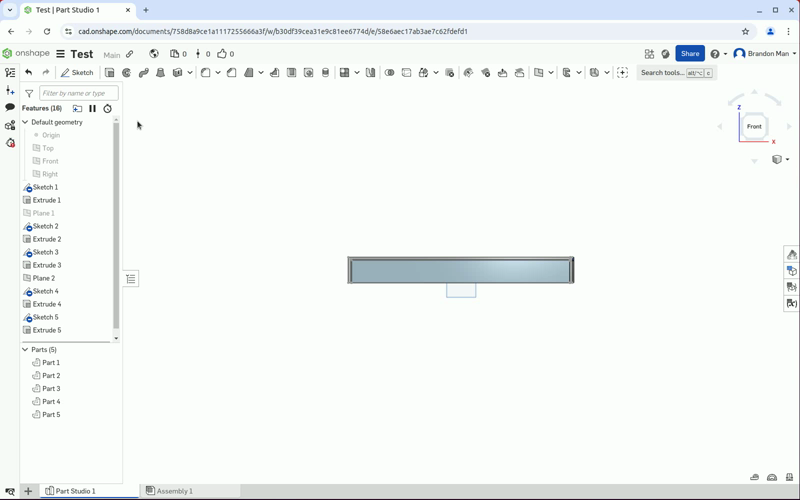
key(left, 2)
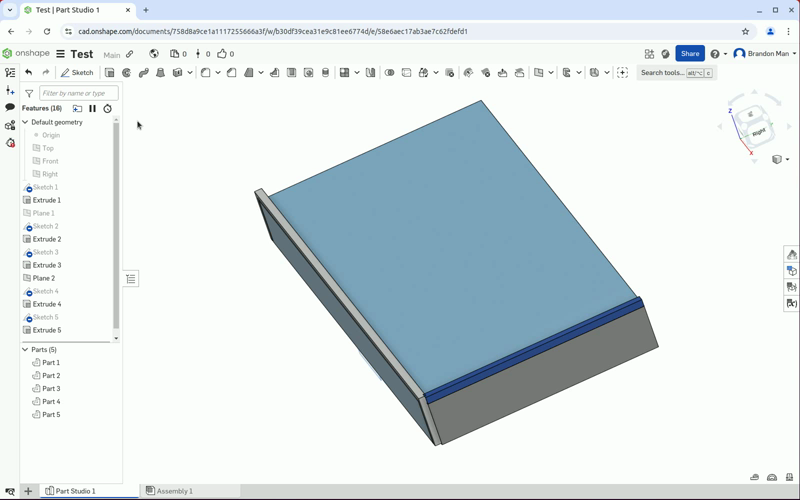
key(down, 2)
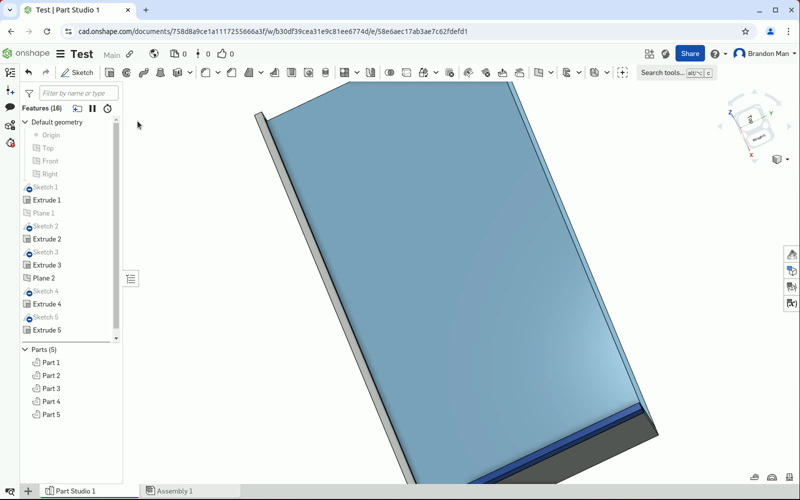
key(up, 2)
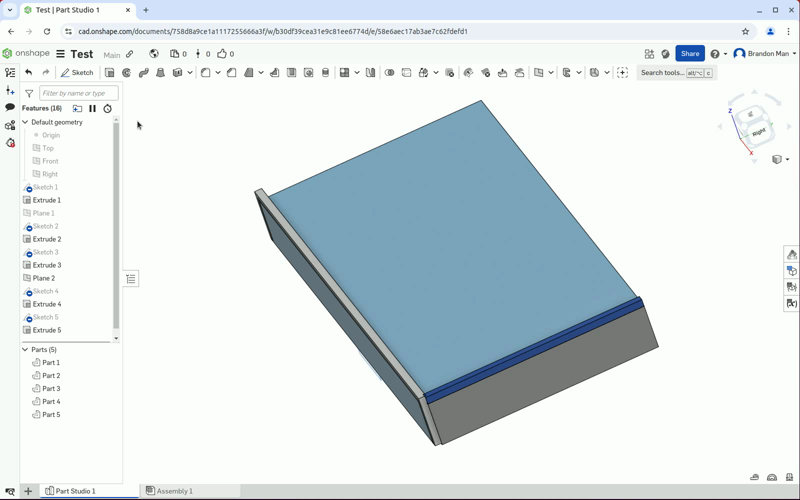
key(right, 2)
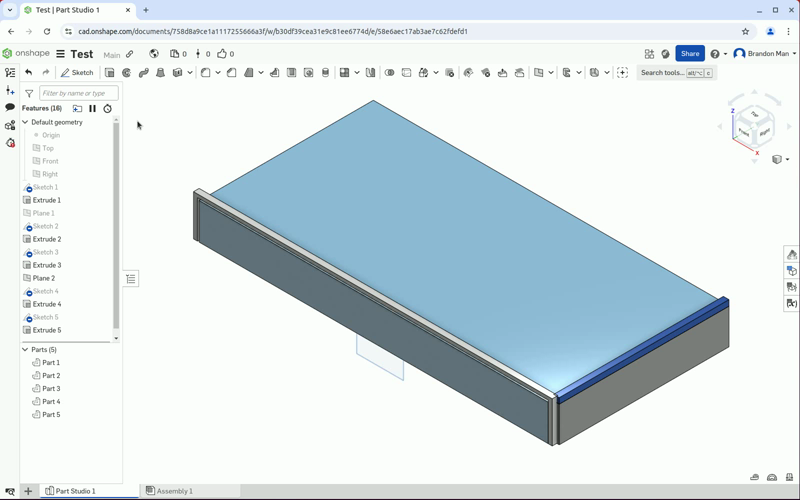
mouse_move(69, 189)
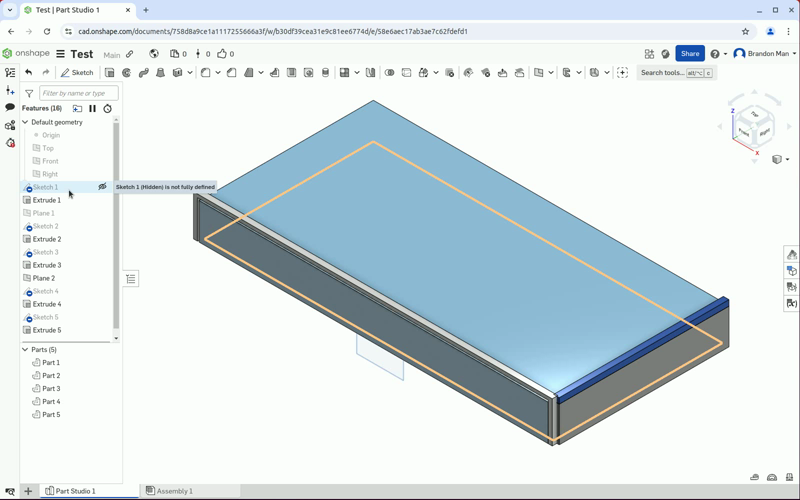
click(69, 189)